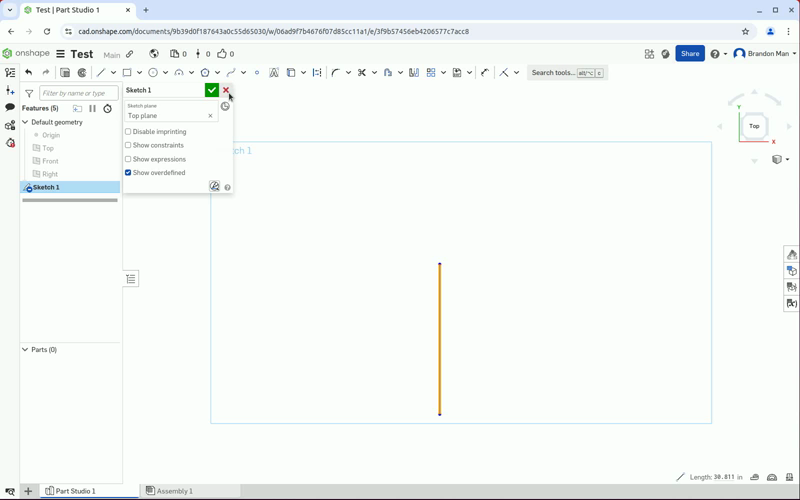
key(shift+h)
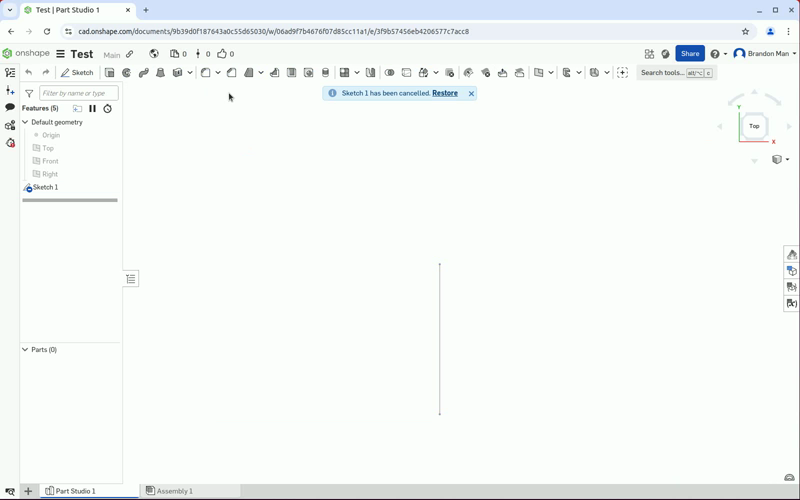
key(shift+s)
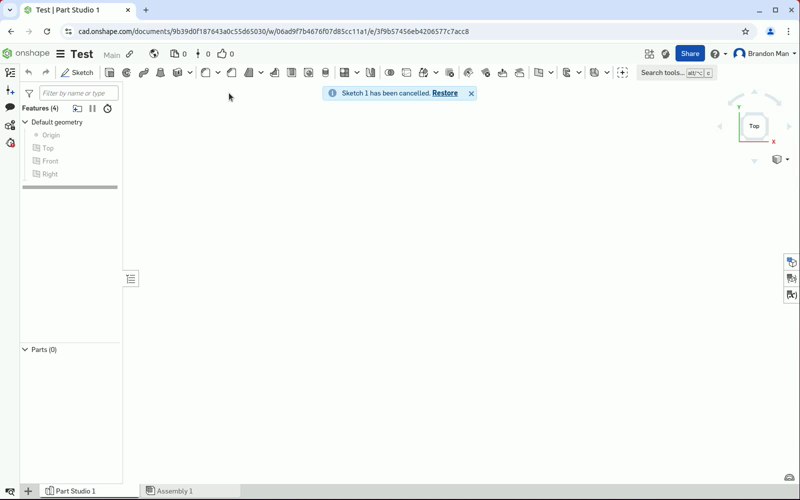
mouse_move(73, 150)
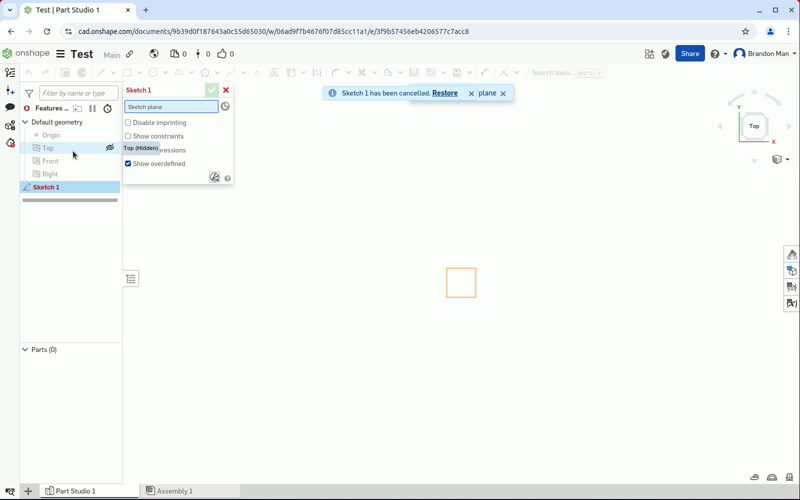
click(73, 150)
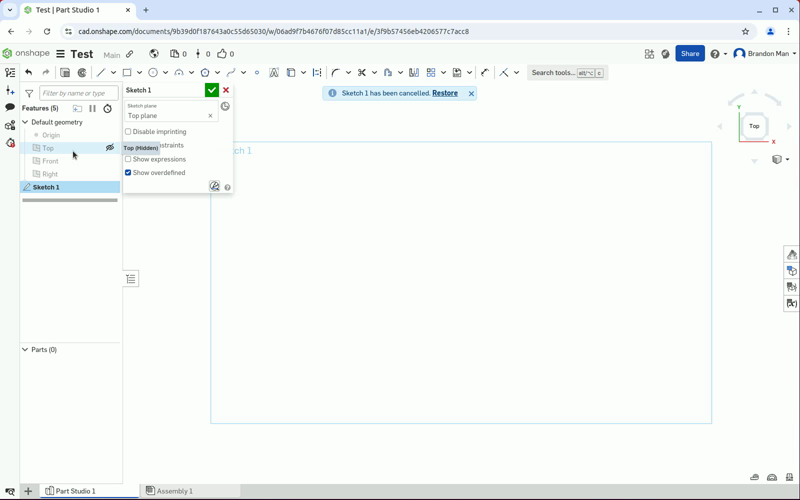
mouse_move(73, 352)
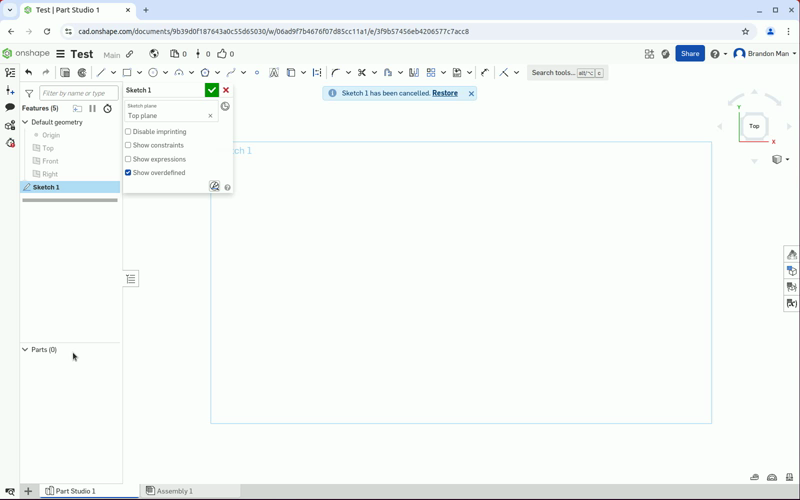
key(y)
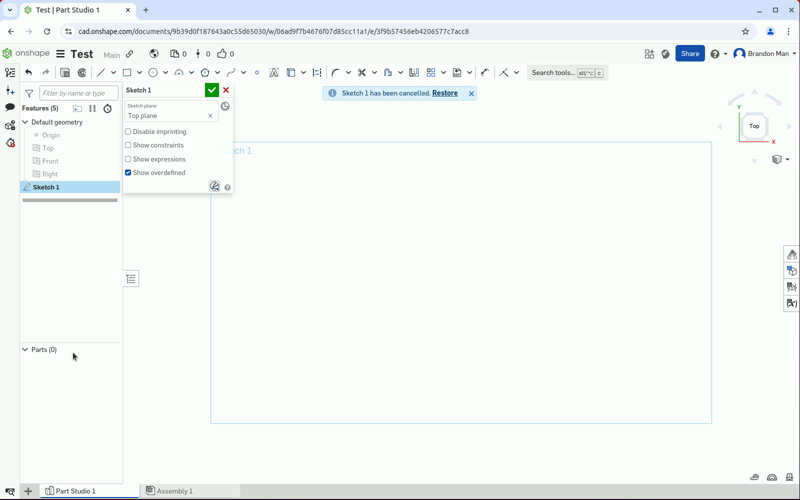
key(c)
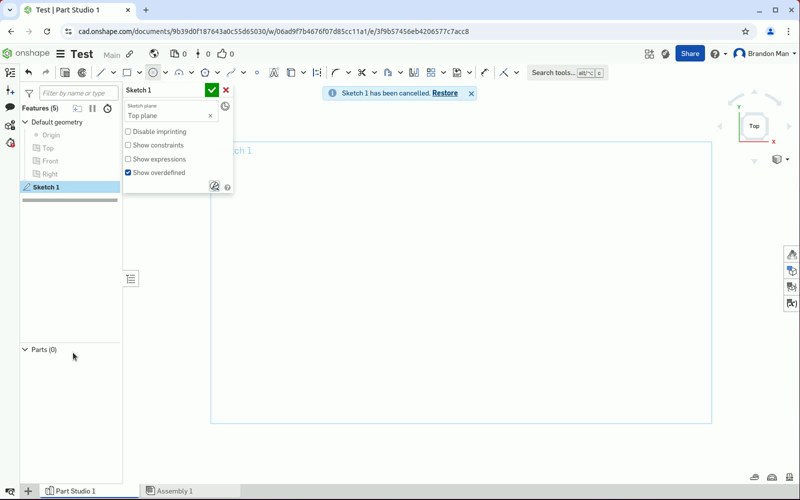
key_down(shift)
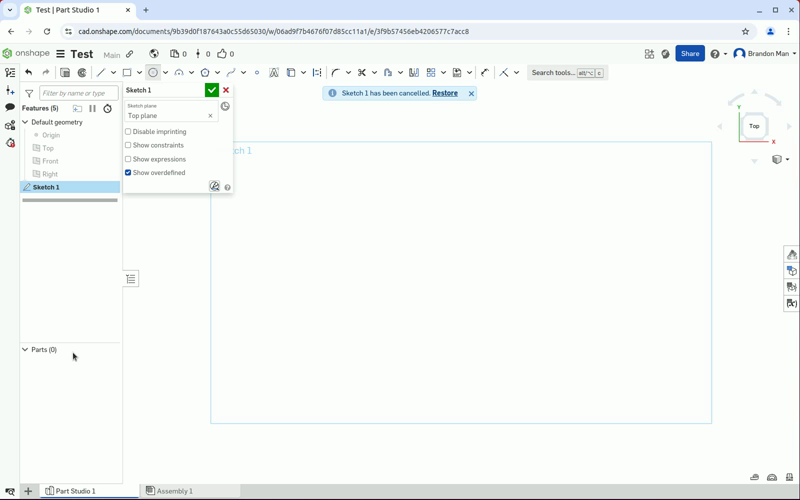
mouse_move(362, 253)
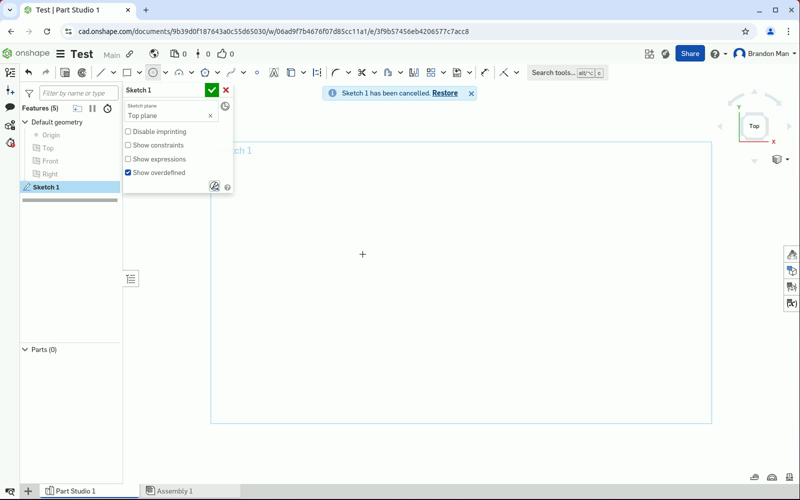
click(362, 253)
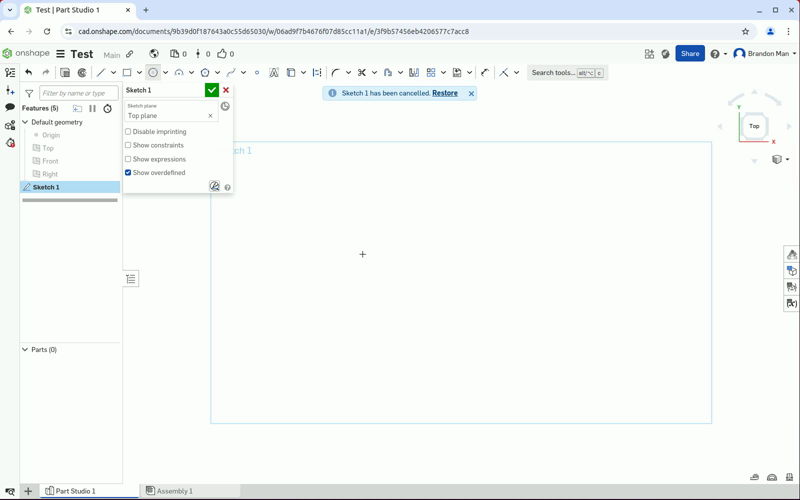
key_up(shift)
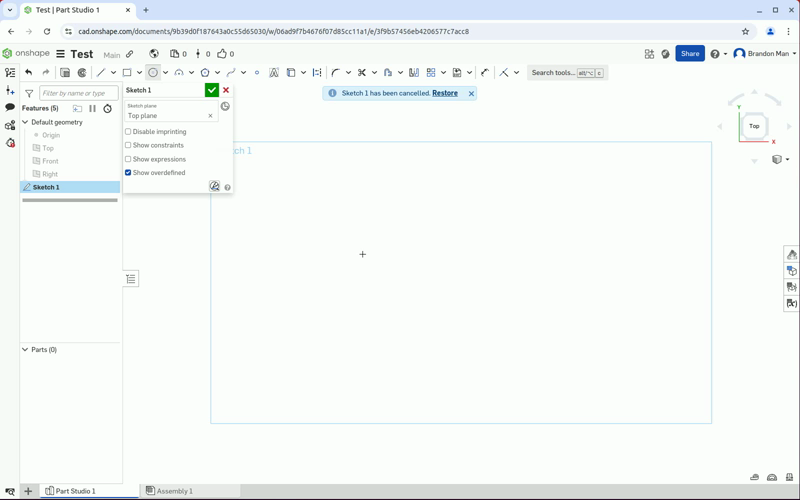
mouse_move(377, 253)
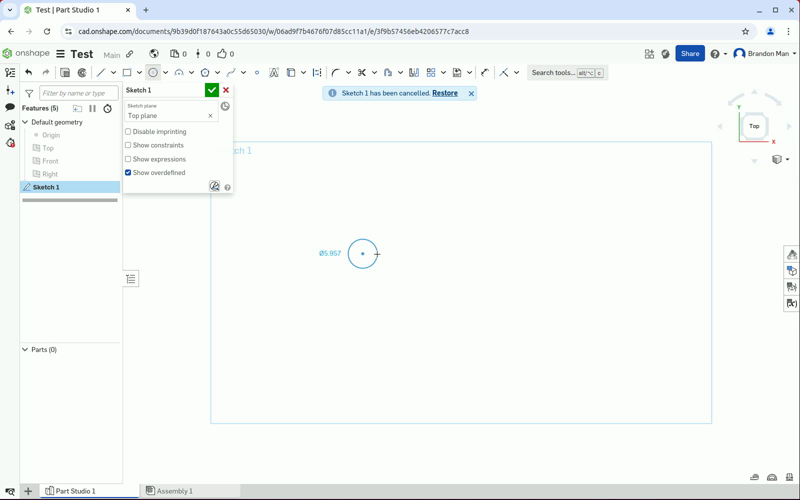
click(377, 253)
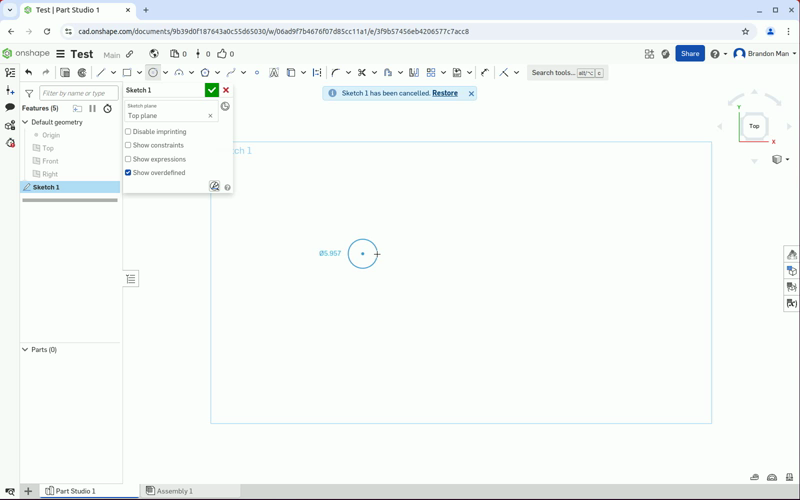
key(esc)
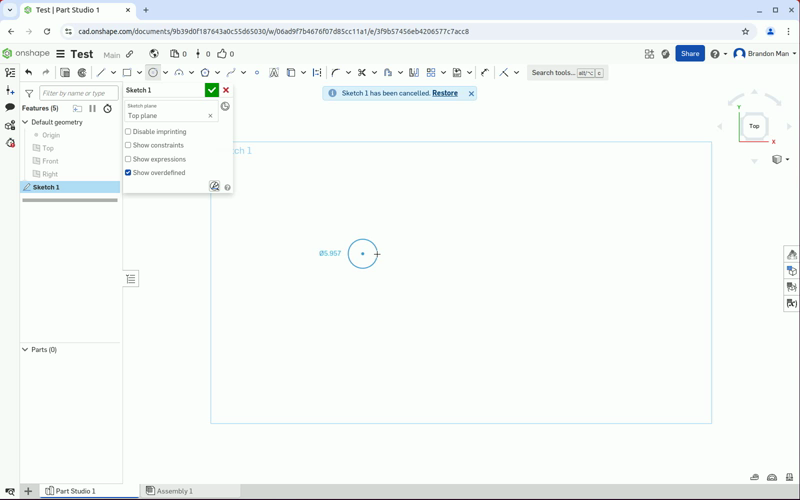
key(c)
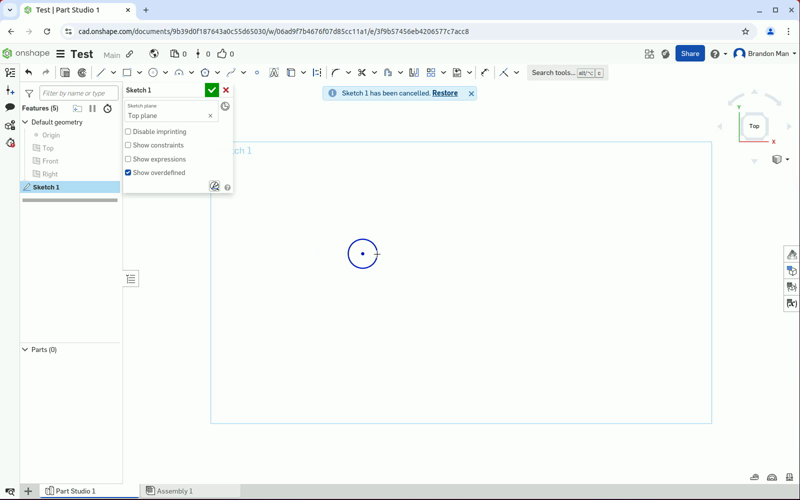
key_down(shift)
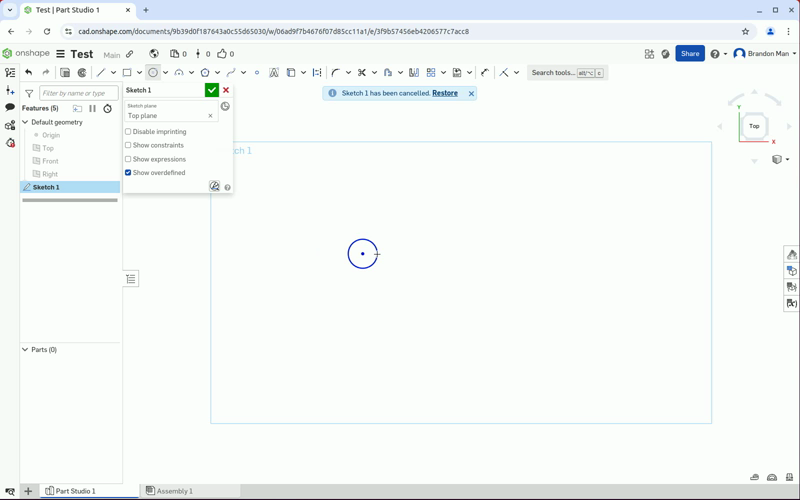
mouse_move(362, 253)
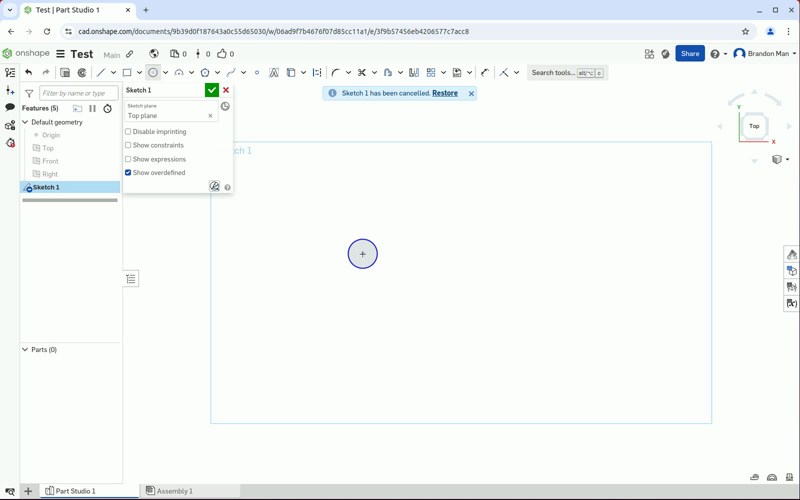
click(362, 253)
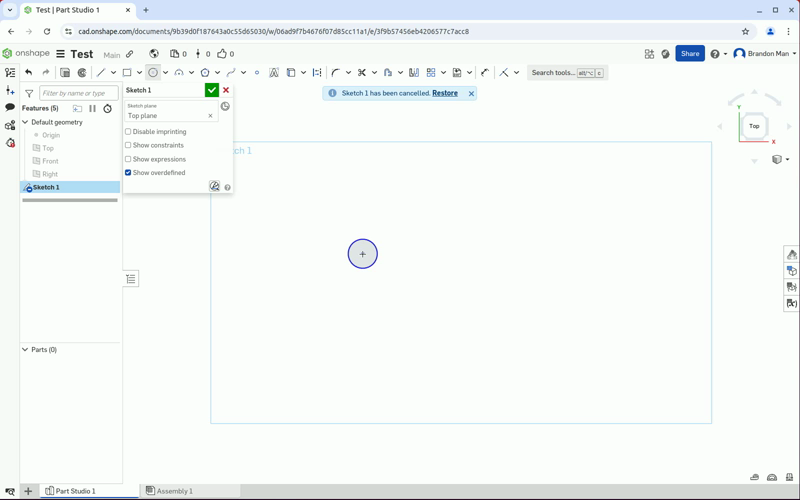
key_up(shift)
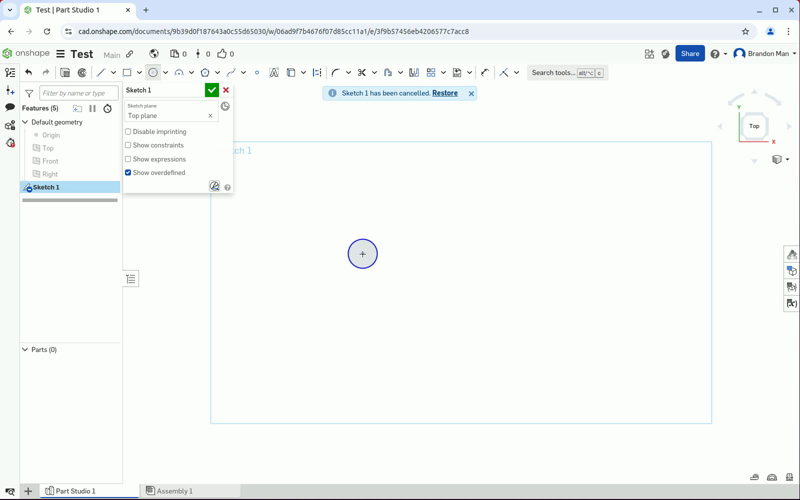
mouse_move(373, 253)
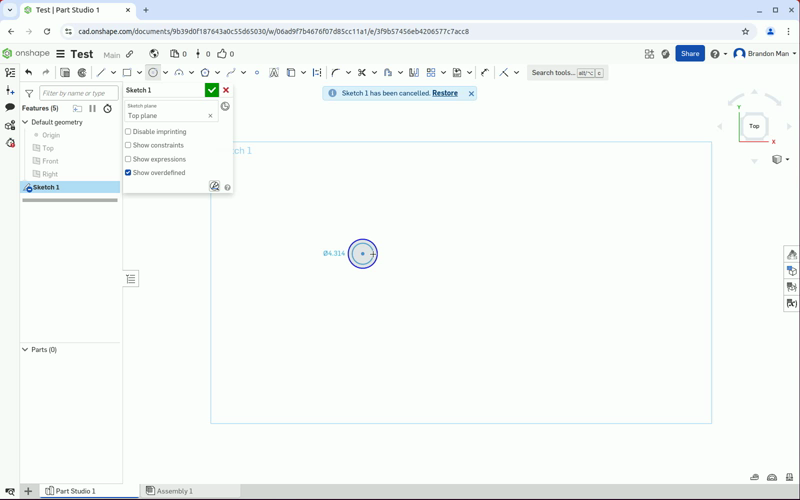
scroll(6)
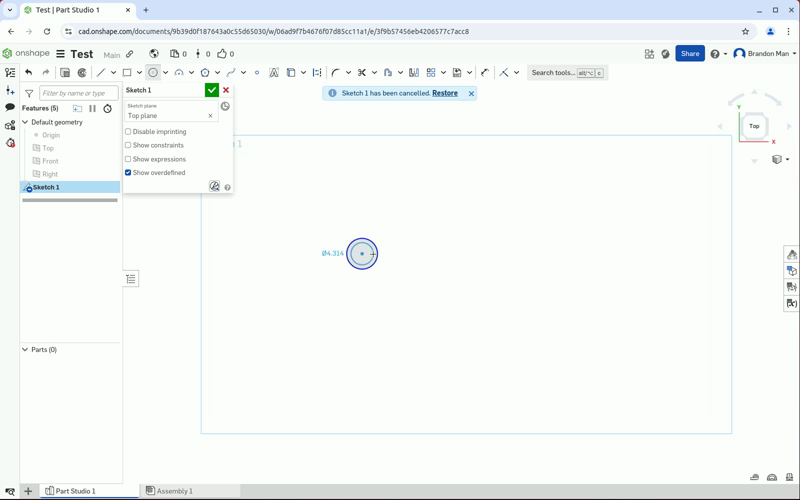
scroll(6)
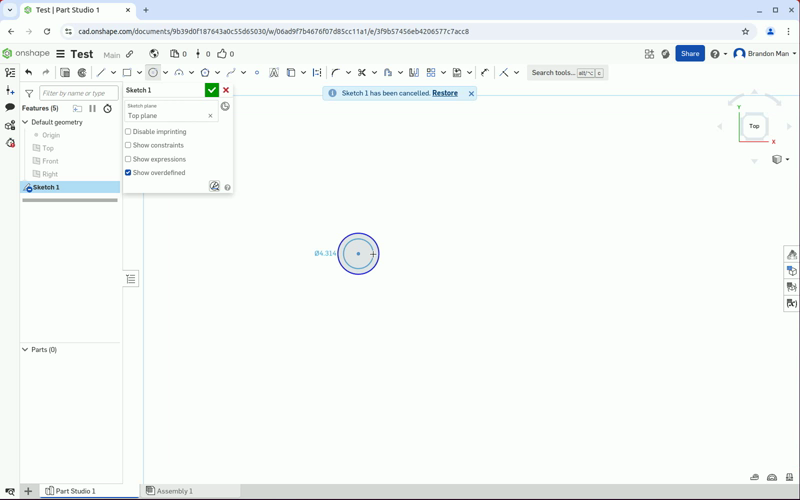
scroll(6)
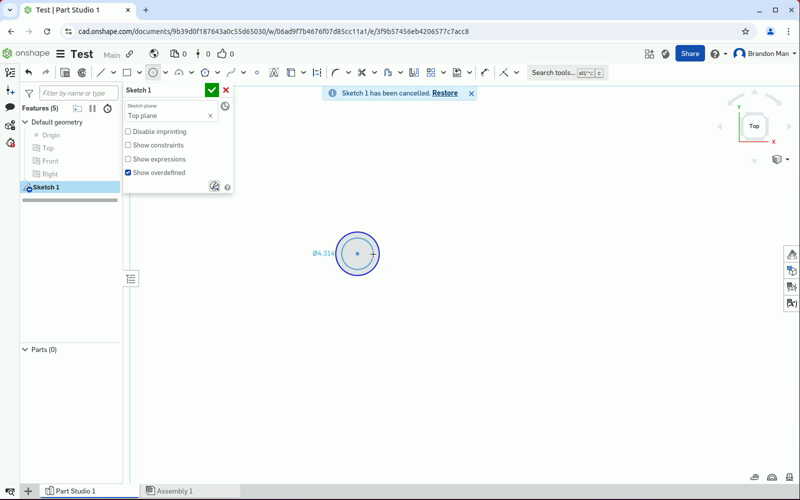
scroll(6)
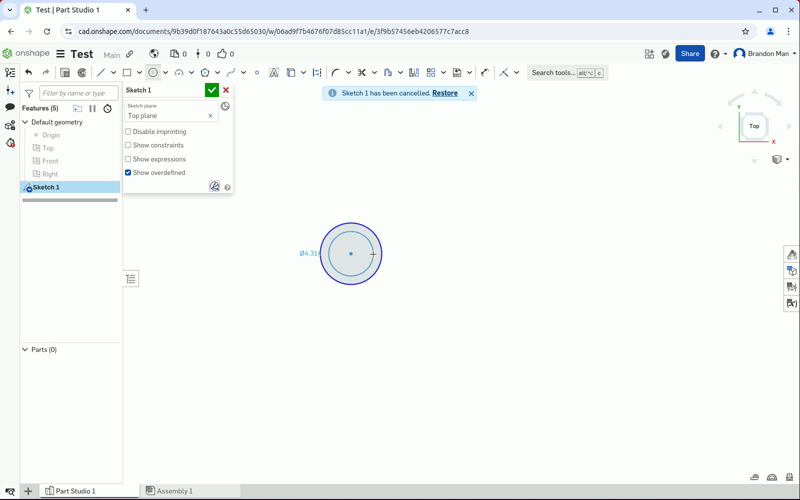
scroll(6)
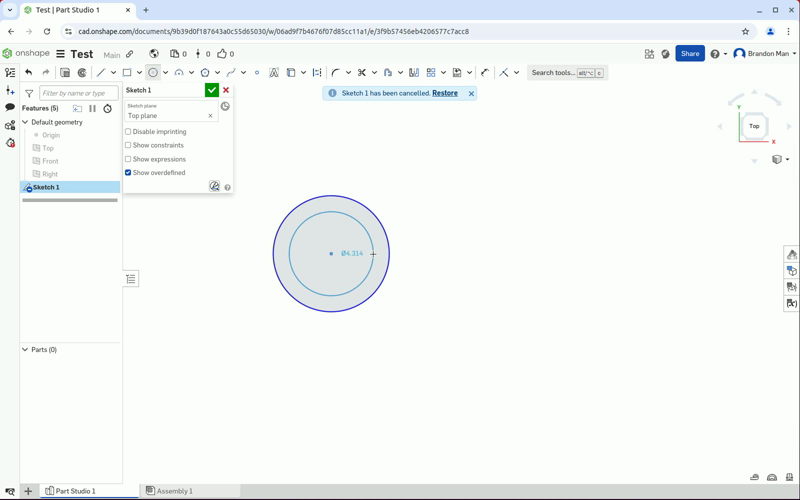
scroll(6)
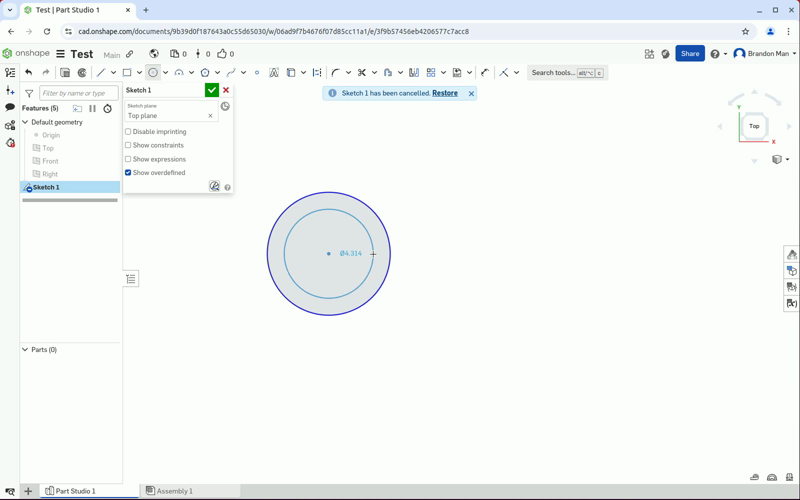
scroll(6)
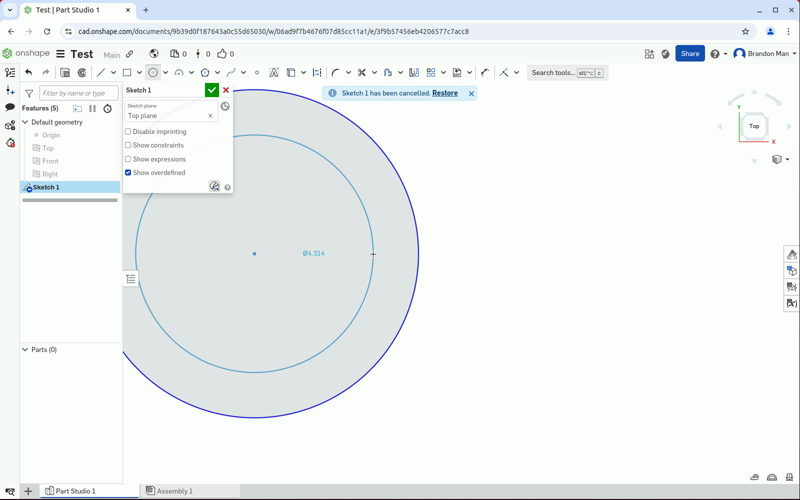
click(373, 253)
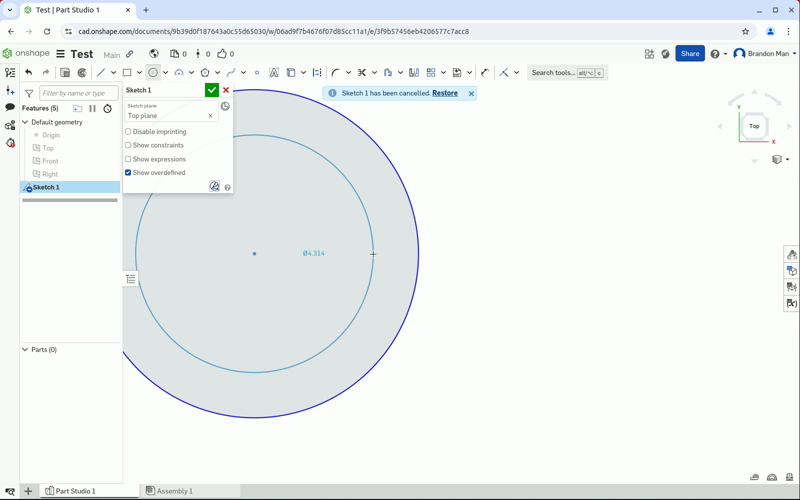
scroll(-6)
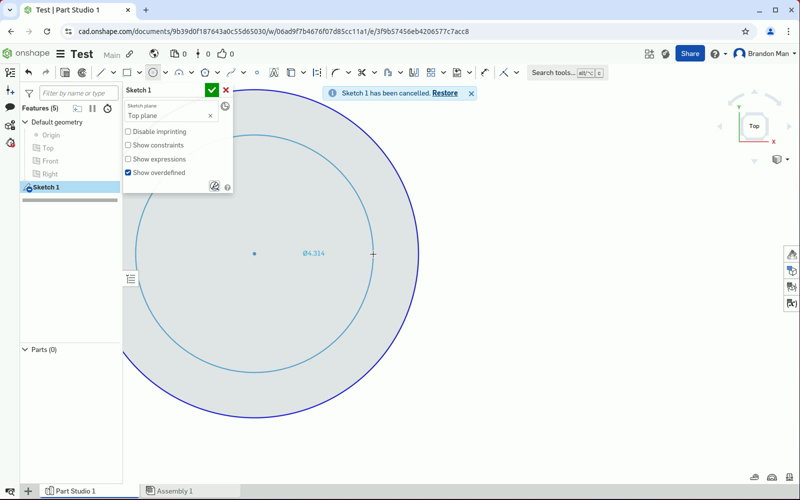
scroll(-6)
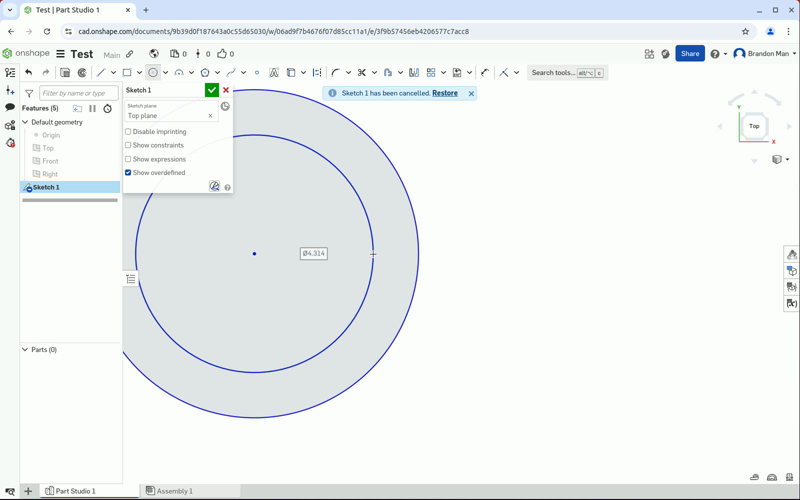
scroll(-6)
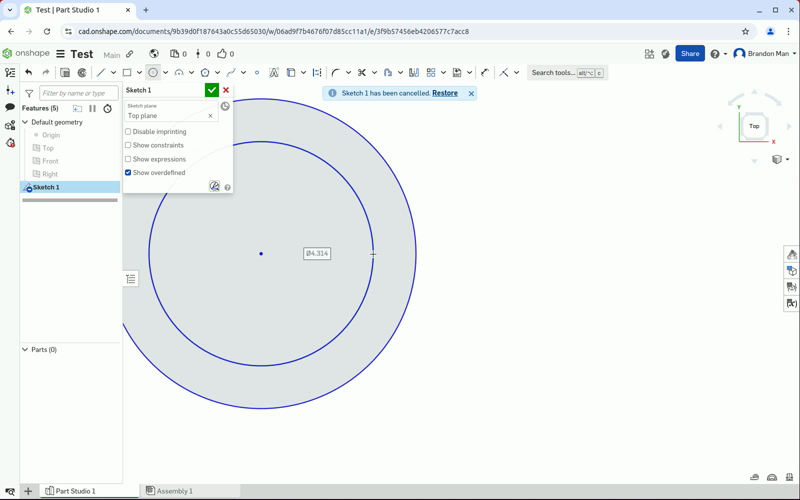
scroll(-6)
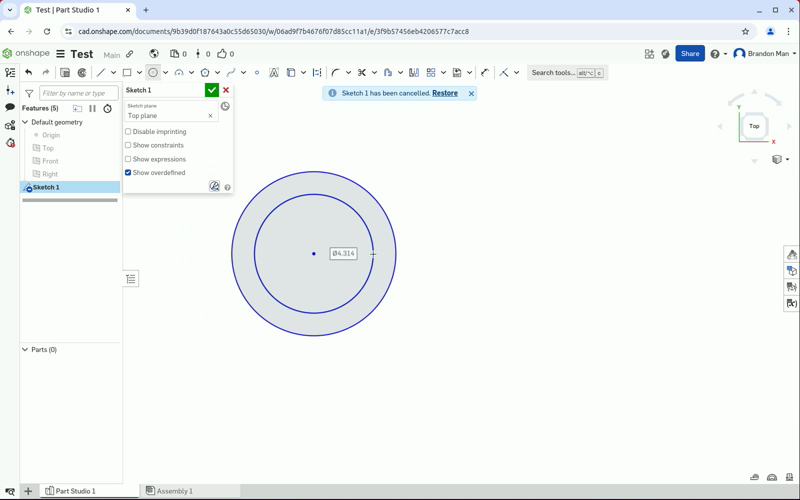
scroll(-6)
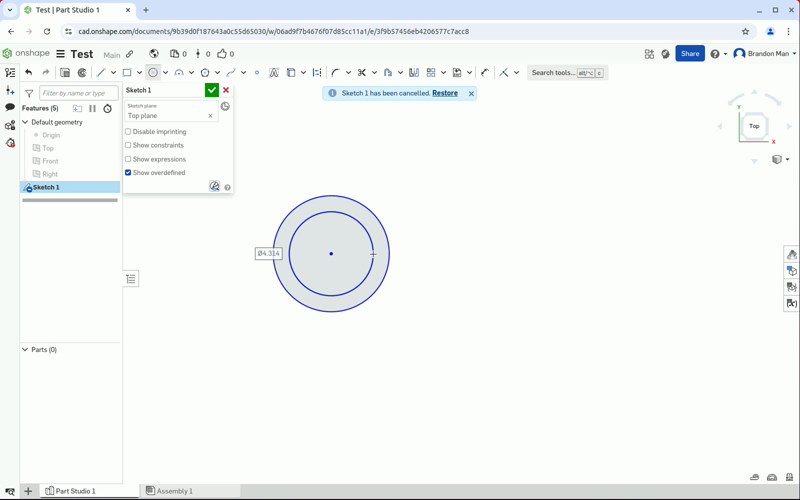
scroll(-6)
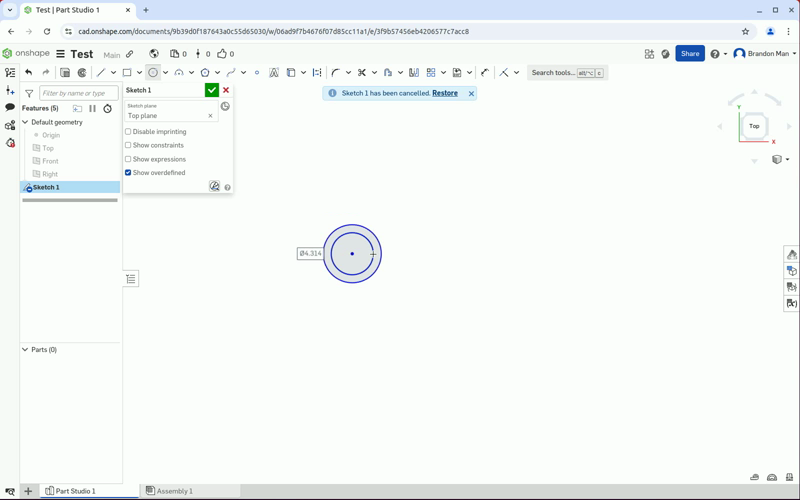
scroll(-6)
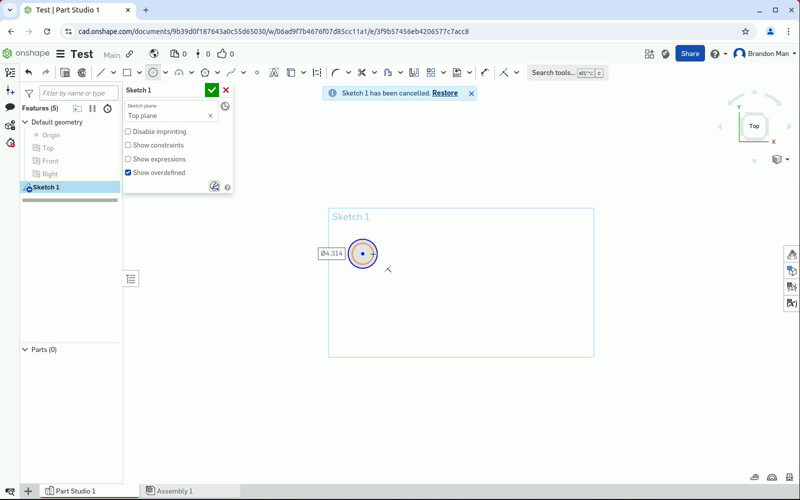
key(esc)
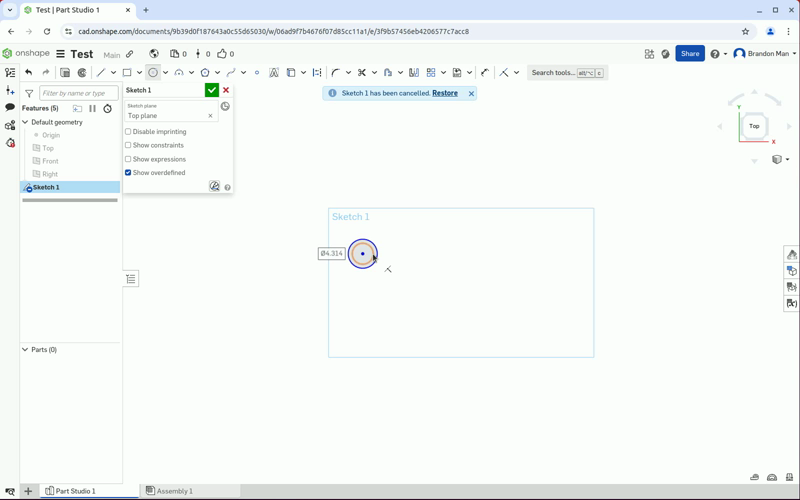
mouse_move(372, 259)
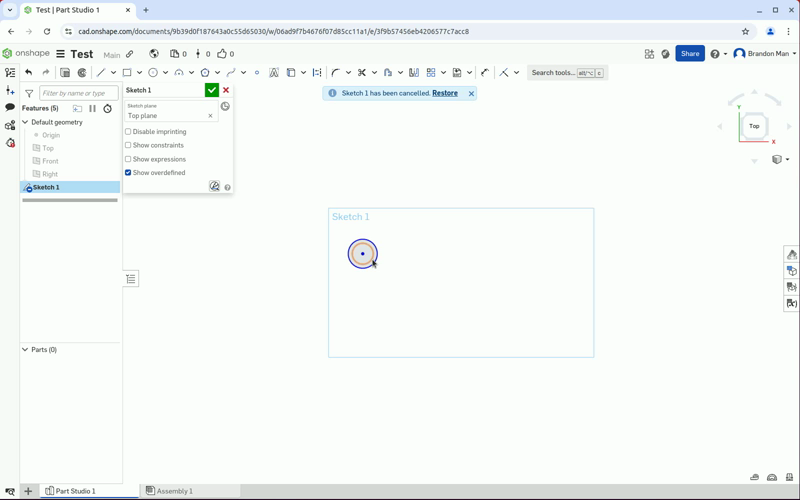
scroll(6)
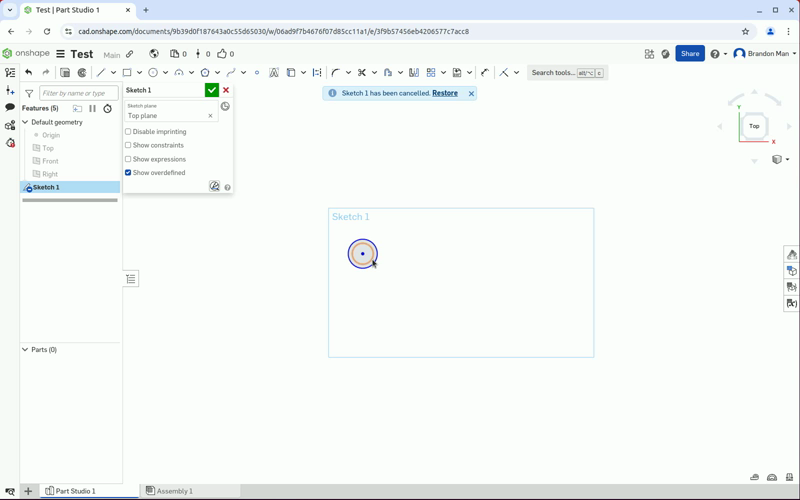
scroll(6)
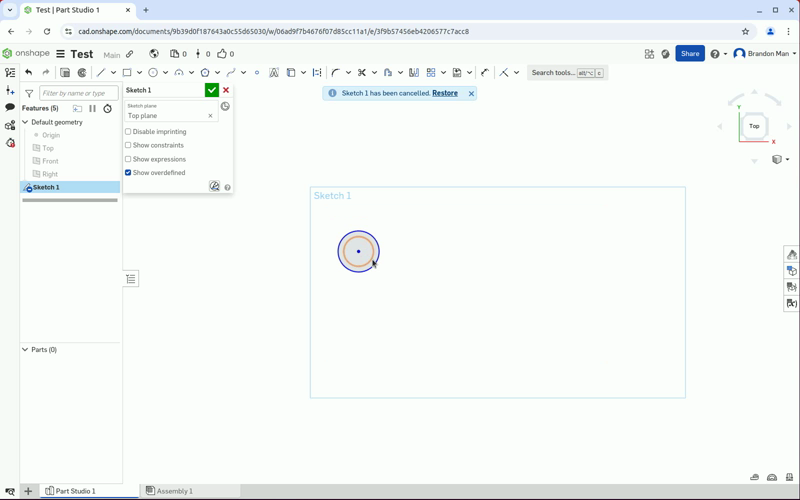
scroll(6)
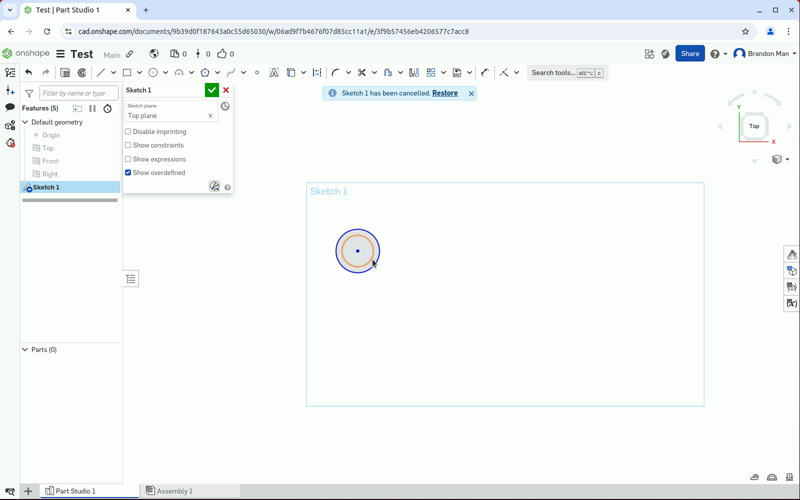
scroll(6)
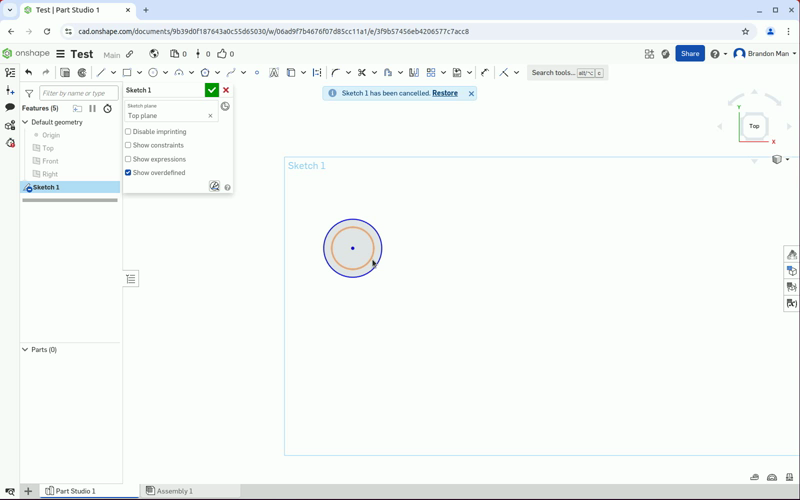
scroll(6)
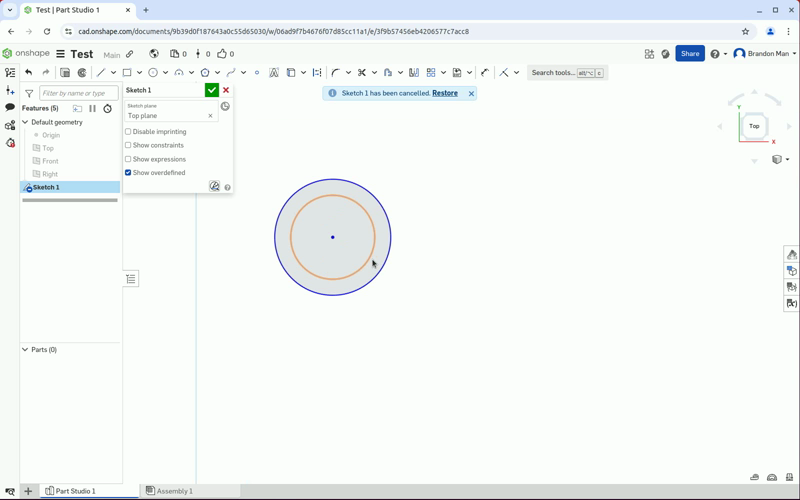
scroll(6)
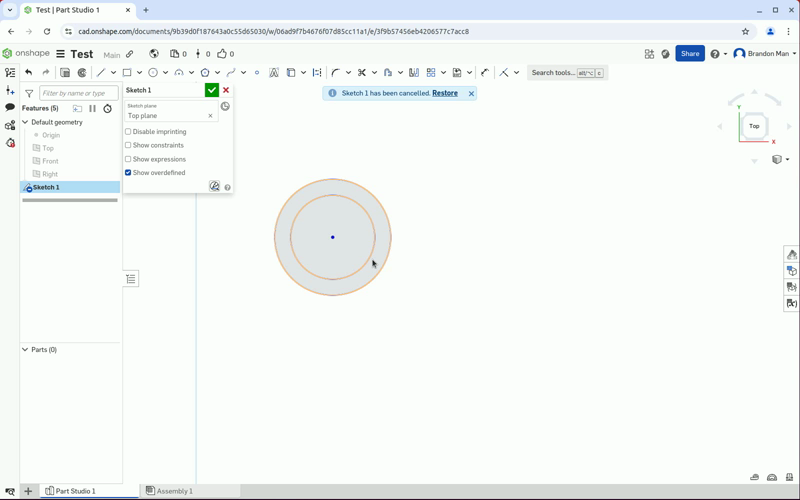
scroll(6)
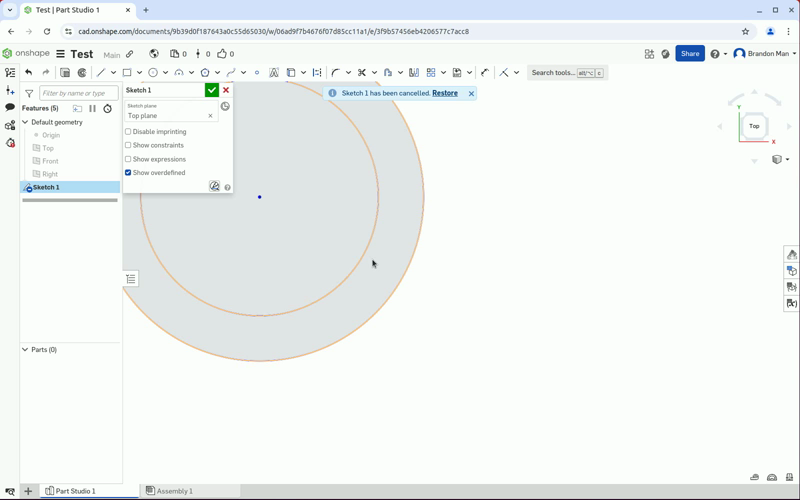
click(372, 259)
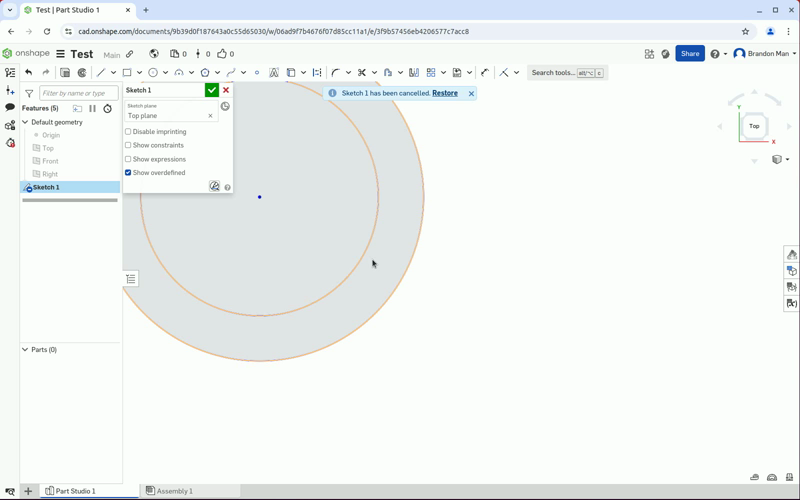
scroll(-6)
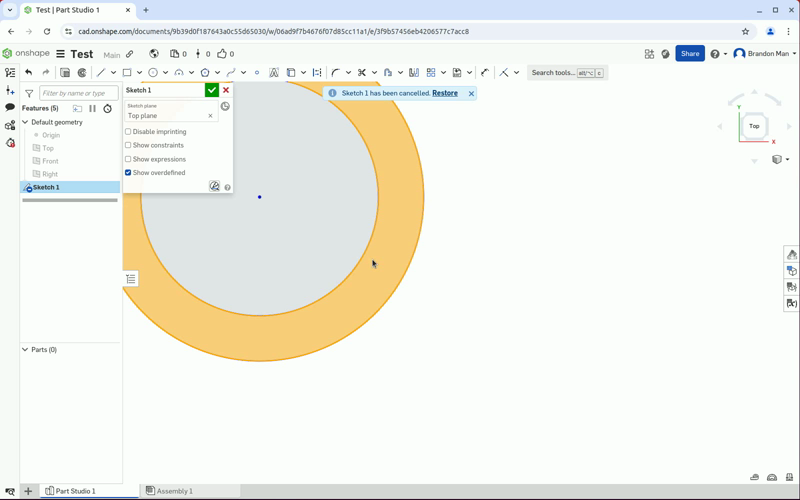
scroll(-6)
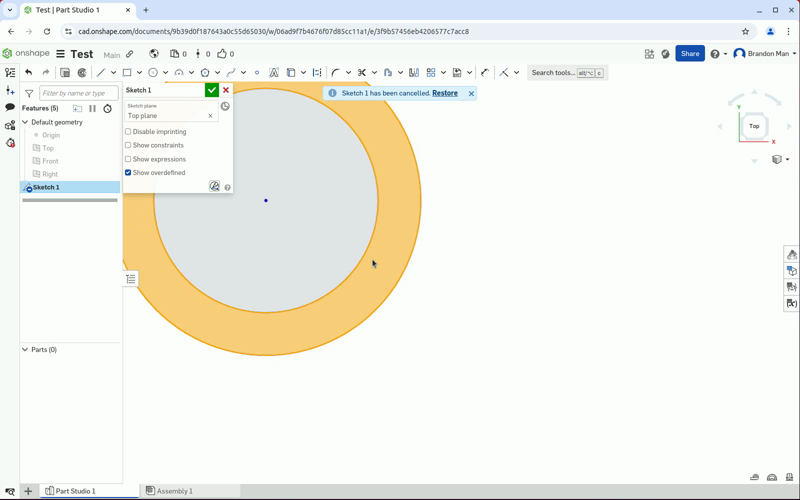
scroll(-6)
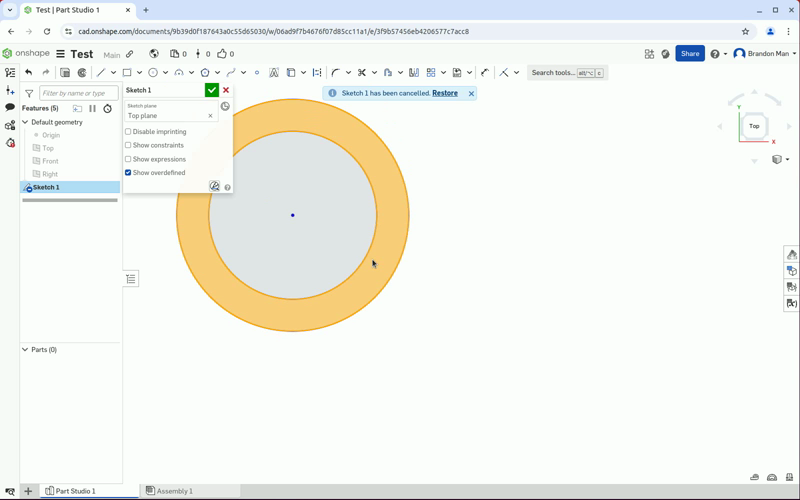
scroll(-6)
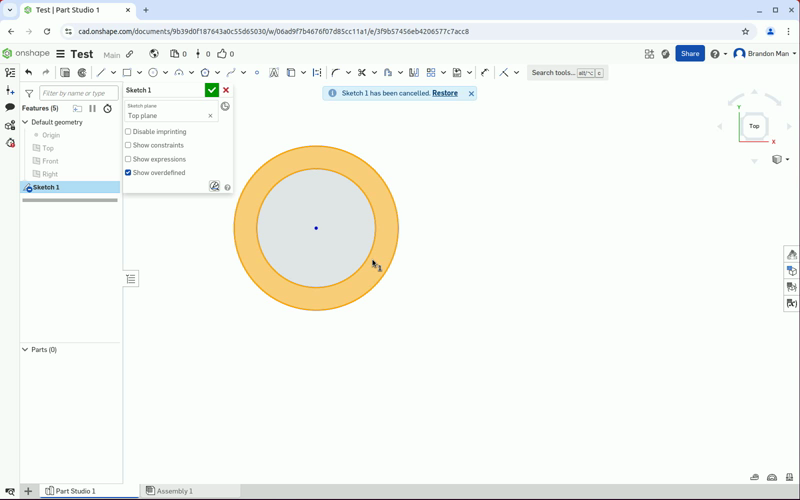
scroll(-6)
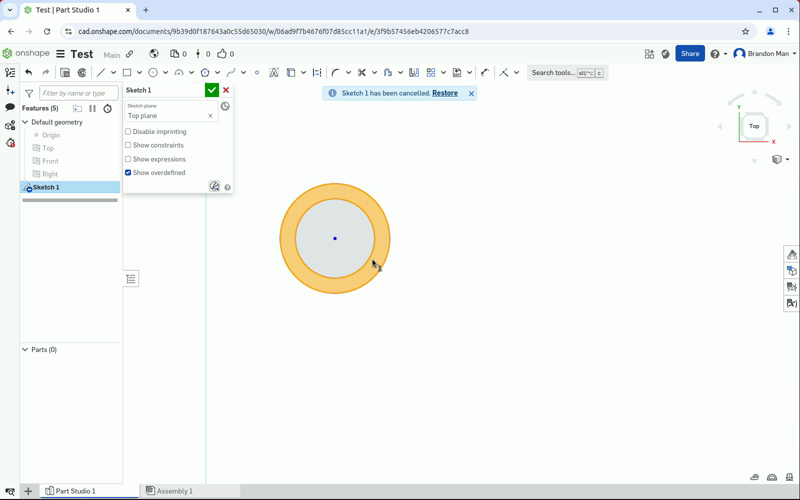
scroll(-6)
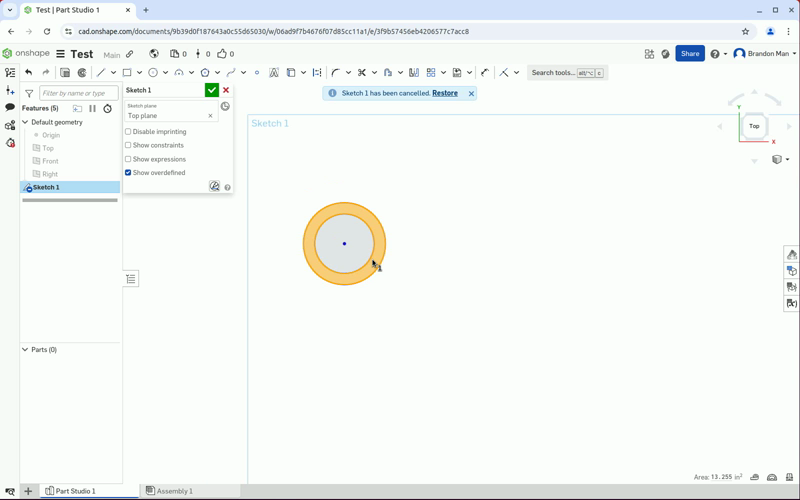
scroll(-6)
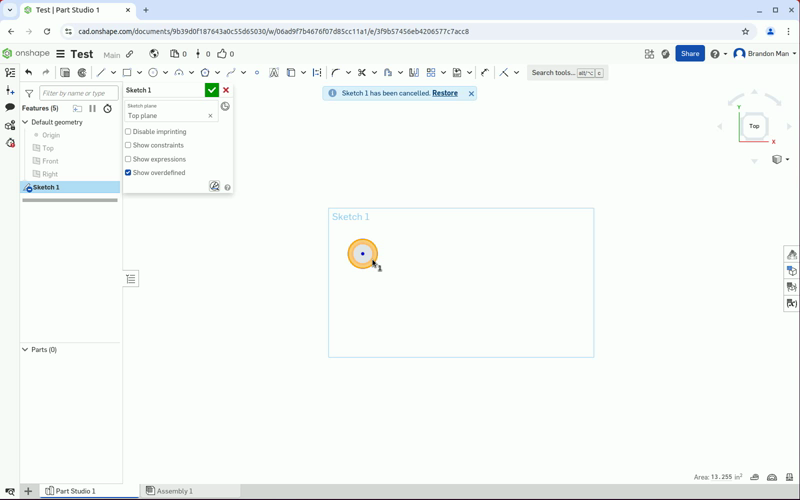
mouse_move(73, 352)
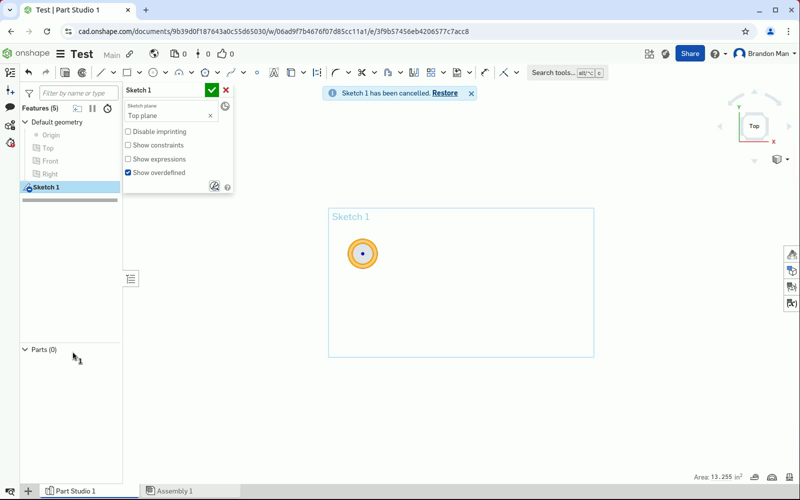
key(shift+y)
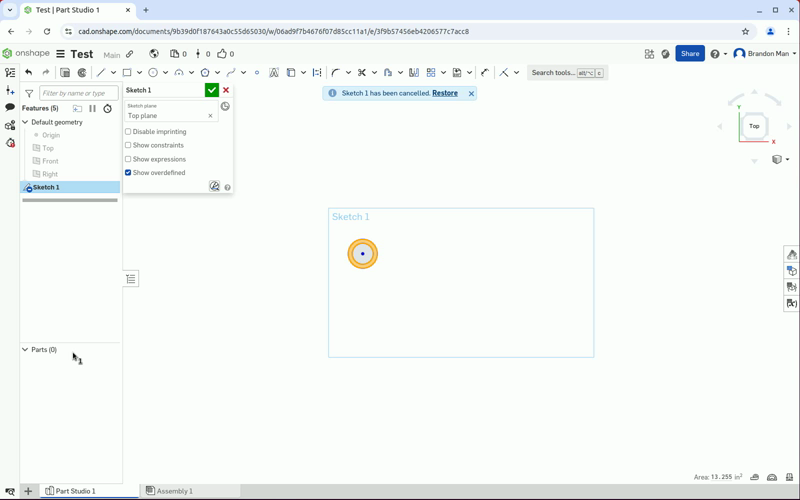
key(shift+e)
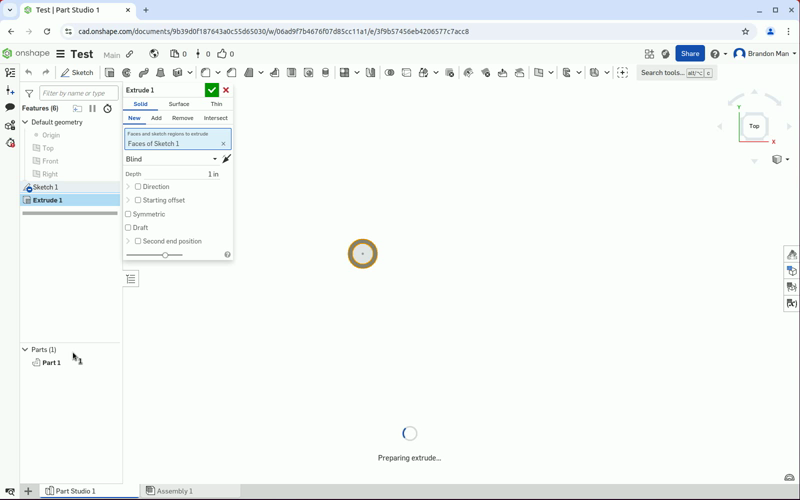
mouse_move(143, 106)
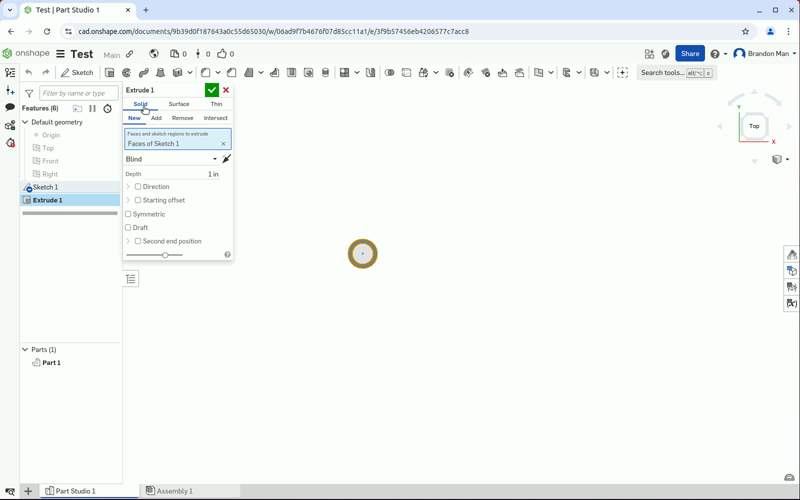
click(143, 106)
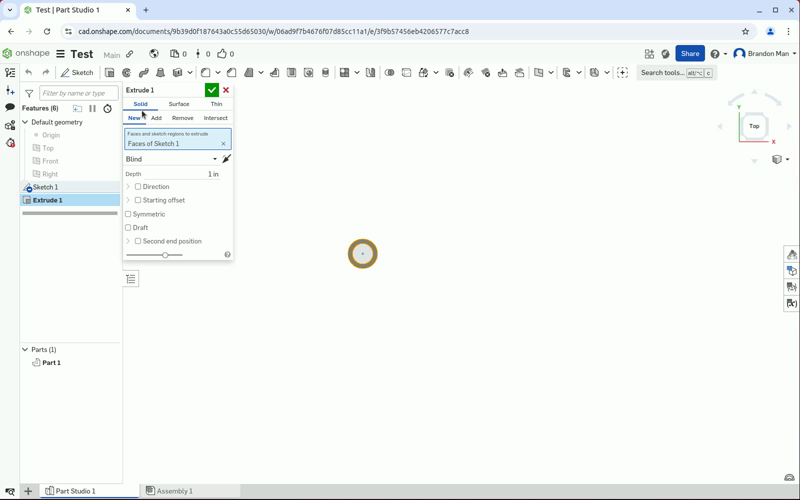
mouse_move(137, 120)
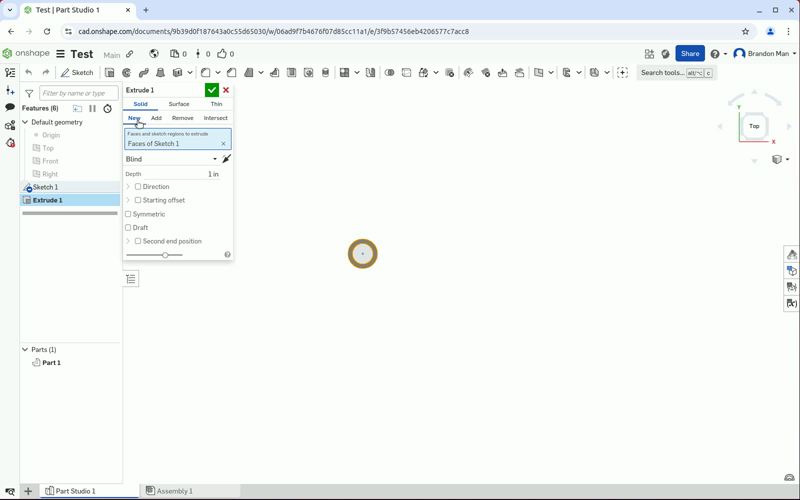
click(137, 120)
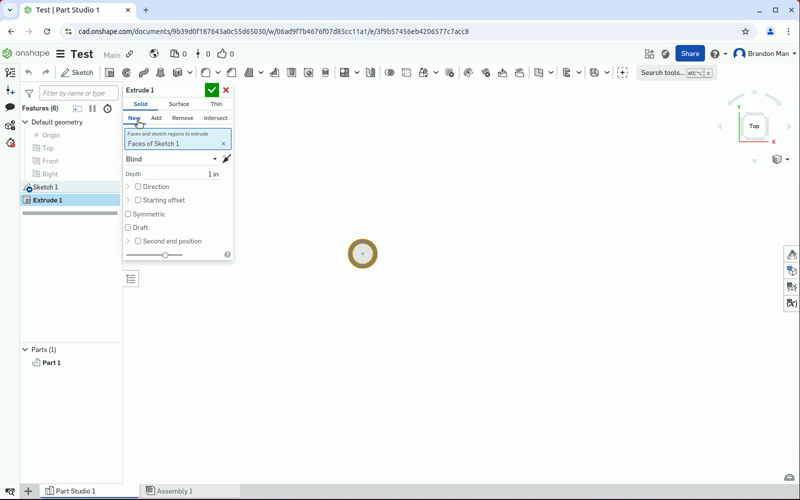
key(tab, 4)
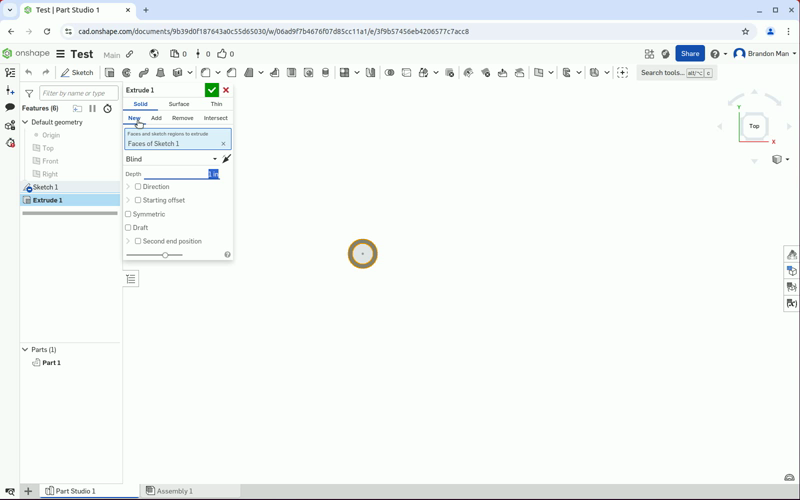
text(21.905)
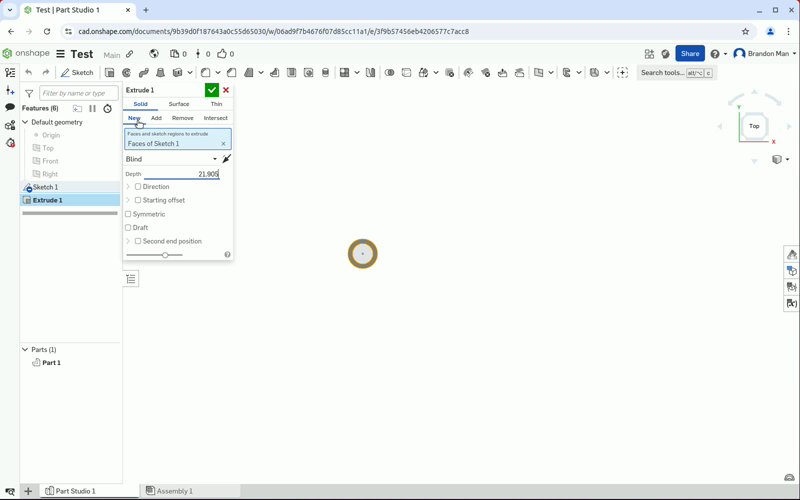
key(enter)
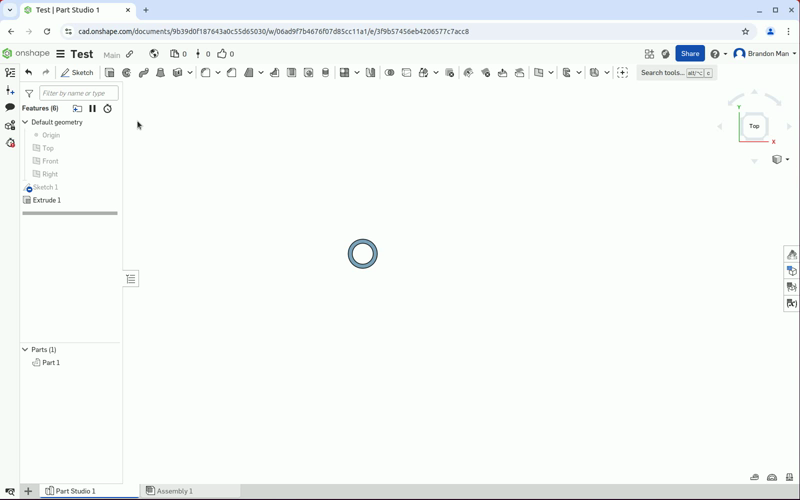
key(shift+h)
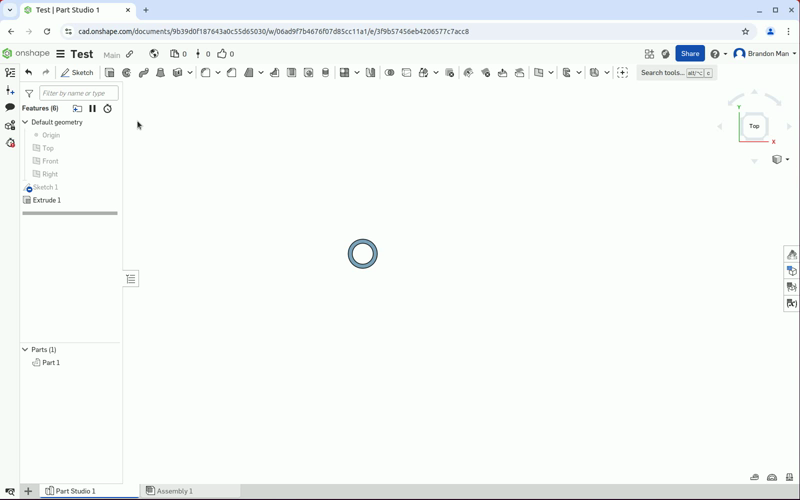
key(shift+h)
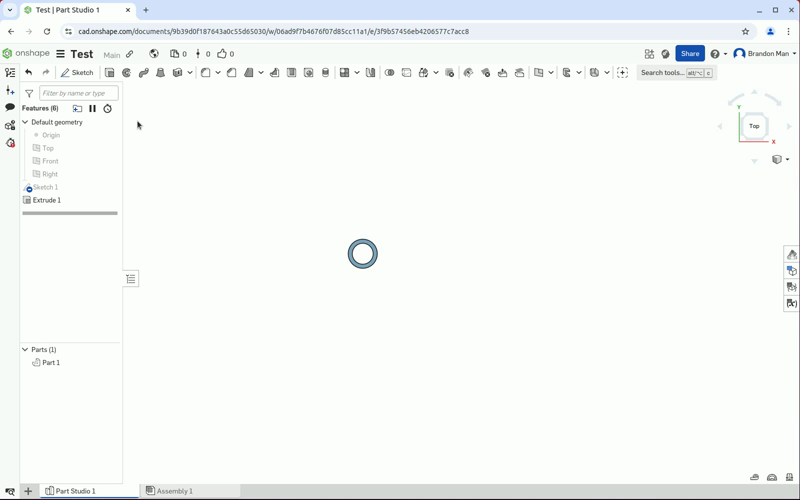
mouse_move(73, 189)
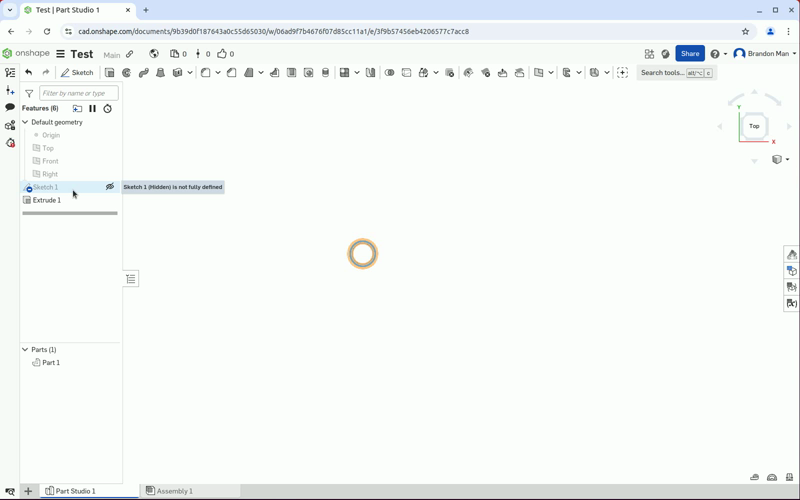
click(73, 189)
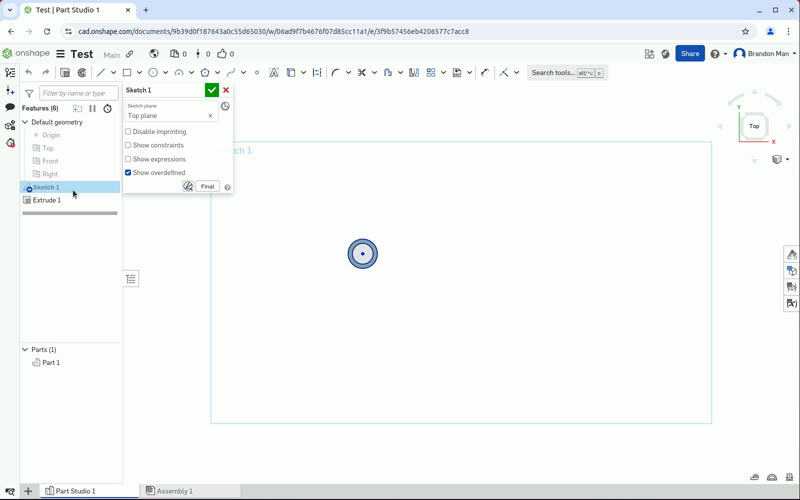
mouse_move(229, 92)
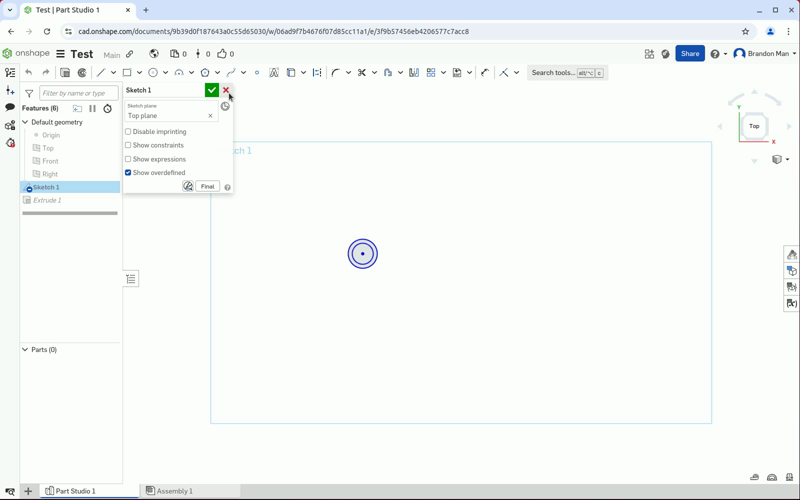
click(229, 92)
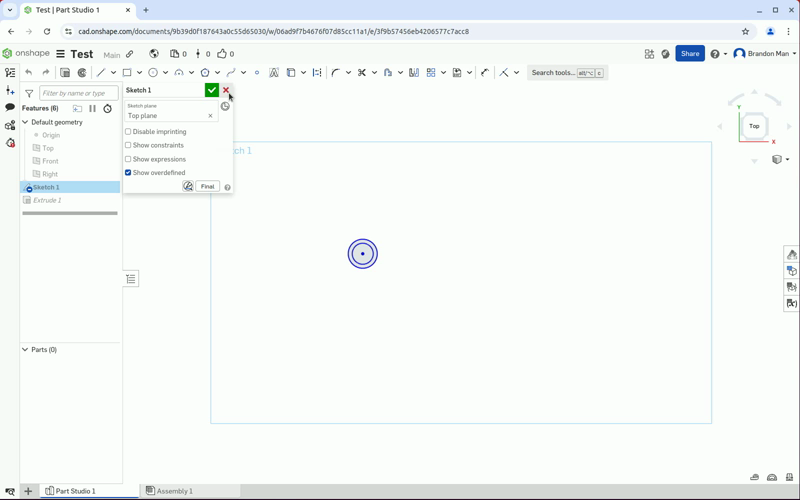
key(shift+s)
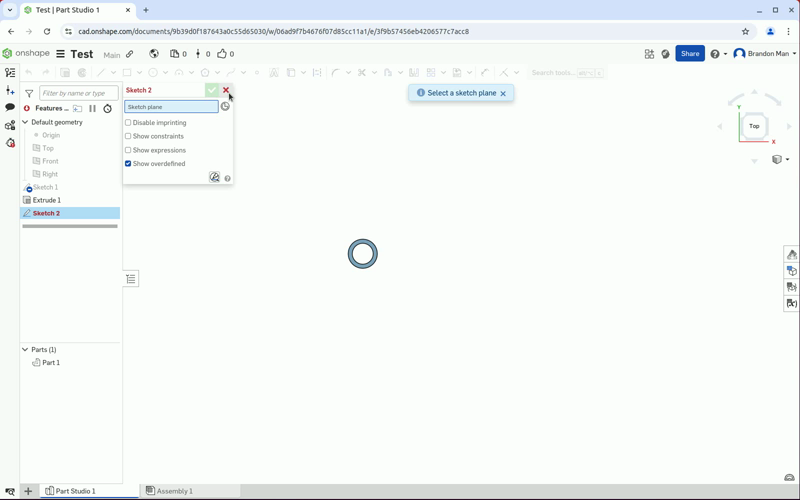
mouse_move(73, 150)
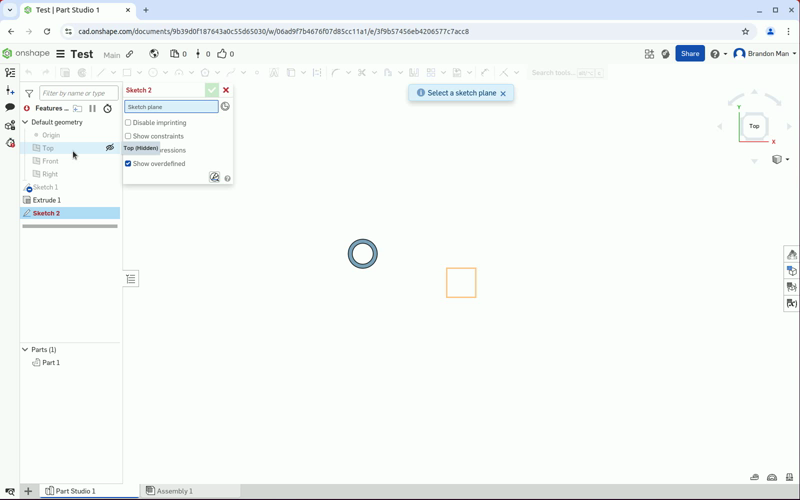
click(73, 150)
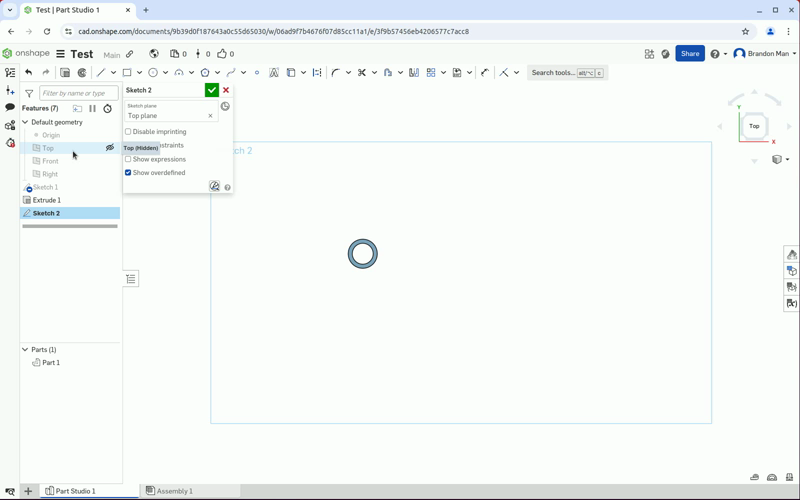
mouse_move(73, 352)
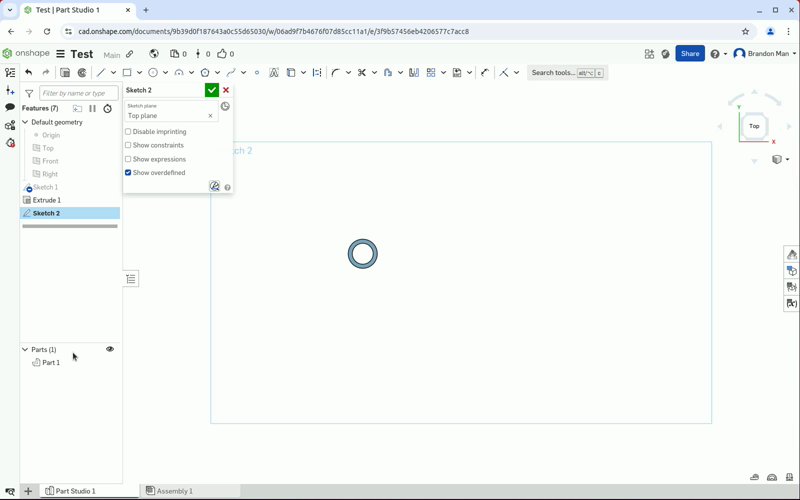
key(y)
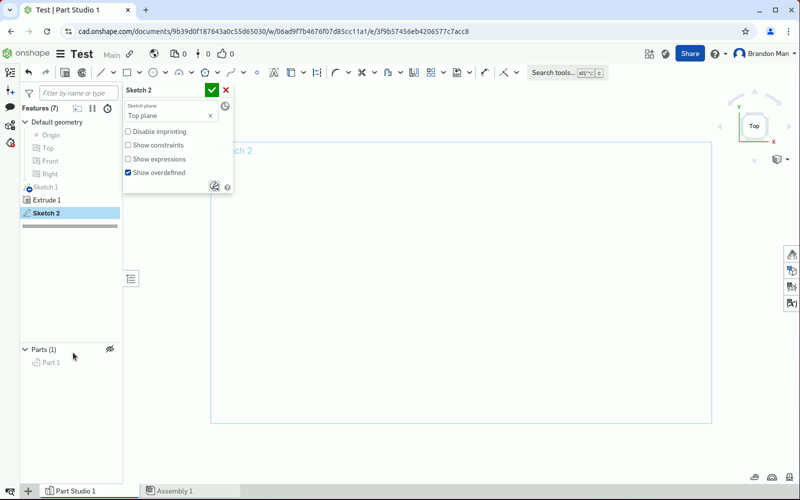
key(l)
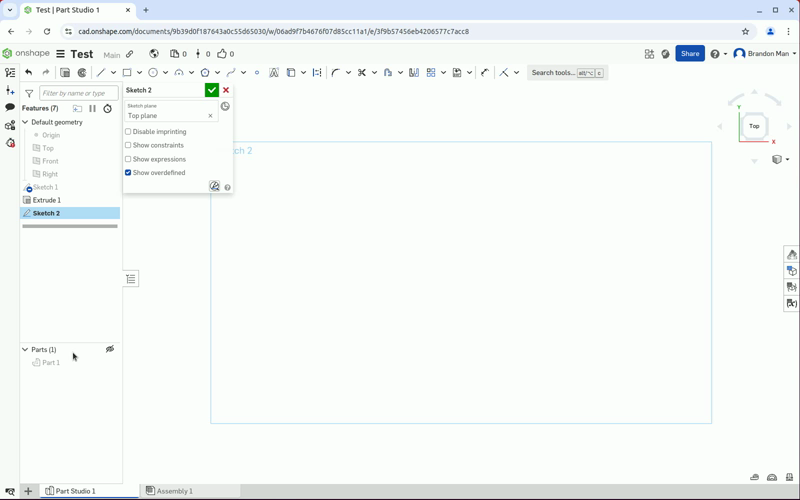
key_down(shift)
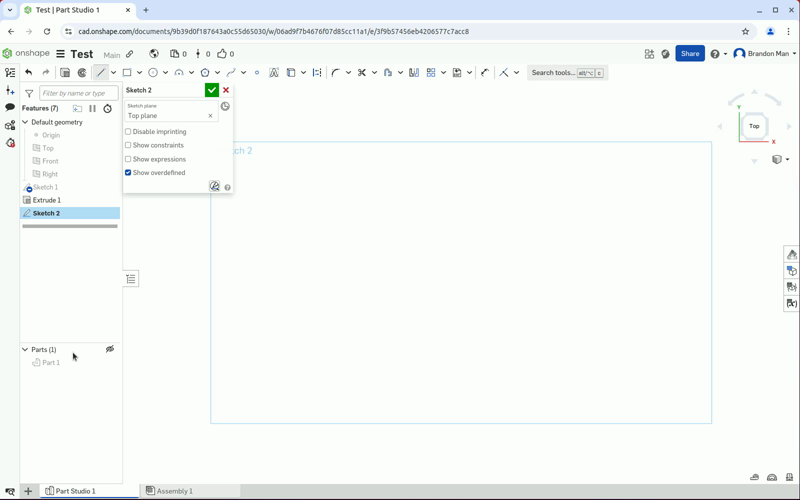
mouse_move(357, 303)
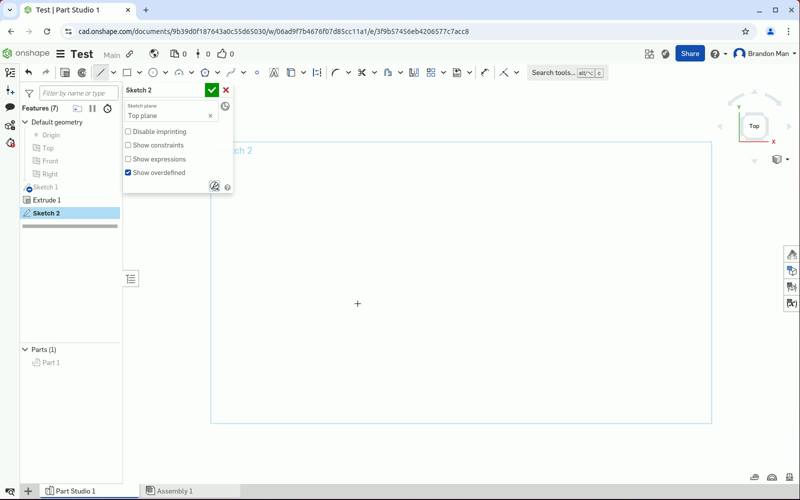
click(357, 303)
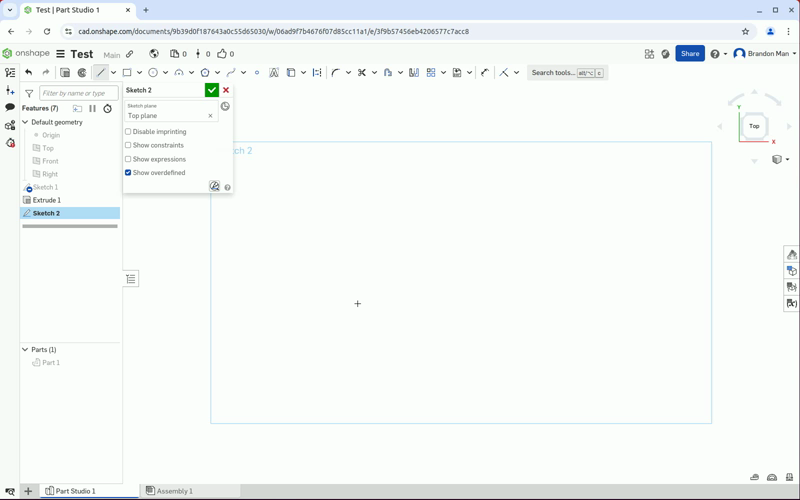
key_up(shift)
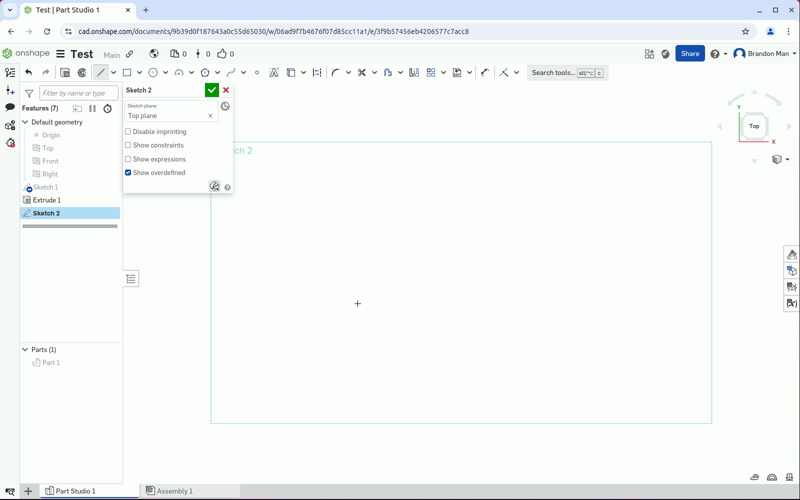
key_down(shift)
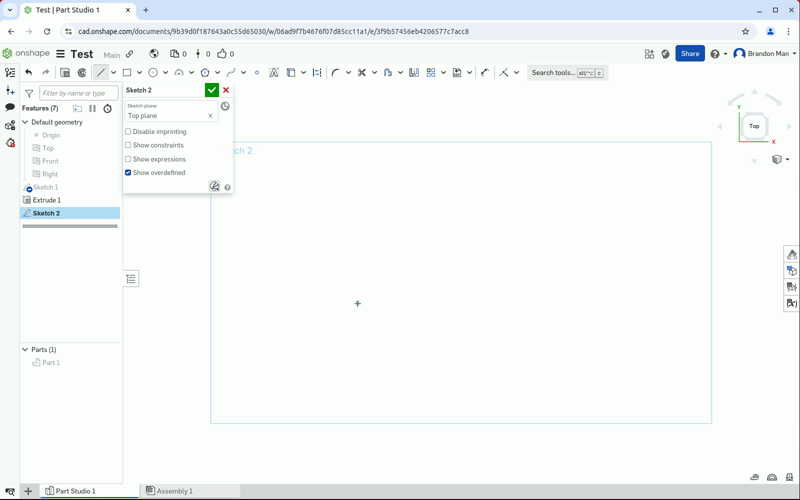
mouse_move(466, 303)
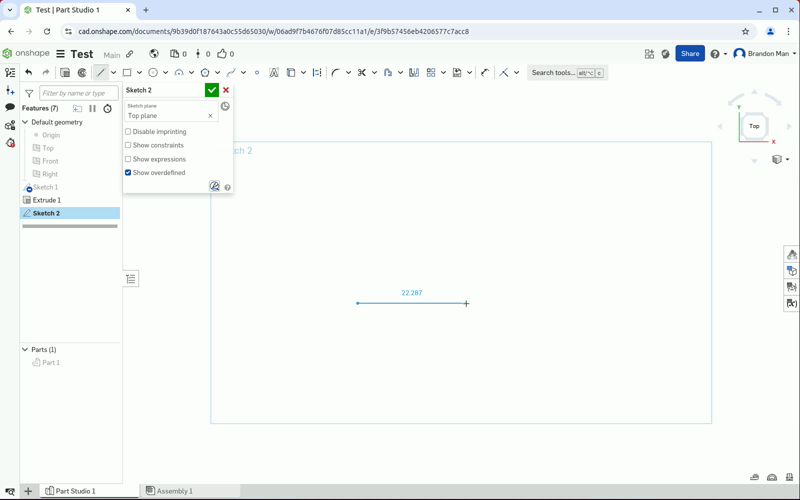
click(466, 303)
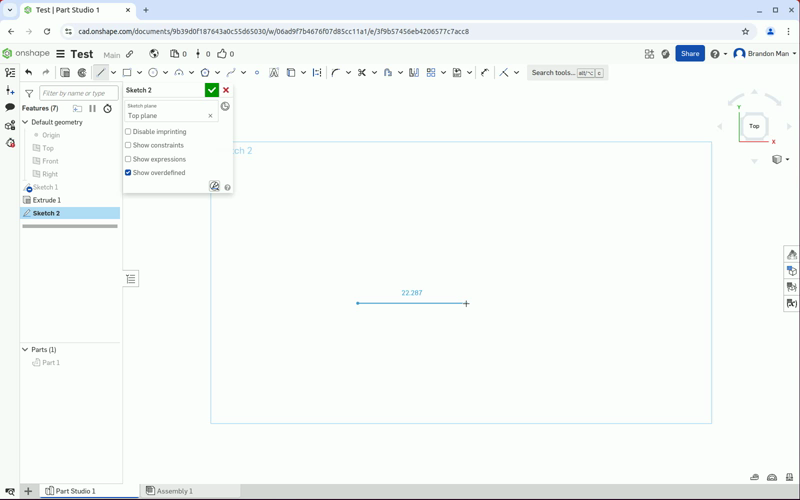
key_up(shift)
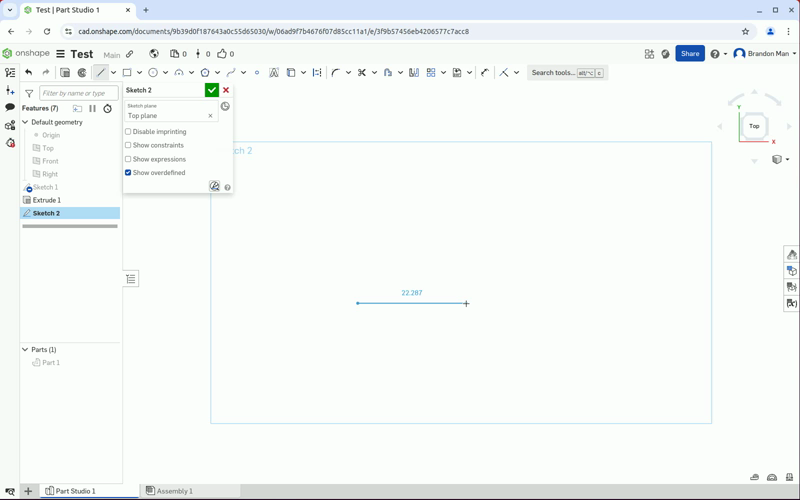
key_down(shift)
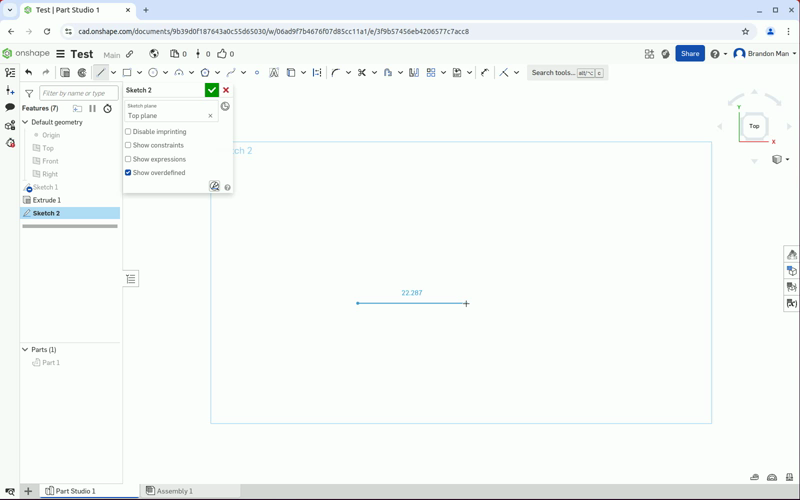
mouse_move(496, 303)
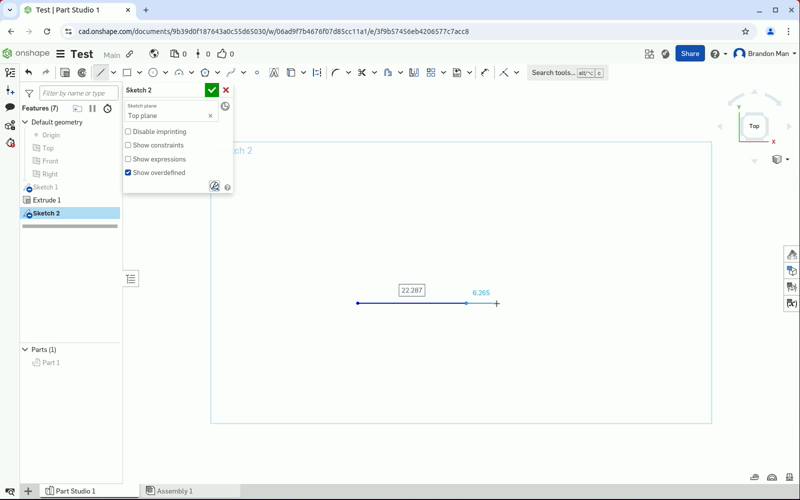
mouse_move(466, 299)
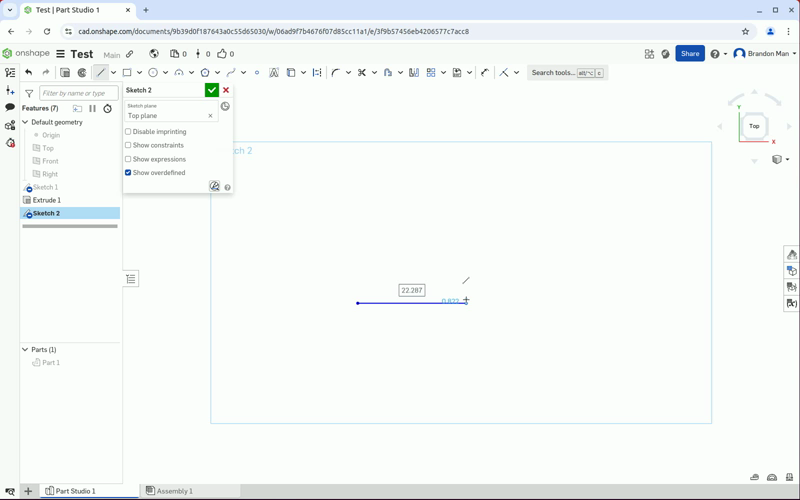
scroll(6)
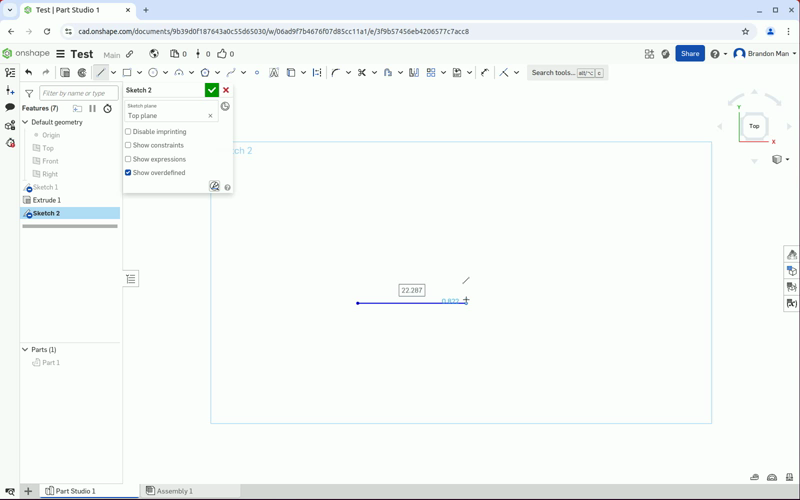
scroll(6)
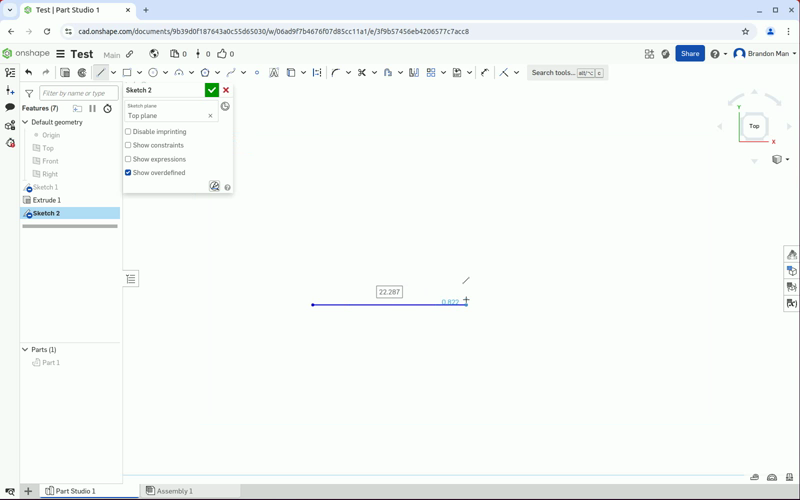
scroll(6)
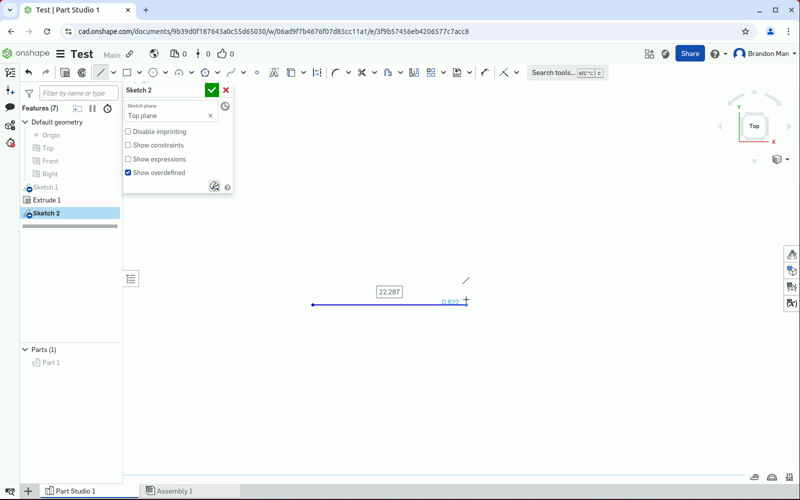
scroll(6)
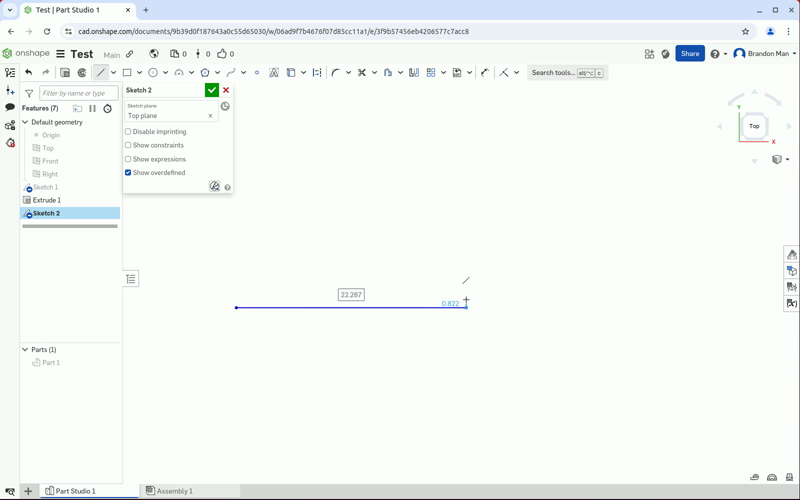
scroll(6)
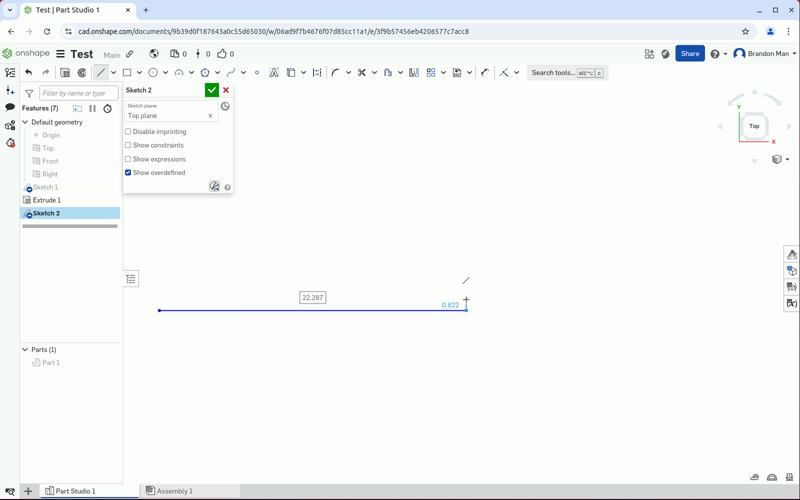
scroll(6)
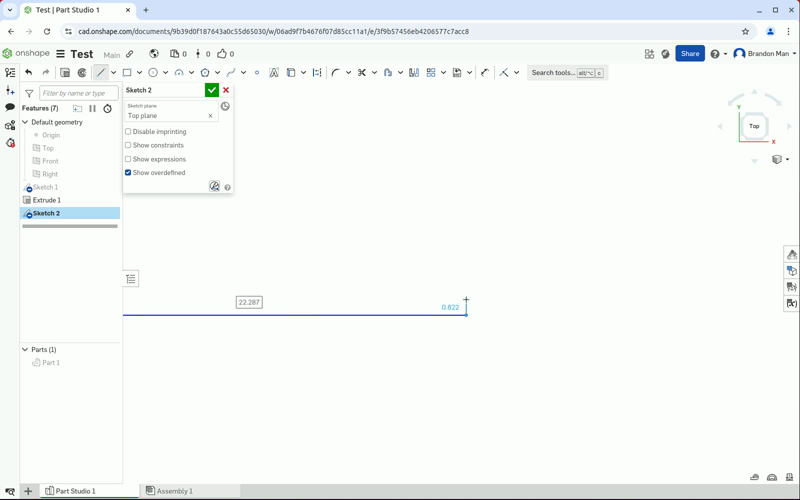
scroll(6)
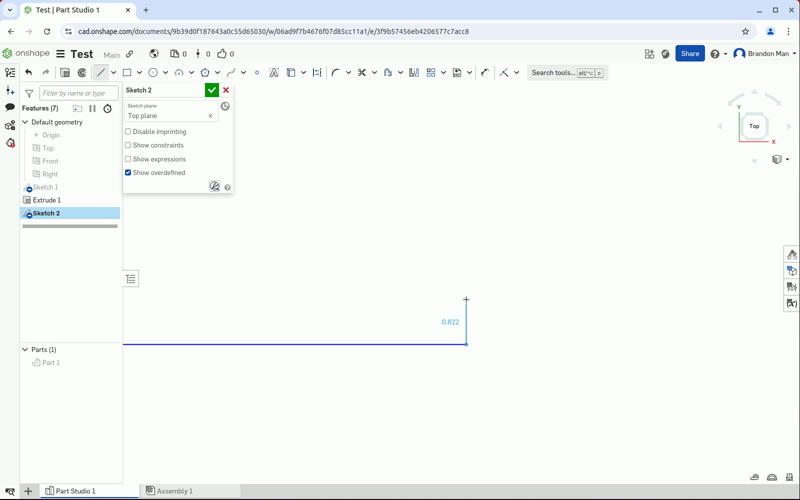
click(466, 299)
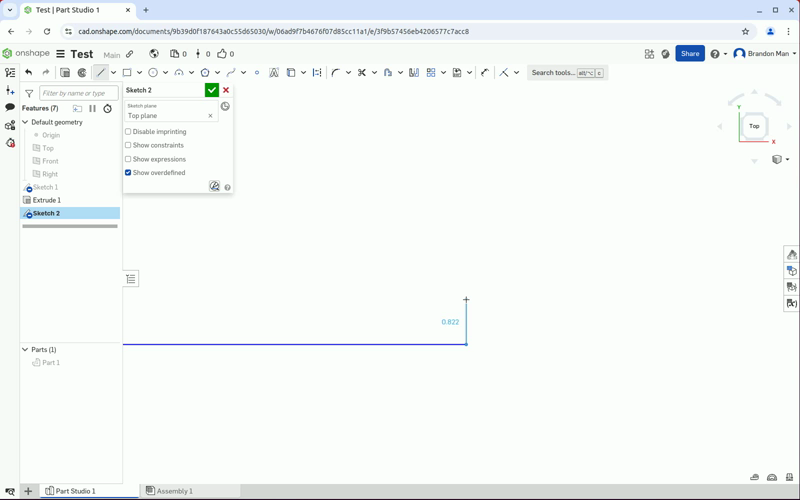
scroll(-6)
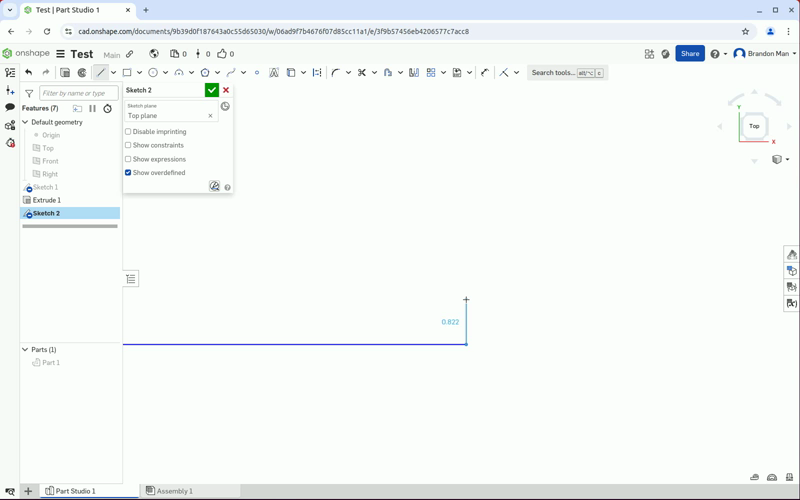
scroll(-6)
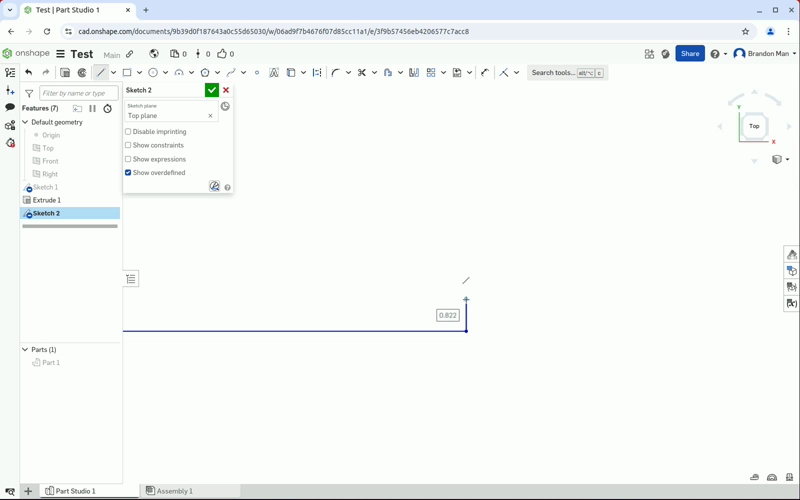
scroll(-6)
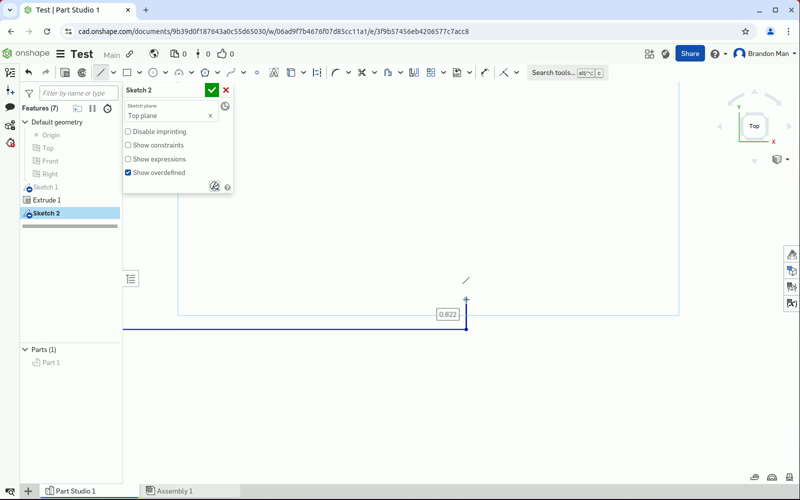
scroll(-6)
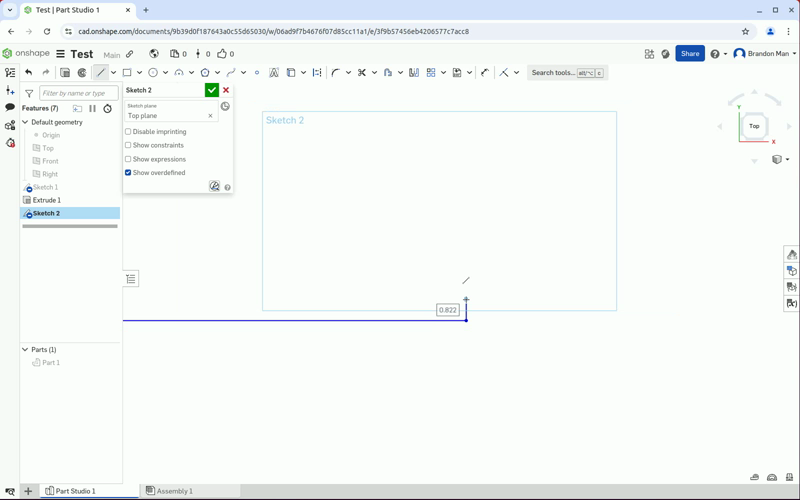
scroll(-6)
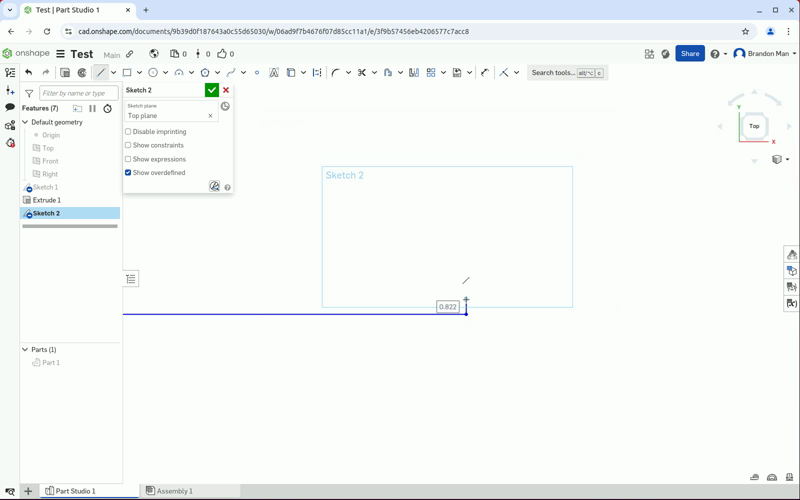
scroll(-6)
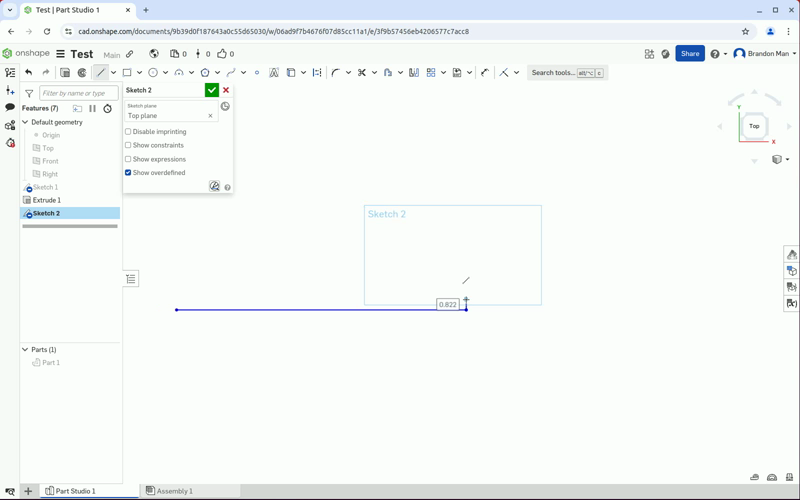
scroll(-6)
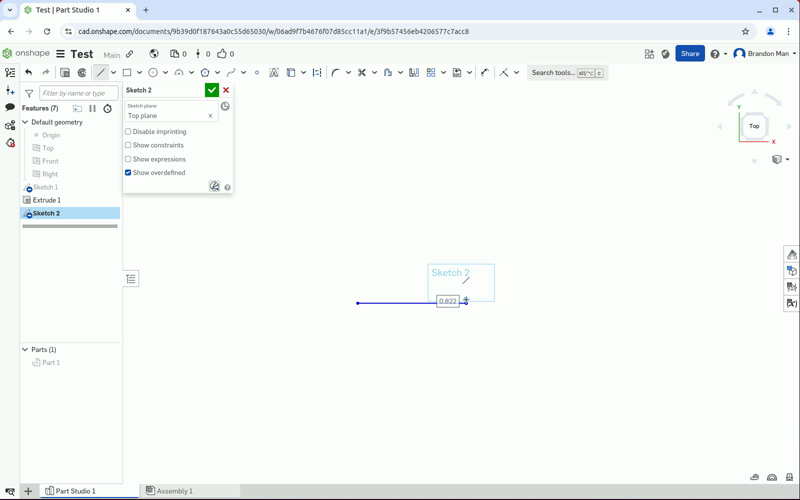
key_up(shift)
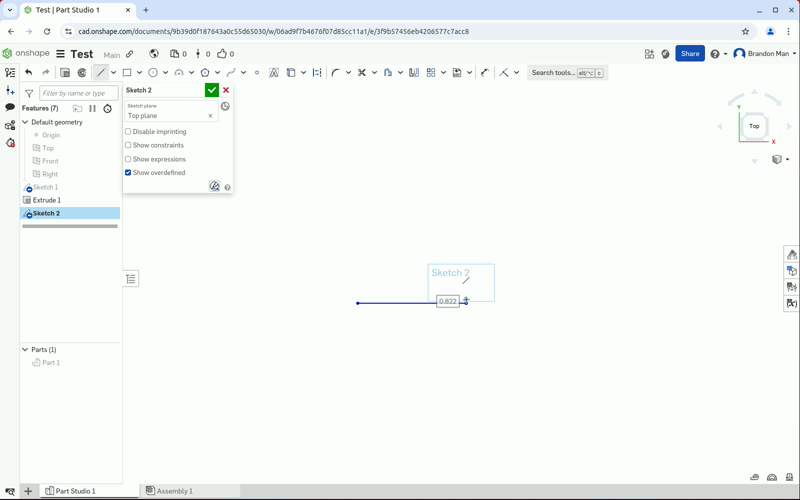
key_down(shift)
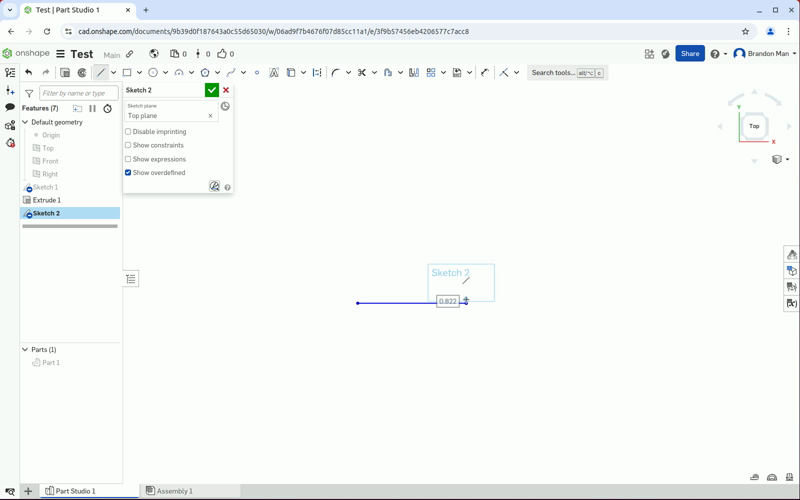
mouse_move(366, 299)
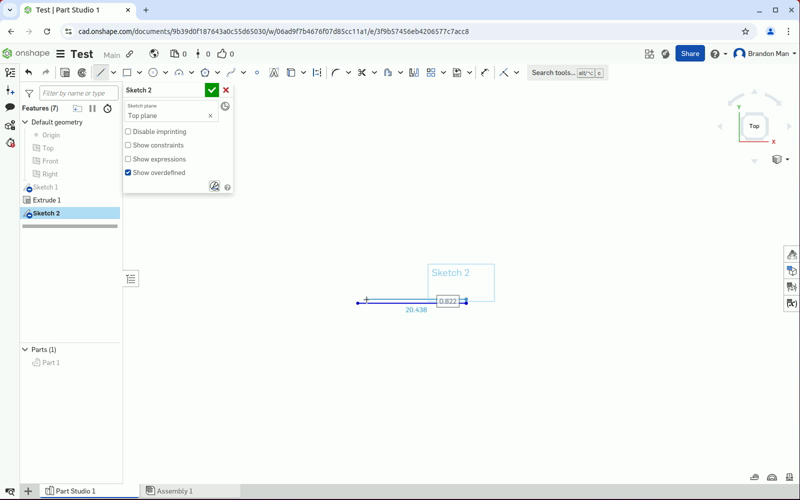
click(366, 299)
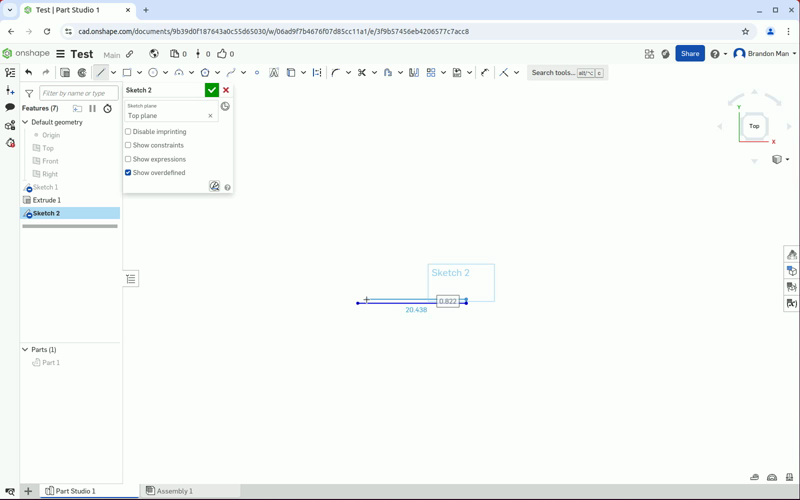
key_up(shift)
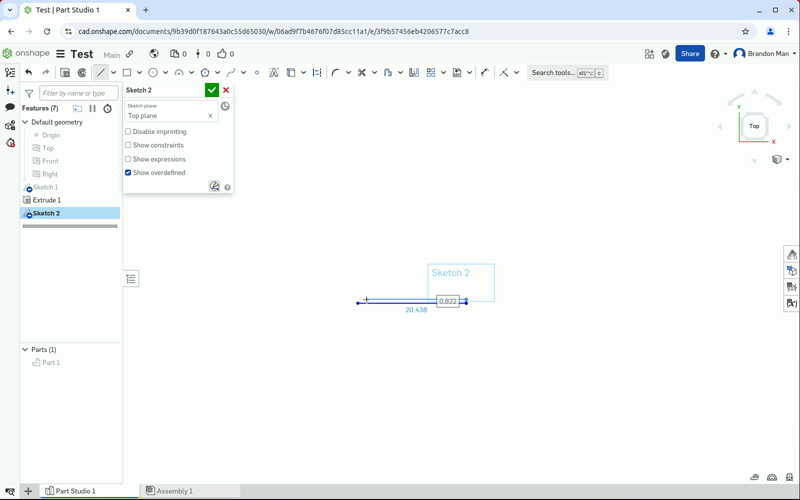
key_down(shift)
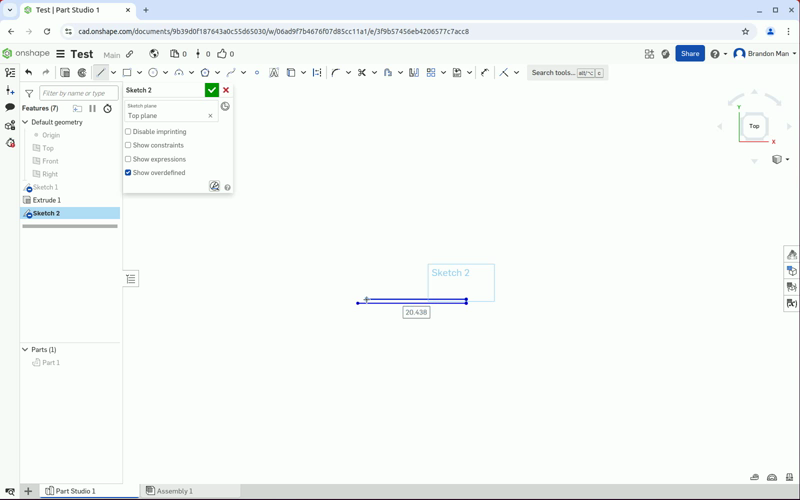
mouse_move(396, 299)
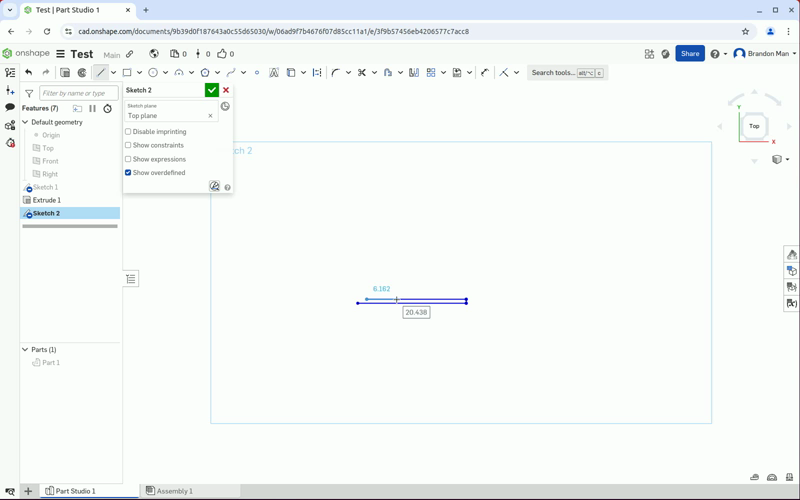
mouse_move(366, 267)
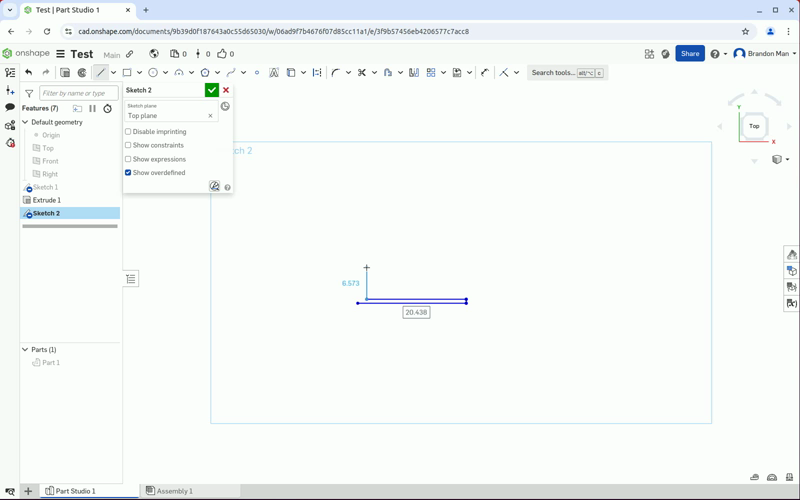
click(366, 267)
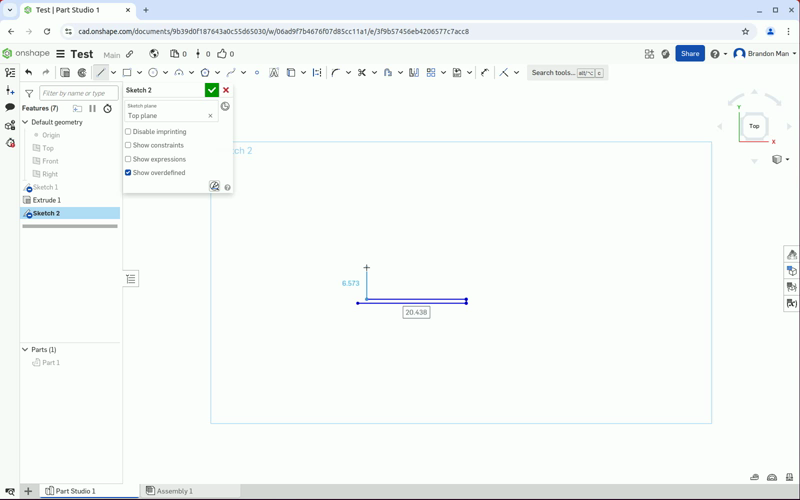
key_up(shift)
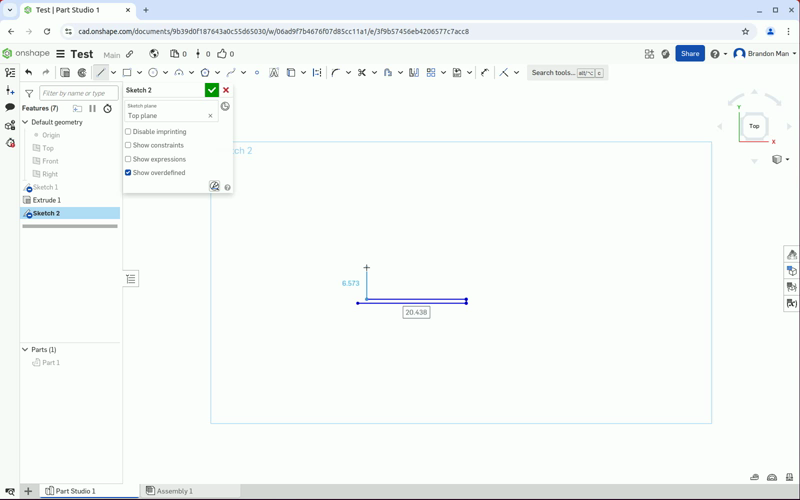
key(esc)
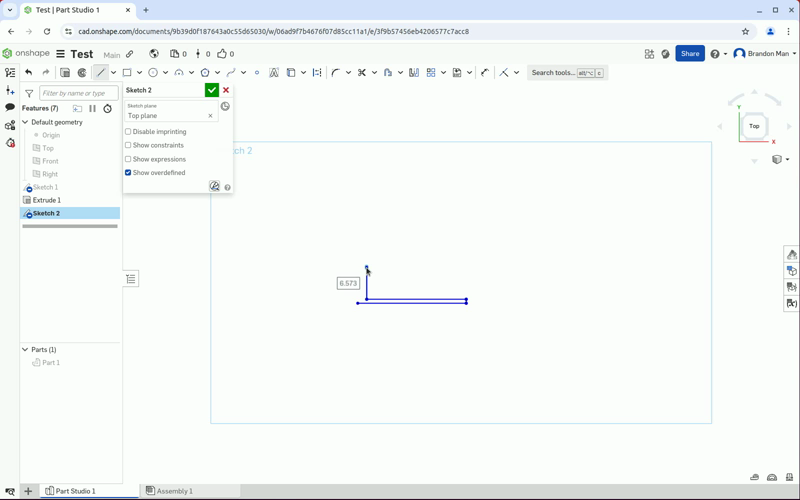
key(a)
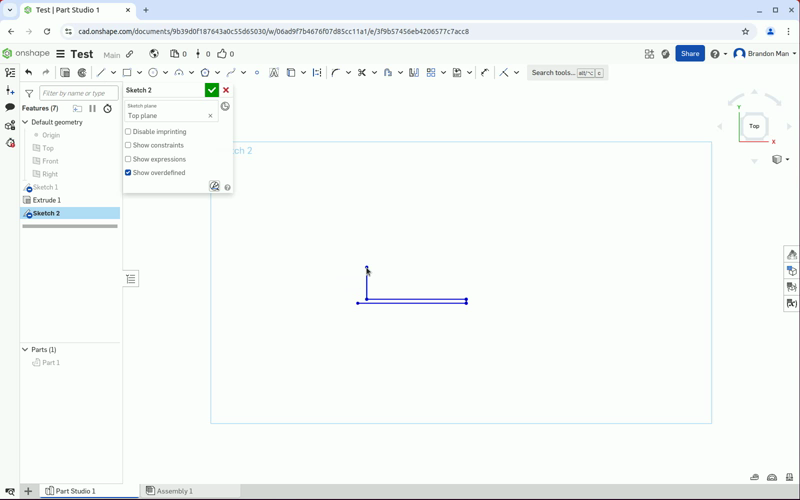
mouse_move(366, 267)
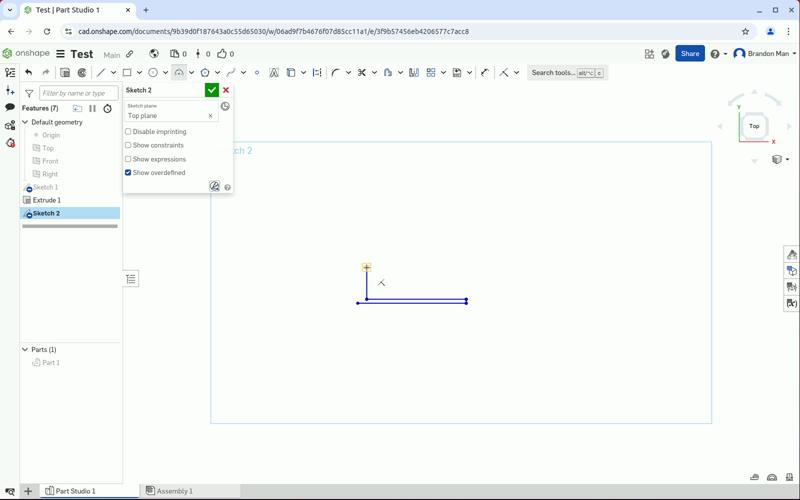
click(366, 267)
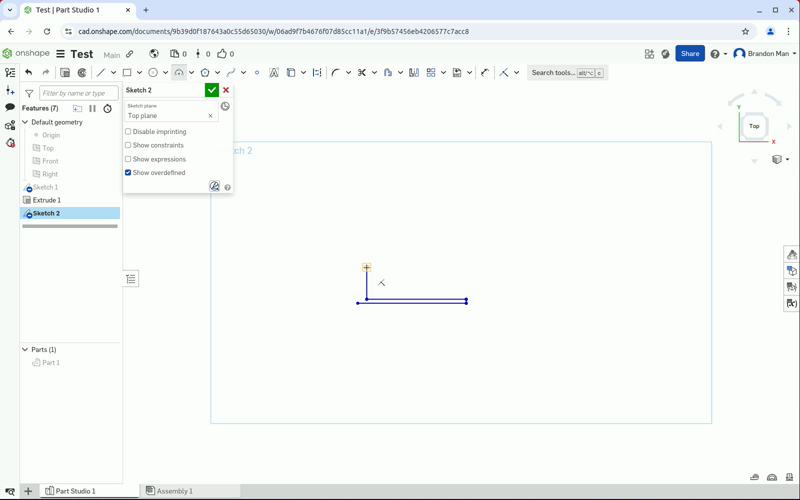
key_down(shift)
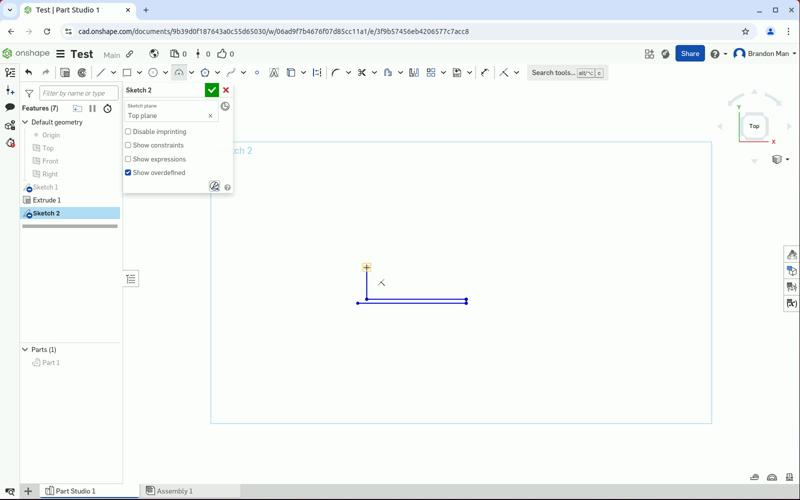
mouse_move(357, 267)
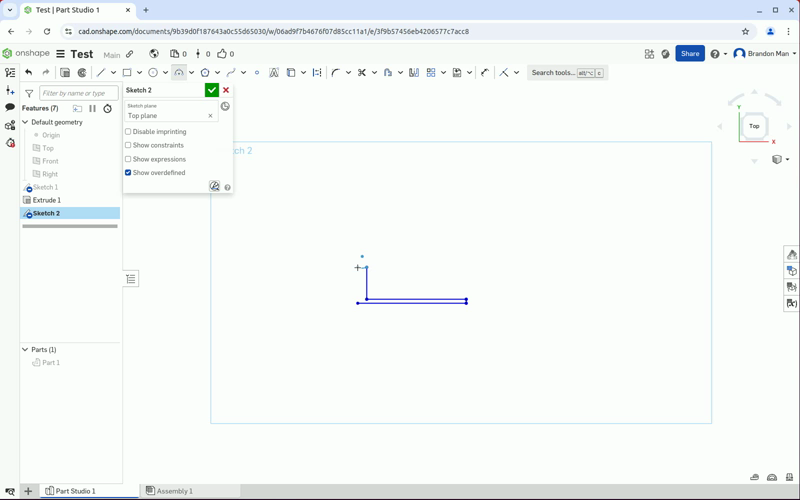
click(357, 267)
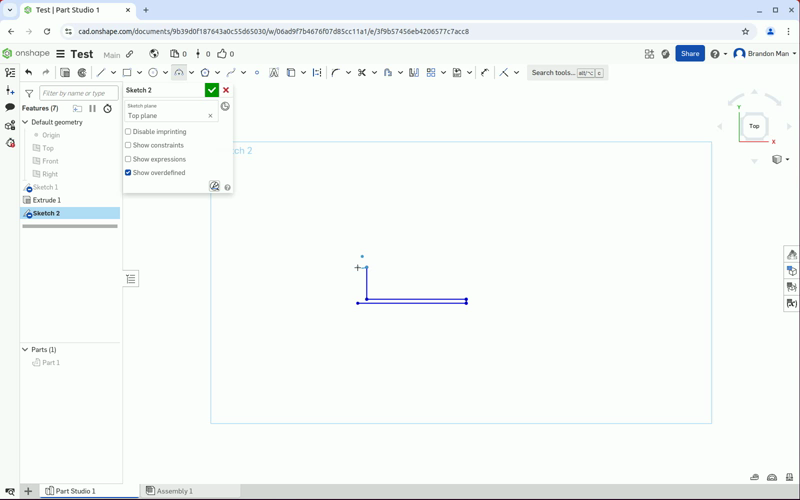
mouse_move(362, 268)
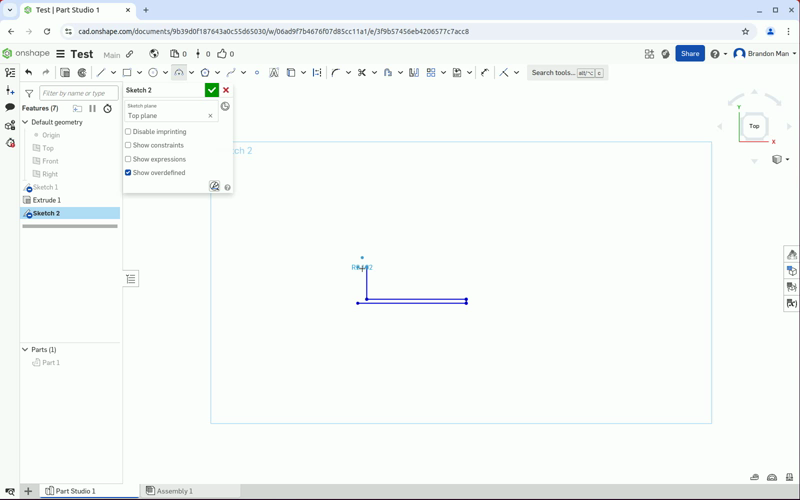
click(362, 268)
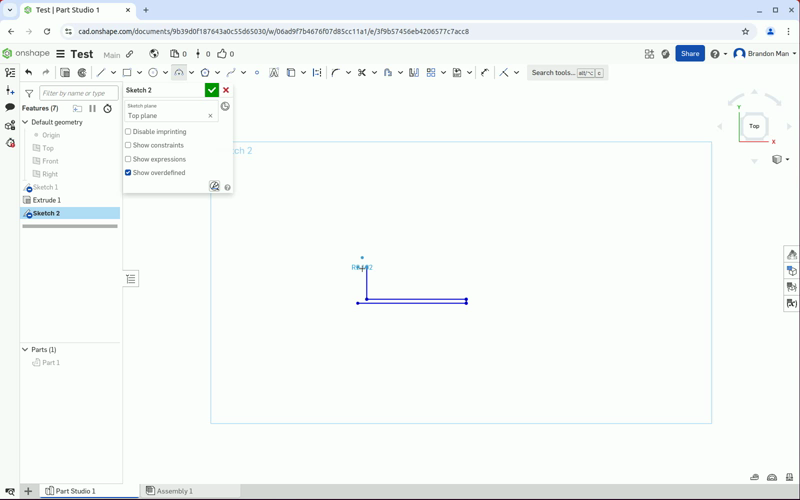
key_up(shift)
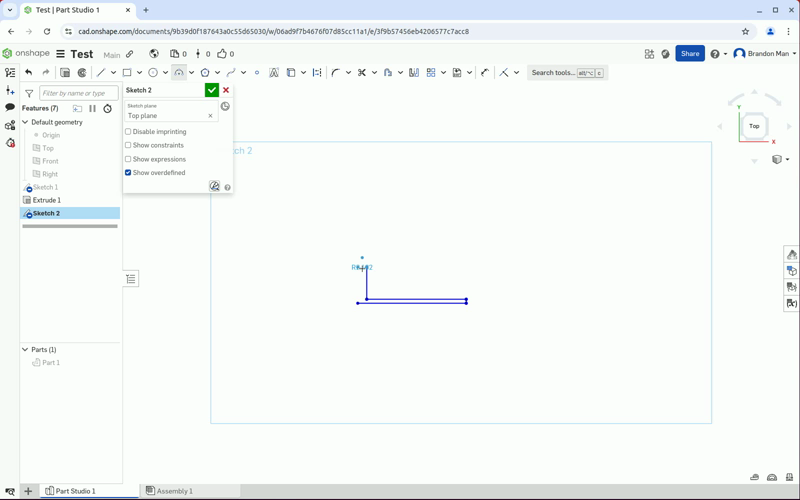
key(esc)
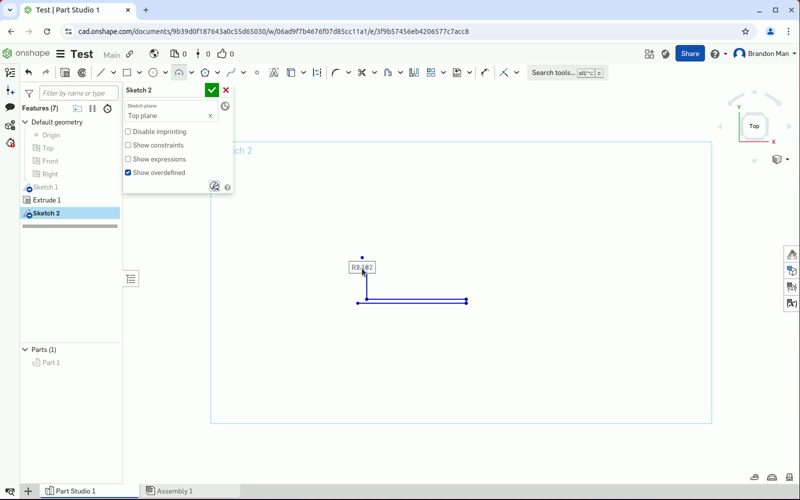
key(l)
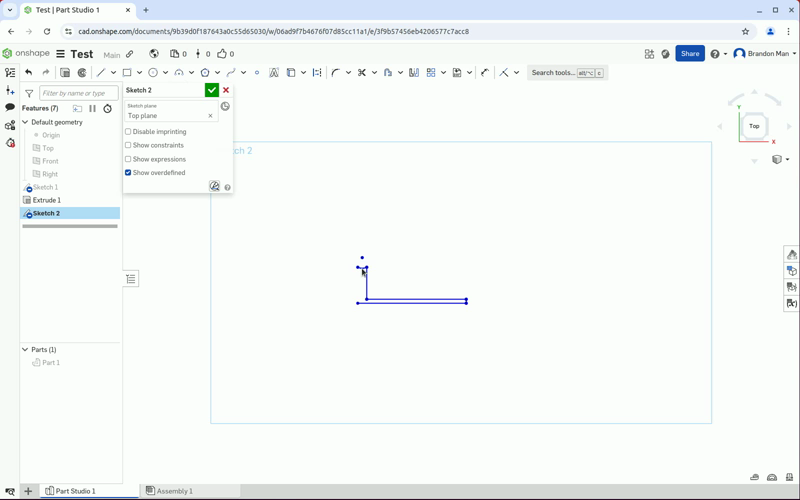
mouse_move(357, 267)
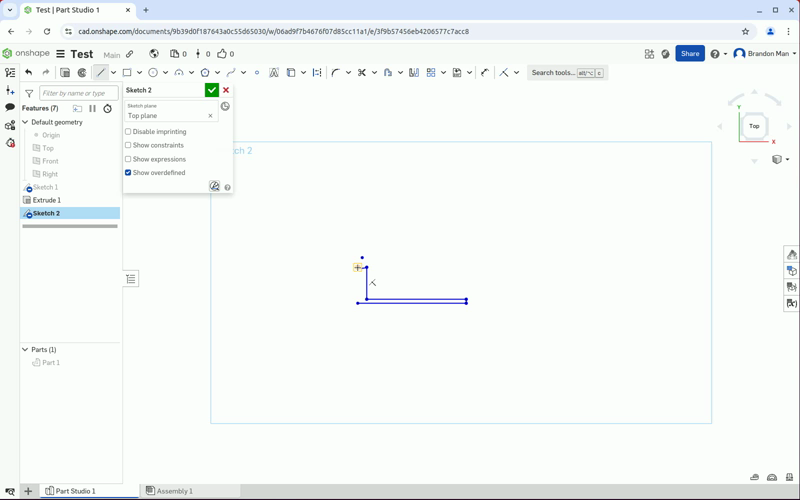
click(357, 267)
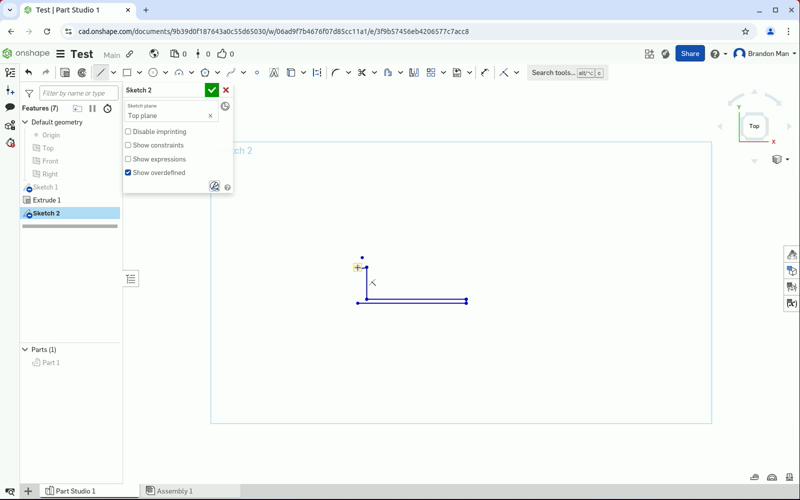
mouse_move(387, 267)
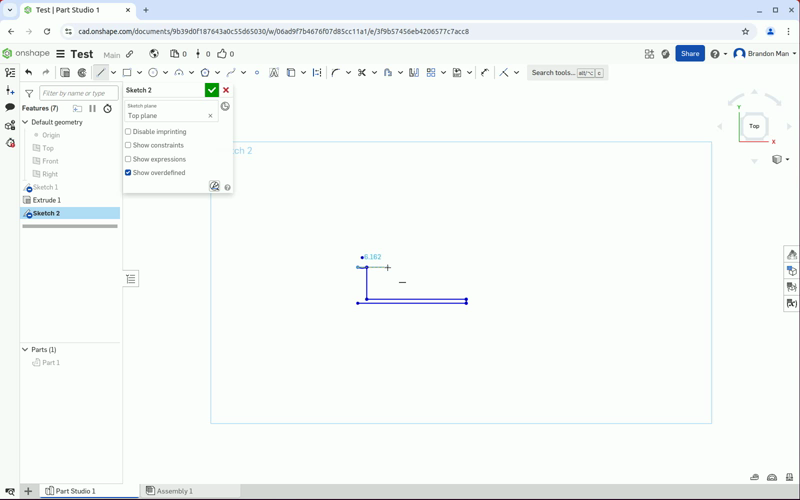
key_down(shift)
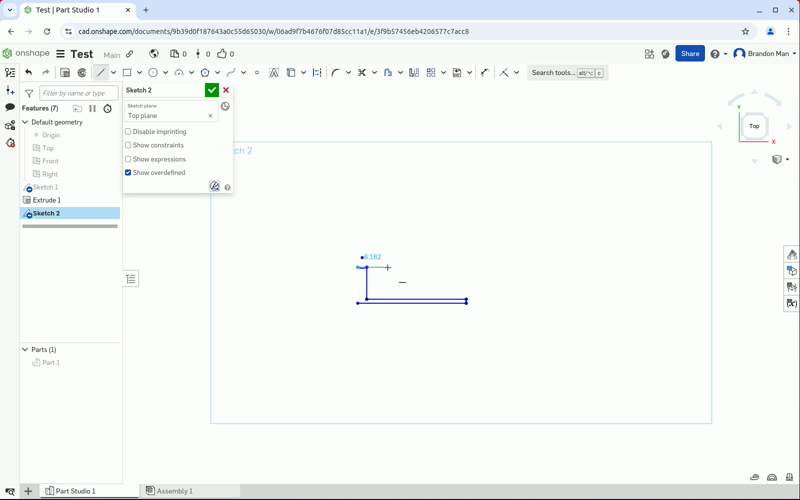
mouse_move(357, 303)
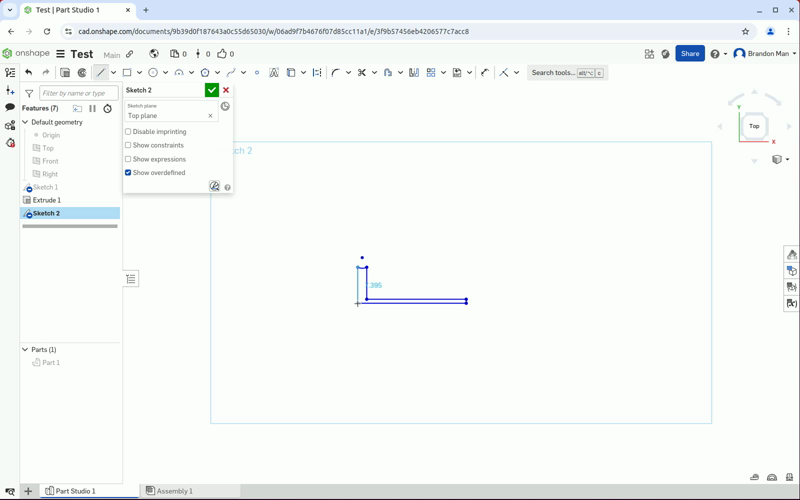
key_up(shift)
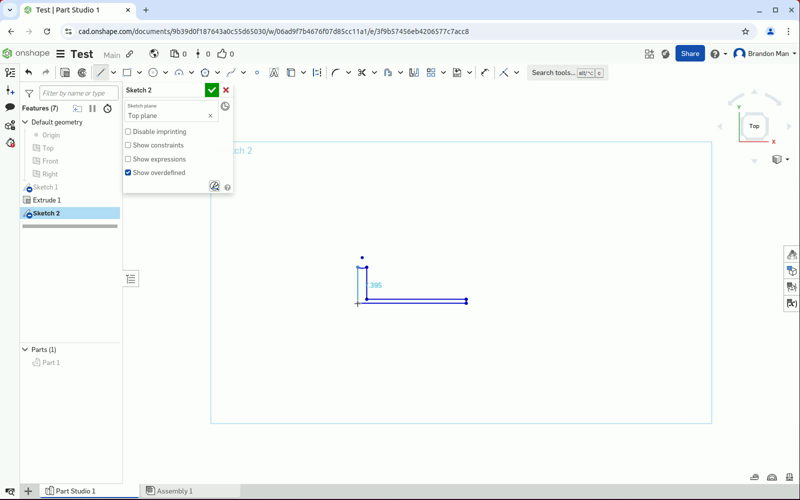
click(357, 303)
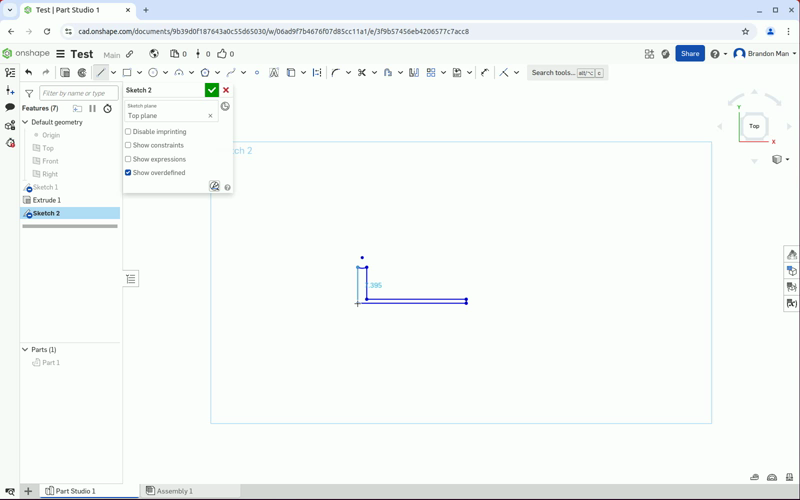
key(esc)
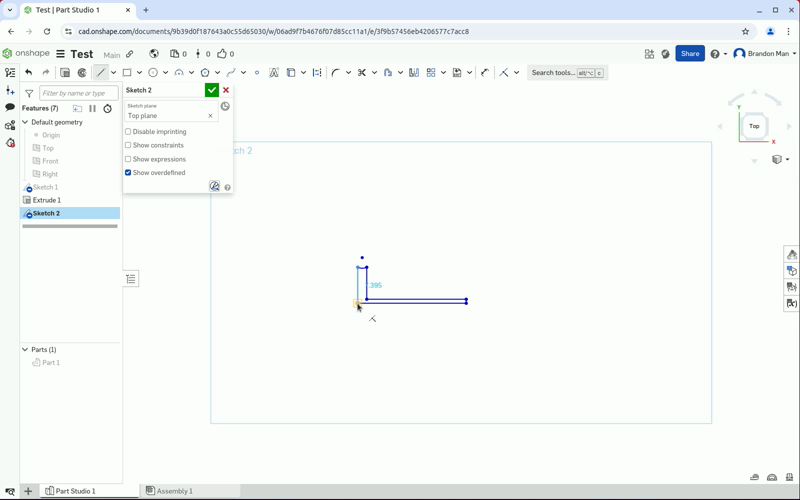
mouse_move(361, 275)
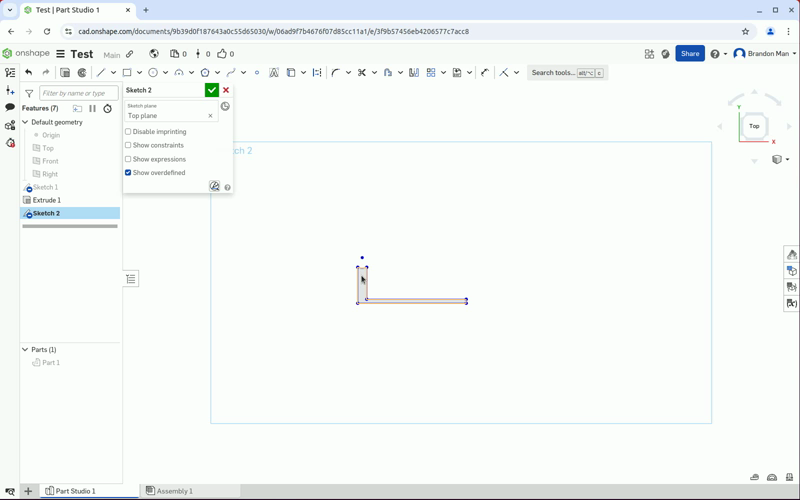
scroll(6)
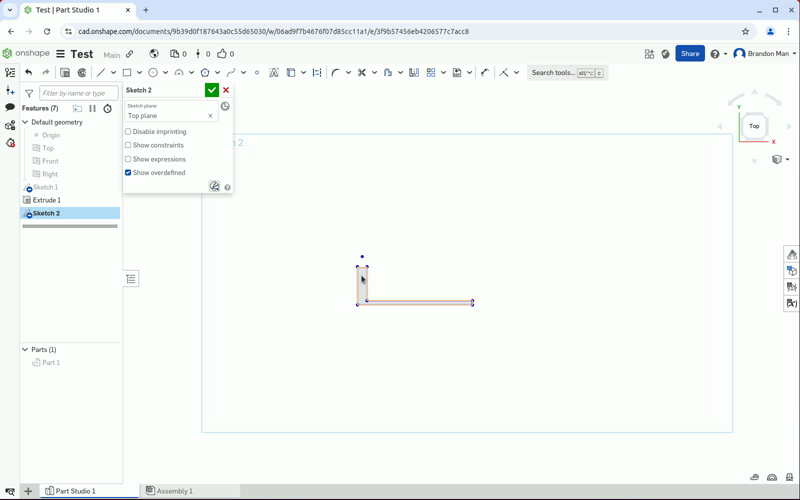
scroll(6)
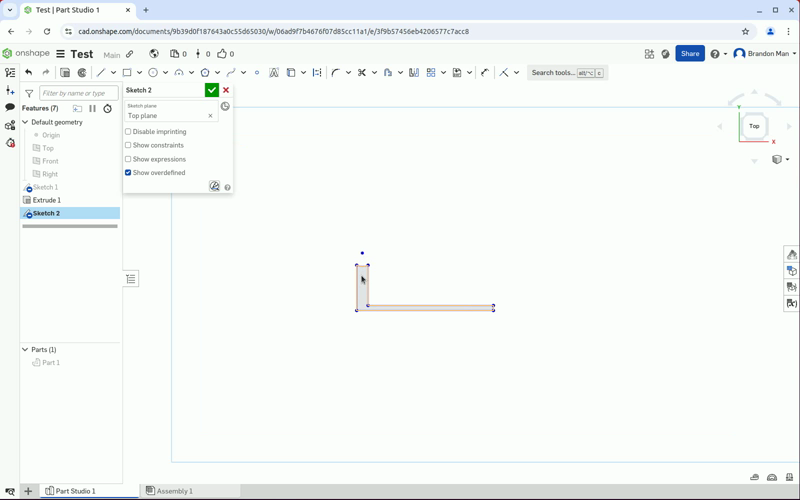
scroll(6)
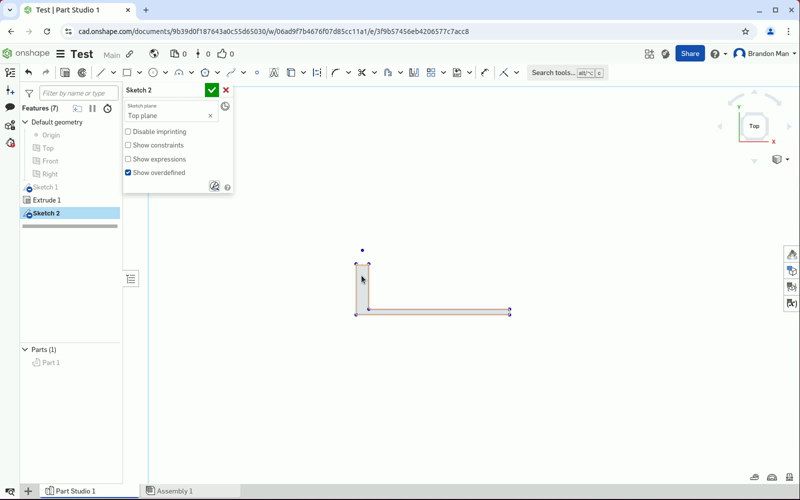
scroll(6)
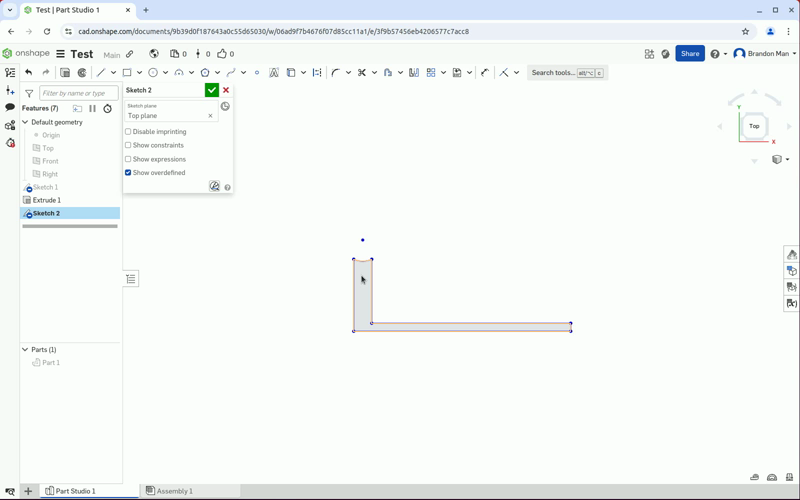
scroll(6)
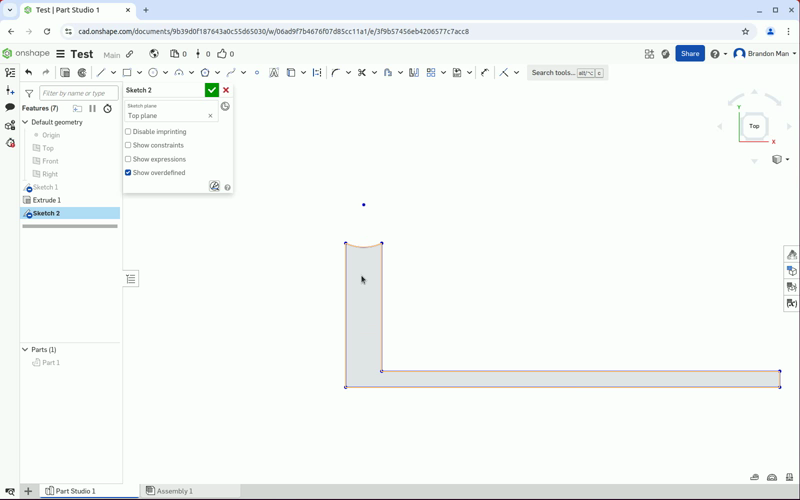
scroll(6)
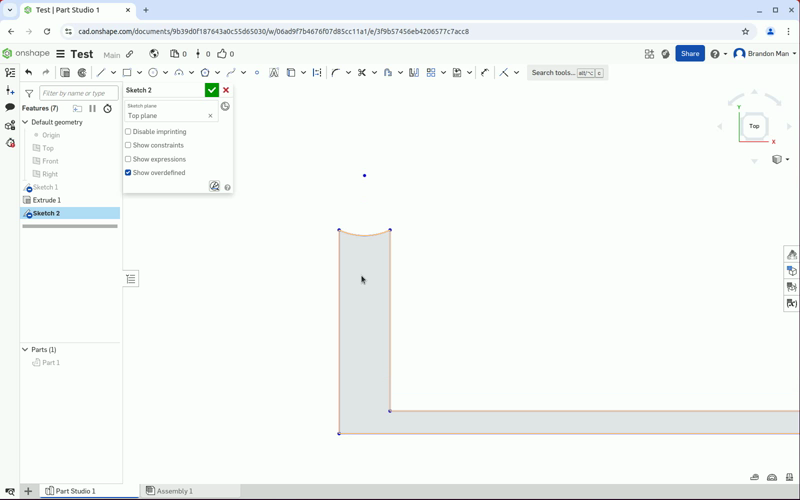
scroll(6)
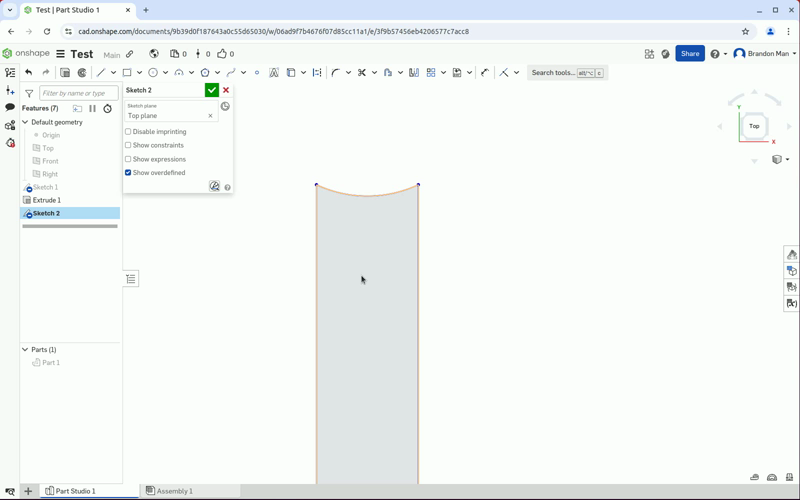
click(361, 275)
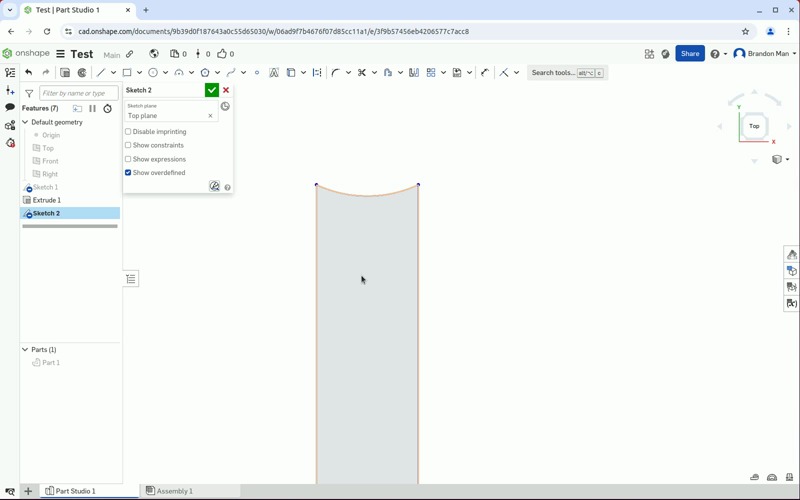
scroll(-6)
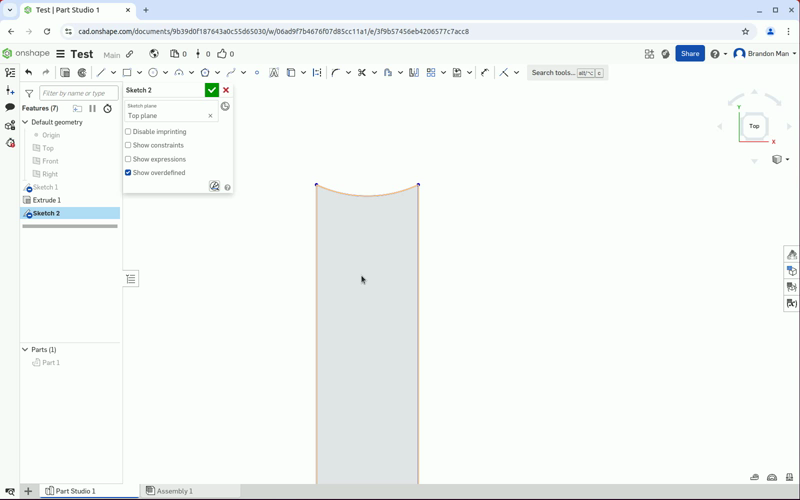
scroll(-6)
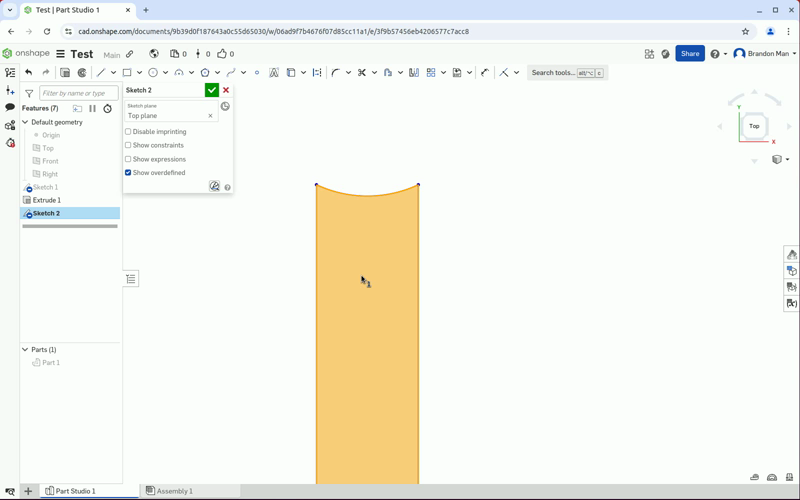
scroll(-6)
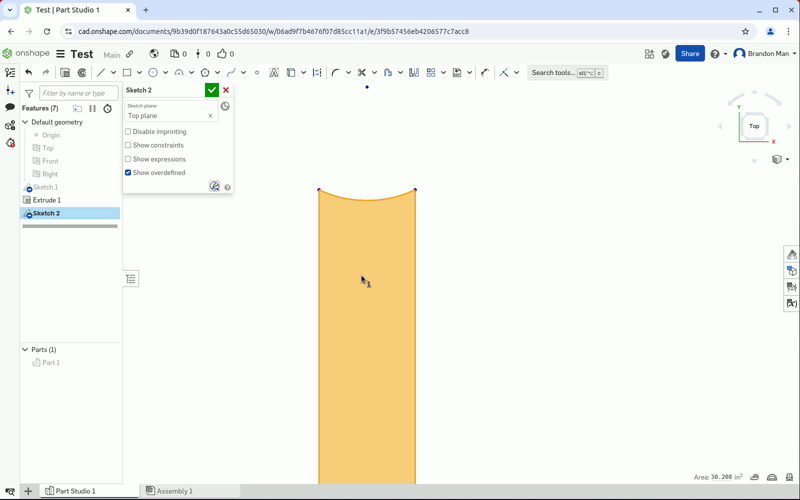
scroll(-6)
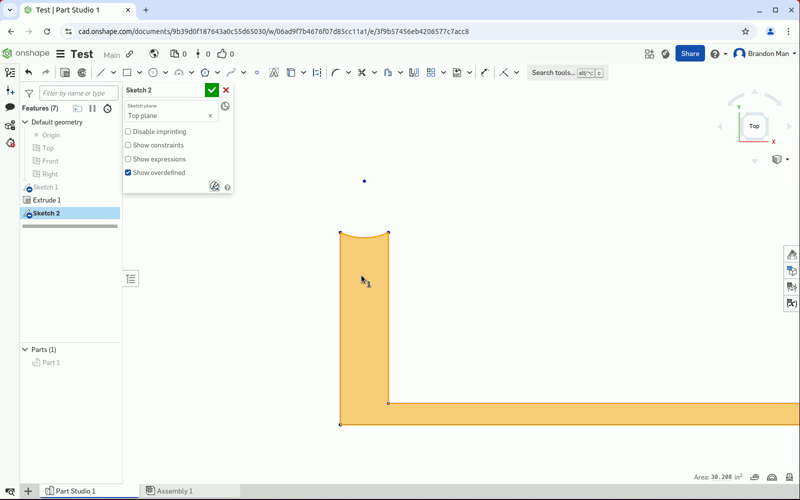
scroll(-6)
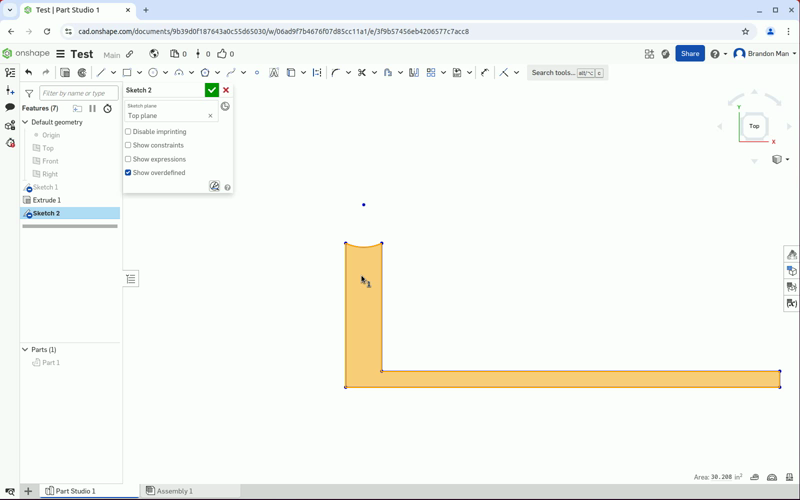
scroll(-6)
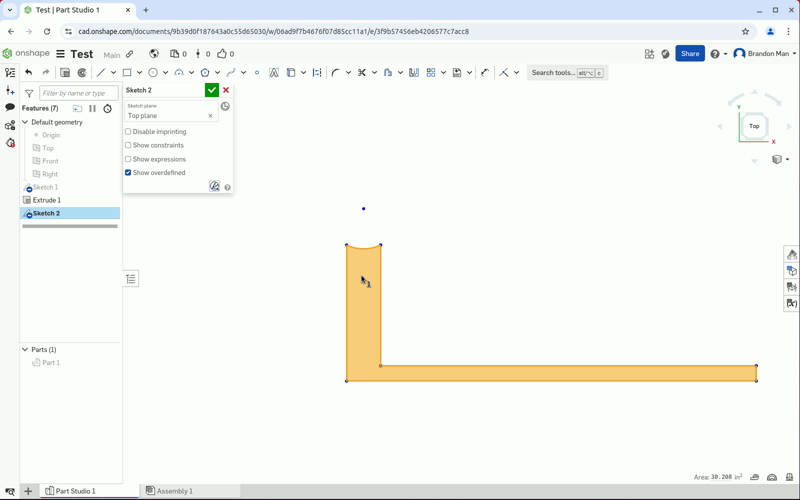
scroll(-6)
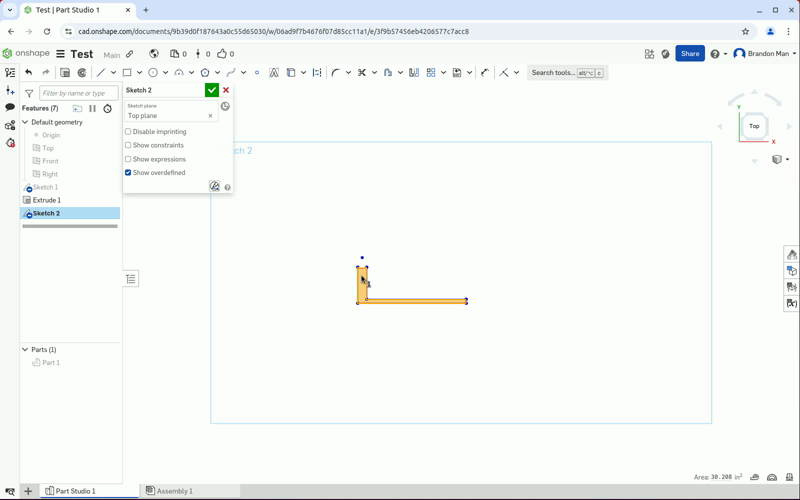
mouse_move(73, 352)
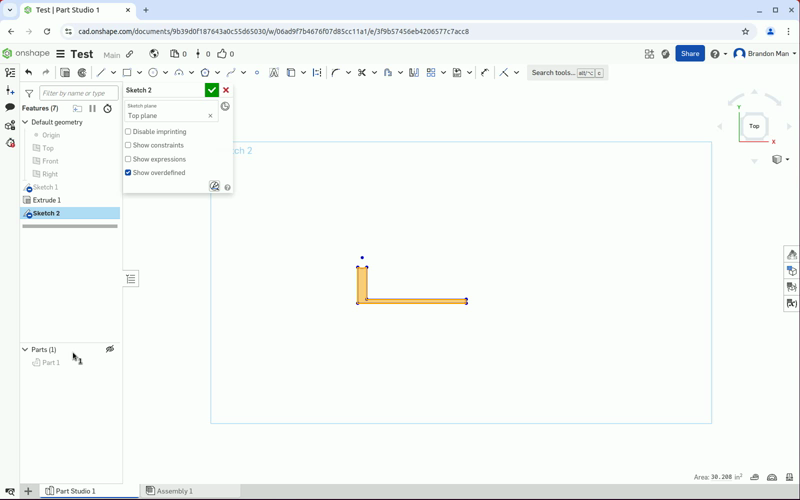
key(shift+y)
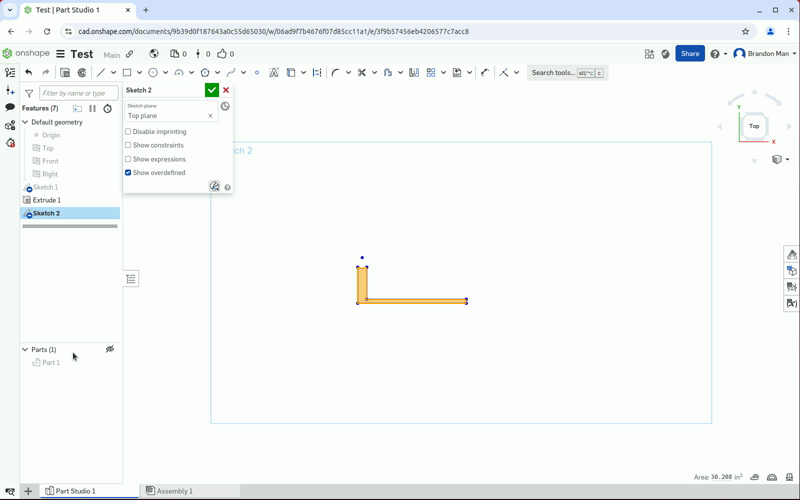
key(shift+e)
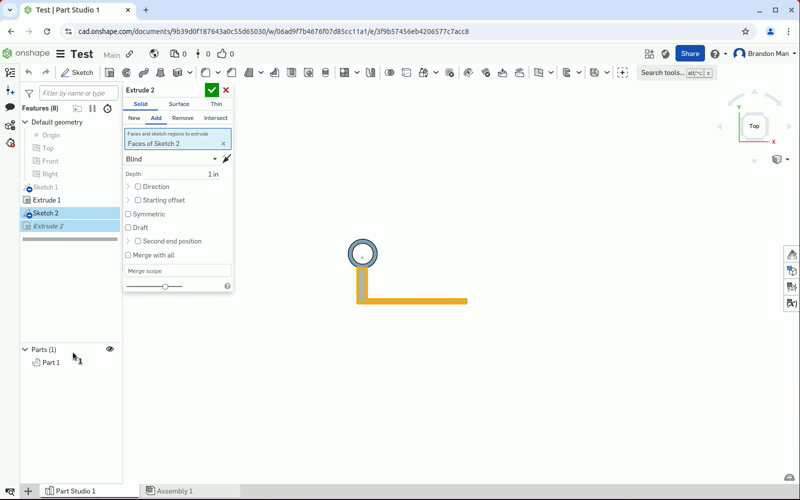
mouse_move(143, 106)
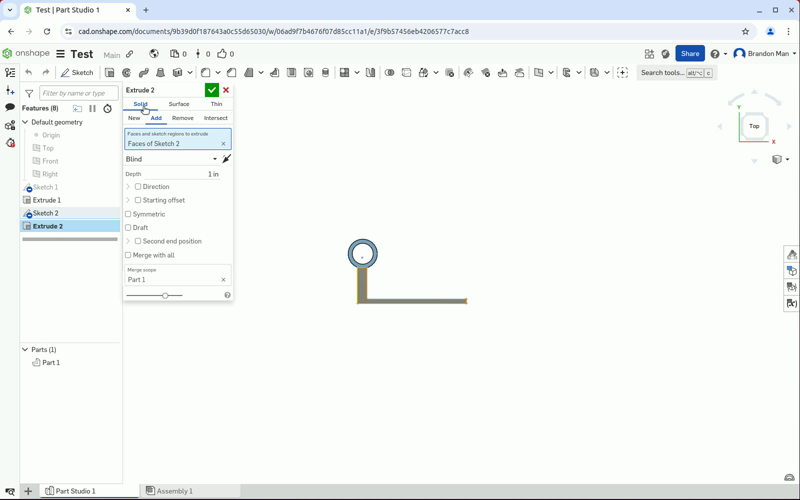
click(143, 106)
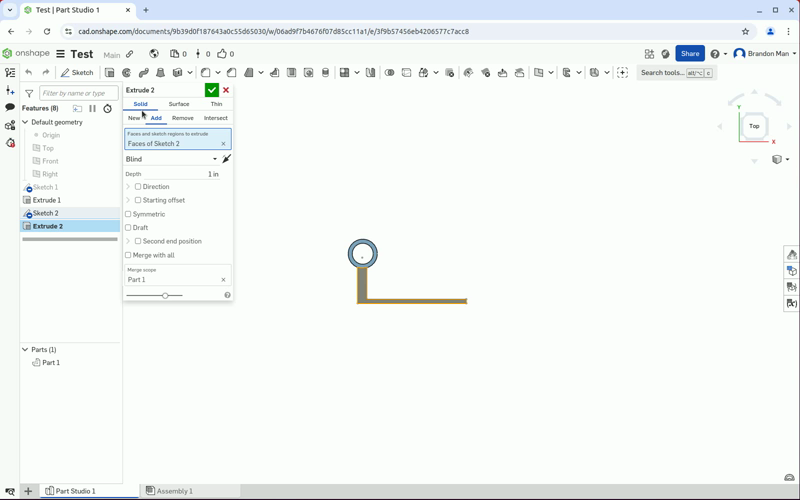
mouse_move(137, 120)
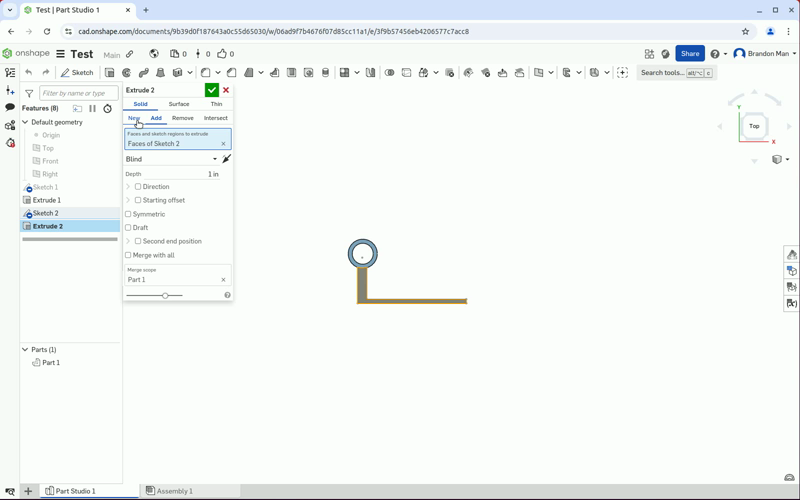
click(137, 120)
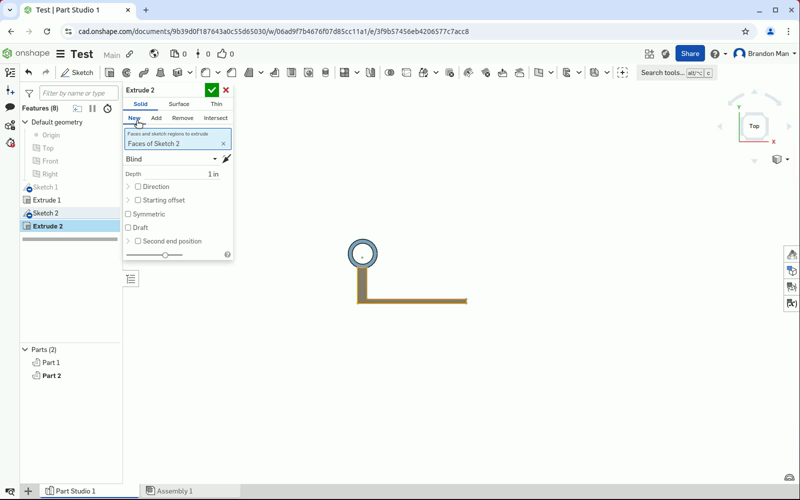
key(tab, 4)
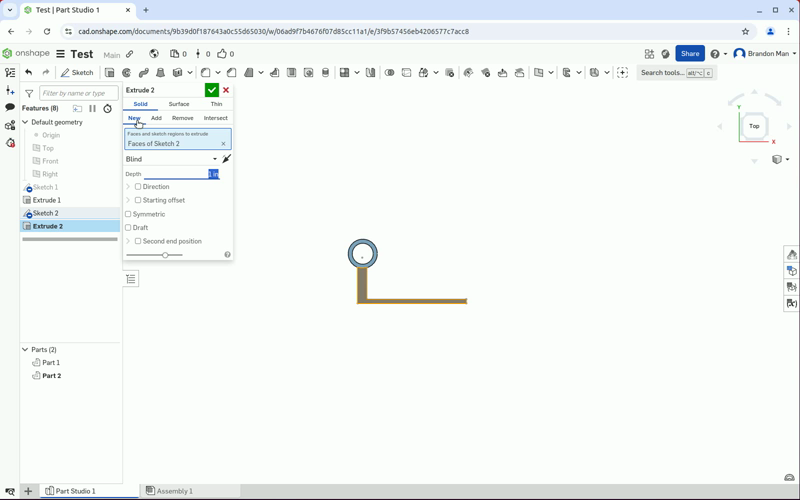
text(21.905)
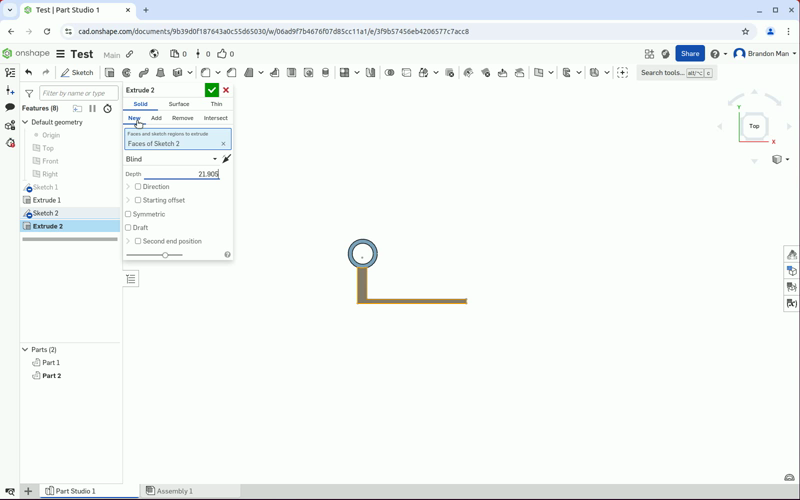
key(enter)
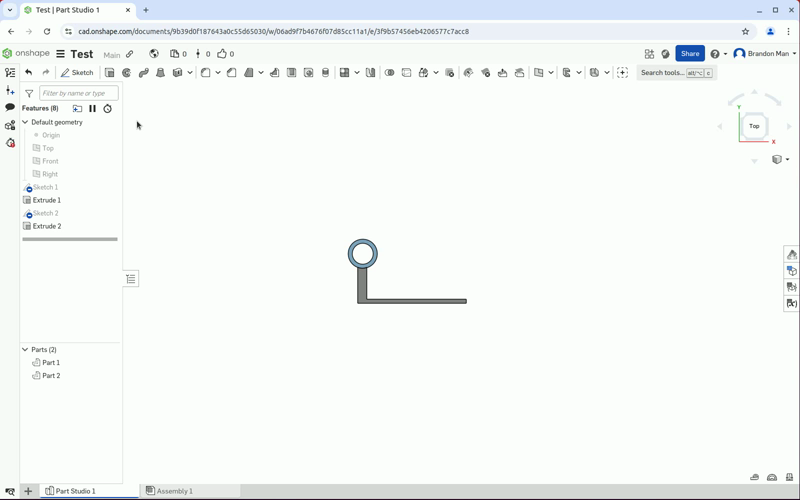
key(shift+h)
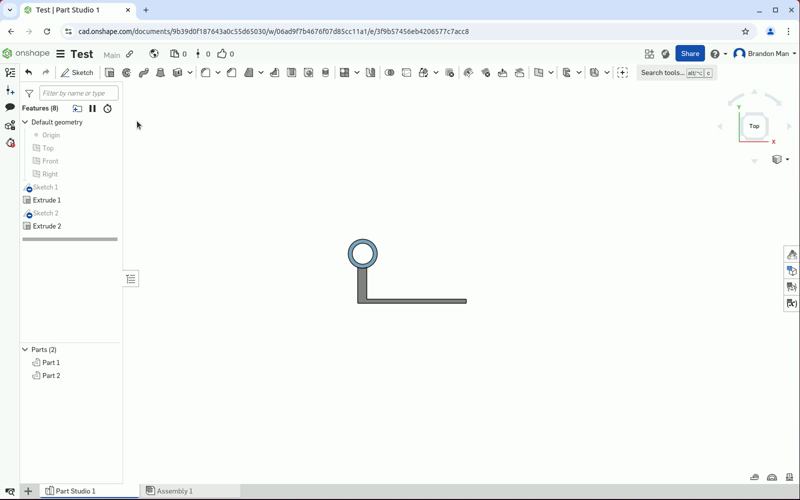
key(shift+h)
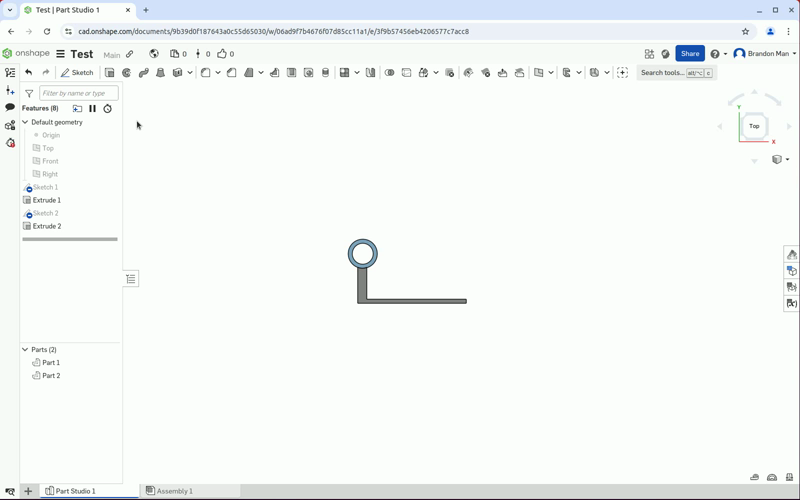
mouse_move(73, 189)
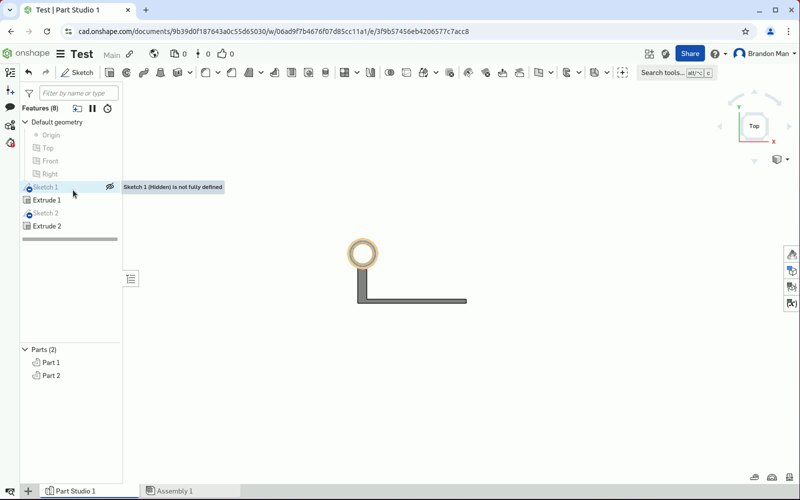
click(73, 189)
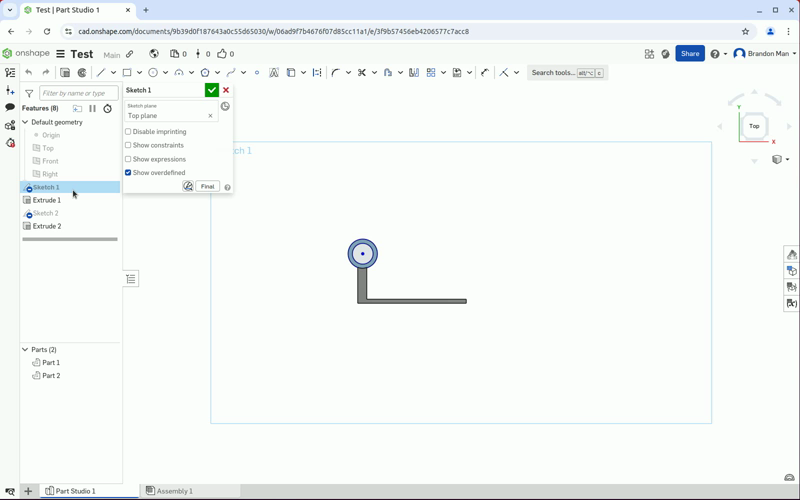
mouse_move(229, 92)
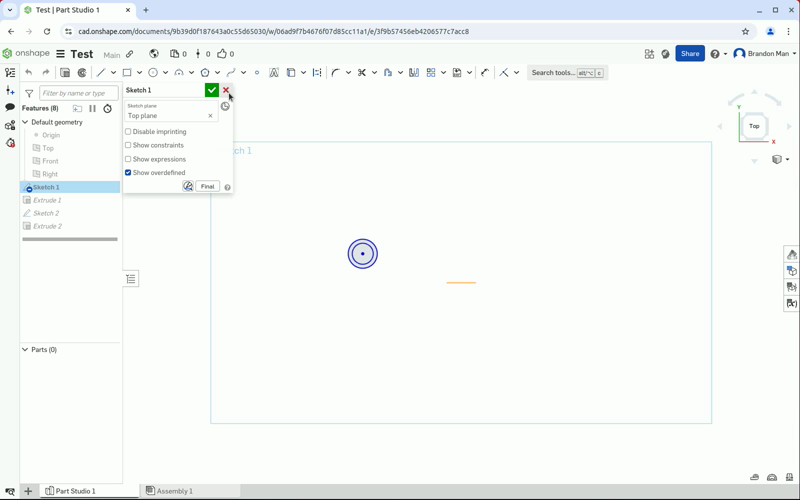
click(229, 92)
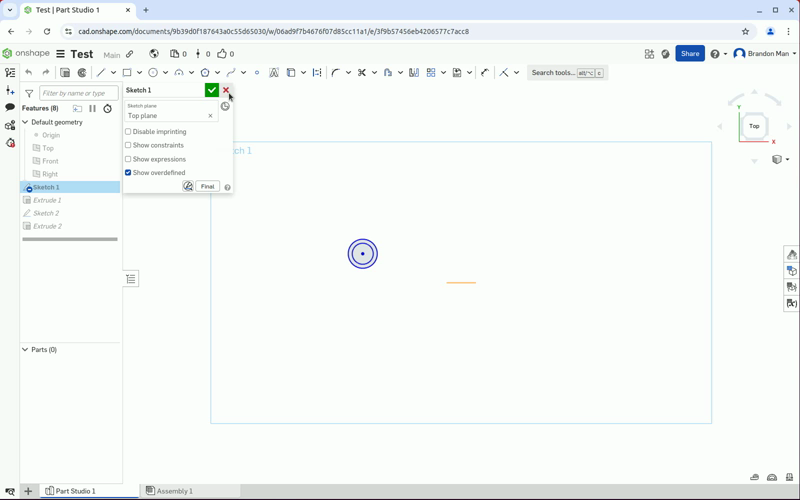
key(shift+s)
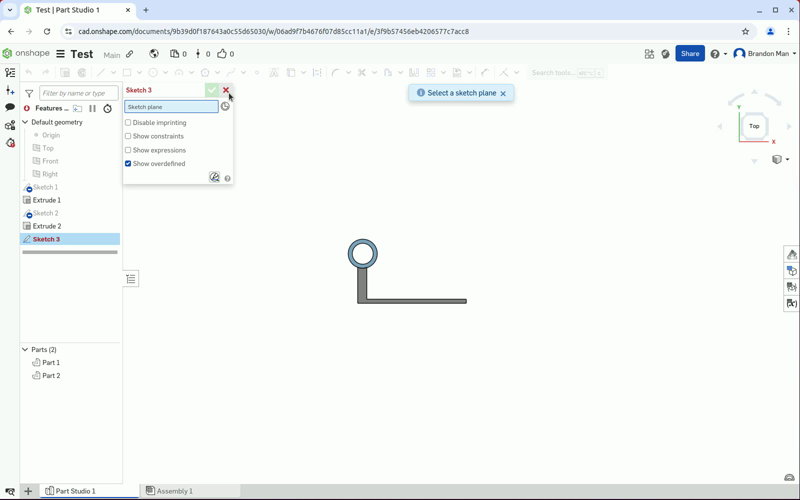
mouse_move(73, 150)
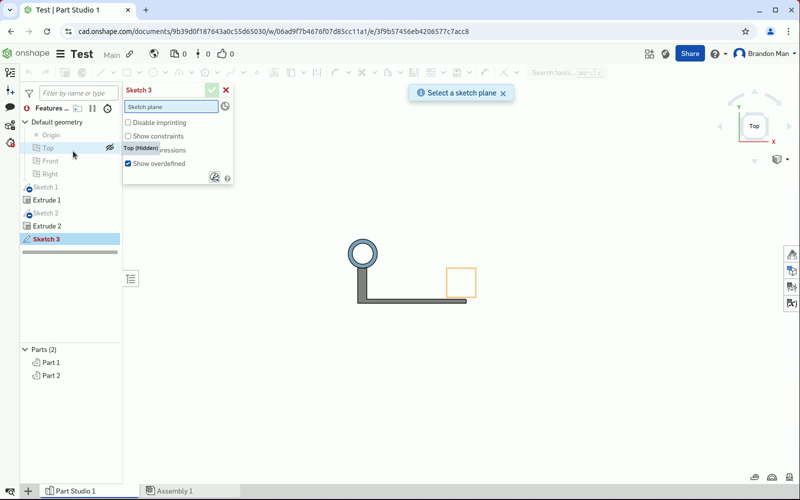
click(73, 150)
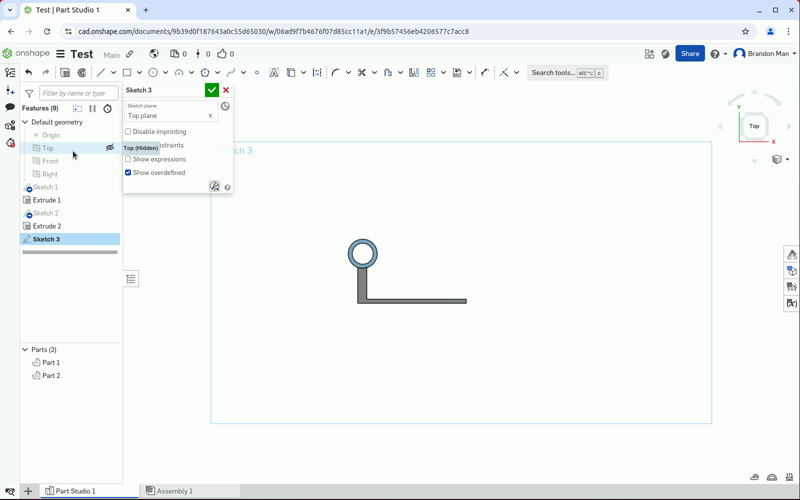
mouse_move(73, 352)
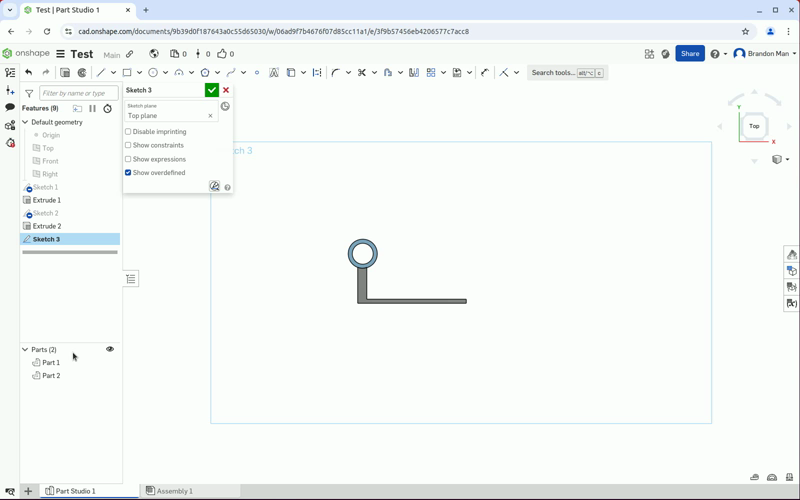
key(y)
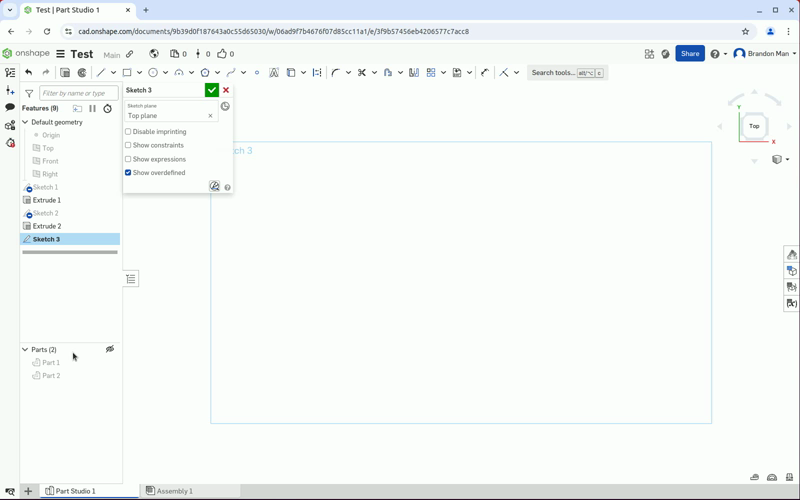
key(a)
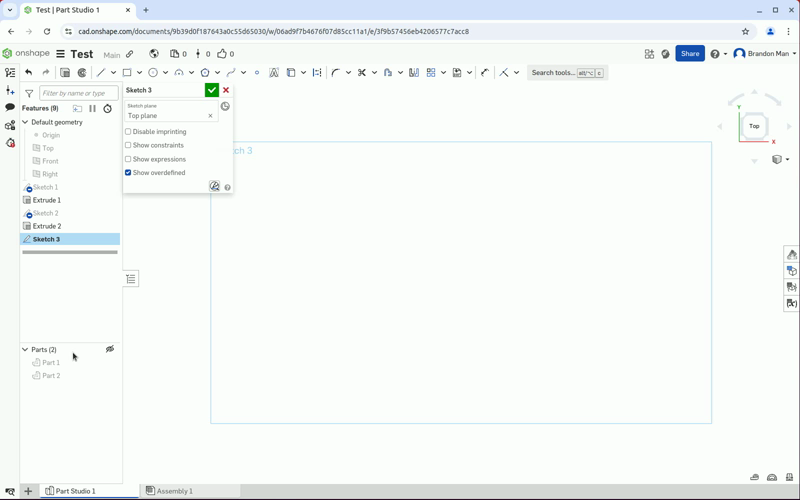
key_down(shift)
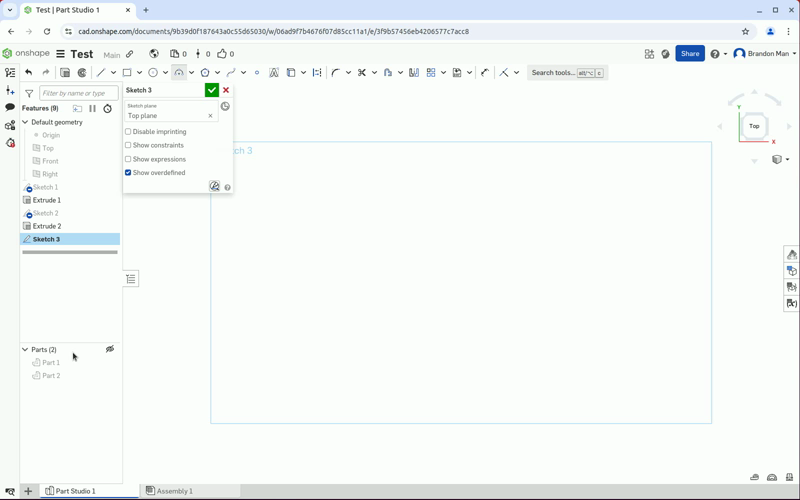
mouse_move(357, 337)
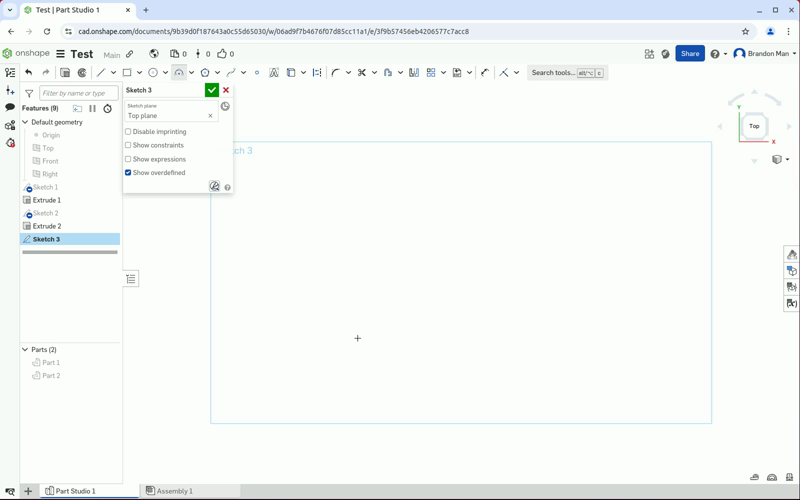
click(357, 337)
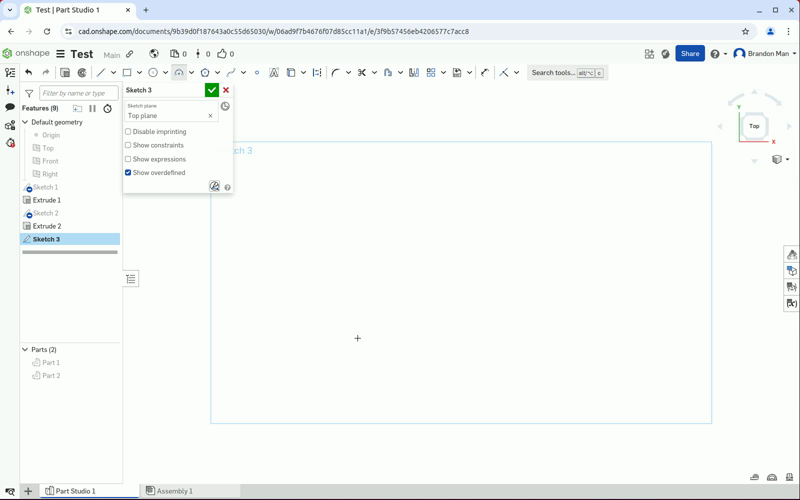
key_up(shift)
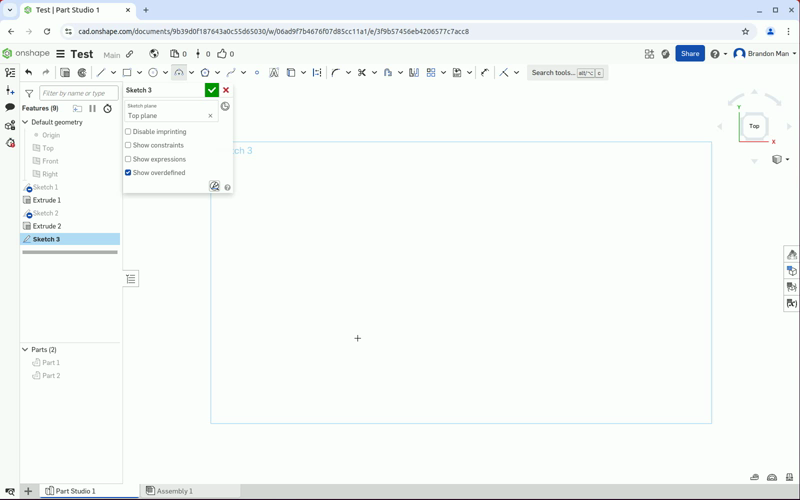
key_down(shift)
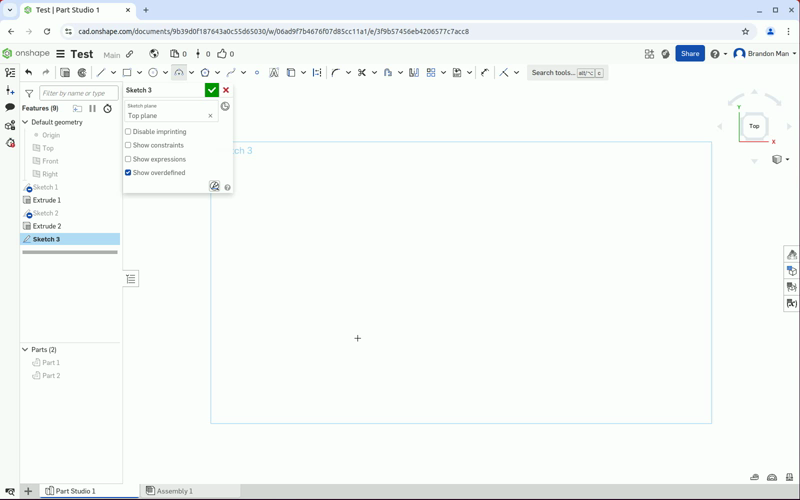
mouse_move(366, 337)
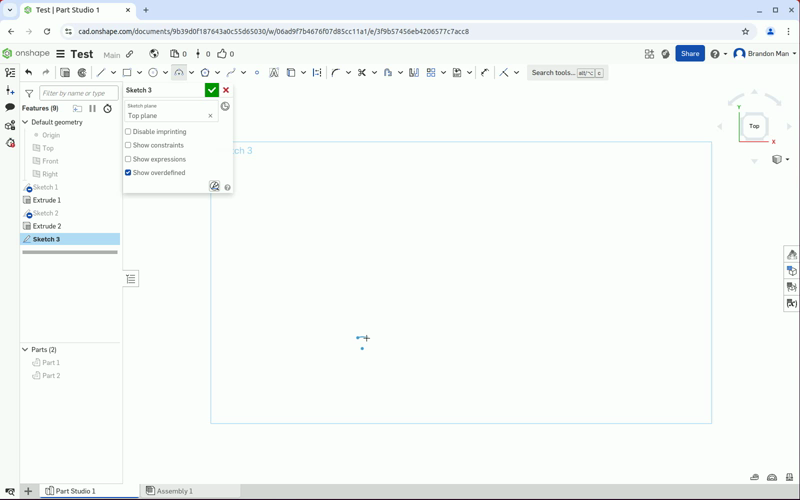
click(366, 337)
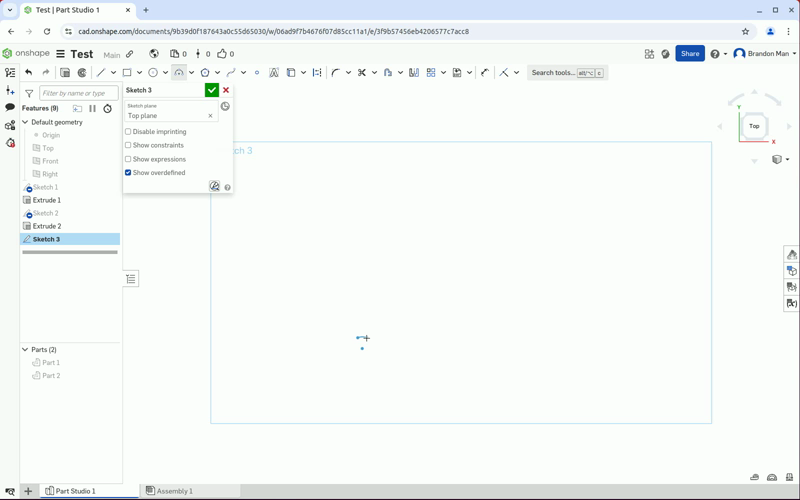
mouse_move(362, 337)
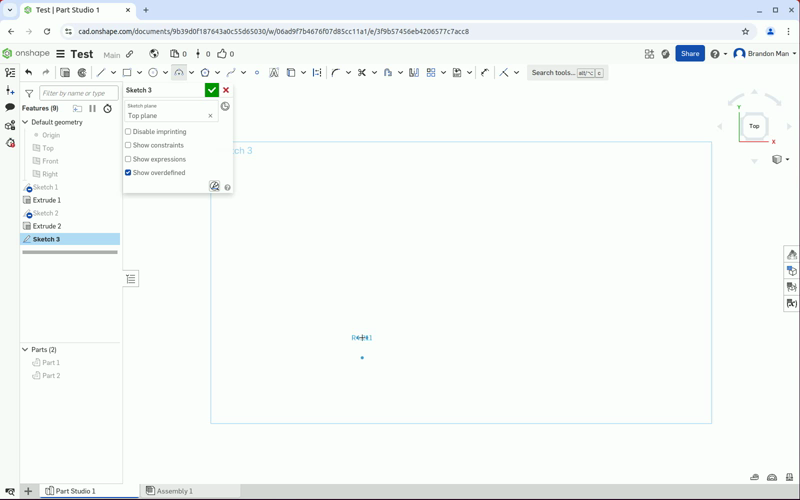
click(362, 337)
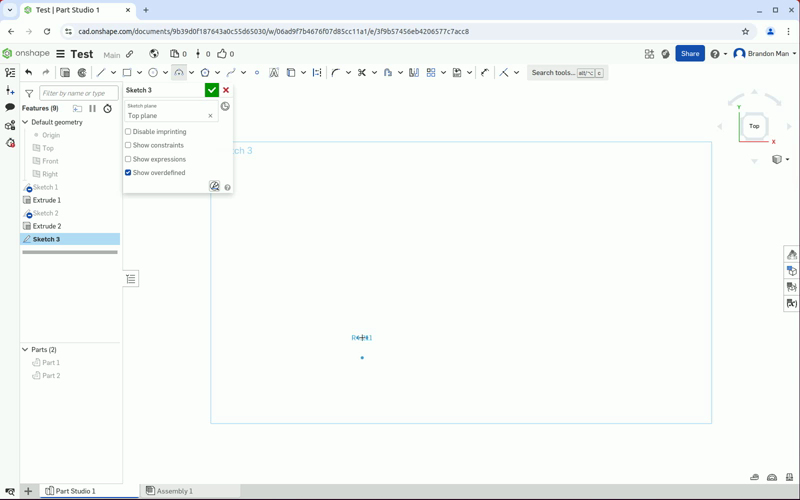
key_up(shift)
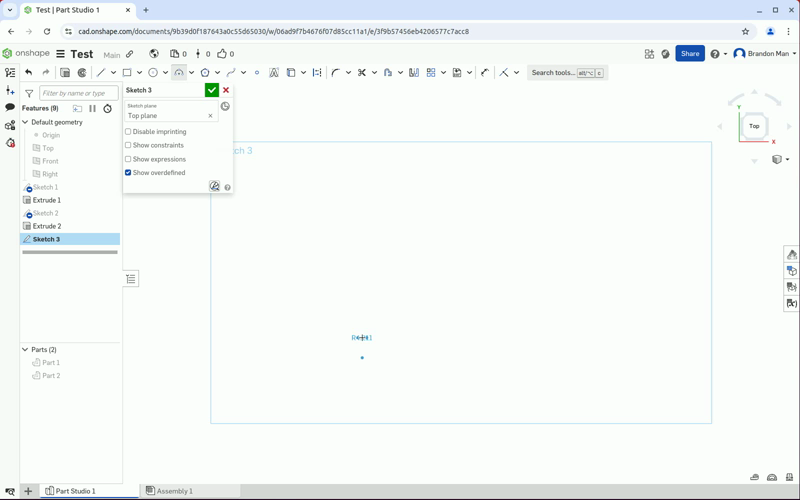
key(esc)
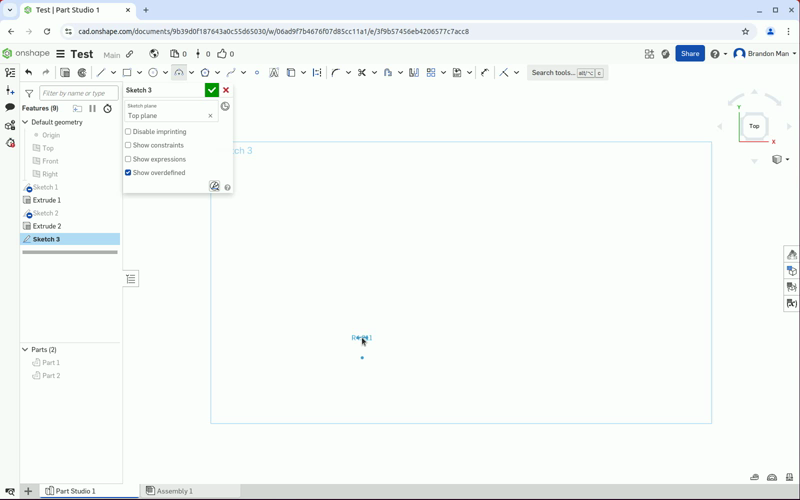
key(l)
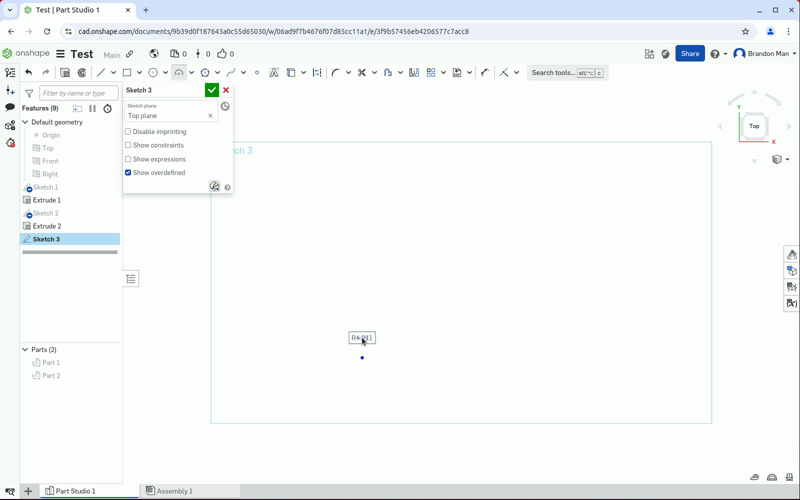
mouse_move(366, 337)
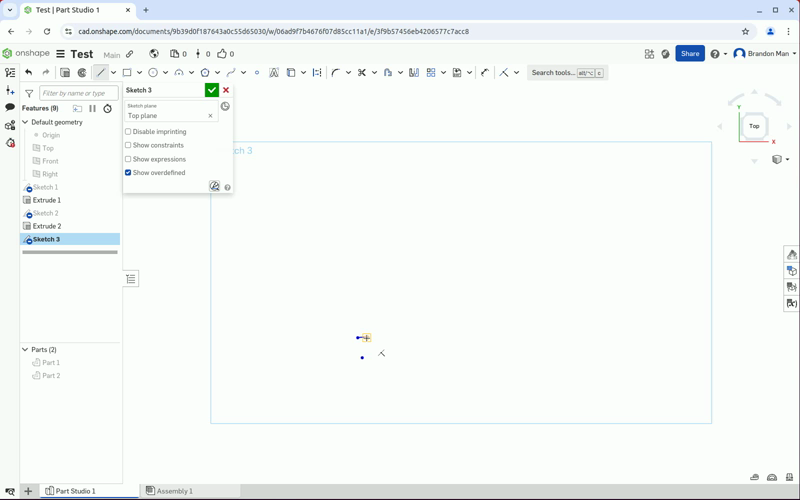
click(366, 337)
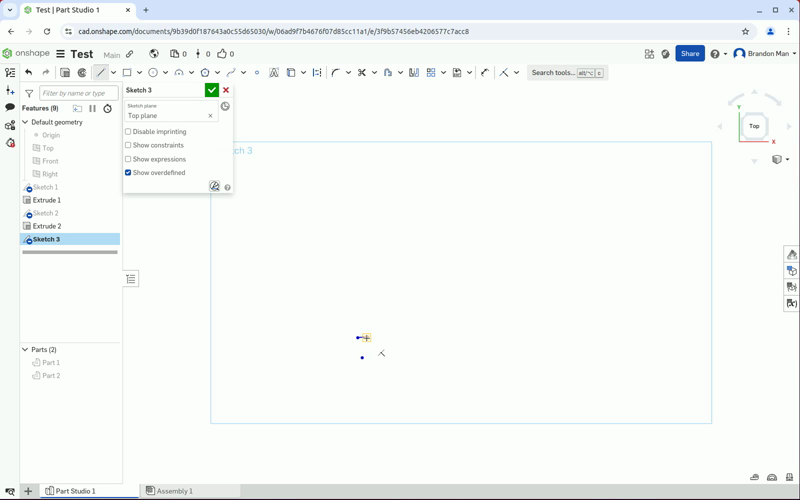
key_down(shift)
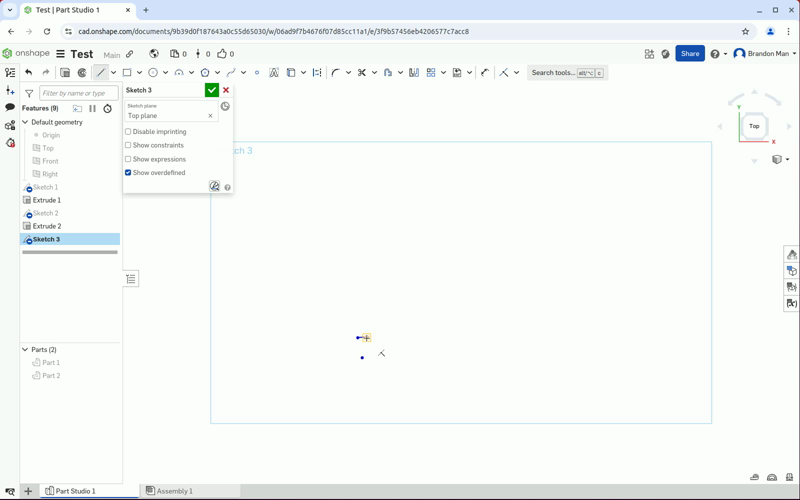
mouse_move(396, 337)
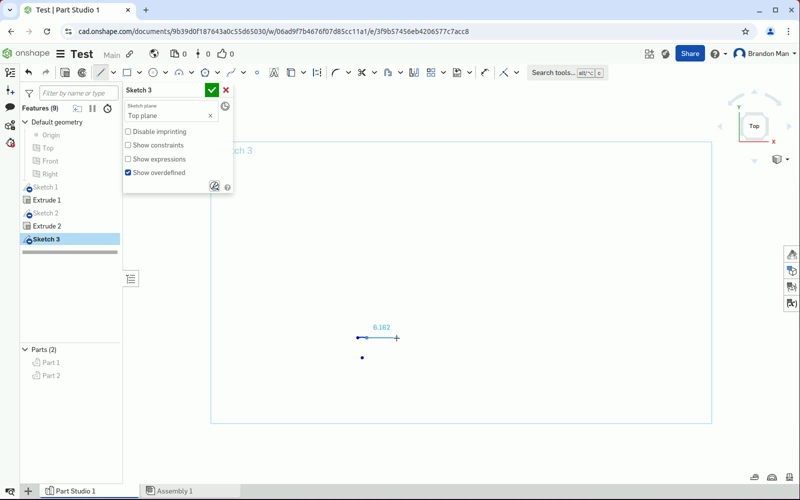
mouse_move(366, 306)
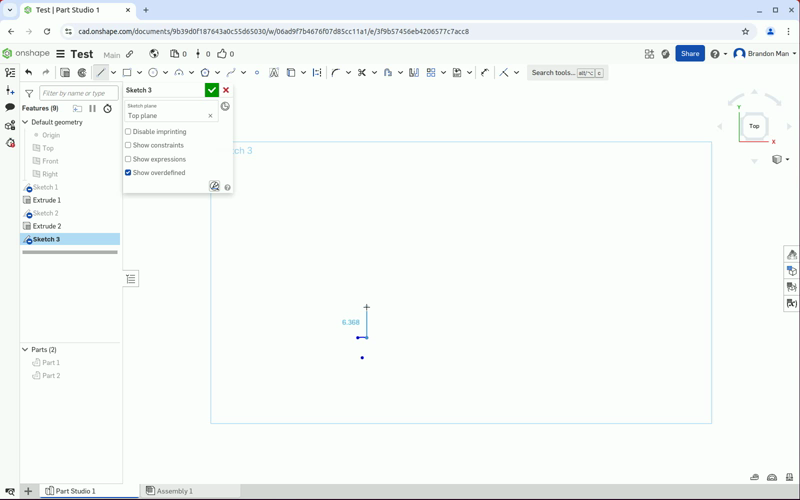
click(366, 306)
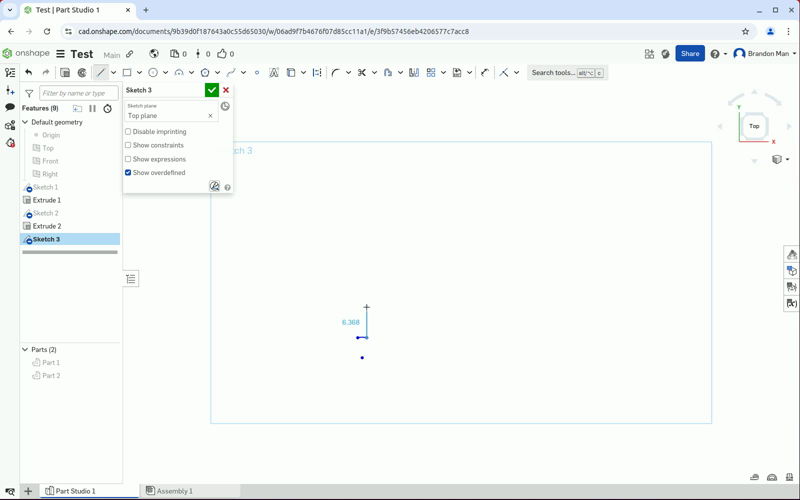
key_up(shift)
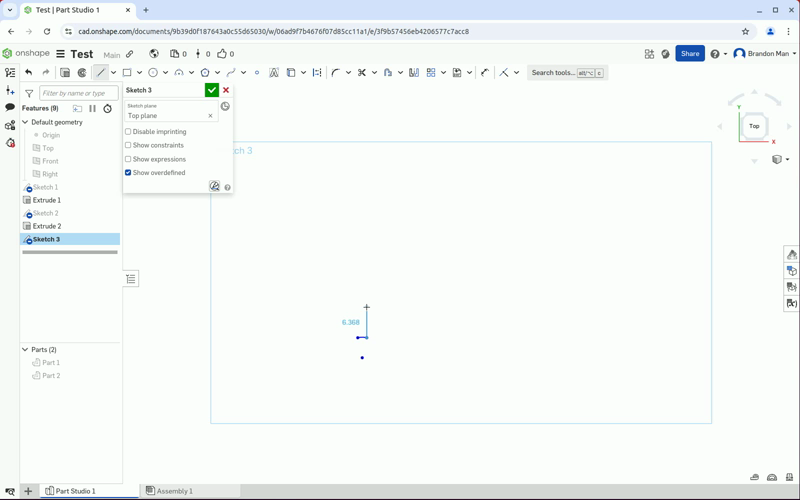
key_down(shift)
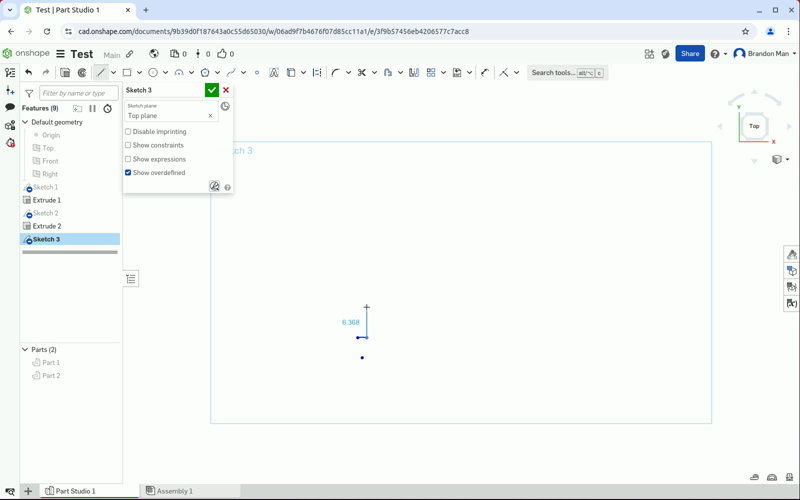
mouse_move(466, 306)
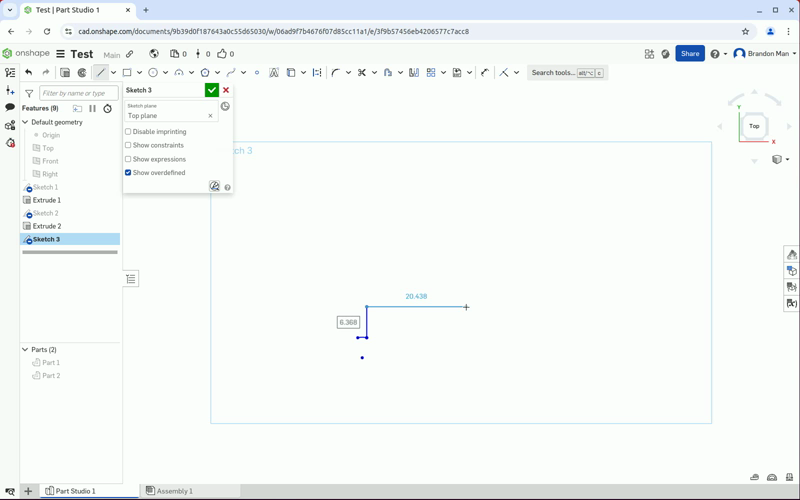
click(466, 306)
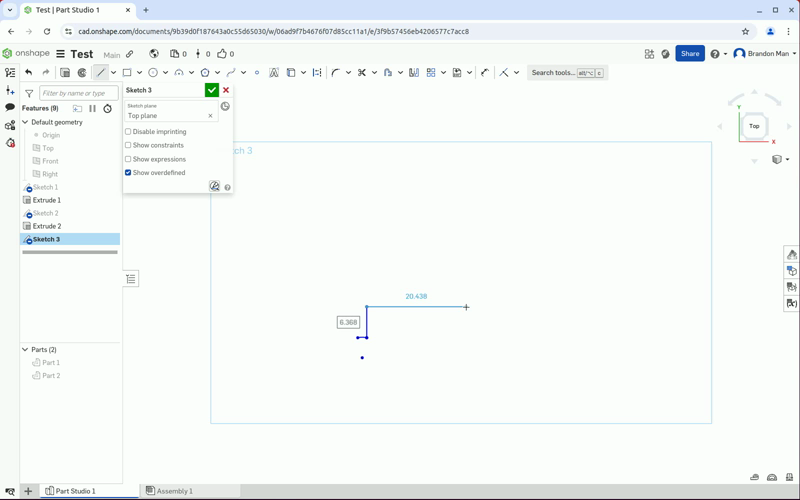
key_up(shift)
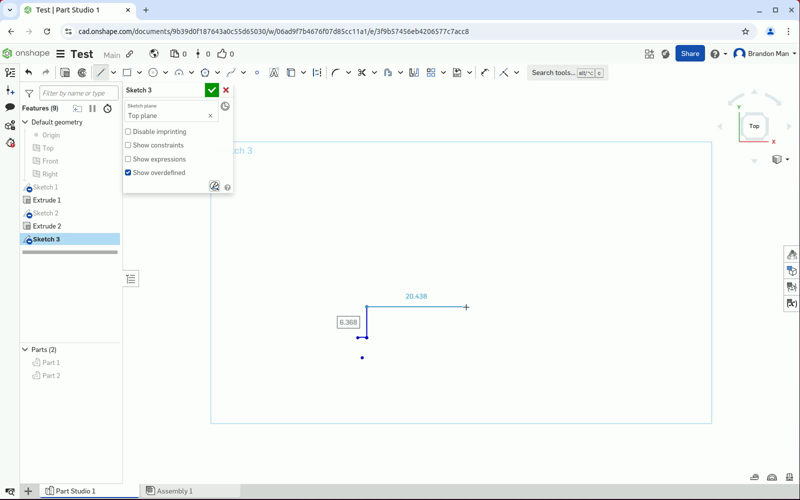
key_down(shift)
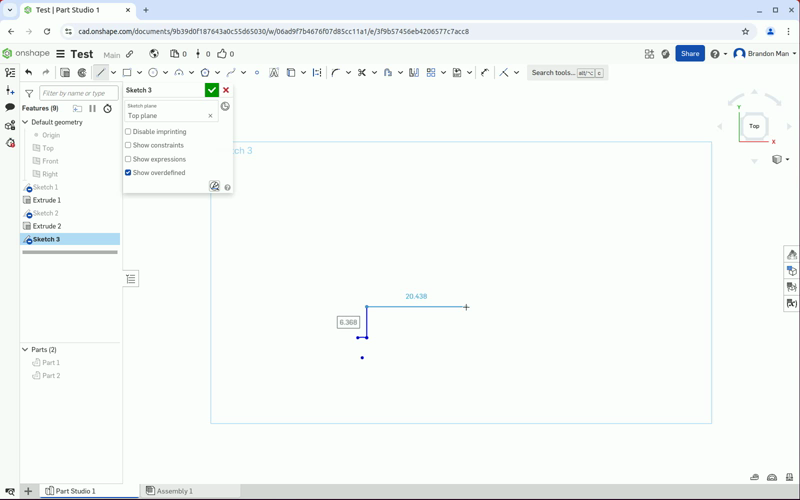
mouse_move(496, 306)
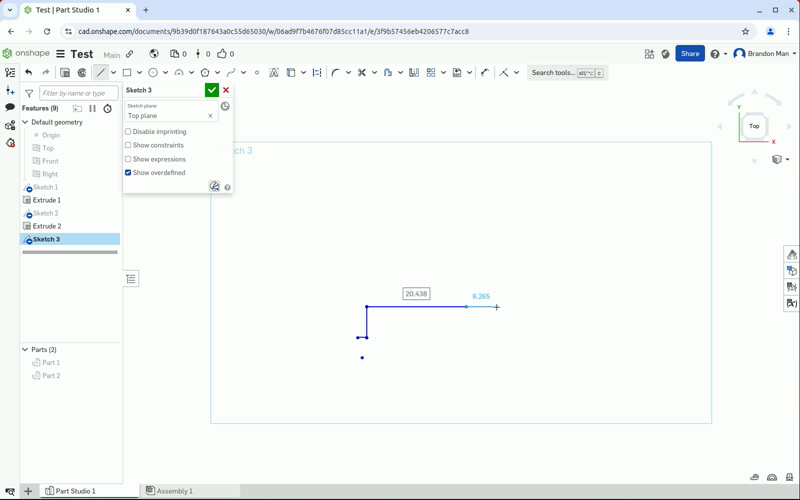
mouse_move(466, 302)
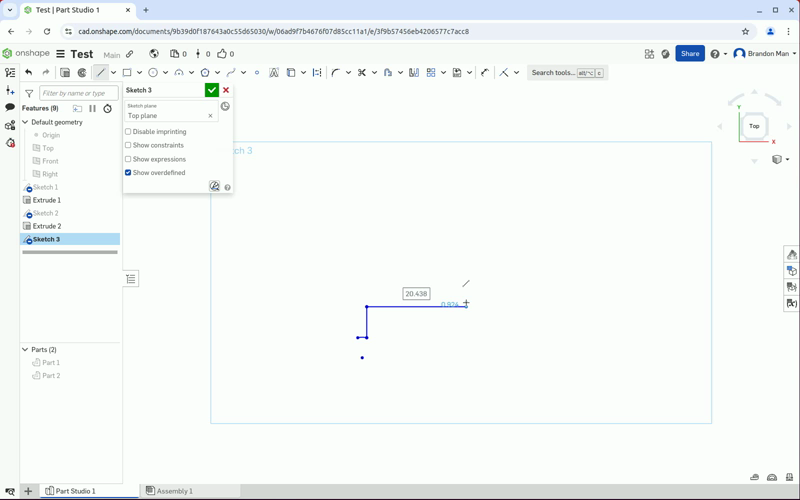
scroll(6)
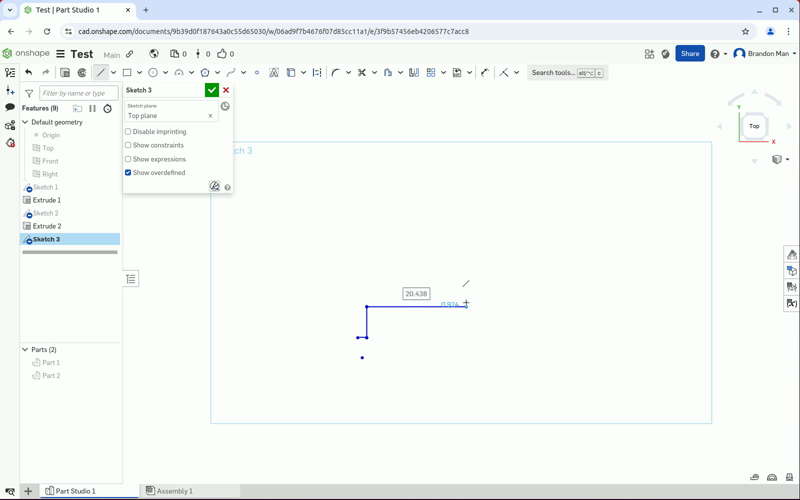
scroll(6)
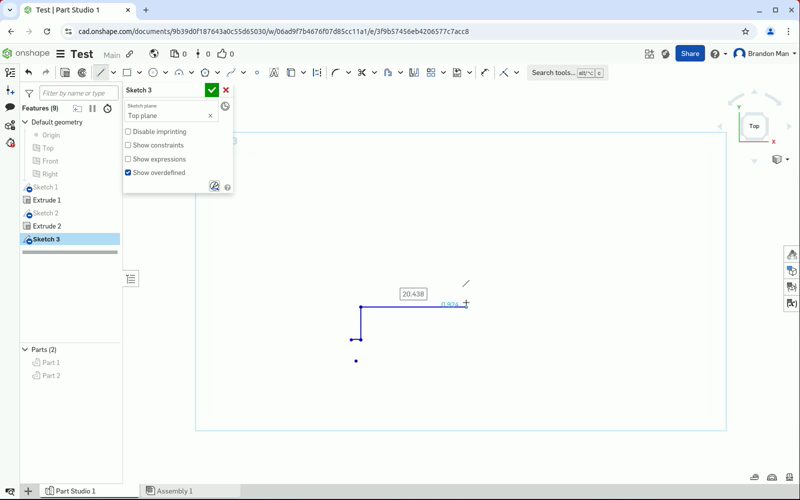
scroll(6)
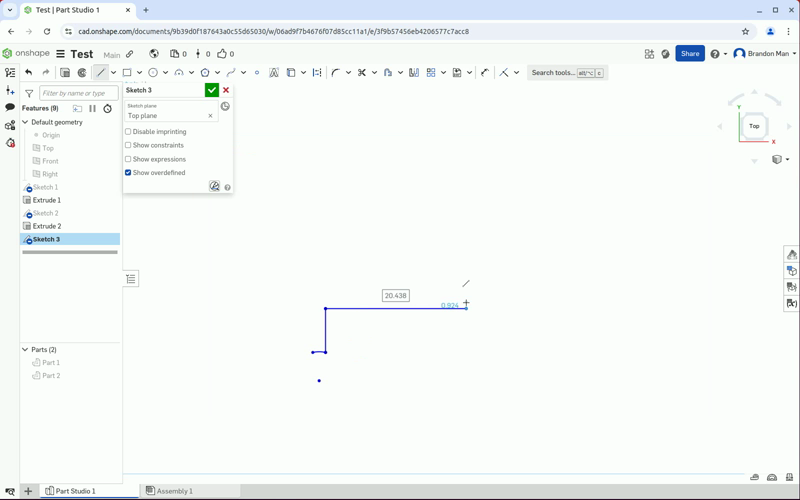
scroll(6)
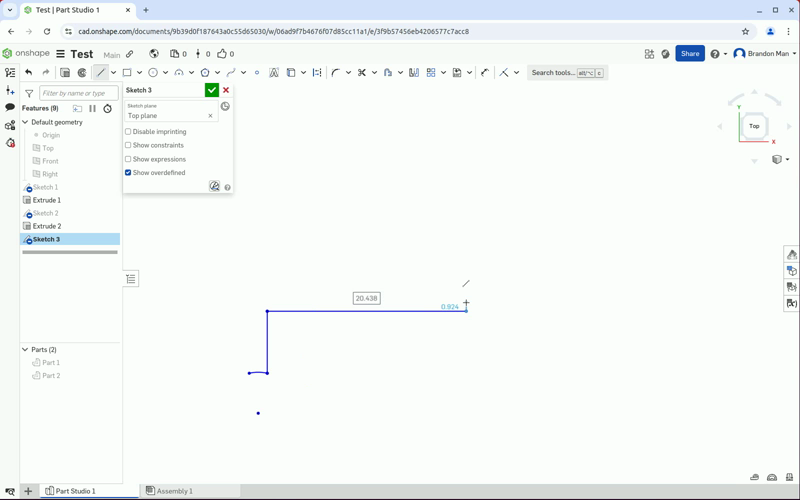
scroll(6)
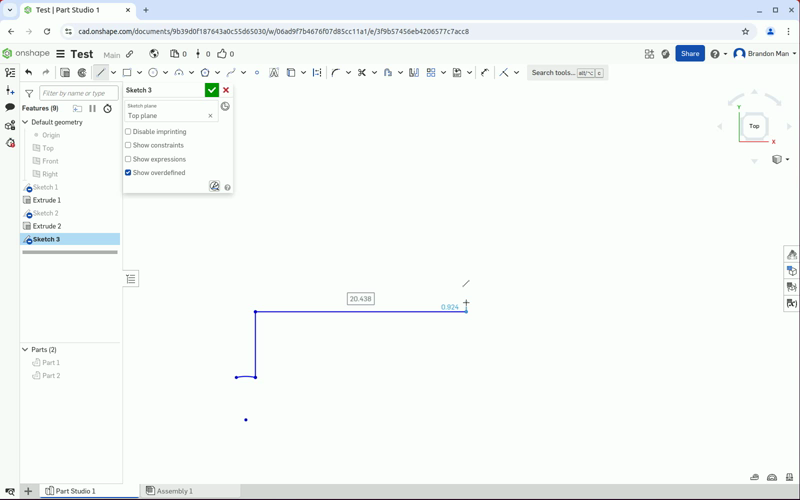
scroll(6)
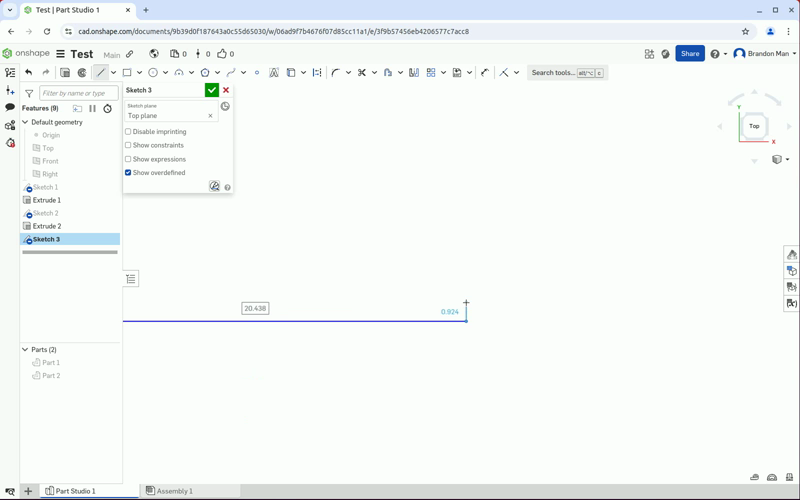
scroll(6)
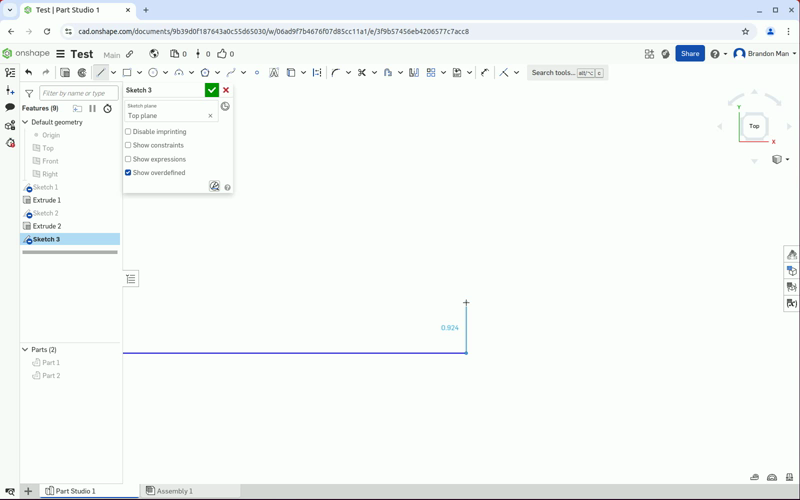
click(466, 302)
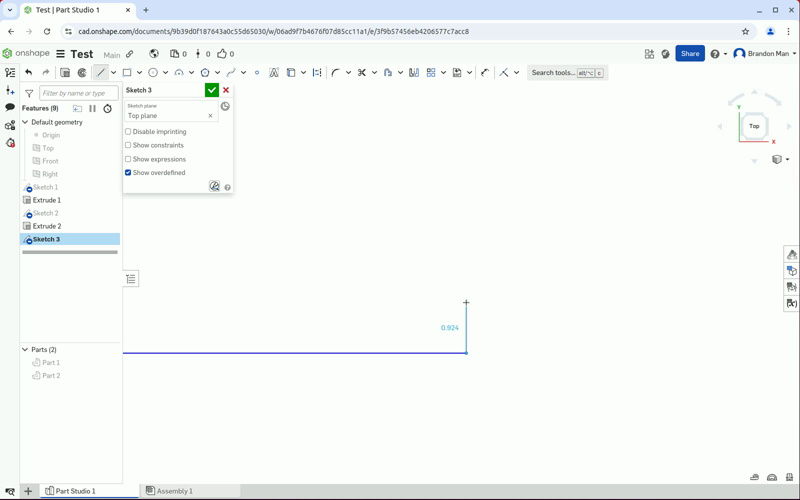
scroll(-6)
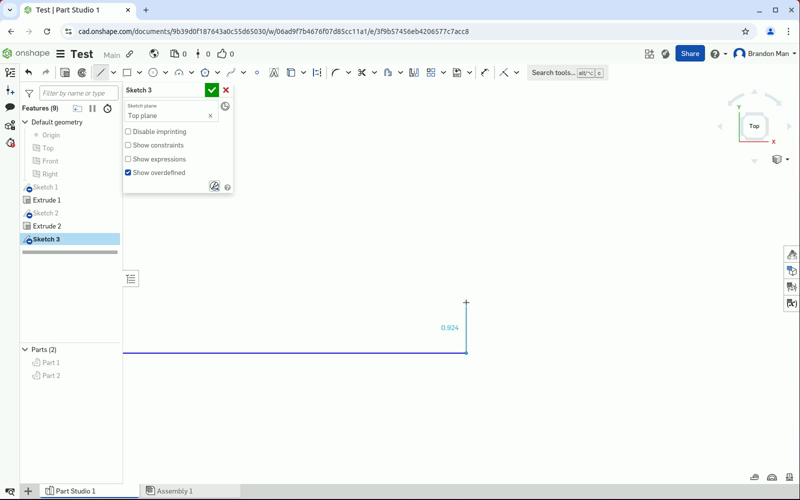
scroll(-6)
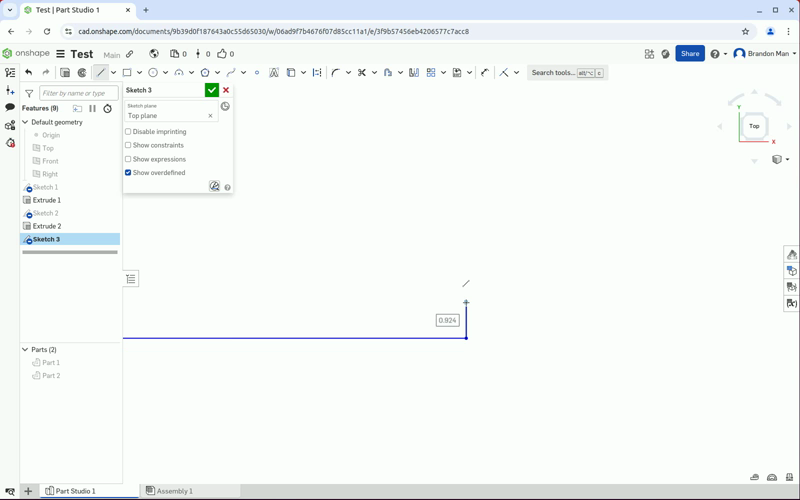
scroll(-6)
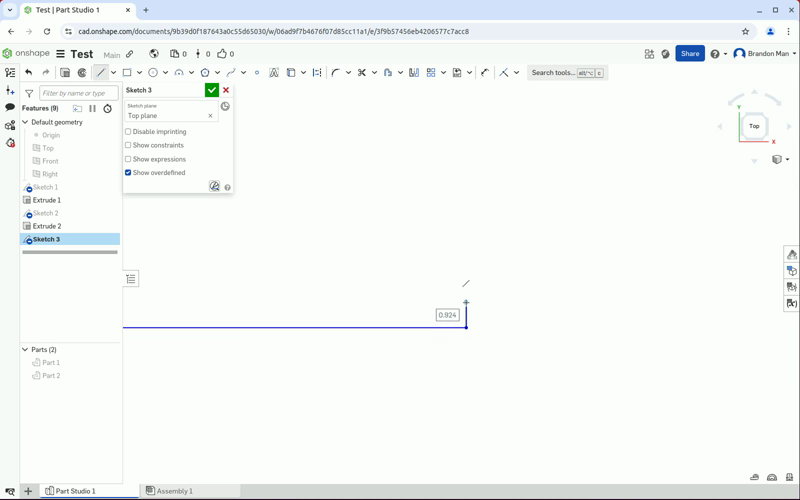
scroll(-6)
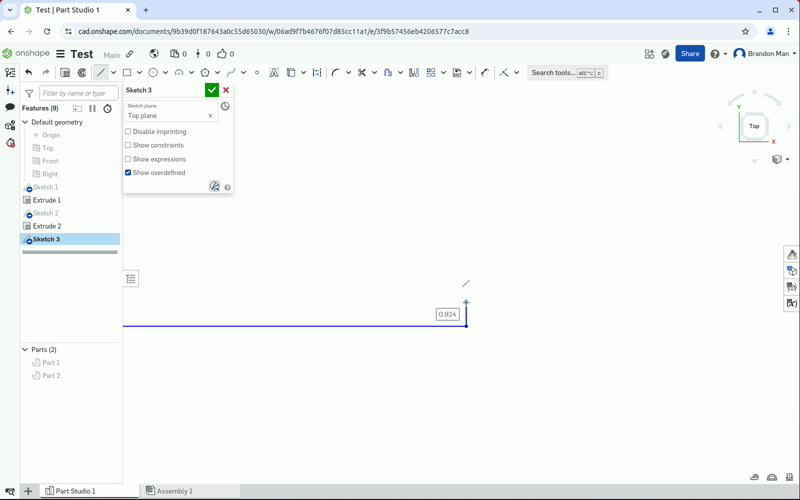
scroll(-6)
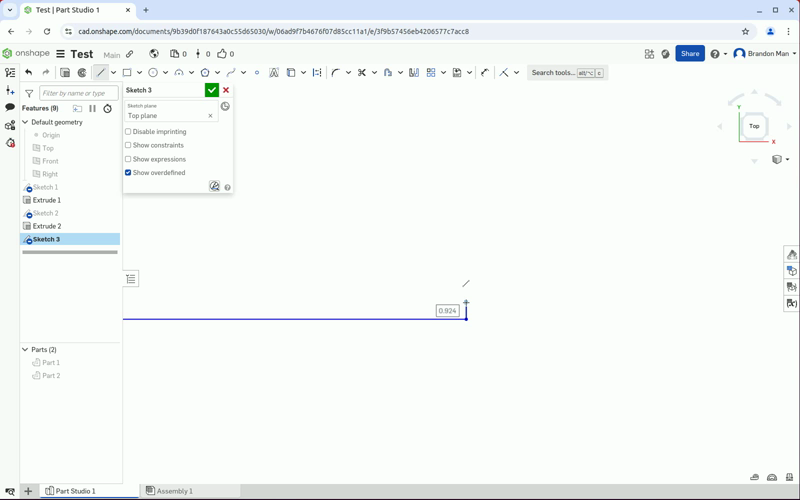
scroll(-6)
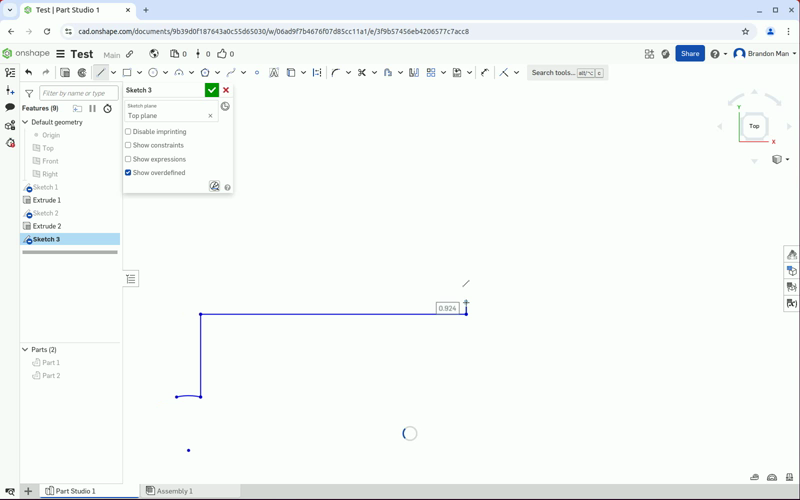
scroll(-6)
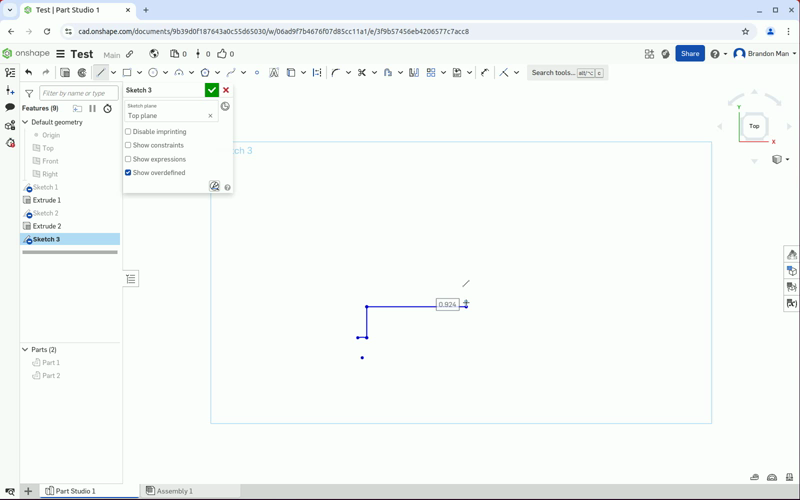
key_up(shift)
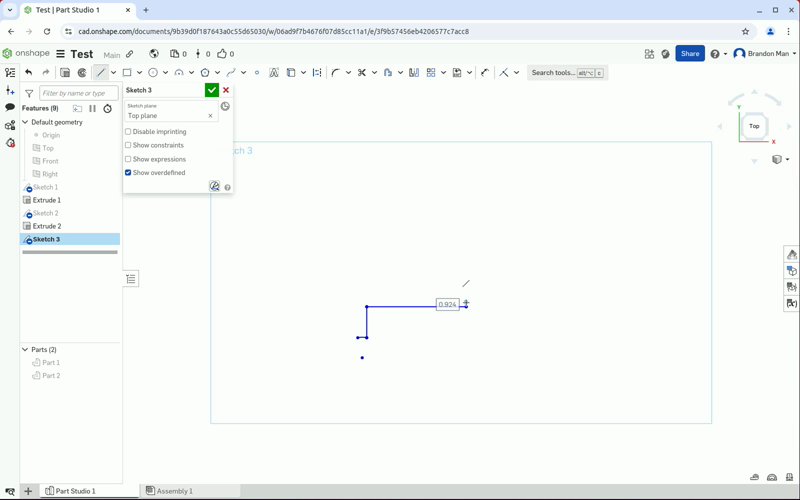
key_down(shift)
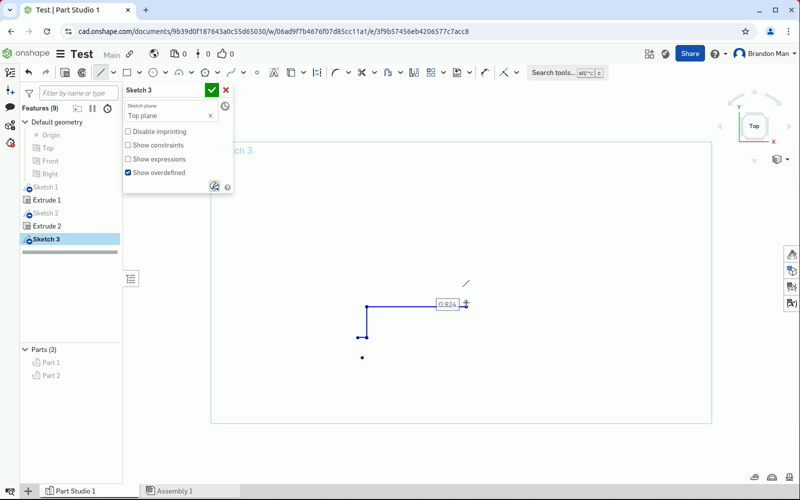
mouse_move(357, 302)
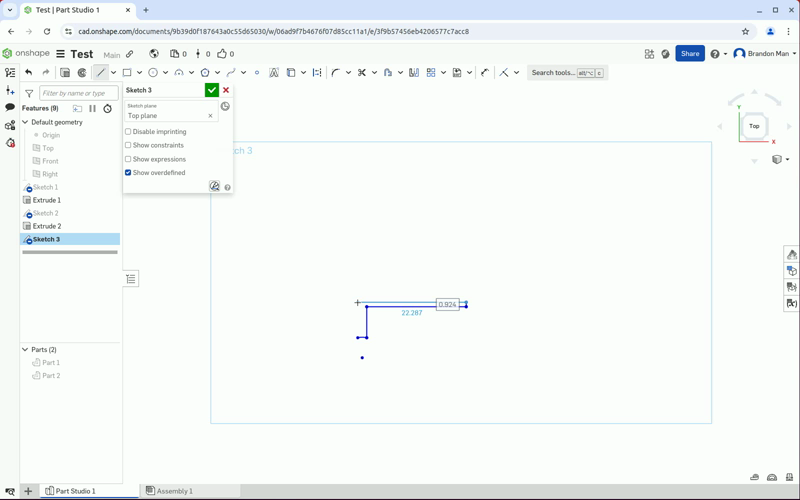
click(357, 302)
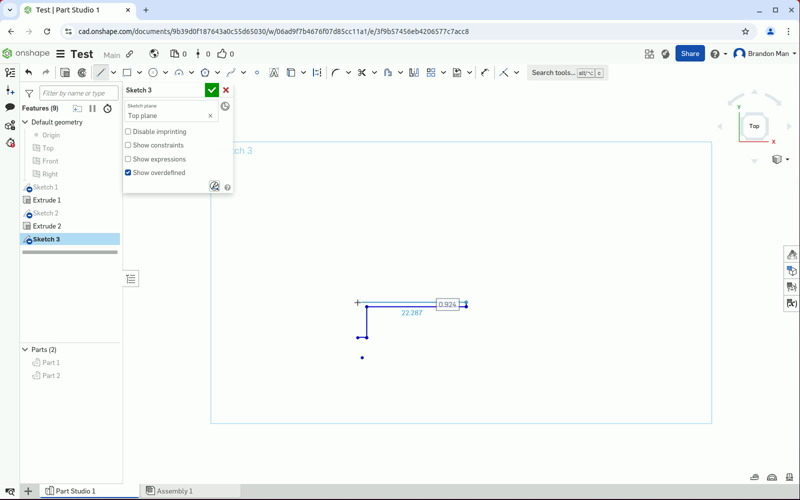
key_up(shift)
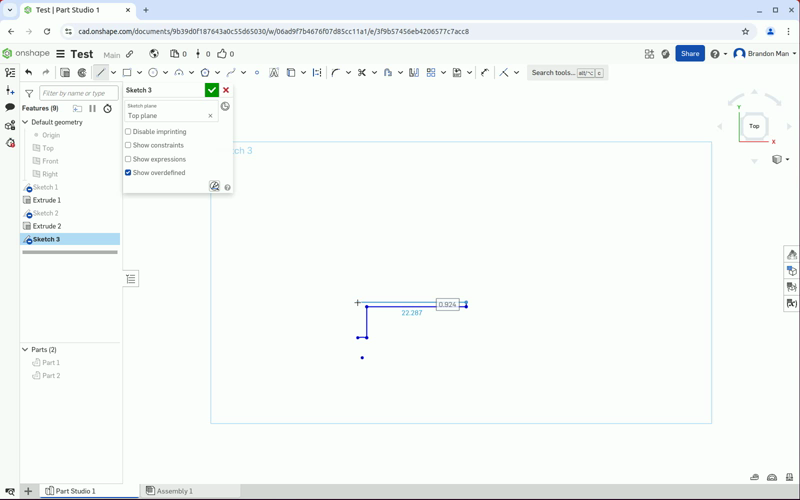
mouse_move(387, 302)
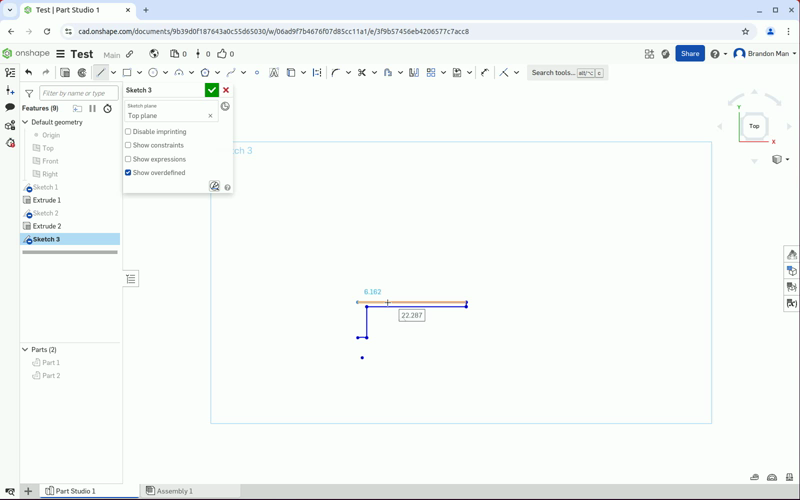
key_down(shift)
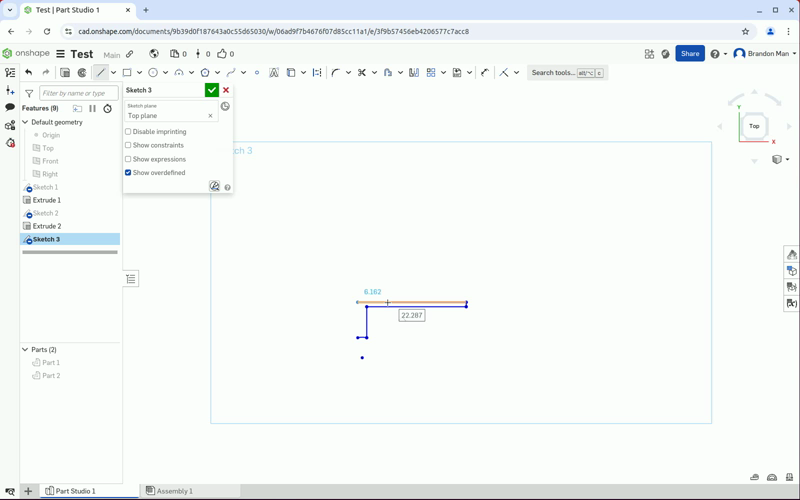
mouse_move(357, 337)
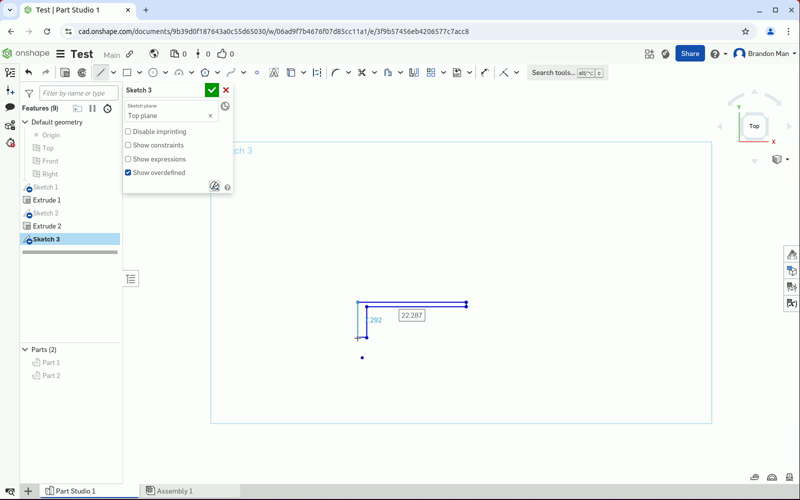
key_up(shift)
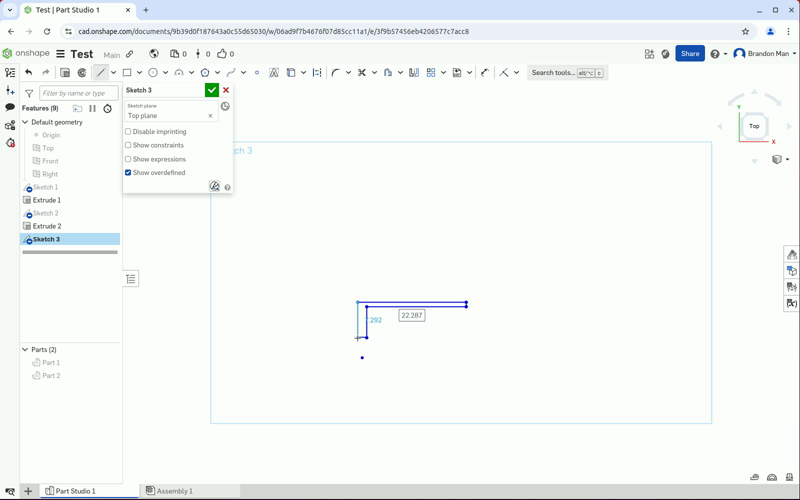
click(357, 337)
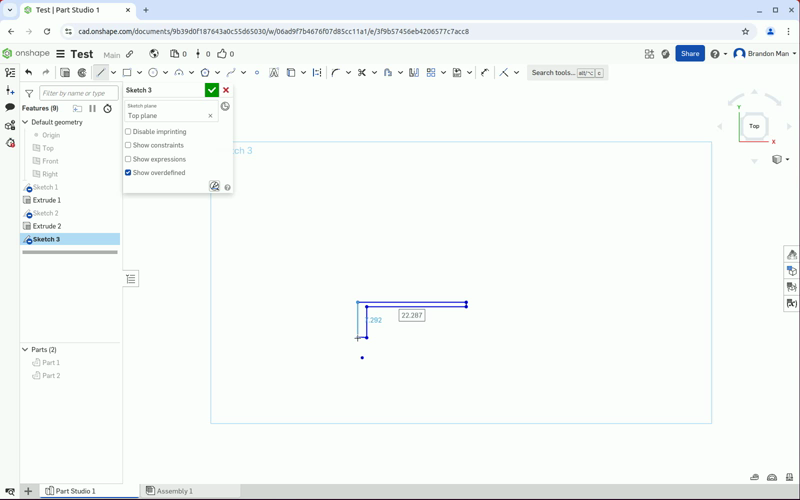
key(esc)
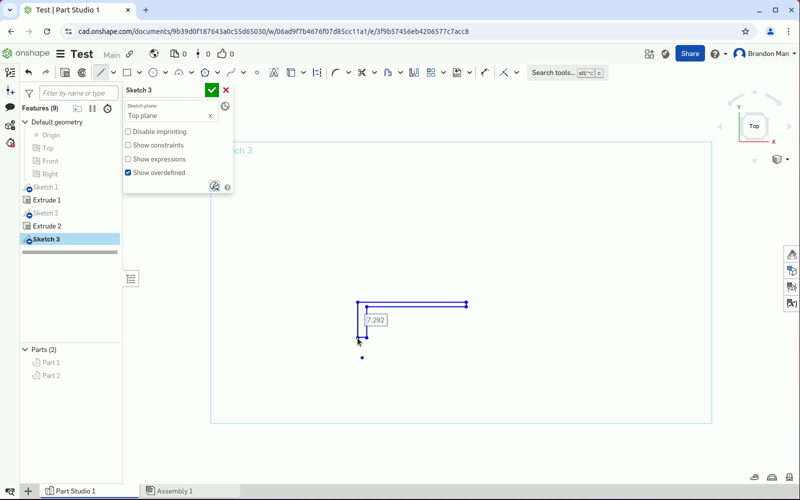
mouse_move(456, 304)
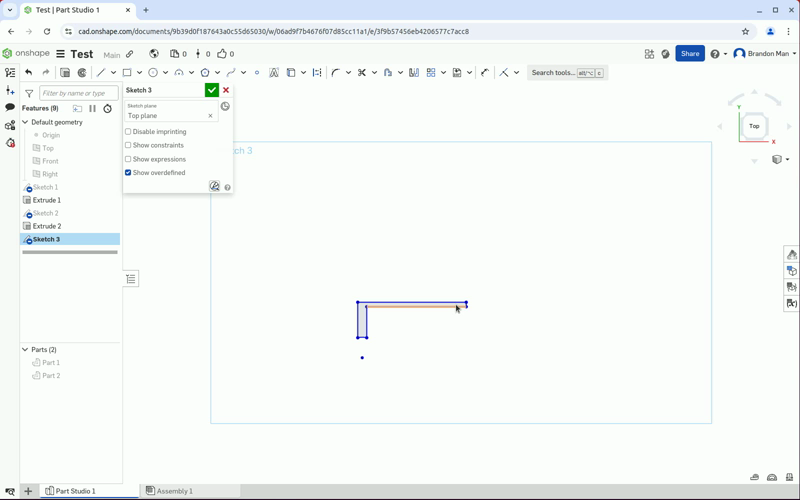
scroll(6)
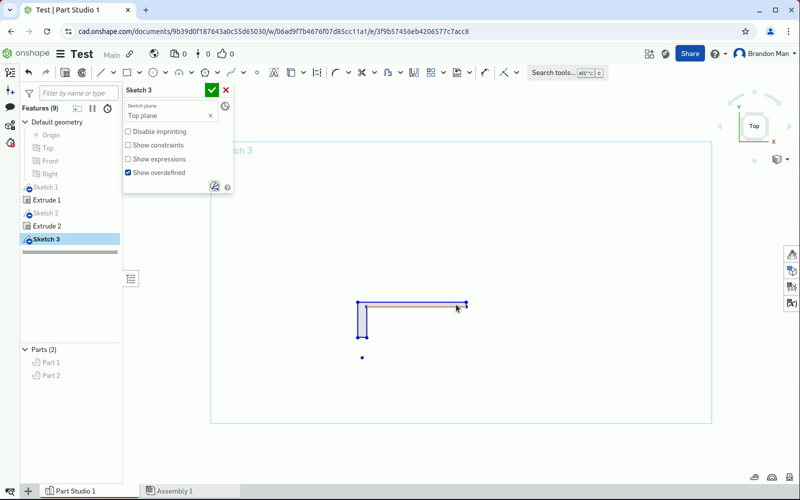
scroll(6)
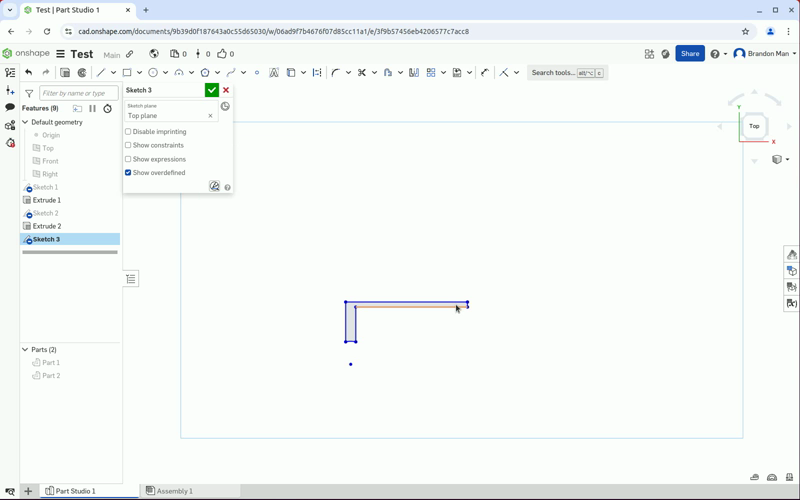
scroll(6)
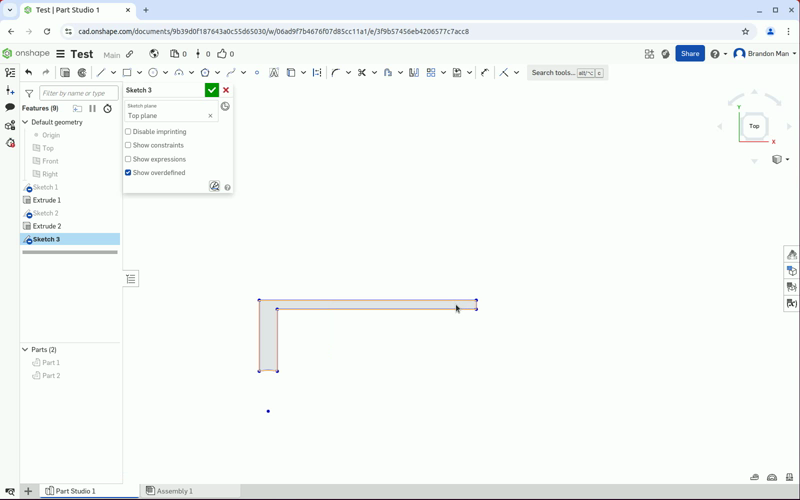
scroll(6)
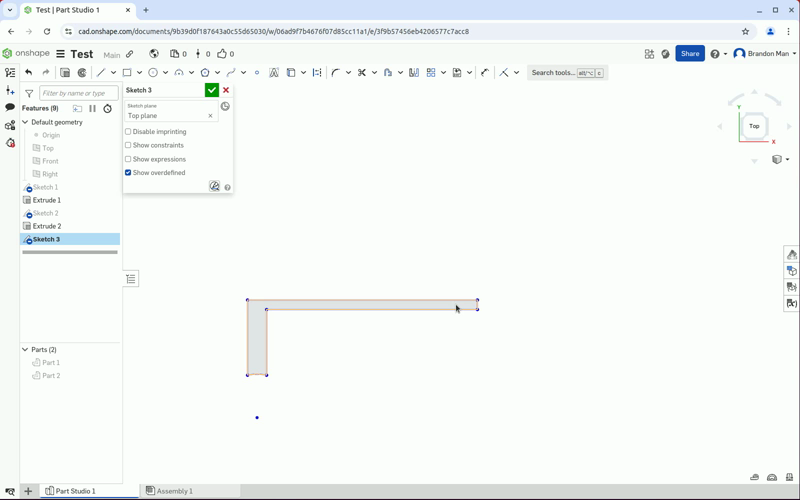
scroll(6)
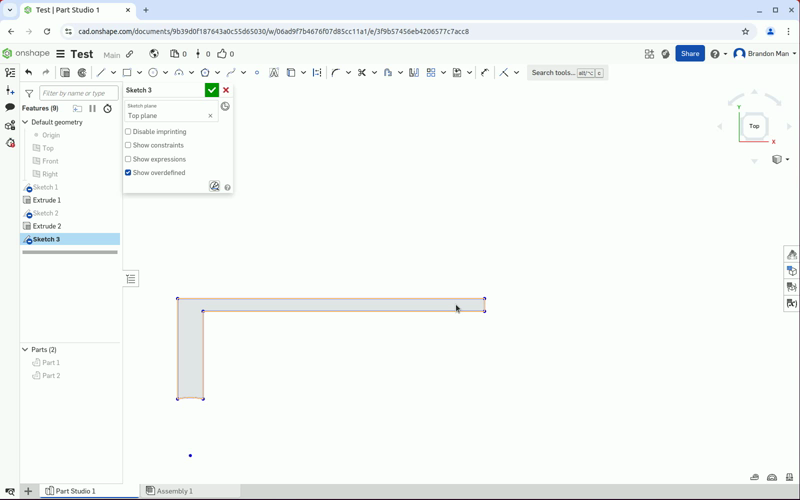
scroll(6)
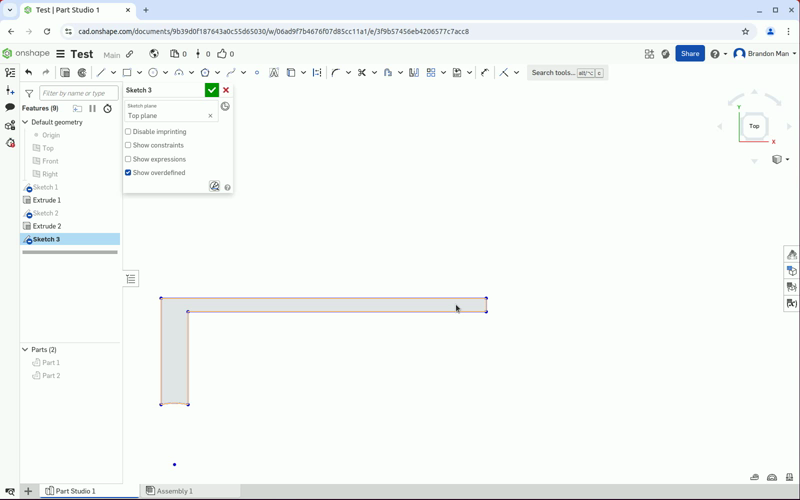
scroll(6)
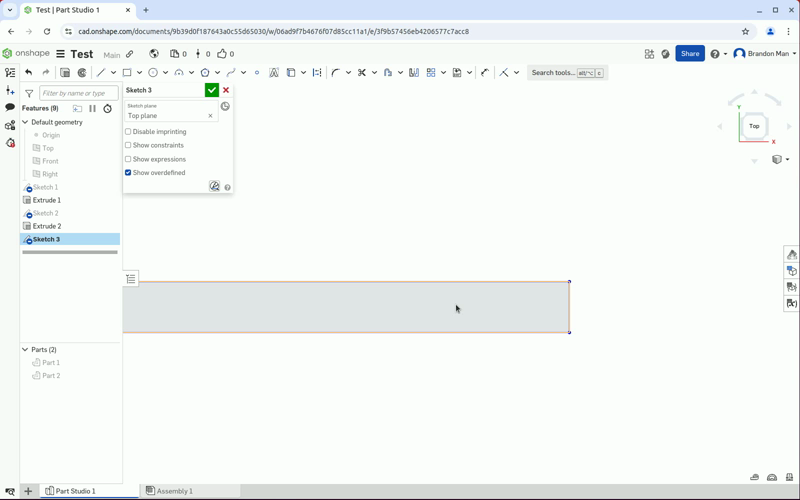
click(456, 304)
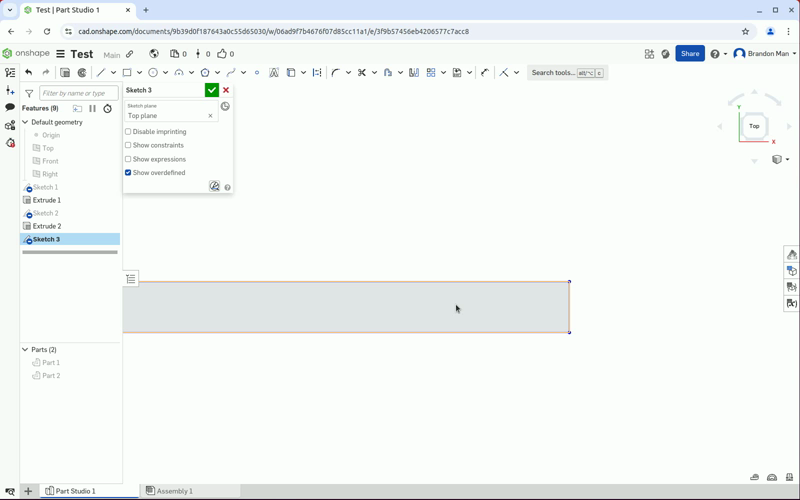
scroll(-6)
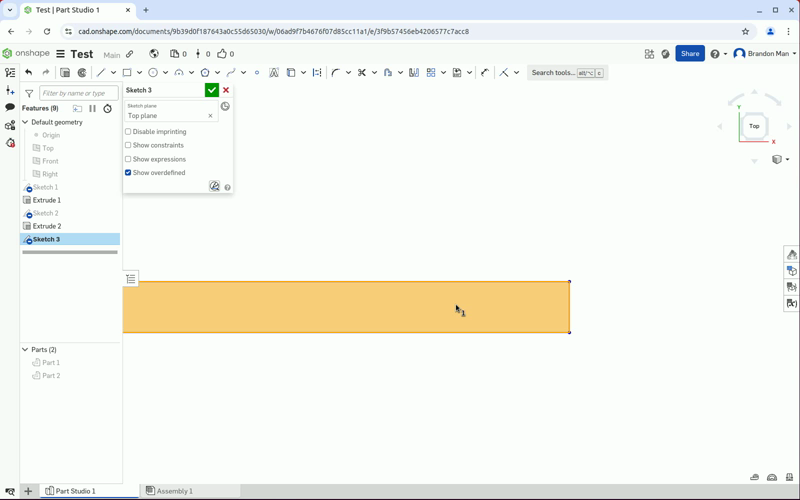
scroll(-6)
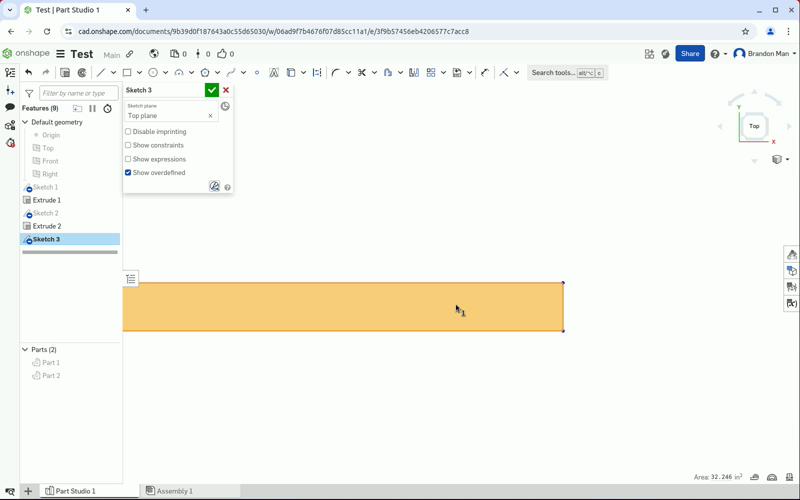
scroll(-6)
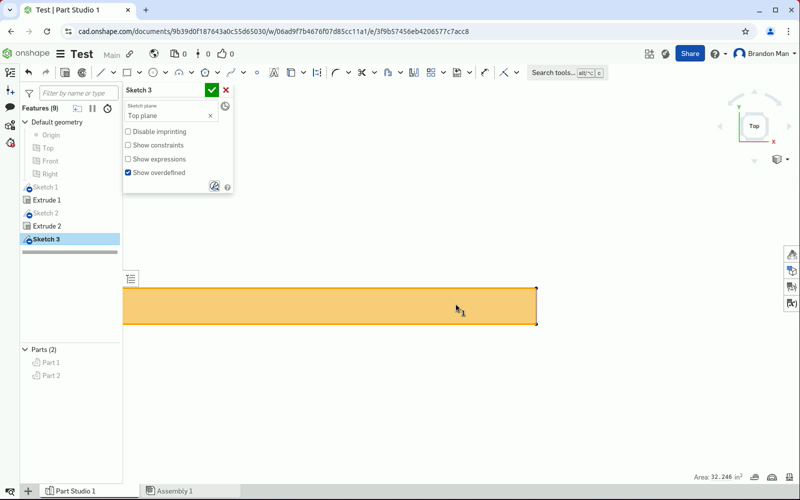
scroll(-6)
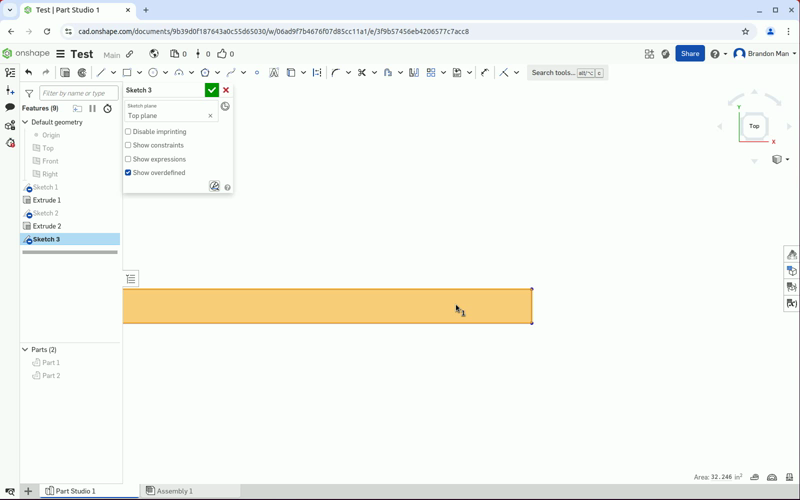
scroll(-6)
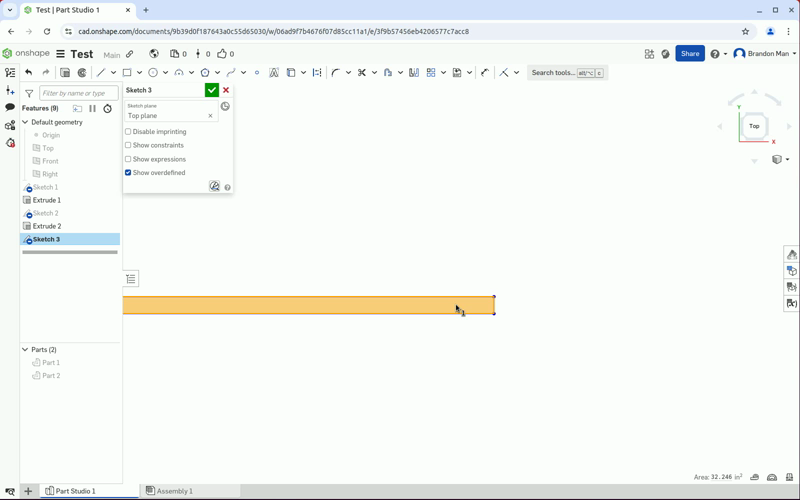
scroll(-6)
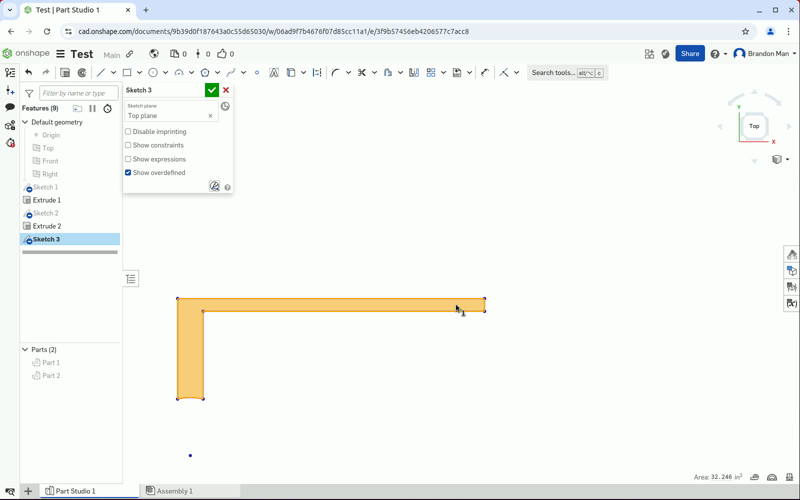
scroll(-6)
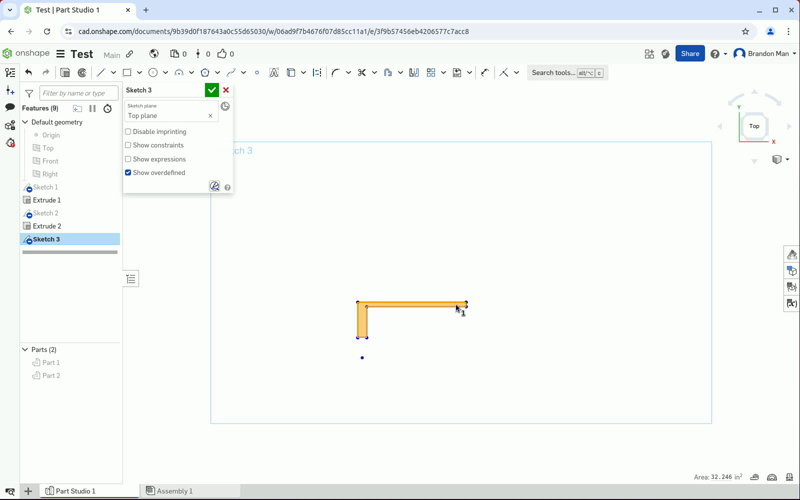
mouse_move(73, 352)
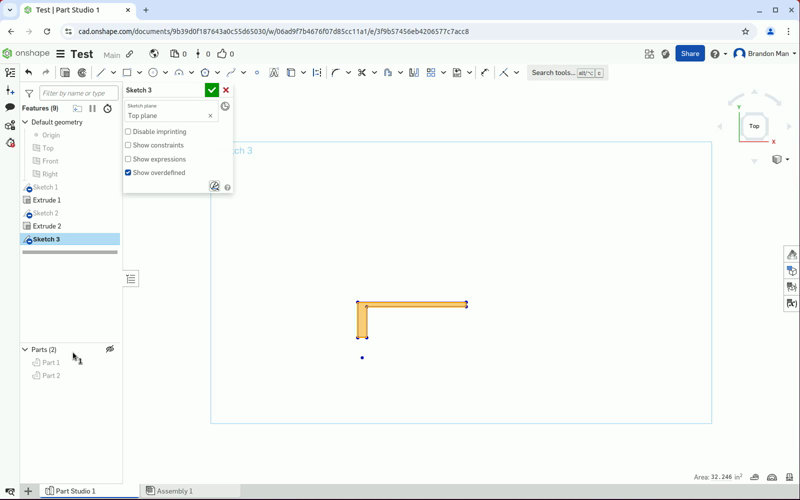
key(shift+y)
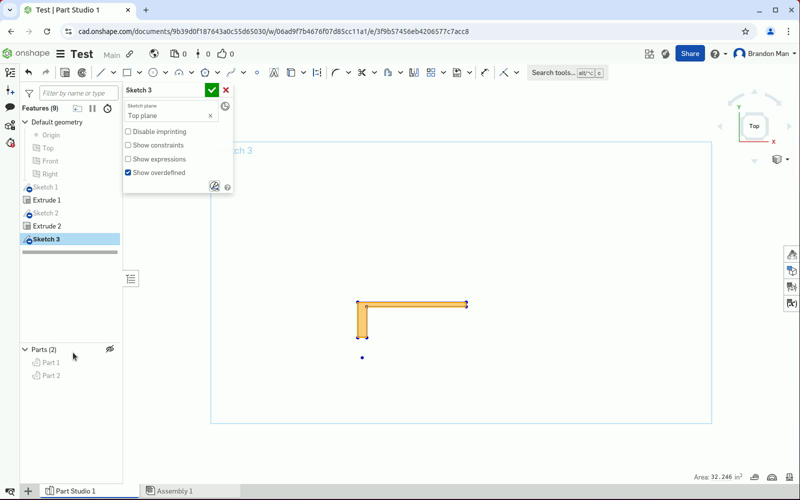
key(shift+e)
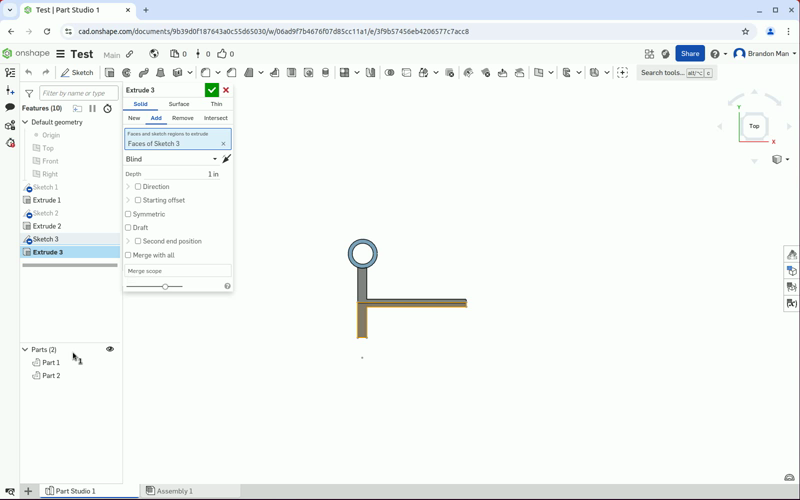
mouse_move(143, 106)
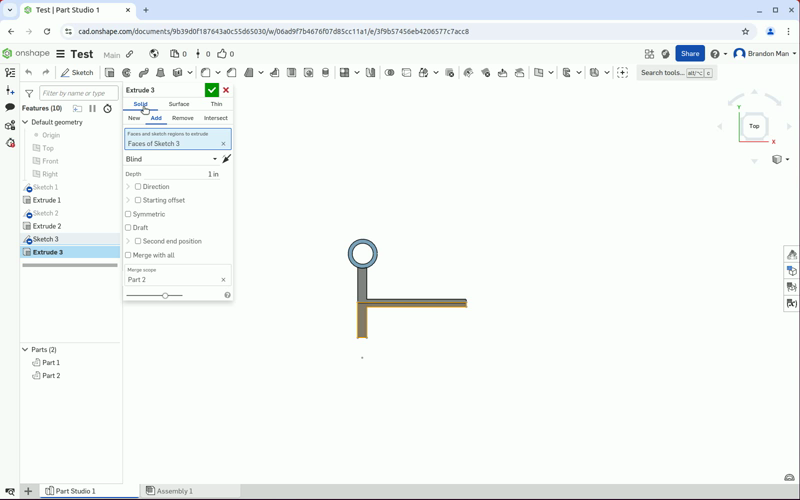
click(143, 106)
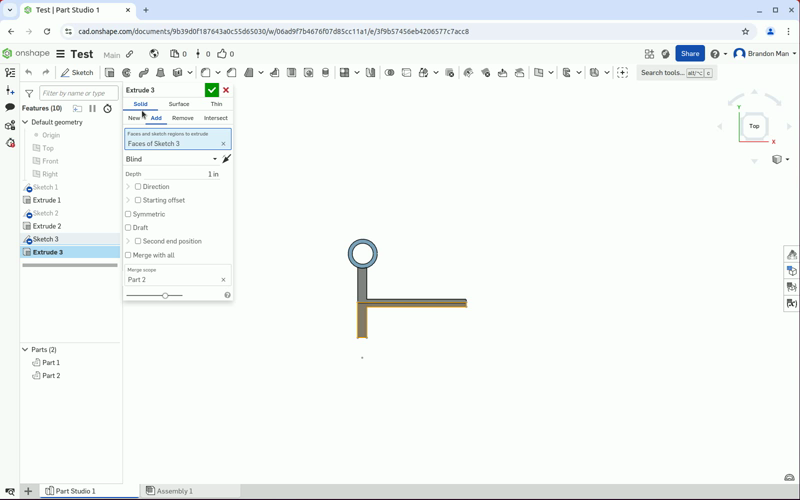
mouse_move(137, 120)
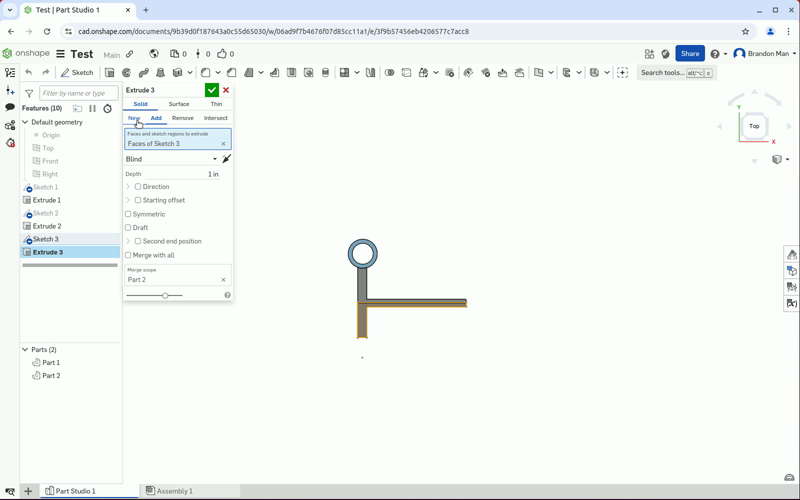
click(137, 120)
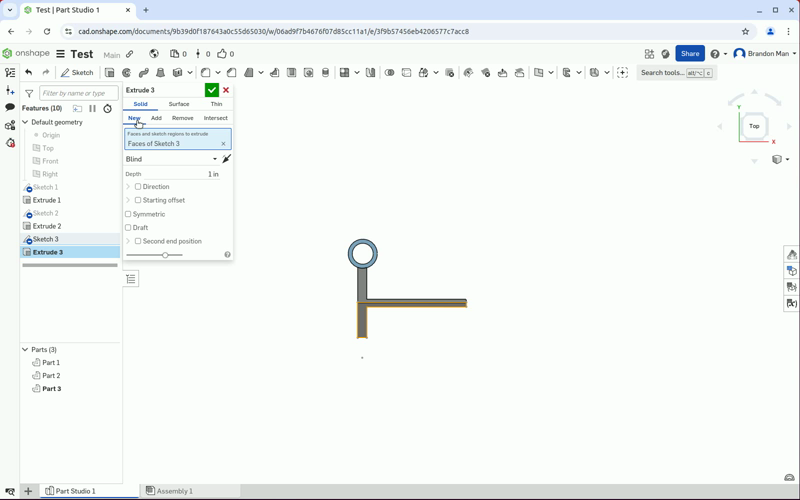
key(tab, 4)
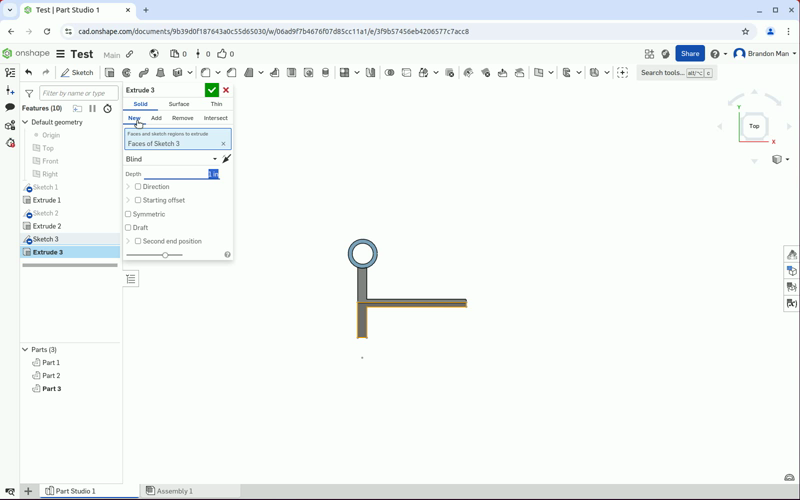
text(21.905)
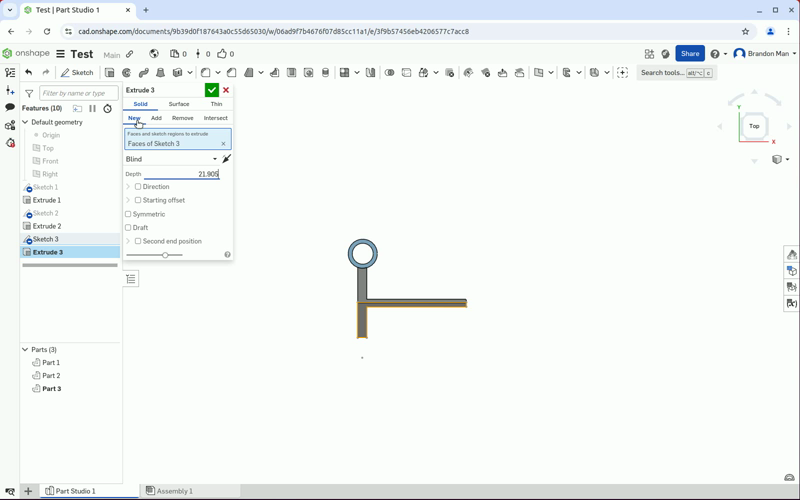
key(enter)
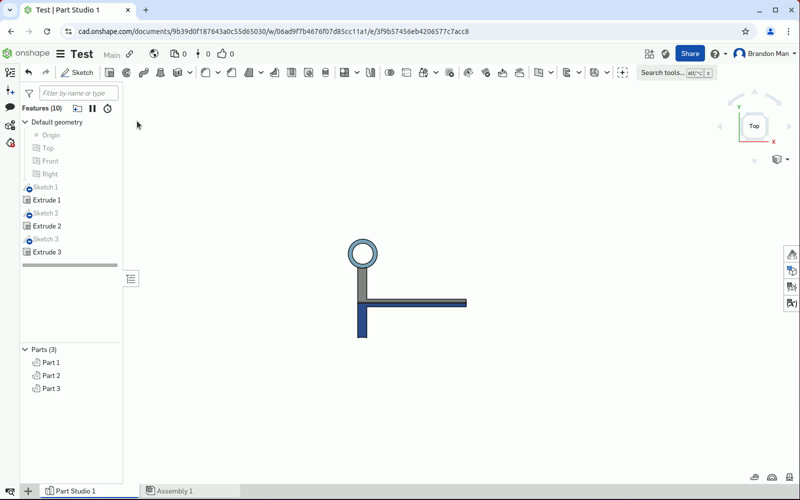
key(shift+h)
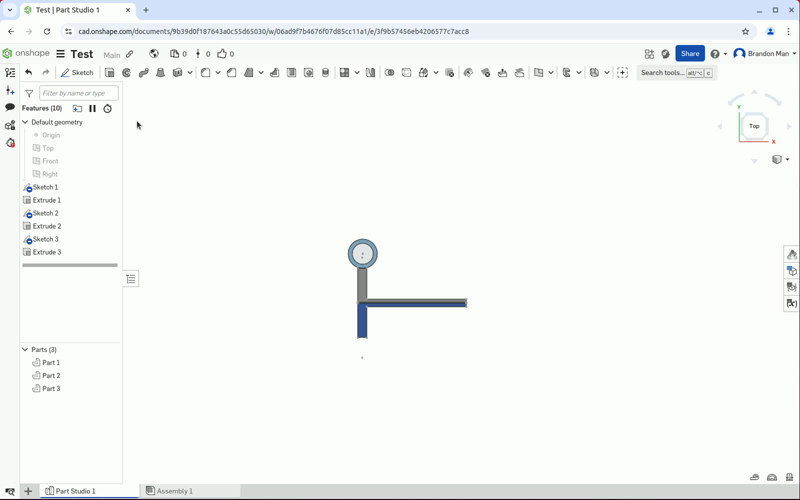
key(shift+h)
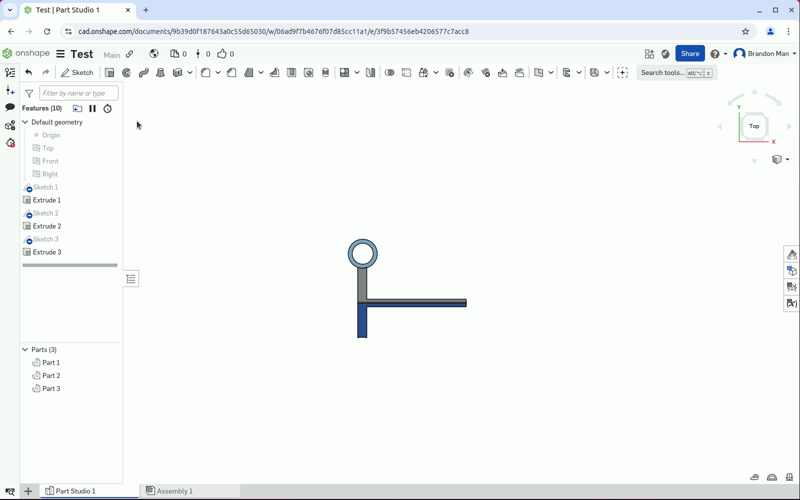
mouse_move(73, 189)
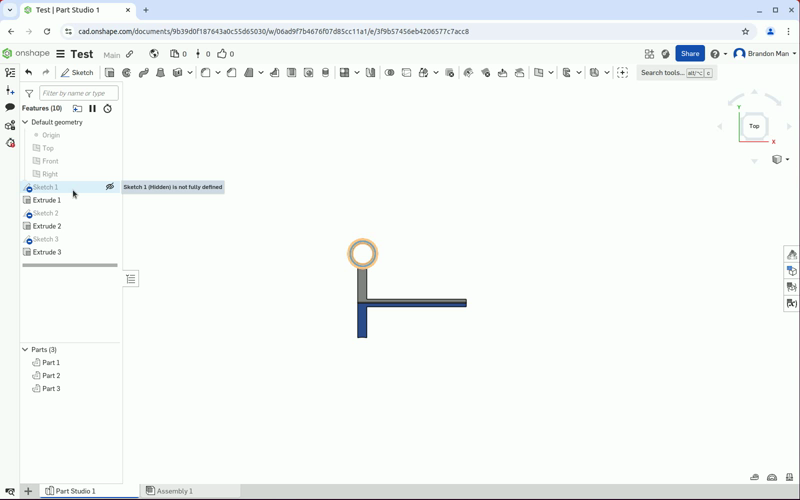
click(73, 189)
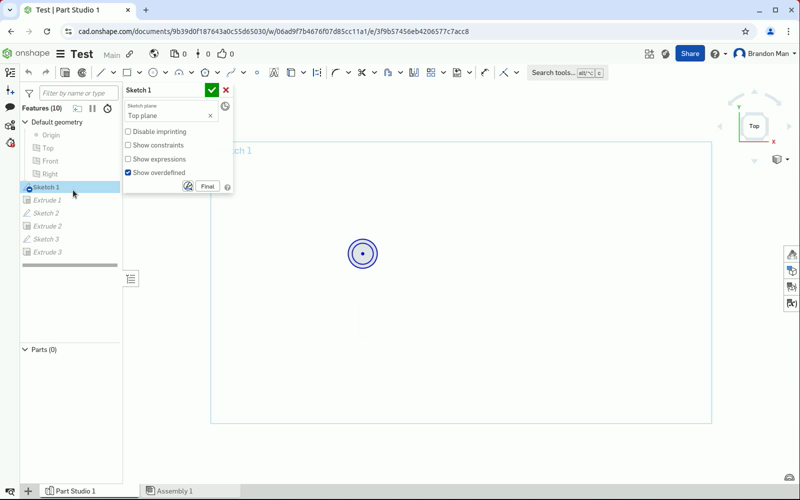
mouse_move(229, 92)
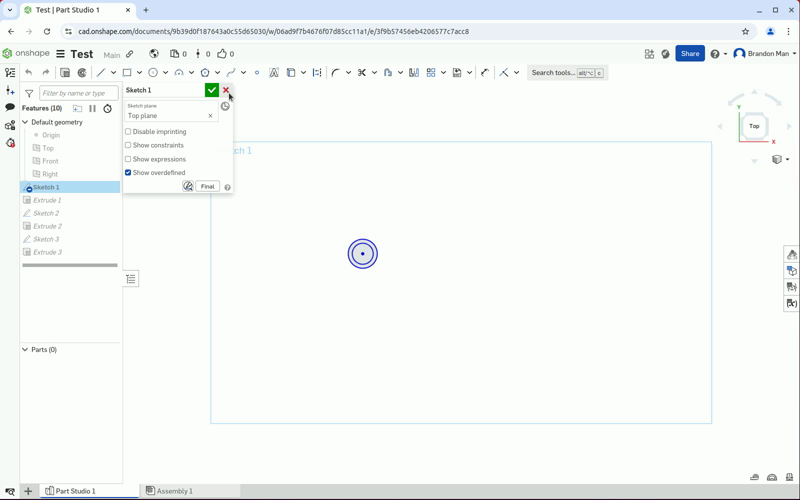
click(229, 92)
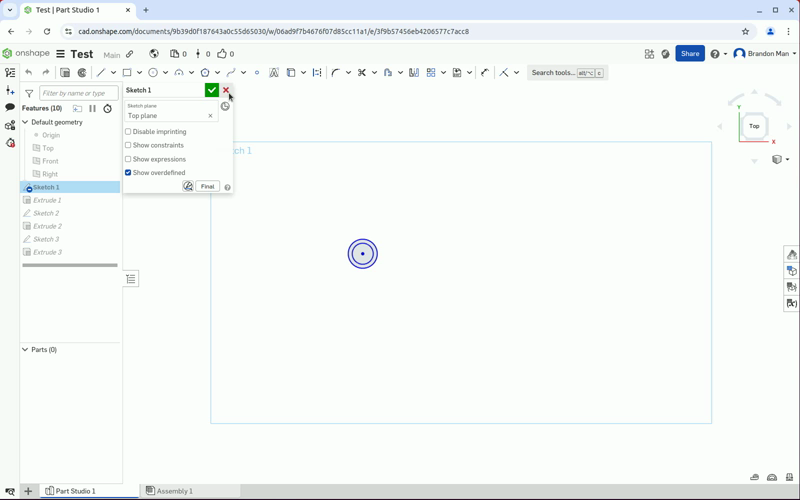
key(shift+s)
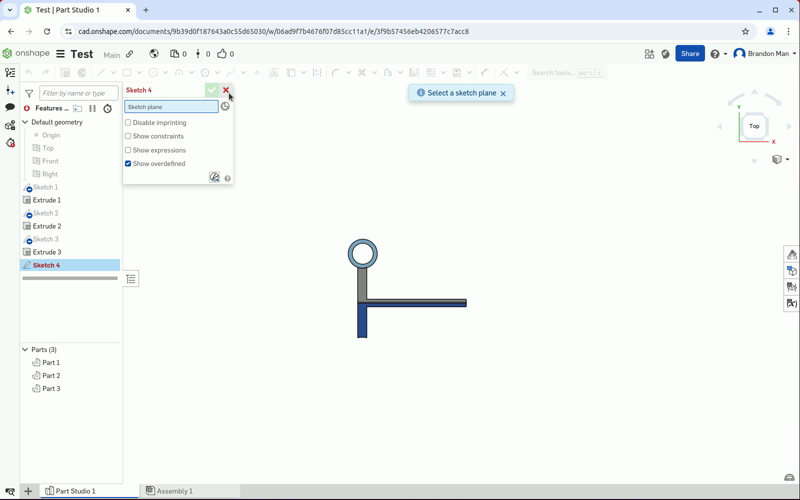
mouse_move(73, 150)
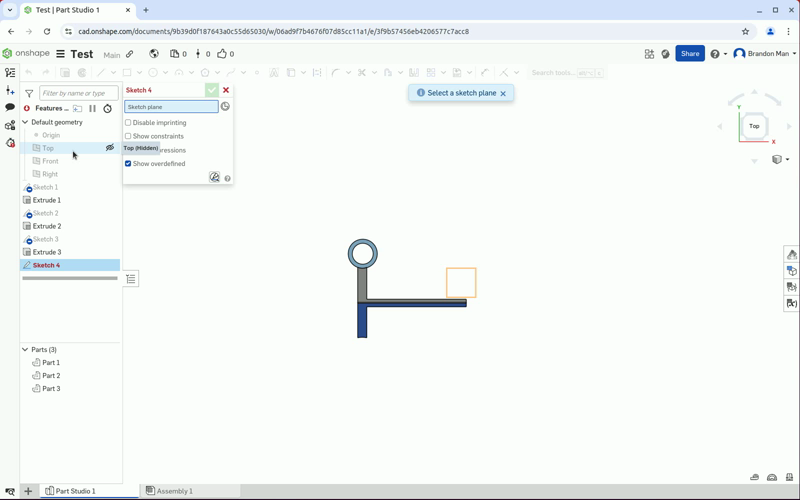
click(73, 150)
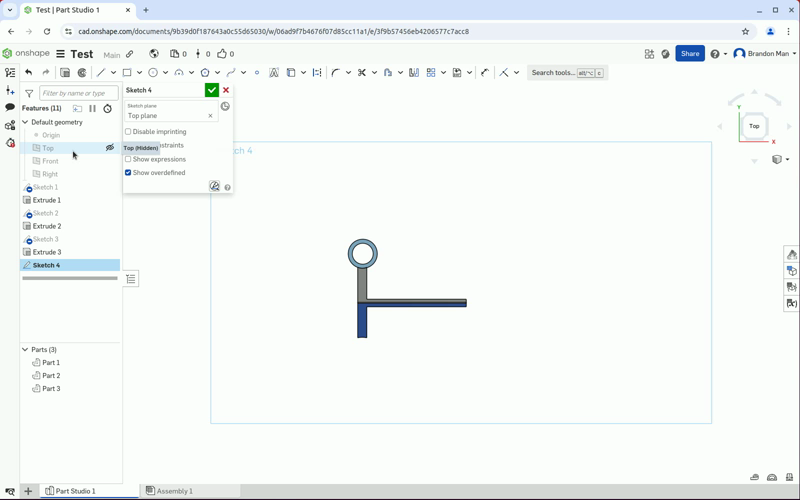
mouse_move(73, 352)
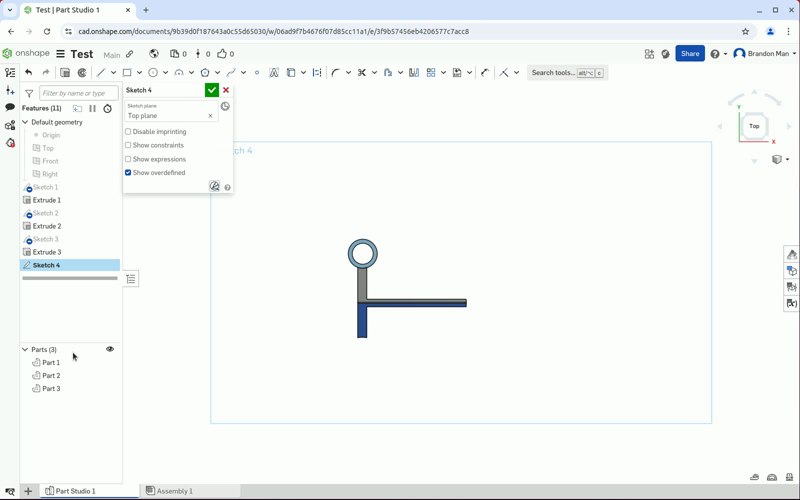
key(y)
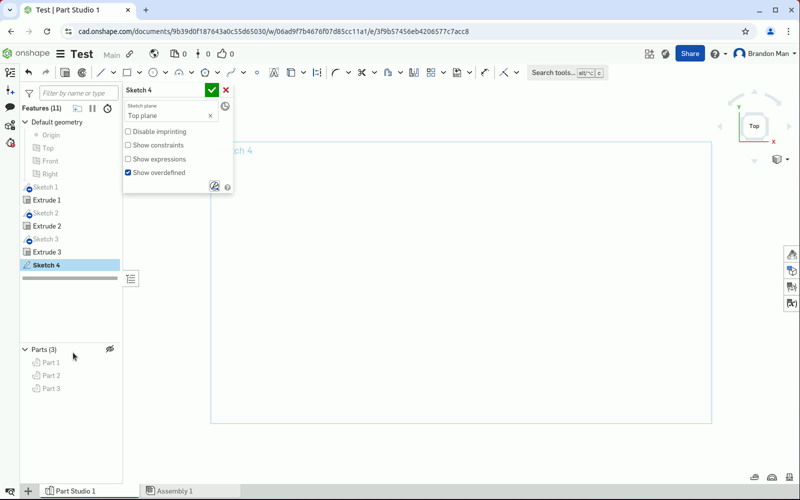
key(c)
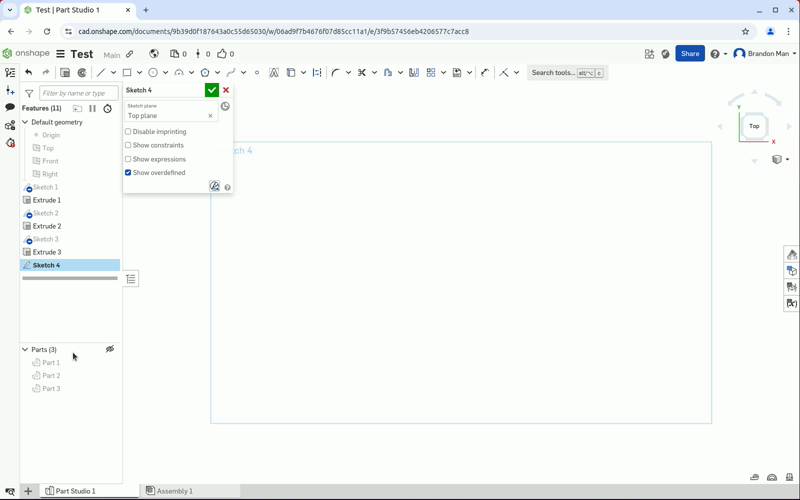
key_down(shift)
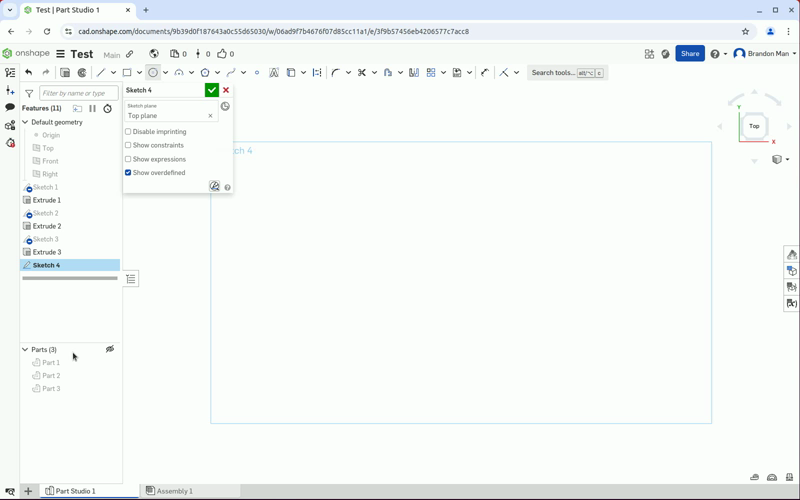
mouse_move(362, 351)
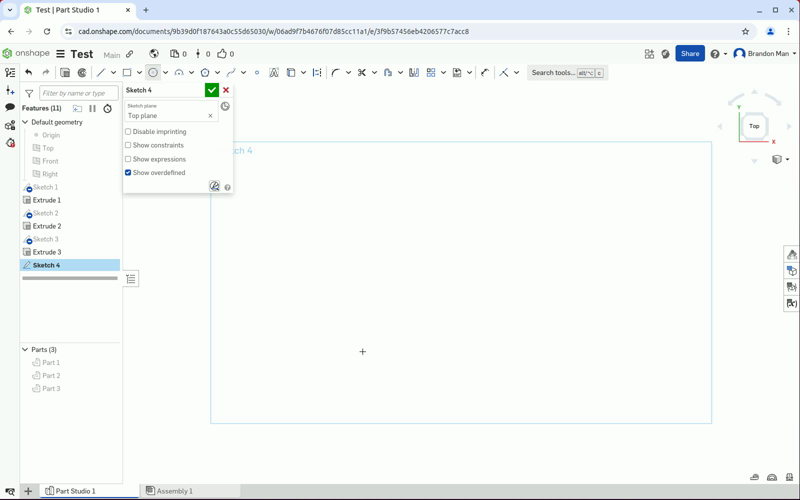
click(362, 351)
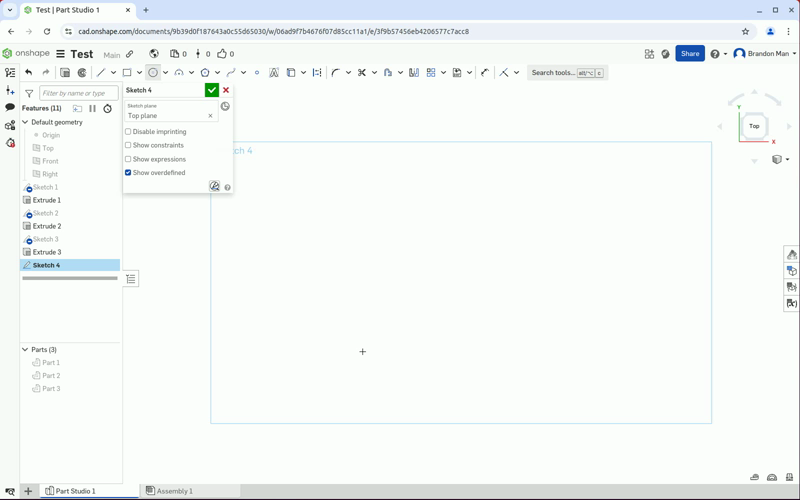
key_up(shift)
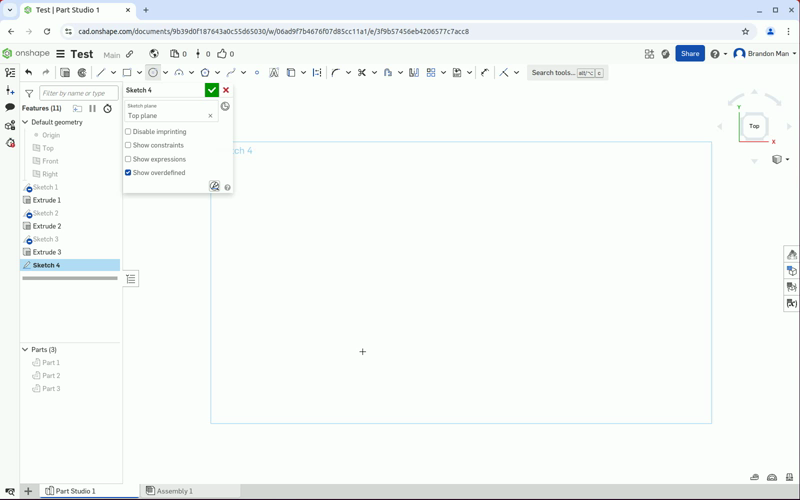
mouse_move(377, 351)
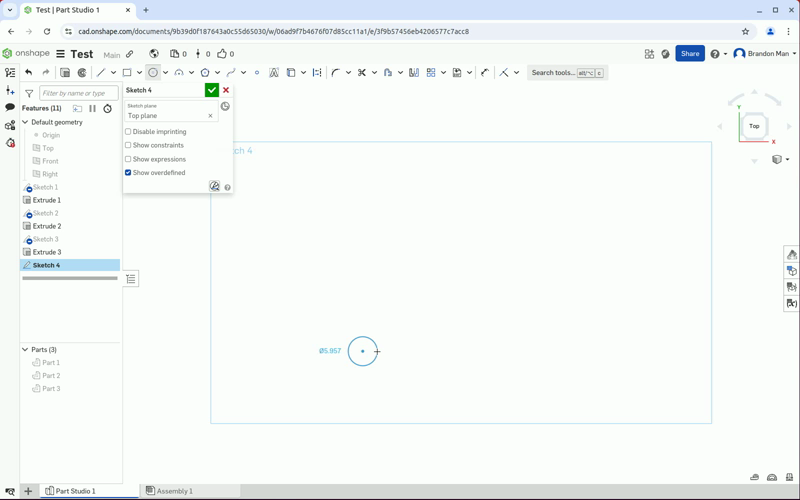
click(377, 351)
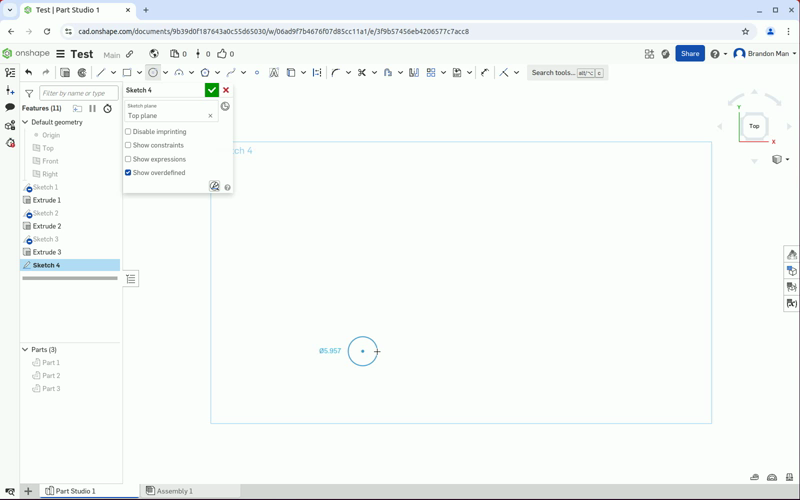
key(esc)
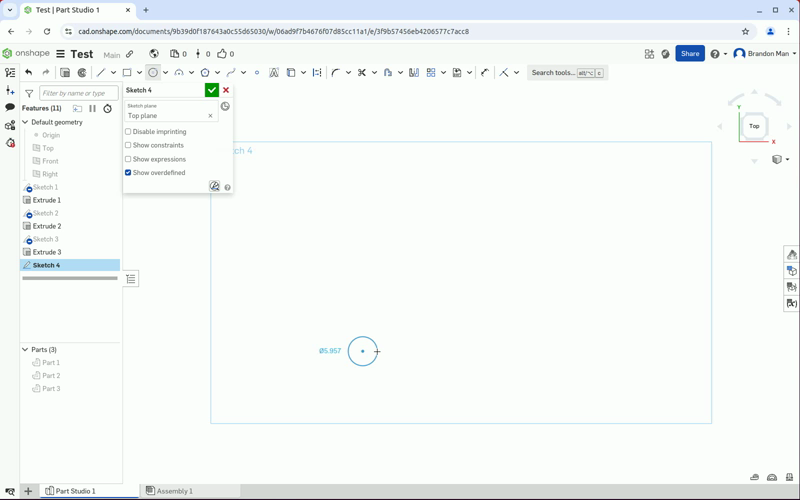
key(c)
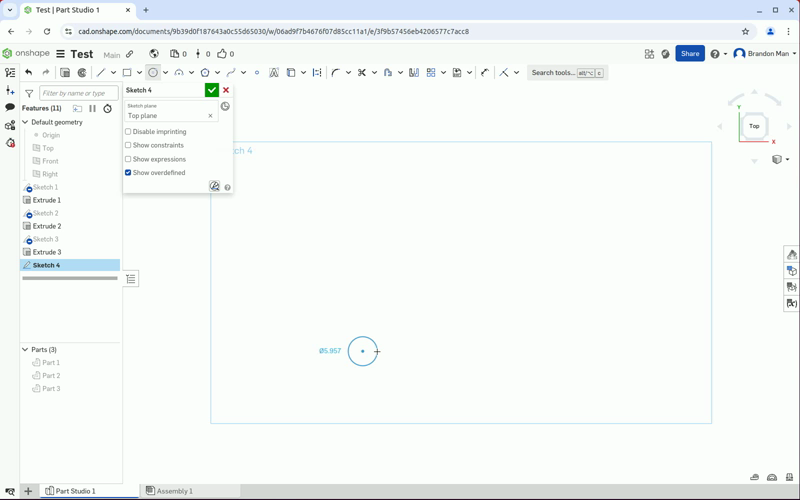
key_down(shift)
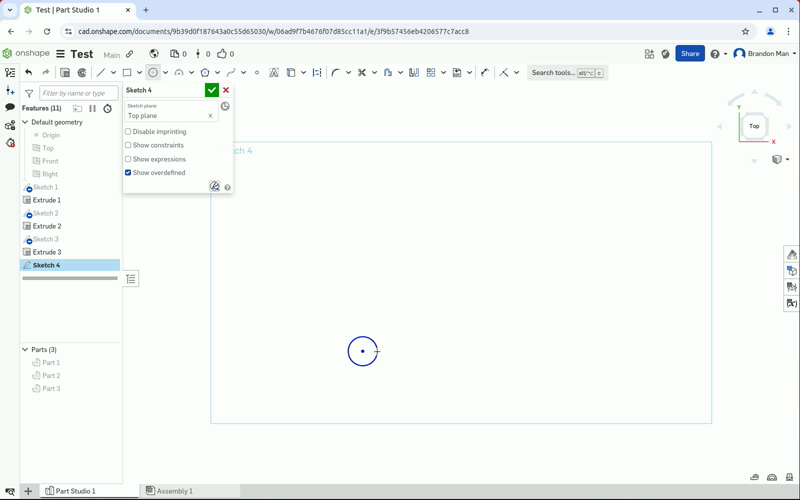
mouse_move(362, 351)
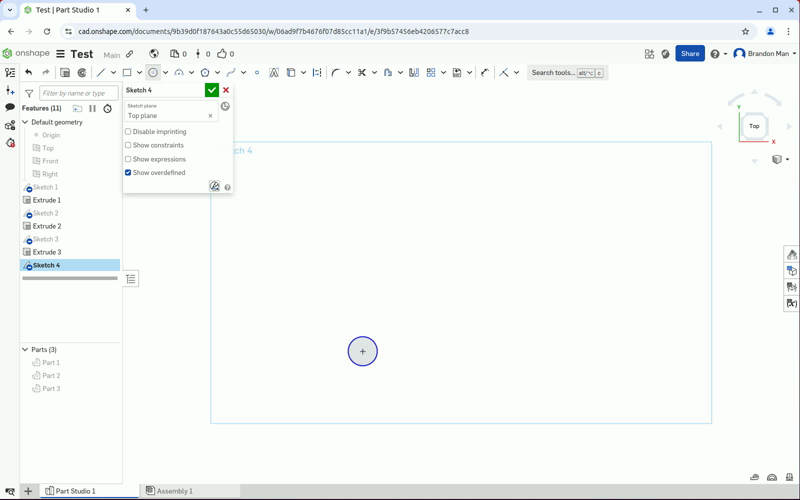
click(362, 351)
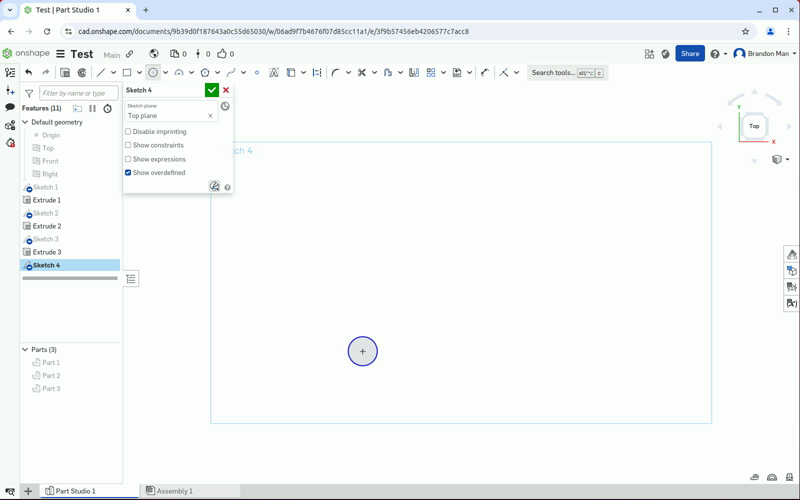
key_up(shift)
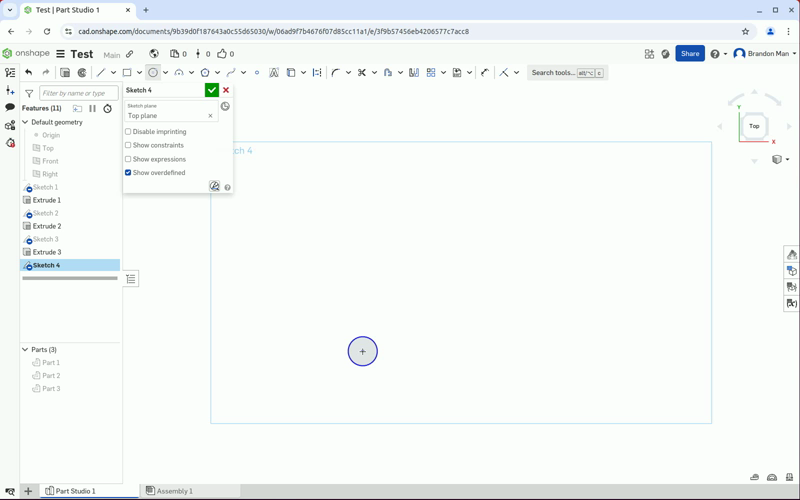
mouse_move(373, 351)
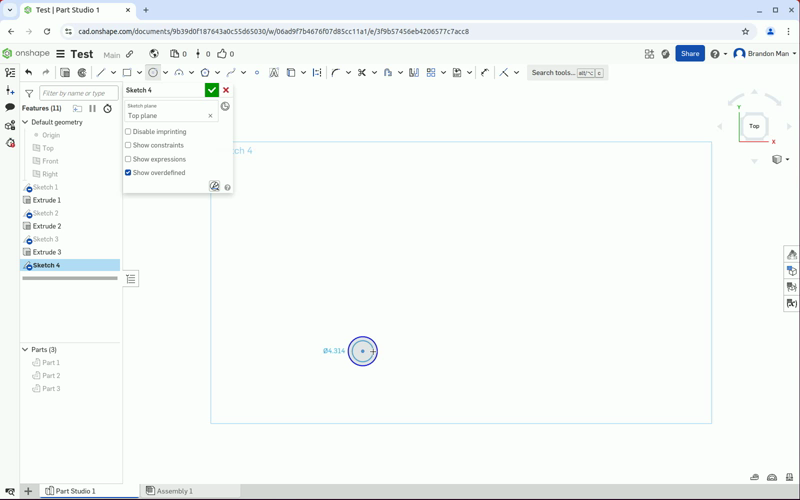
scroll(6)
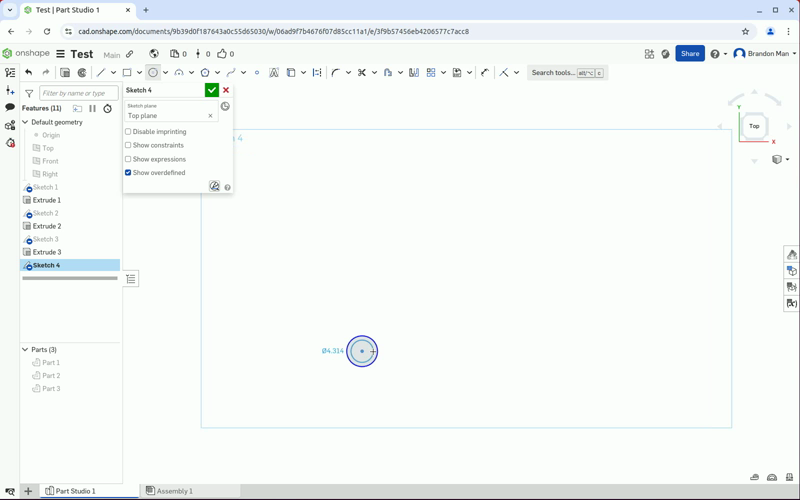
scroll(6)
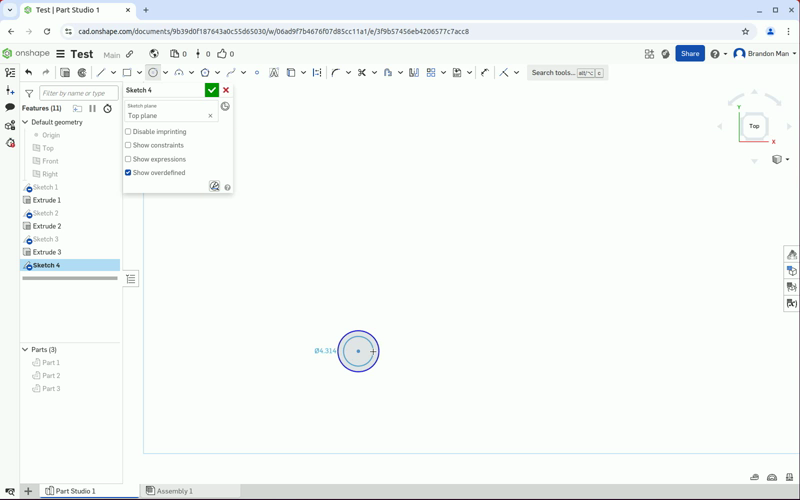
scroll(6)
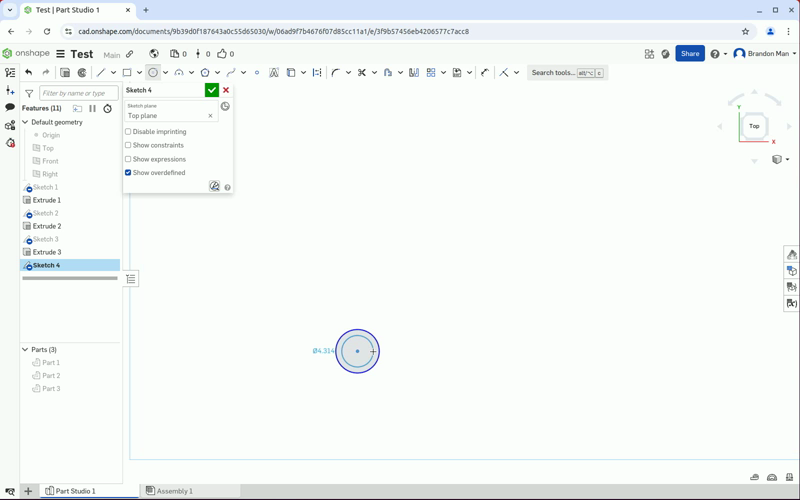
scroll(6)
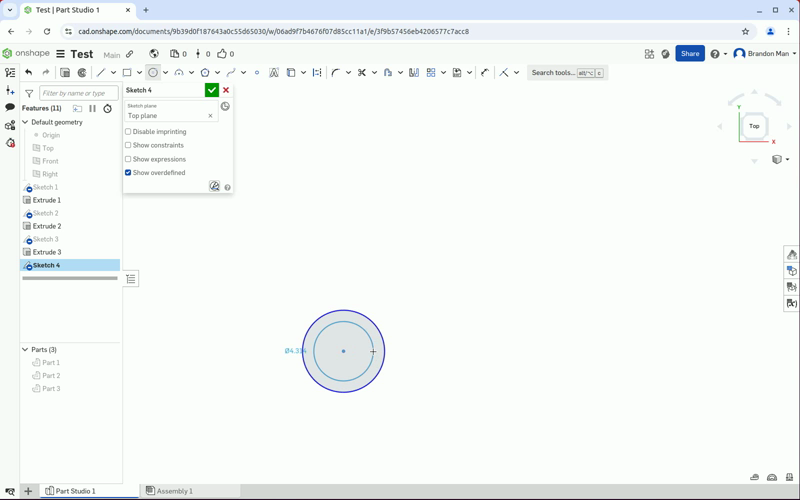
scroll(6)
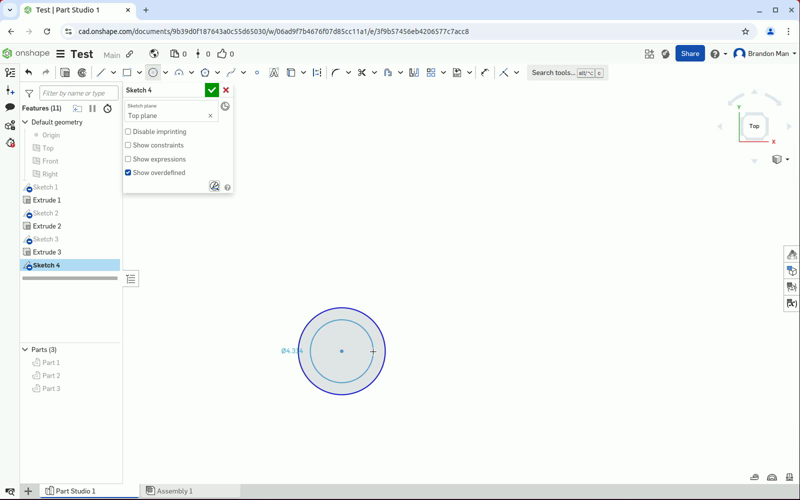
scroll(6)
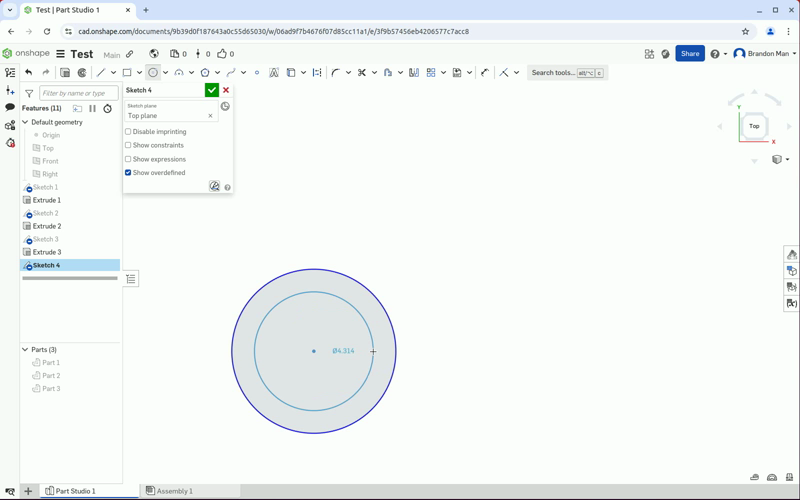
scroll(6)
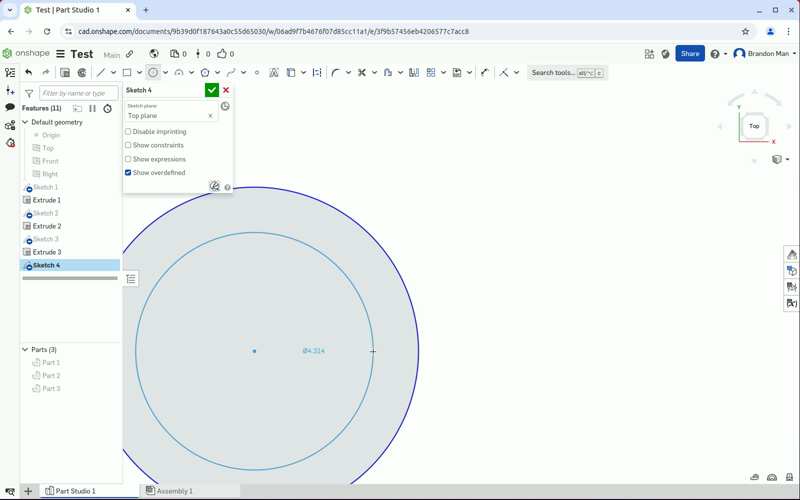
click(373, 351)
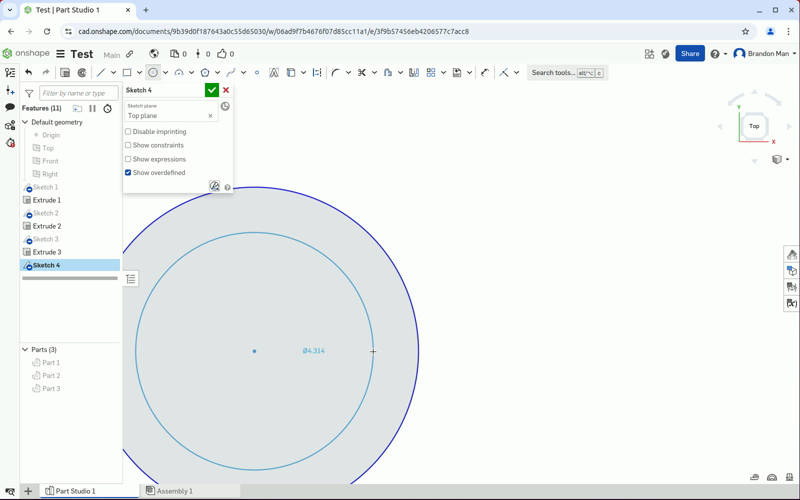
scroll(-6)
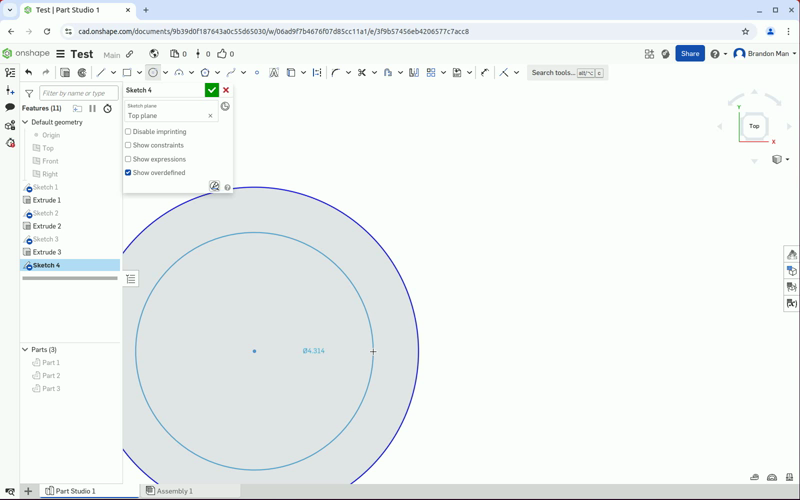
scroll(-6)
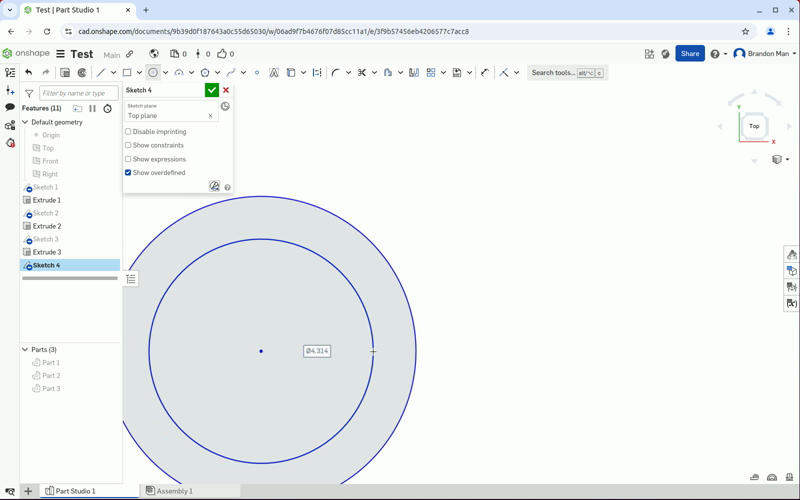
scroll(-6)
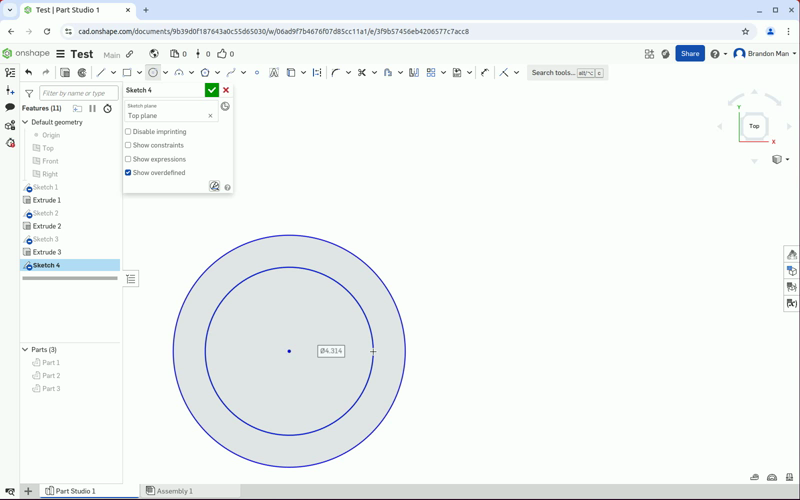
scroll(-6)
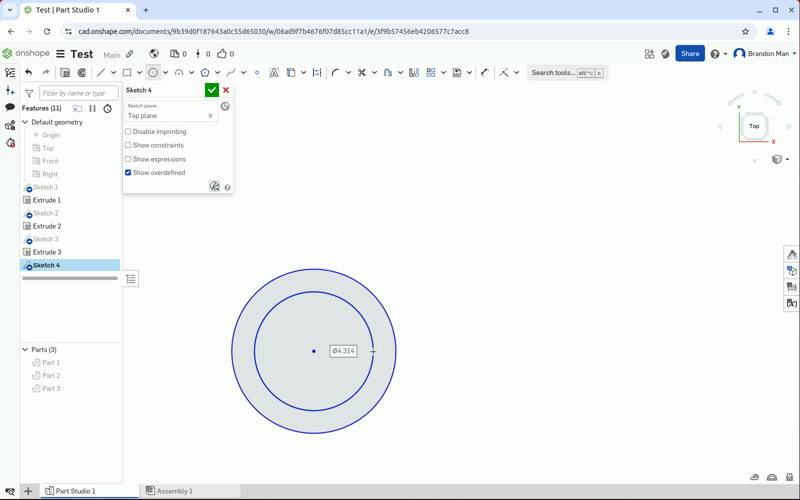
scroll(-6)
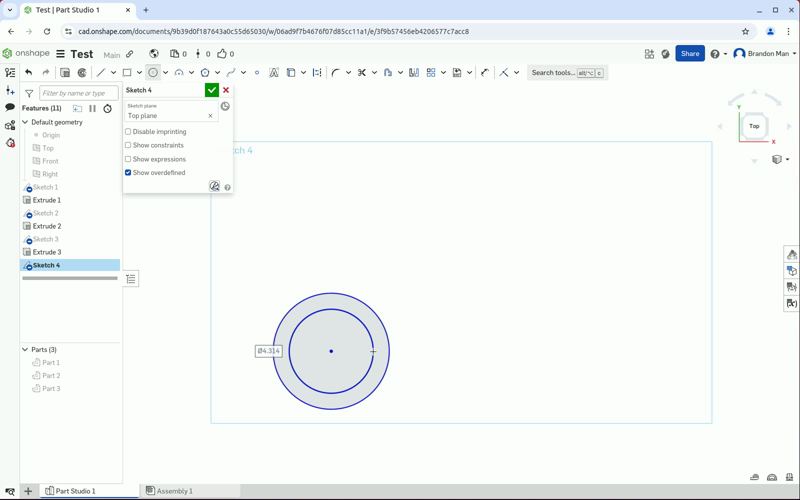
scroll(-6)
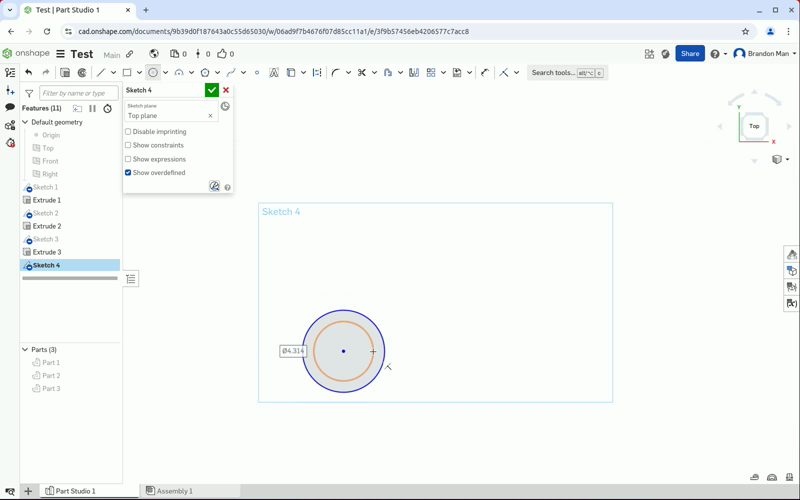
scroll(-6)
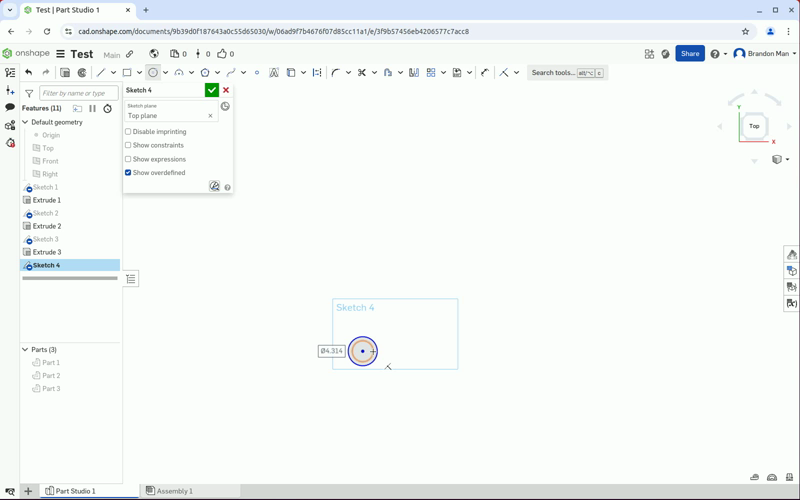
key(esc)
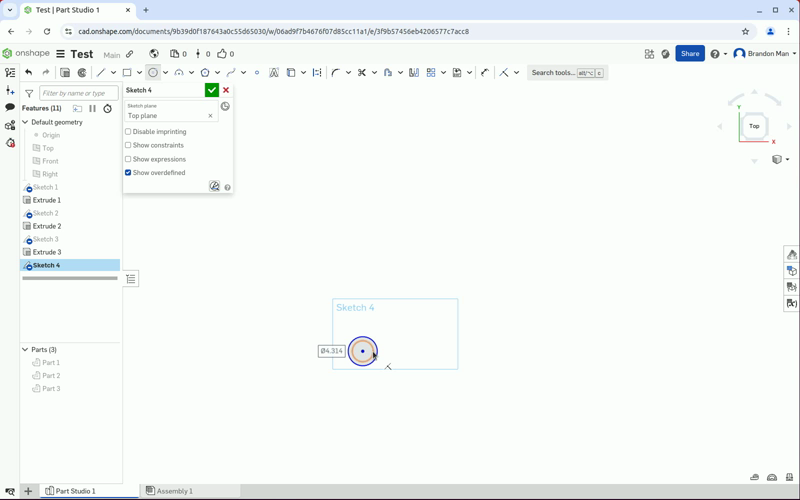
mouse_move(366, 364)
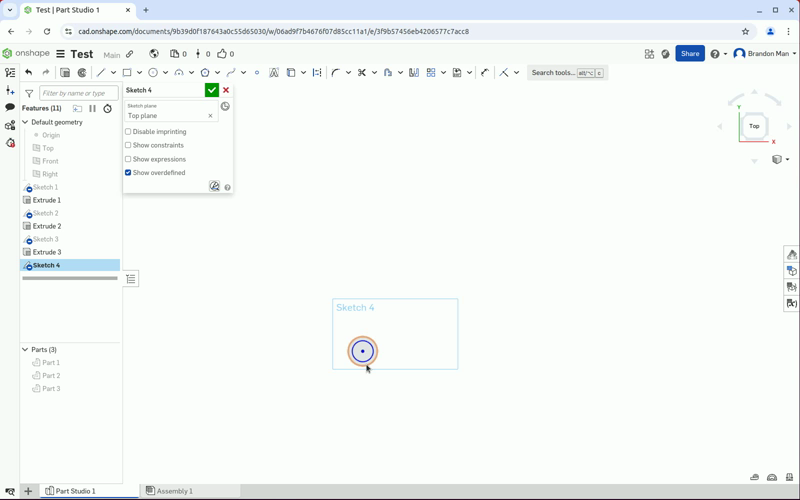
scroll(6)
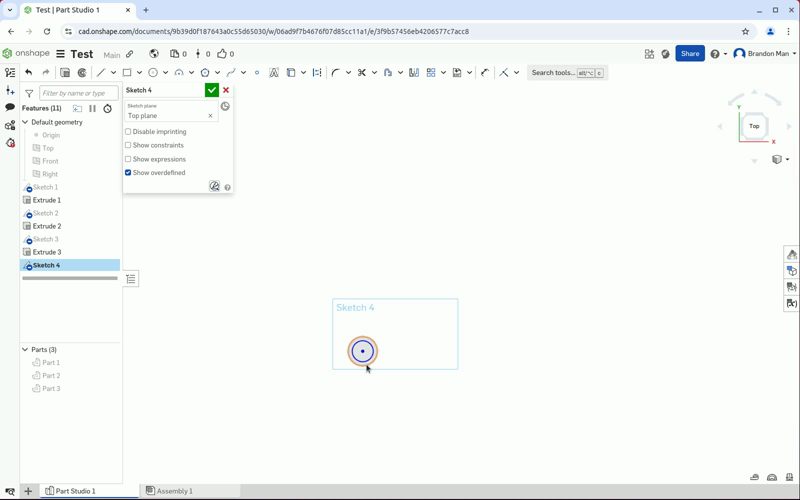
scroll(6)
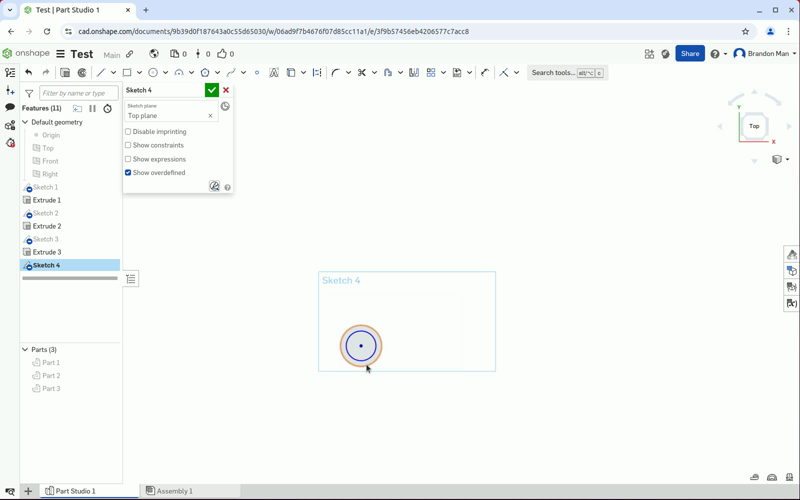
scroll(6)
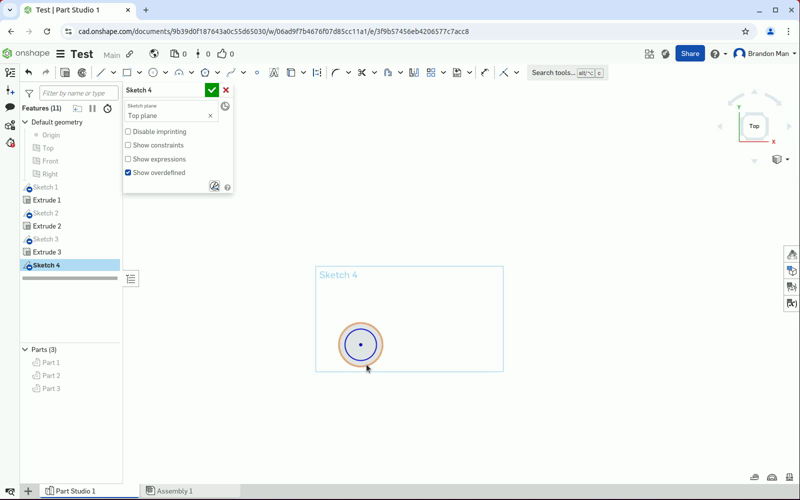
scroll(6)
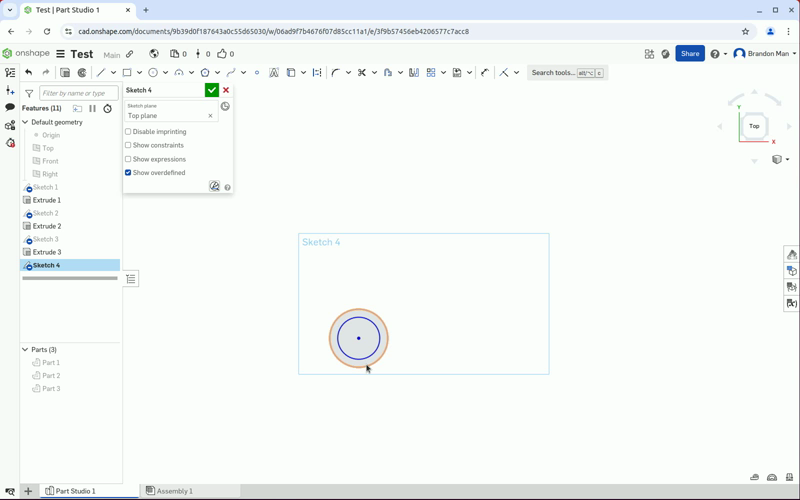
scroll(6)
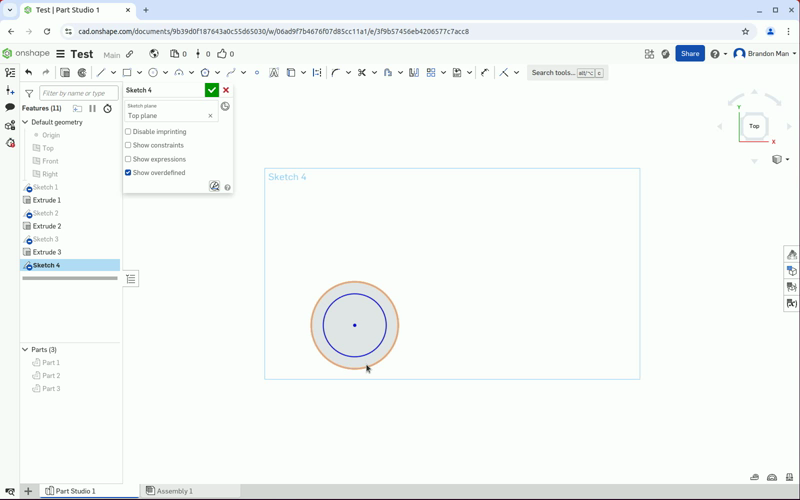
scroll(6)
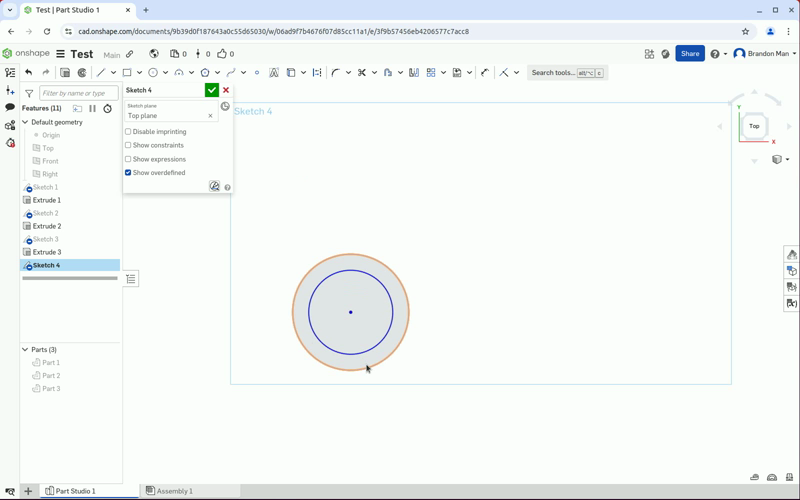
scroll(6)
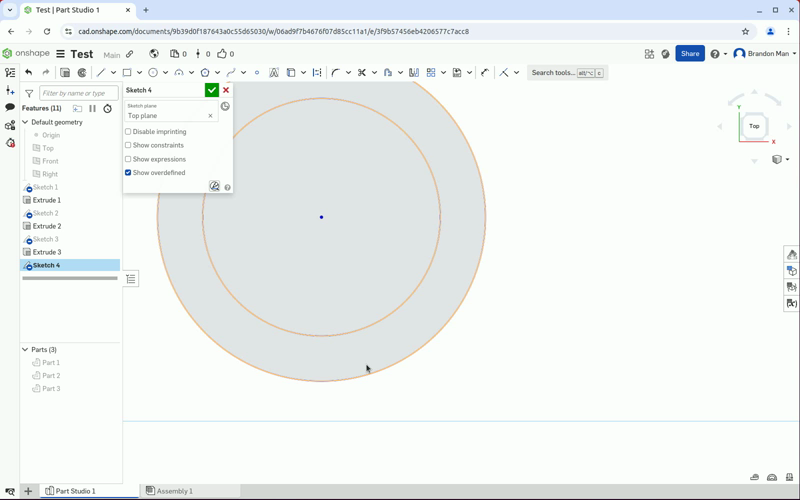
click(366, 364)
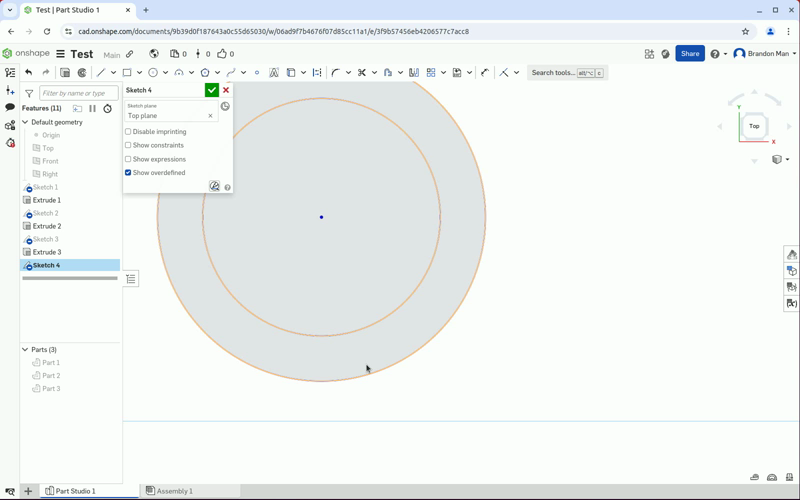
scroll(-6)
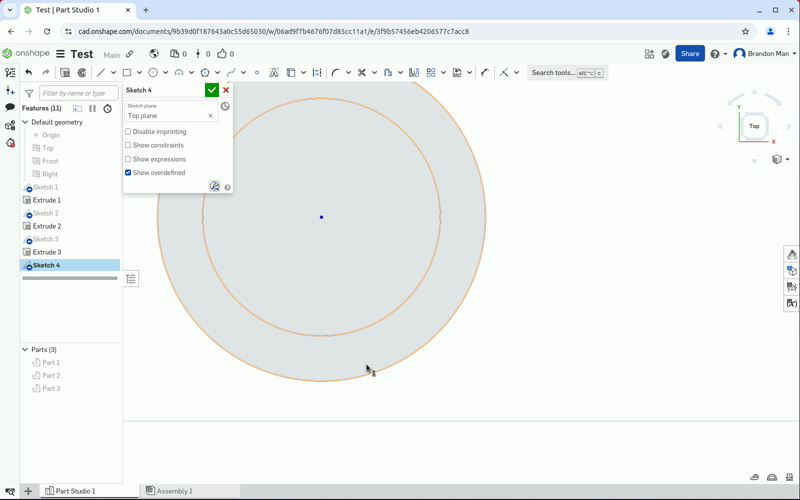
scroll(-6)
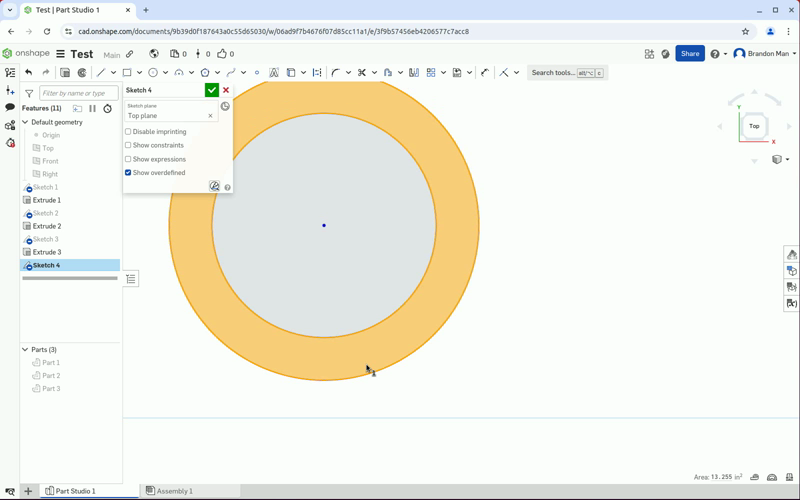
scroll(-6)
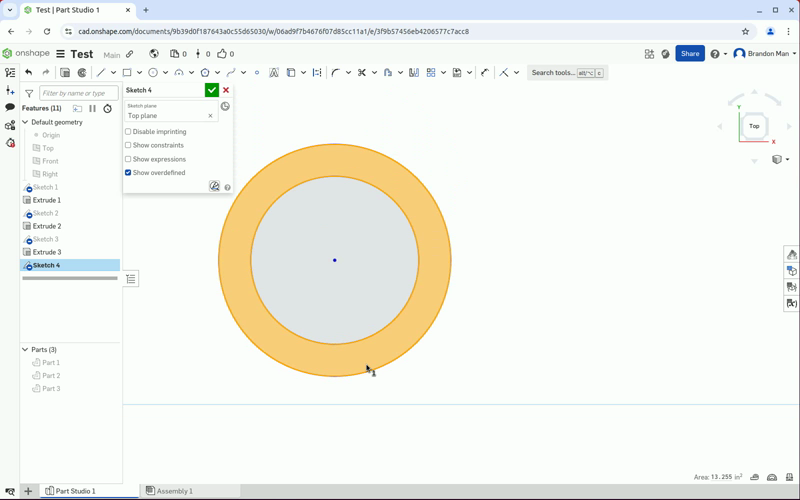
scroll(-6)
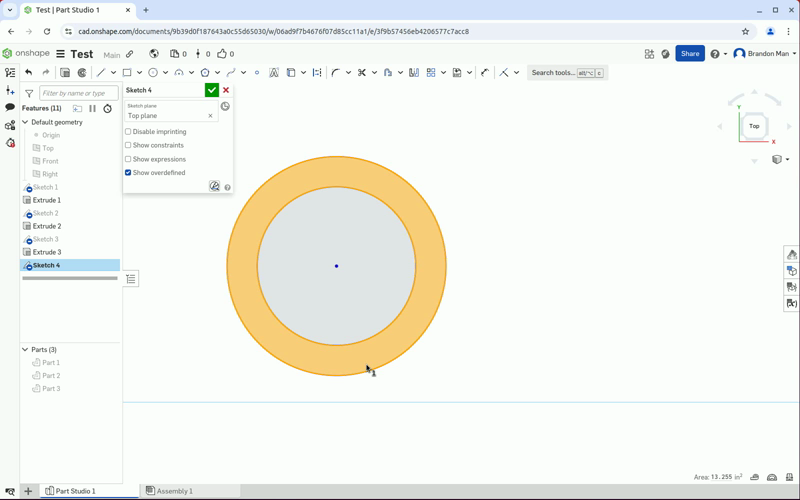
scroll(-6)
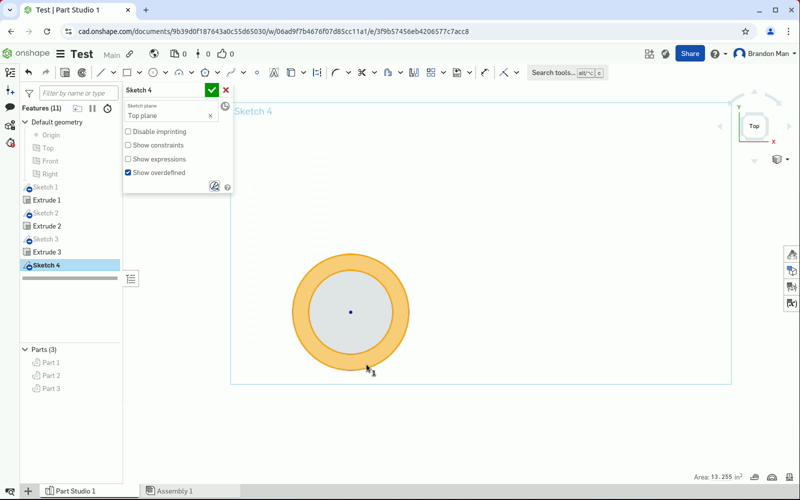
scroll(-6)
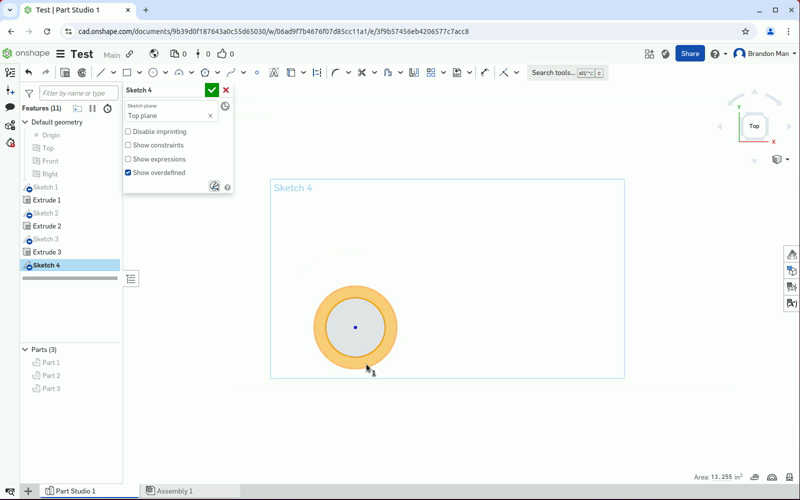
scroll(-6)
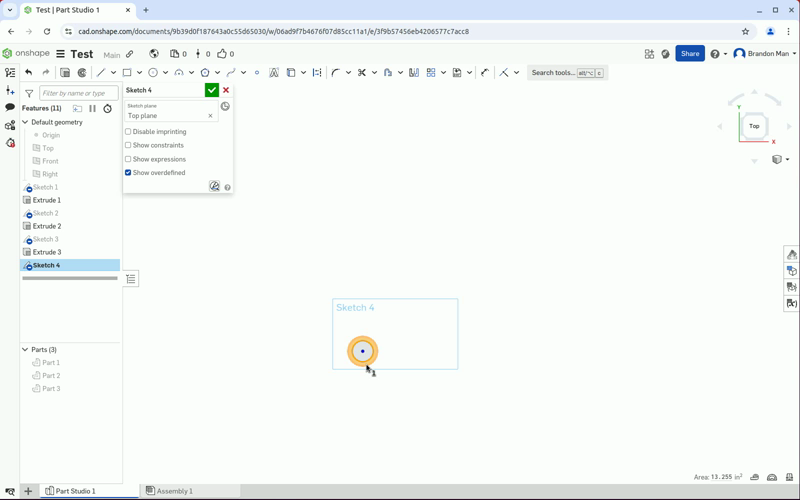
mouse_move(73, 352)
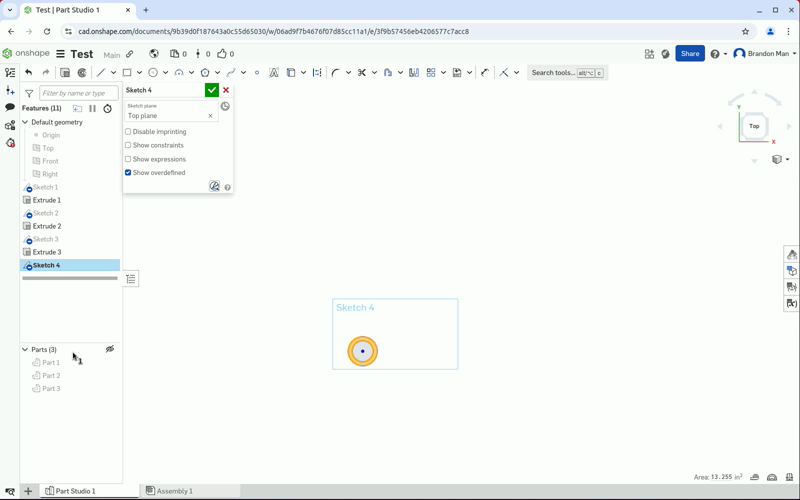
key(shift+y)
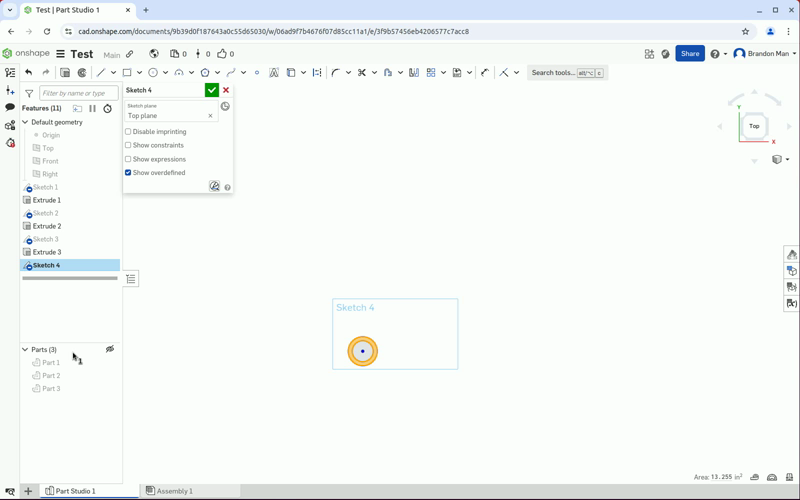
key(shift+e)
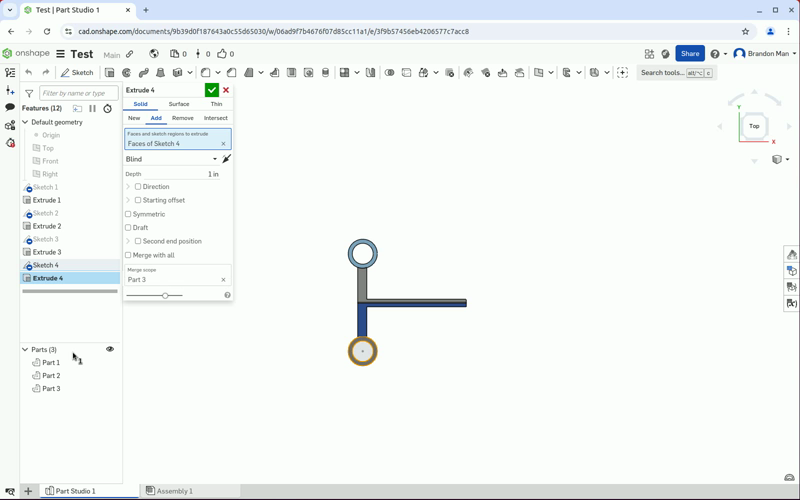
mouse_move(143, 106)
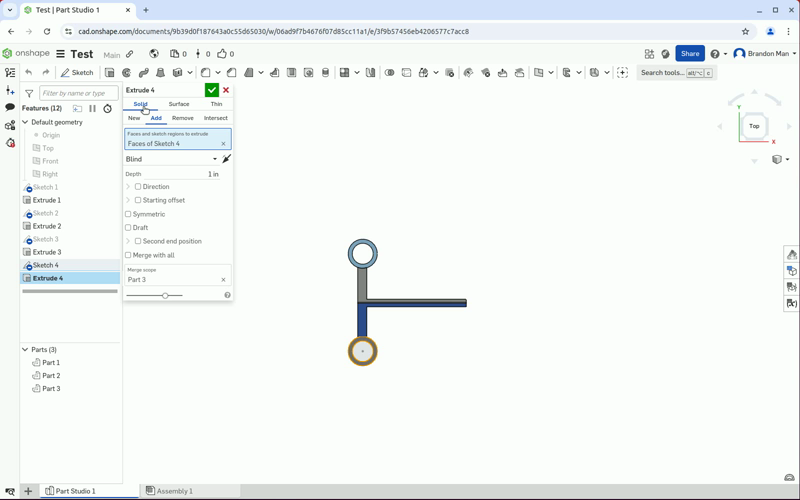
click(143, 106)
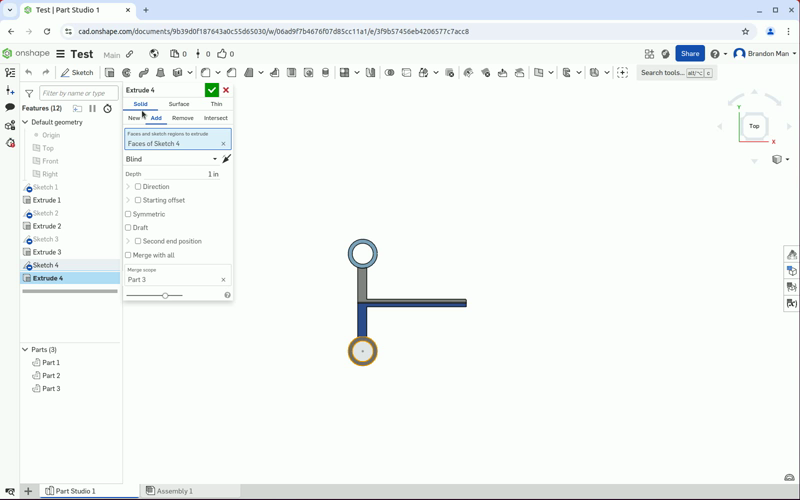
mouse_move(137, 120)
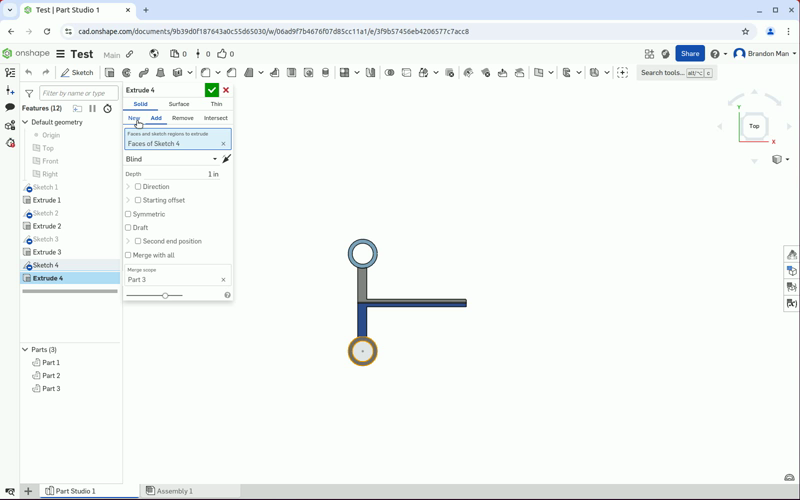
click(137, 120)
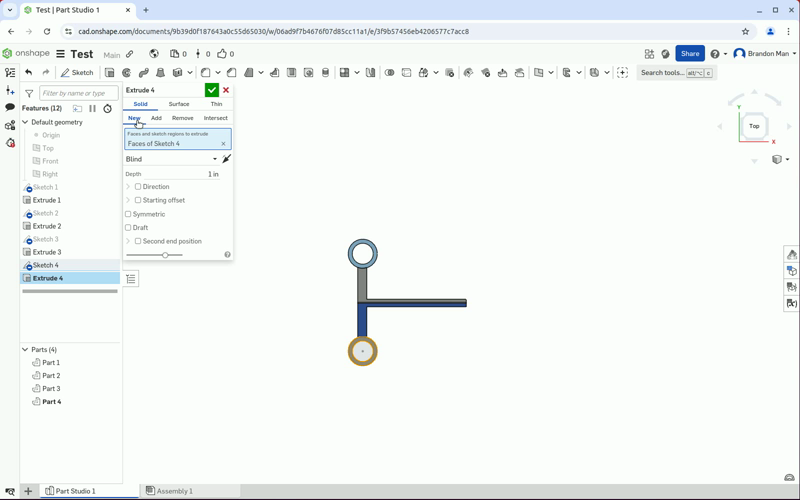
key(tab, 4)
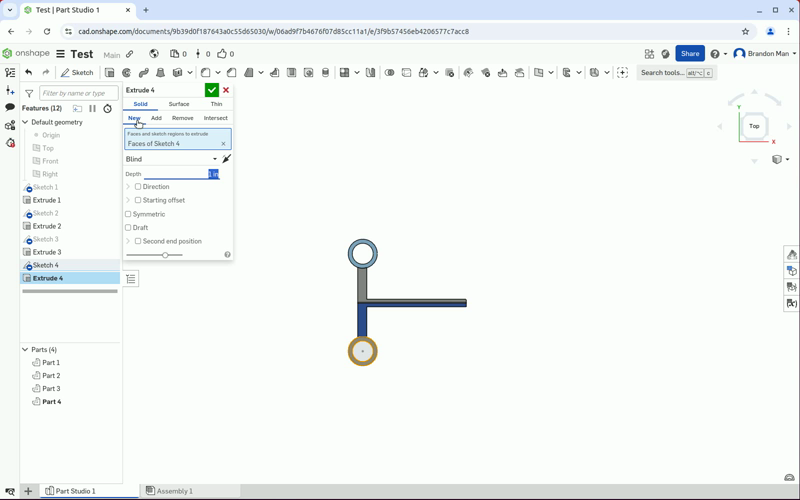
text(21.905)
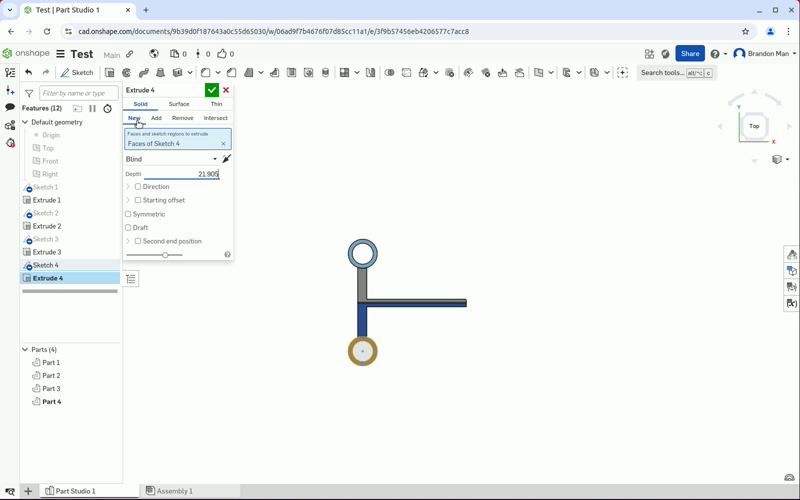
key(enter)
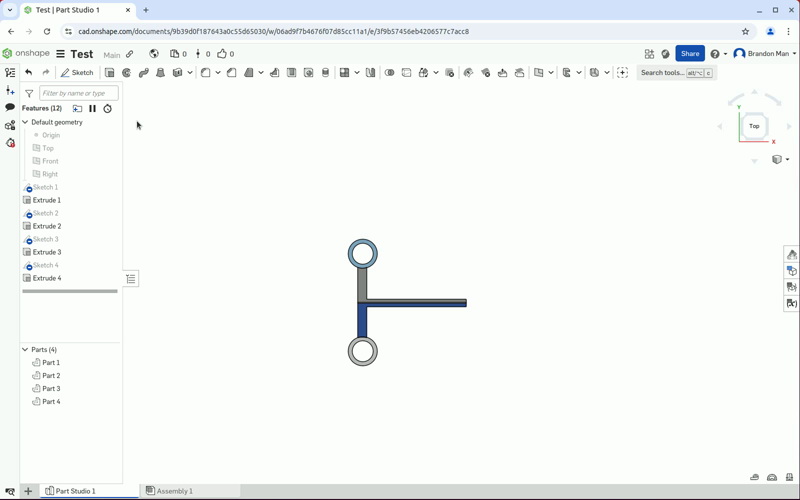
key(shift+h)
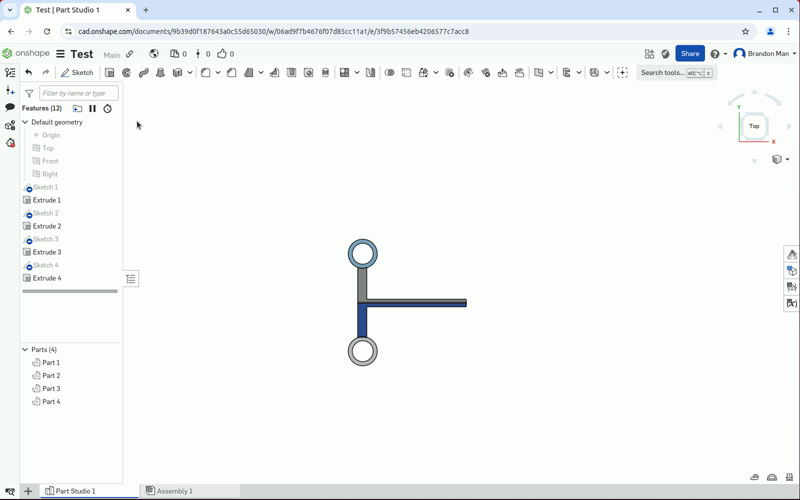
key(shift+h)
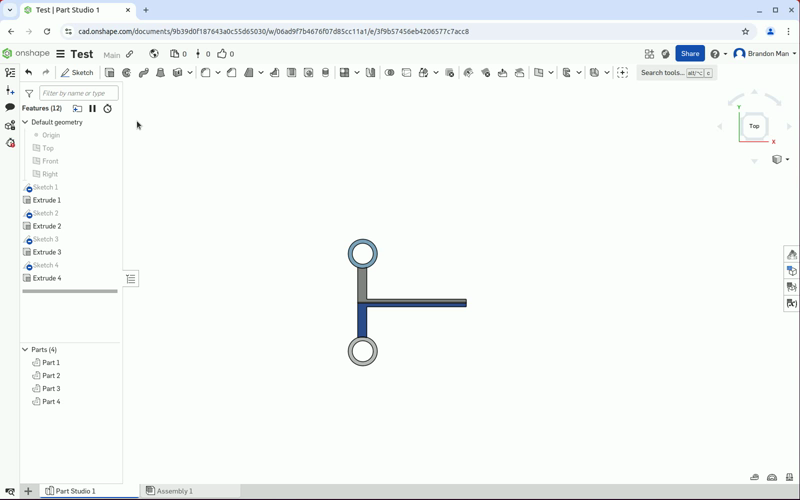
mouse_move(73, 189)
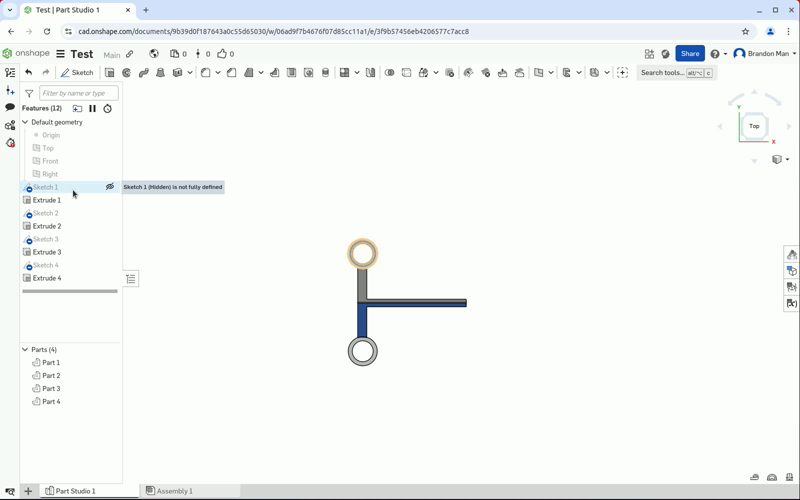
click(73, 189)
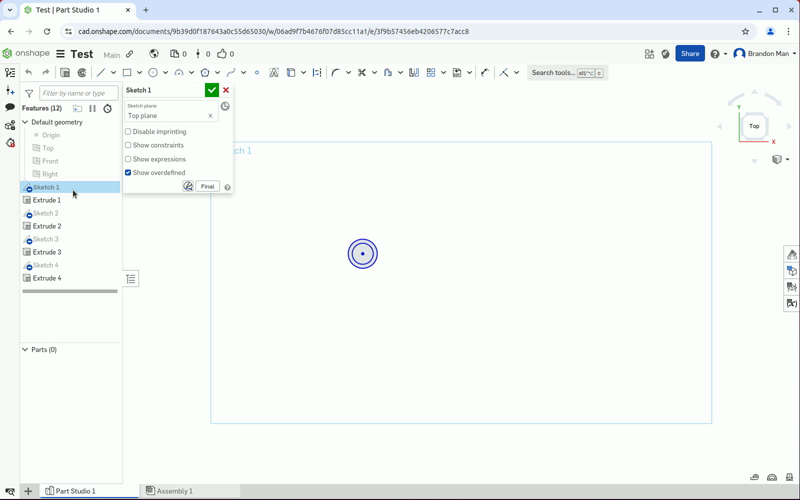
mouse_move(229, 92)
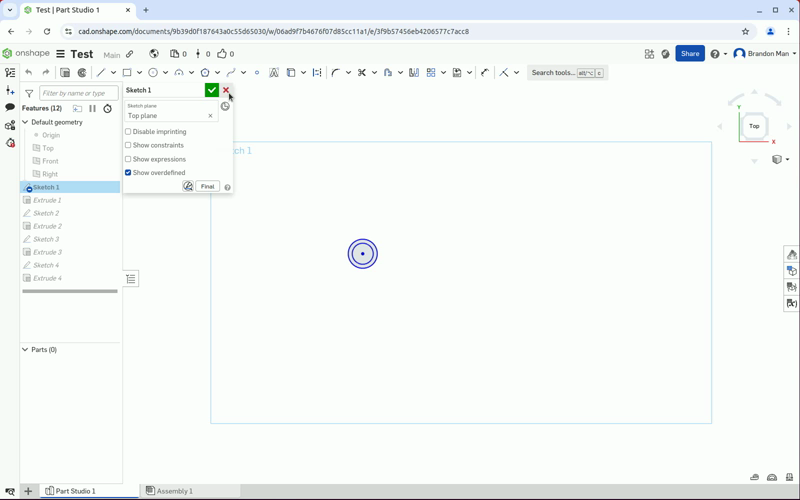
click(229, 92)
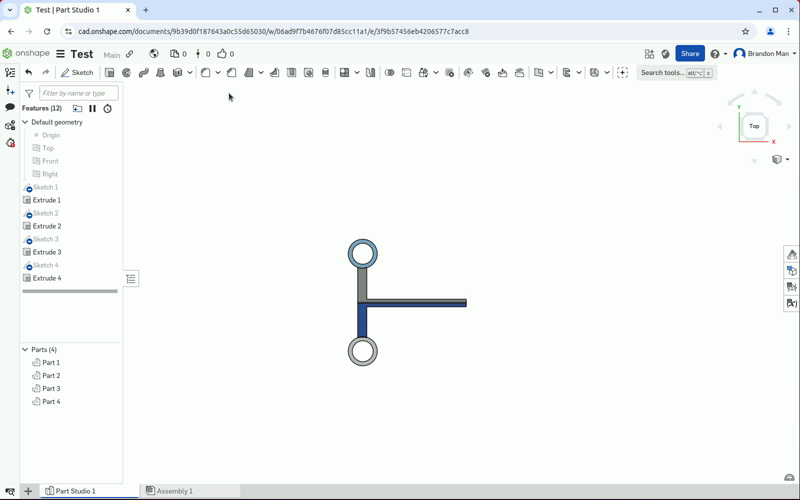
mouse_move(73, 352)
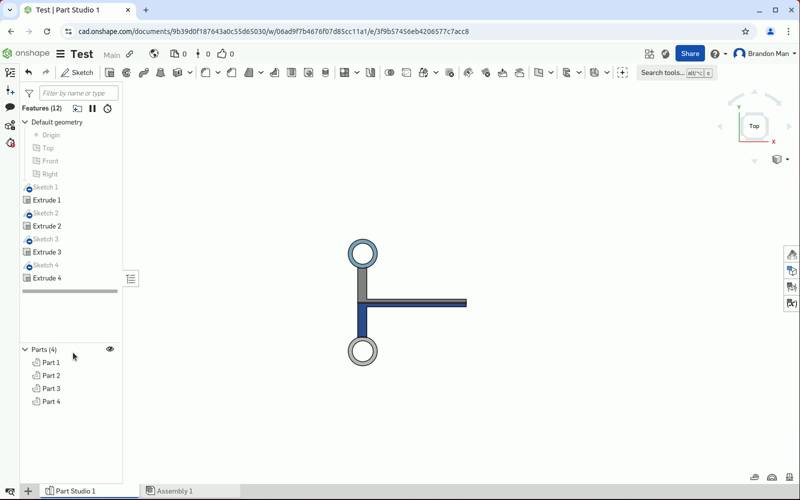
key(y)
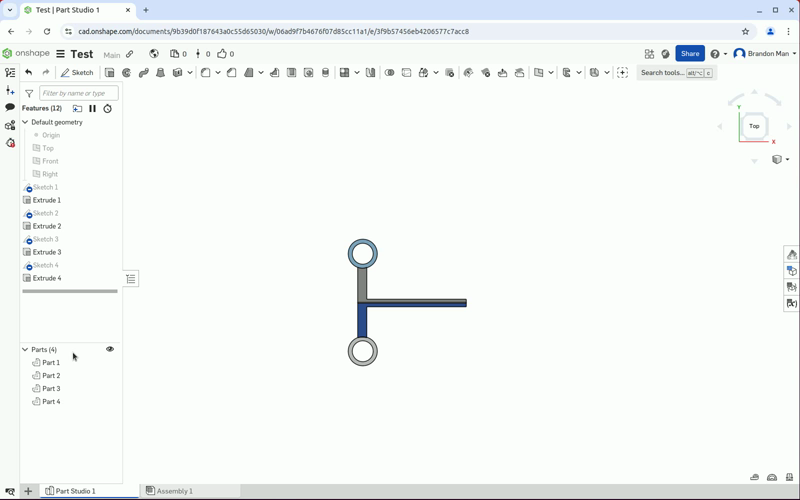
key(shift+p)
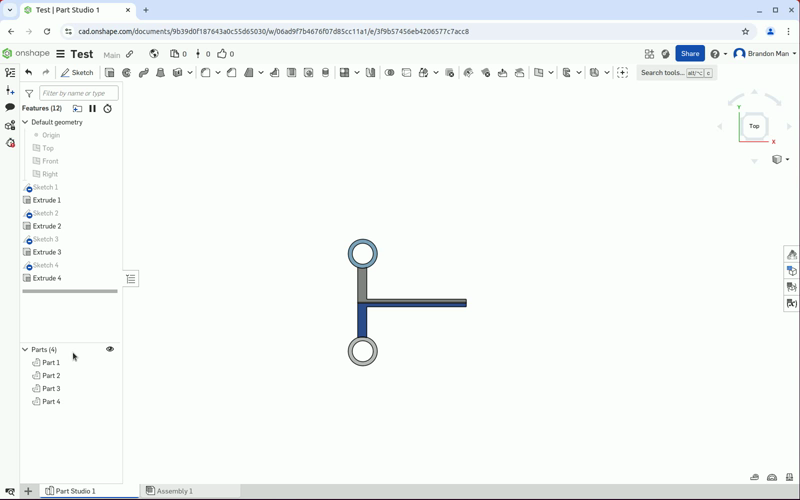
key(space)
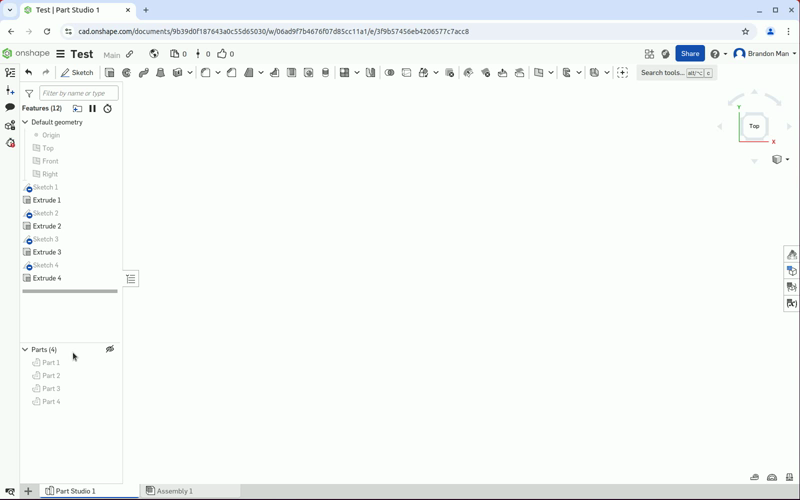
key_down(shift)
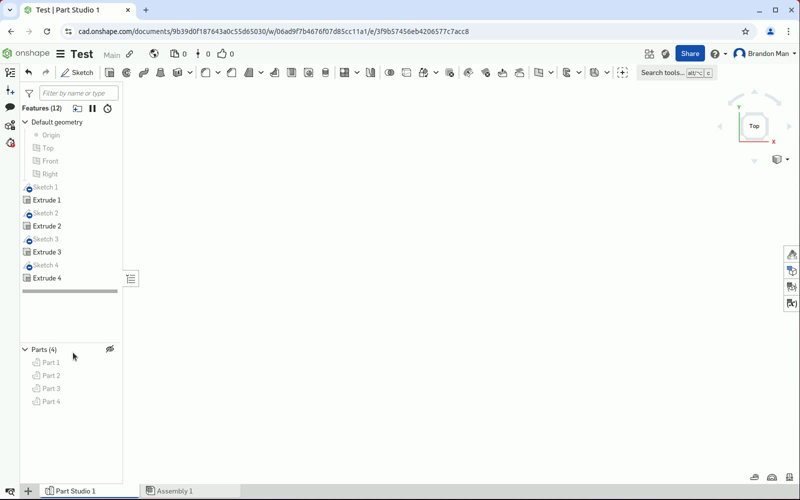
key(up)
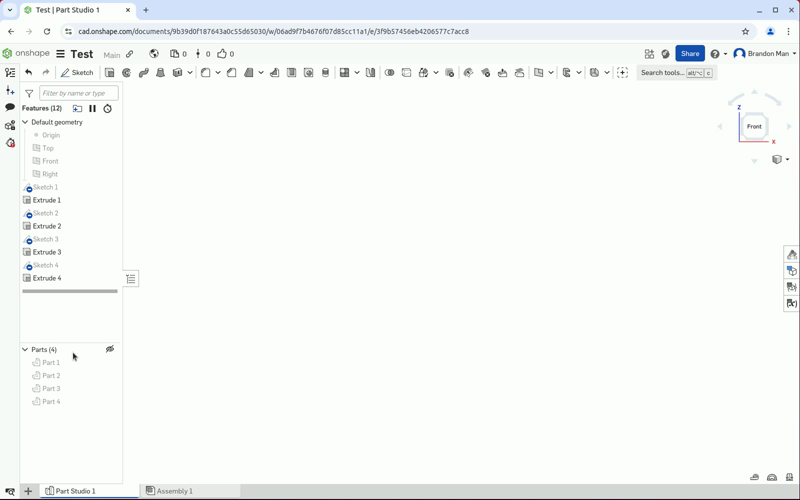
key_up(shift)
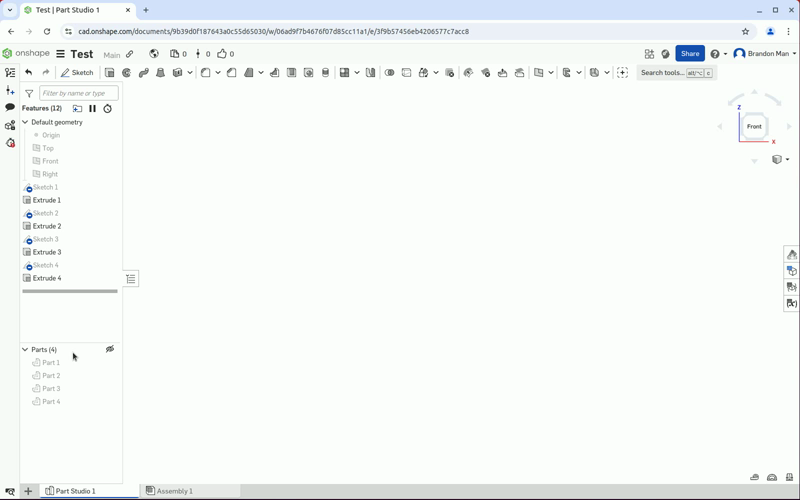
key(space)
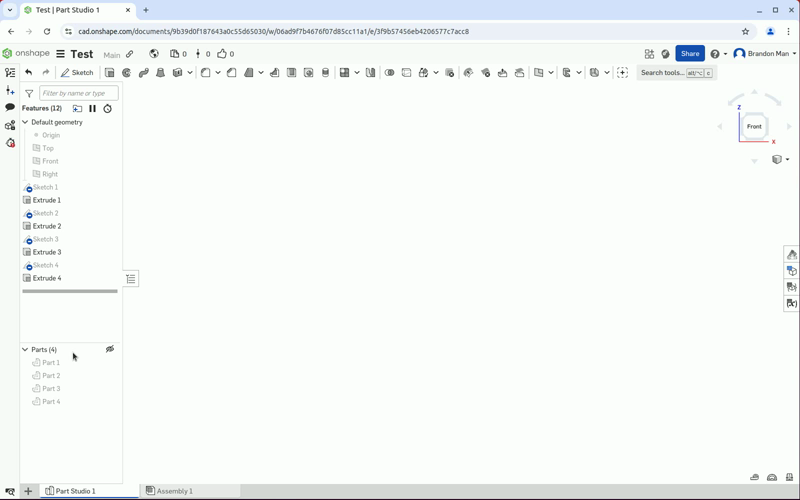
key_down(shift)
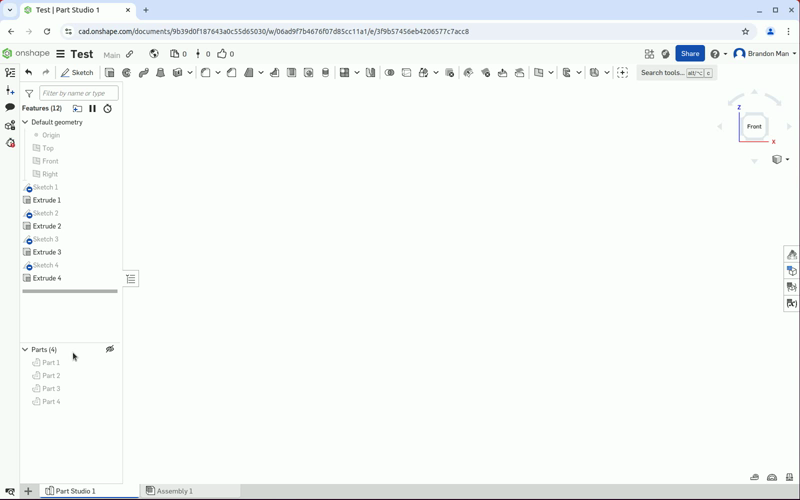
key(left)
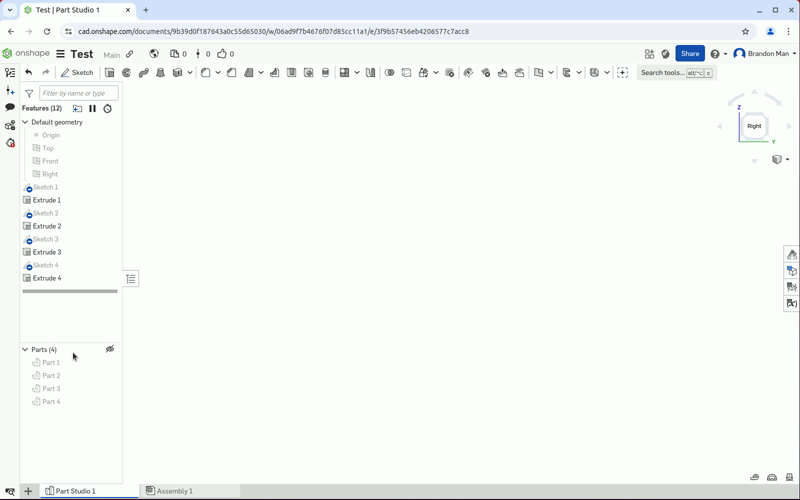
key_up(shift)
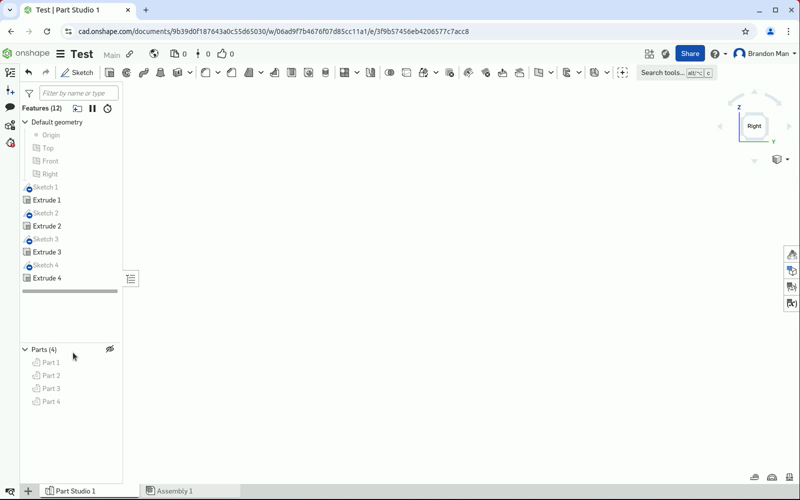
mouse_move(73, 352)
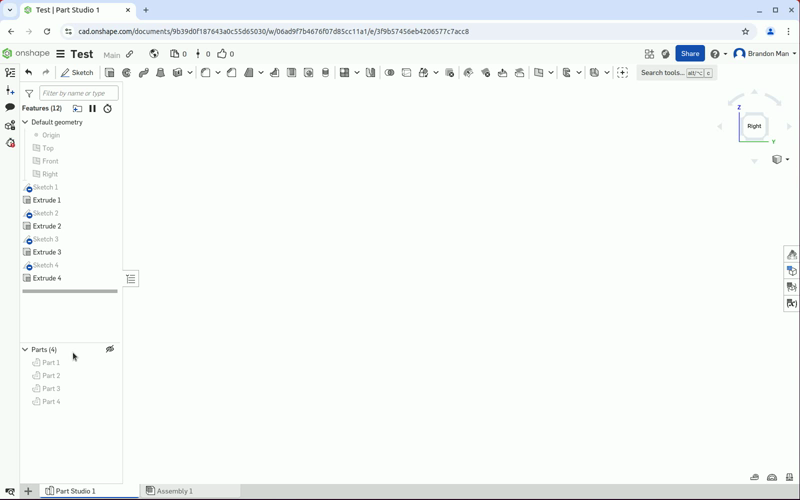
key(shift+y)
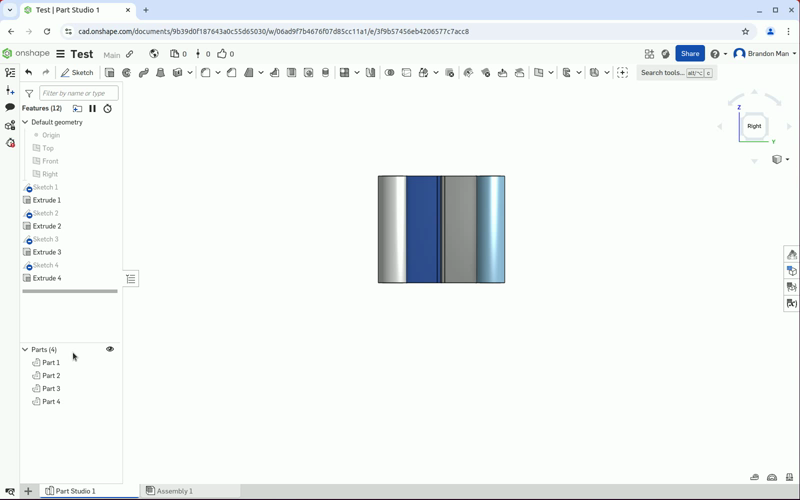
mouse_move(541, 75)
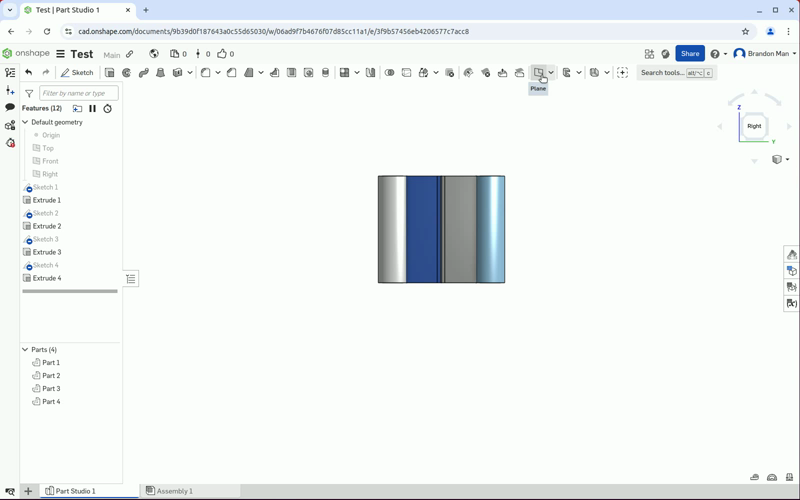
click(541, 75)
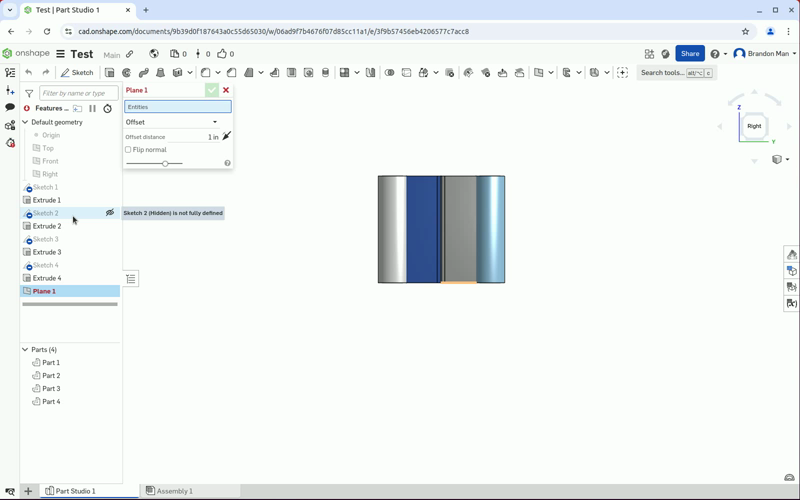
scroll(3)
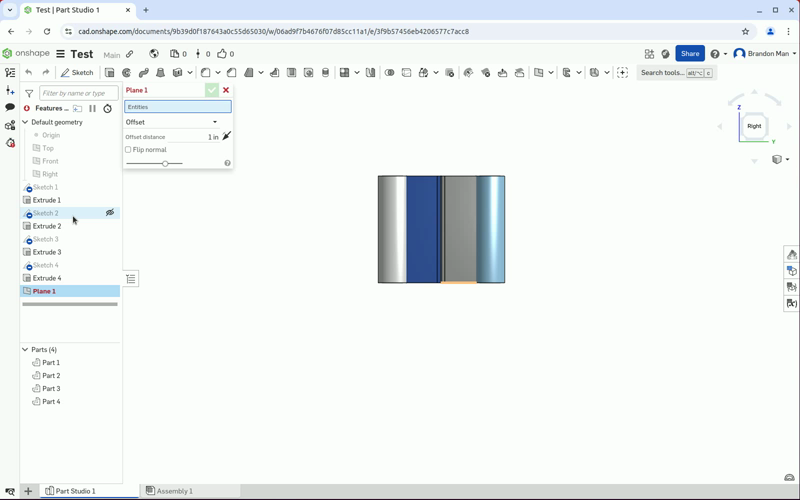
mouse_move(73, 176)
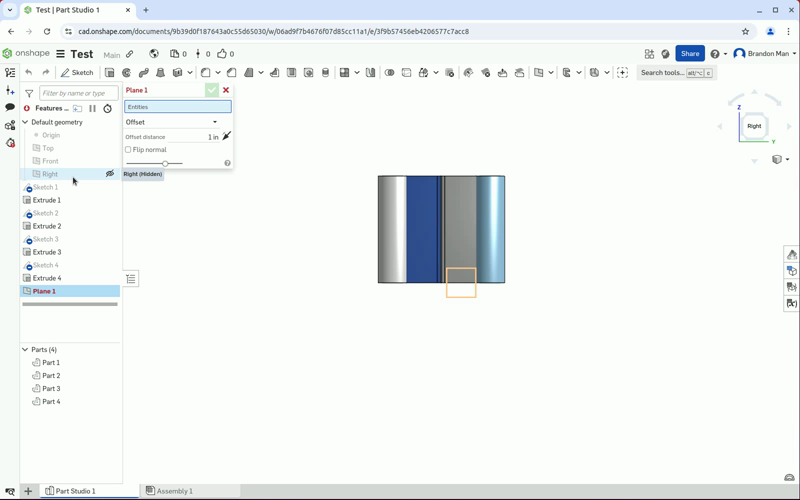
click(73, 176)
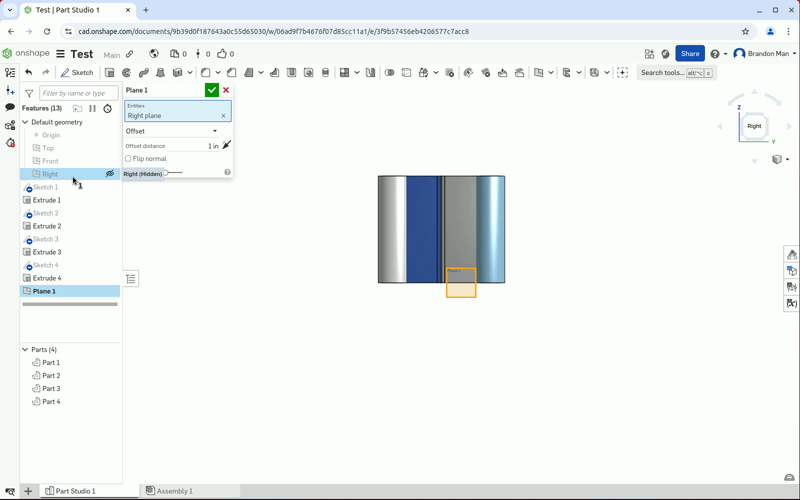
key(tab, 2)
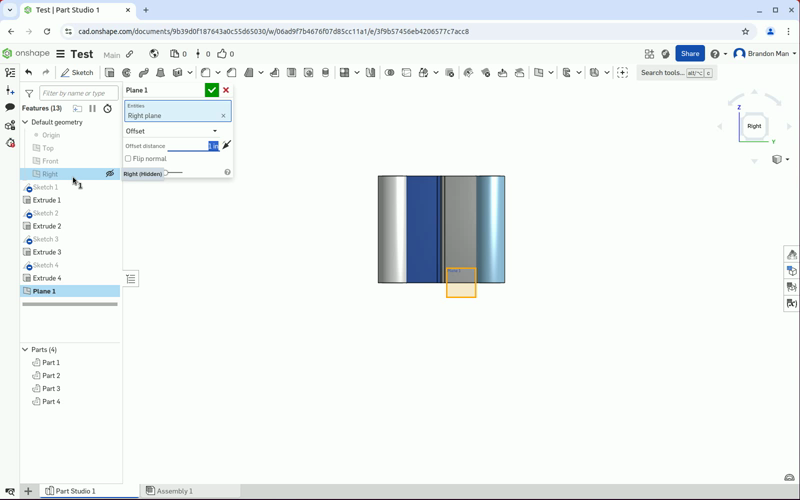
text(21.198)
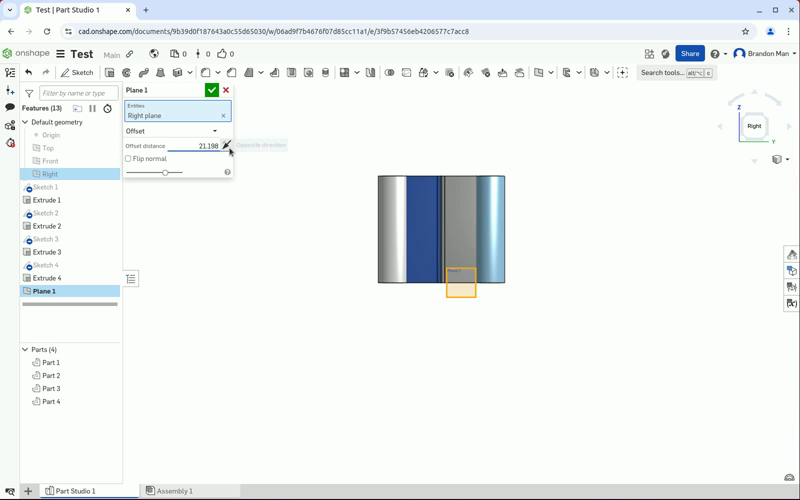
mouse_move(229, 147)
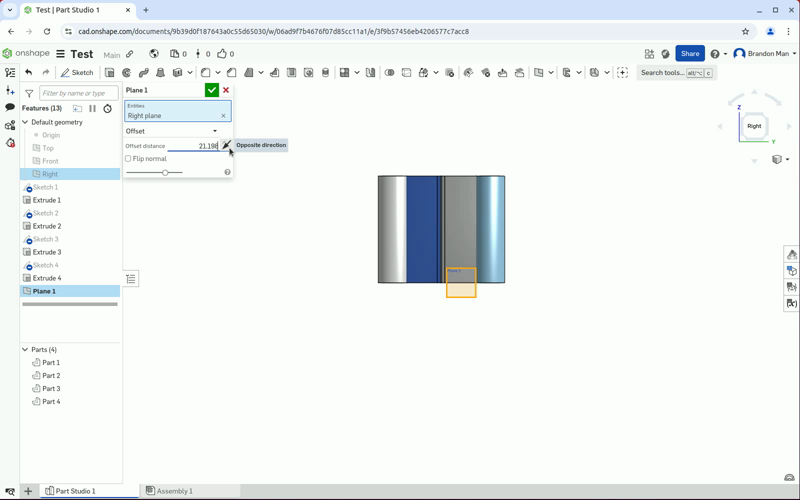
click(229, 147)
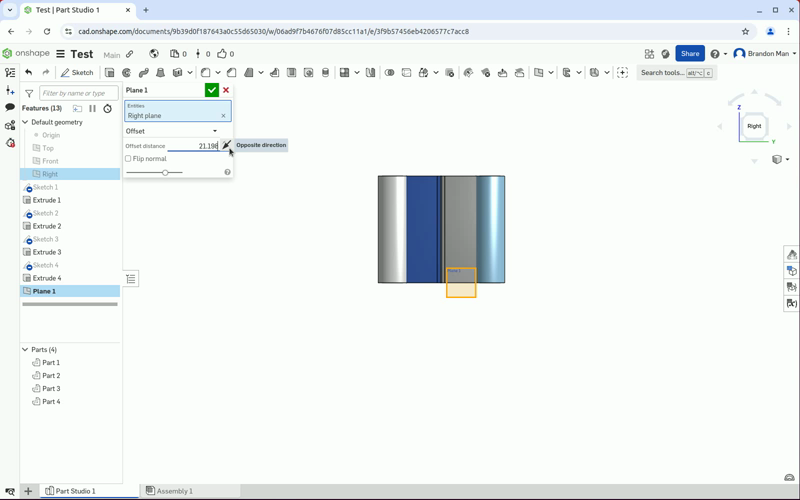
key(enter, 2)
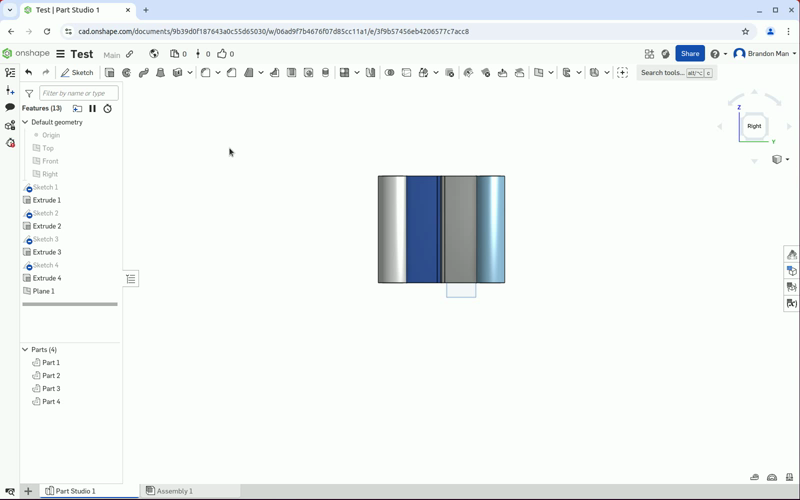
key(shift+s)
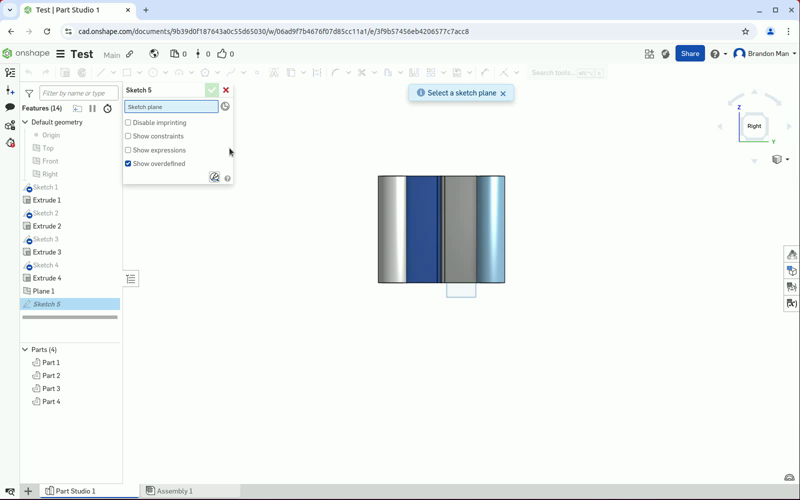
mouse_move(73, 293)
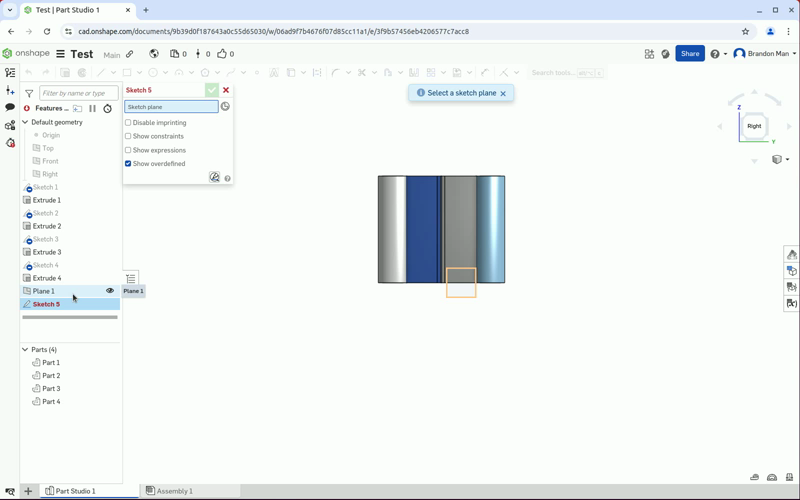
click(73, 293)
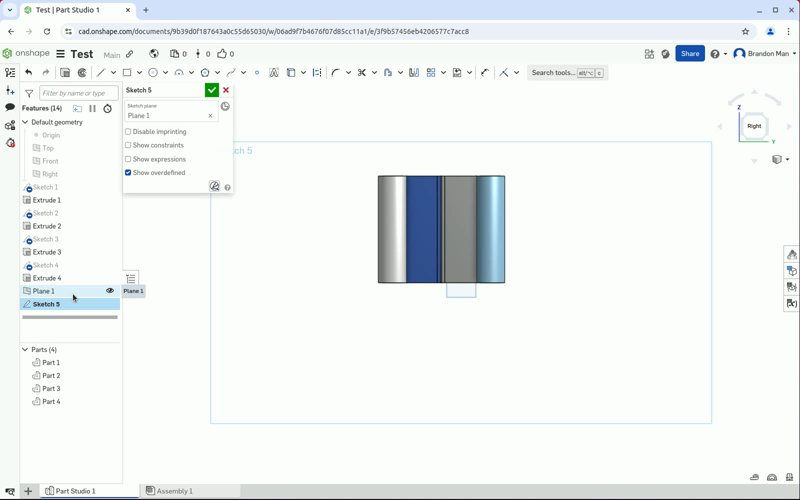
mouse_move(73, 352)
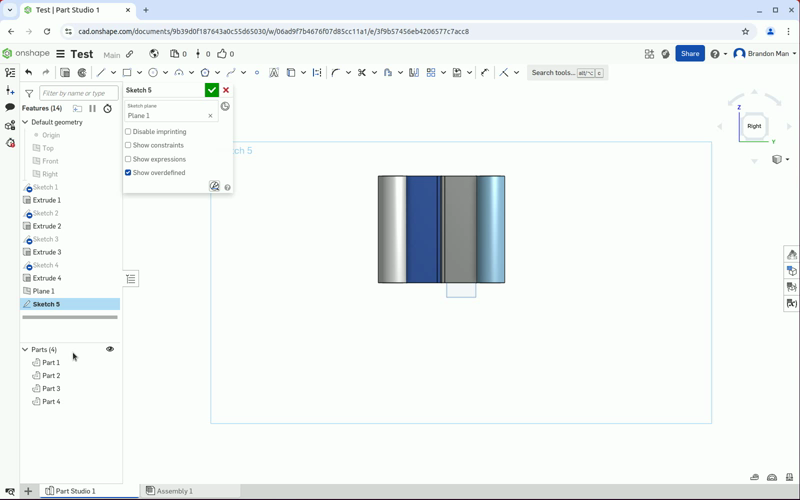
key(y)
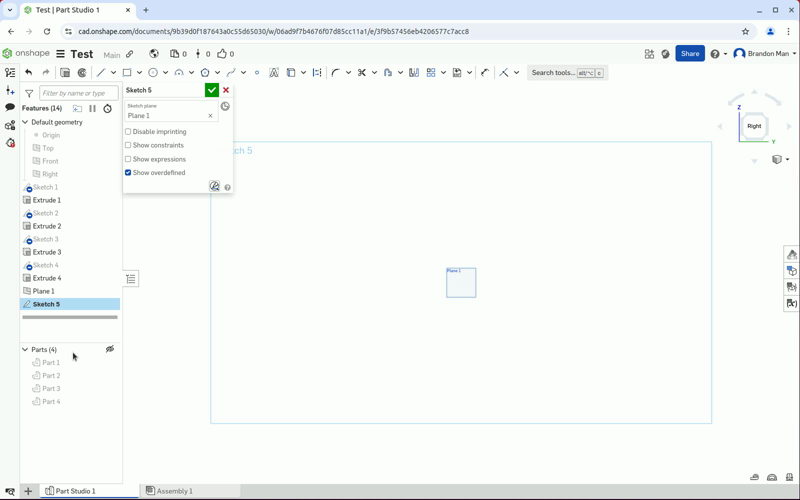
key(c)
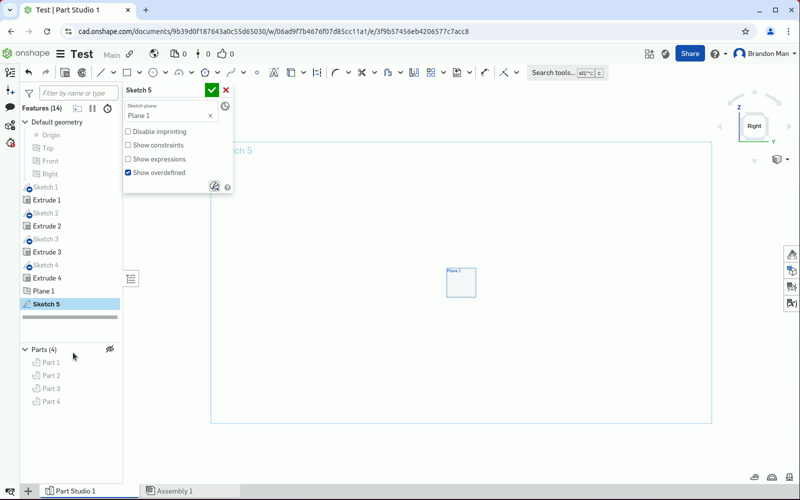
key_down(shift)
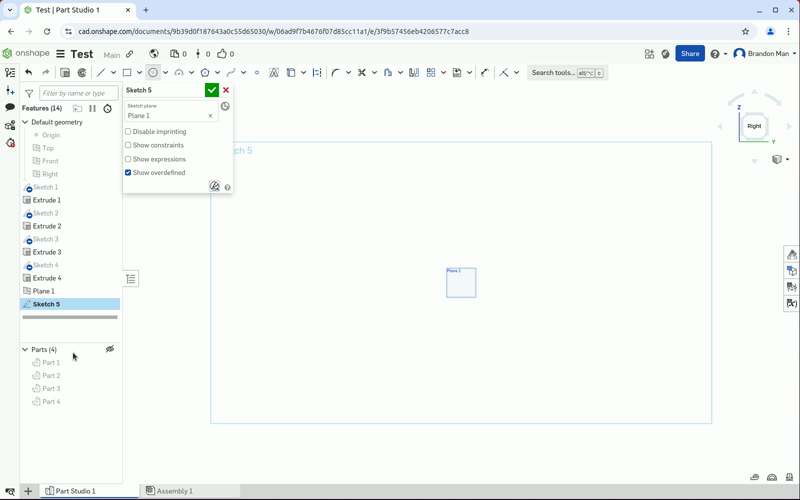
mouse_move(462, 203)
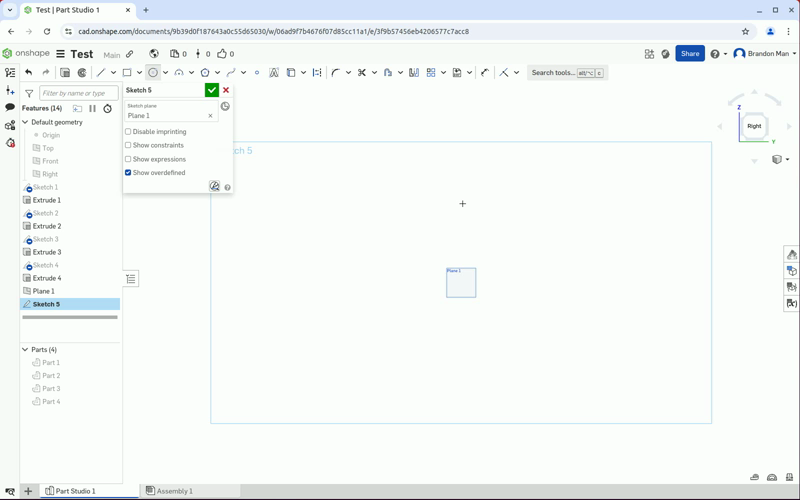
click(462, 203)
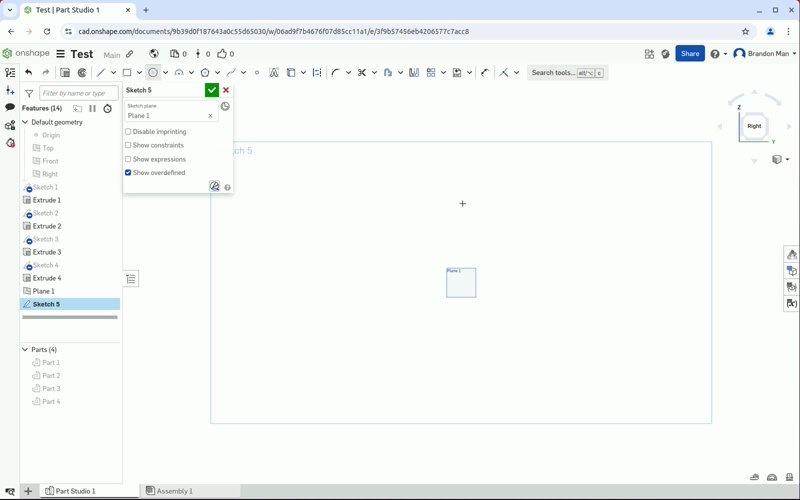
key_up(shift)
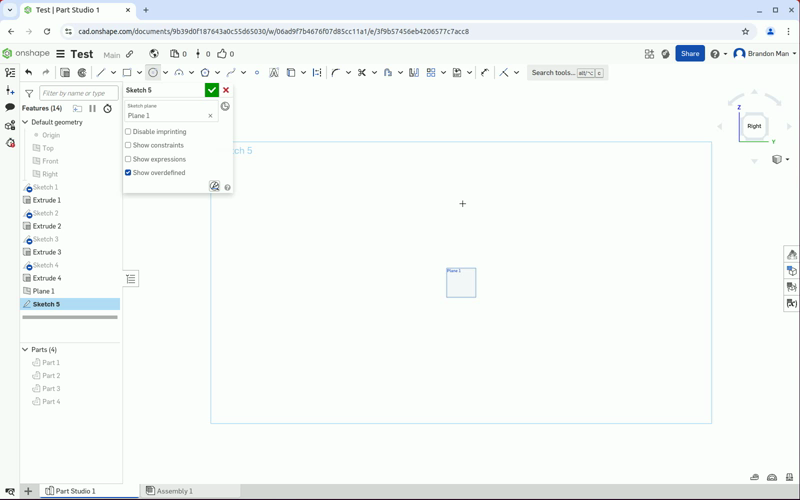
mouse_move(476, 203)
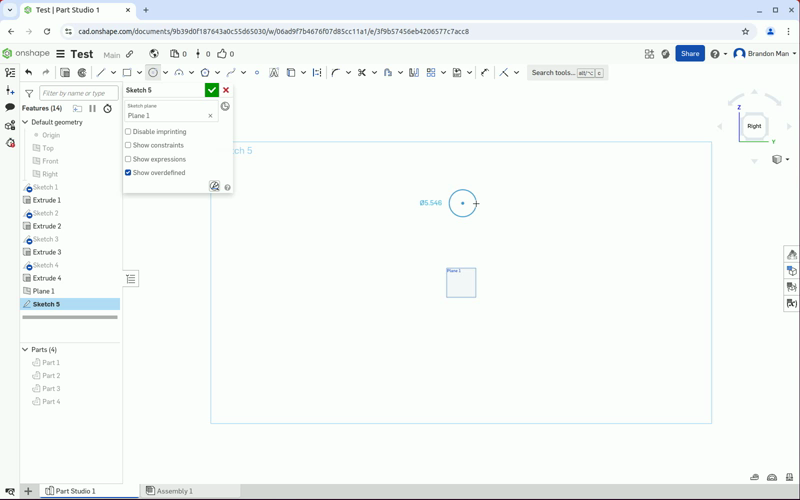
click(476, 203)
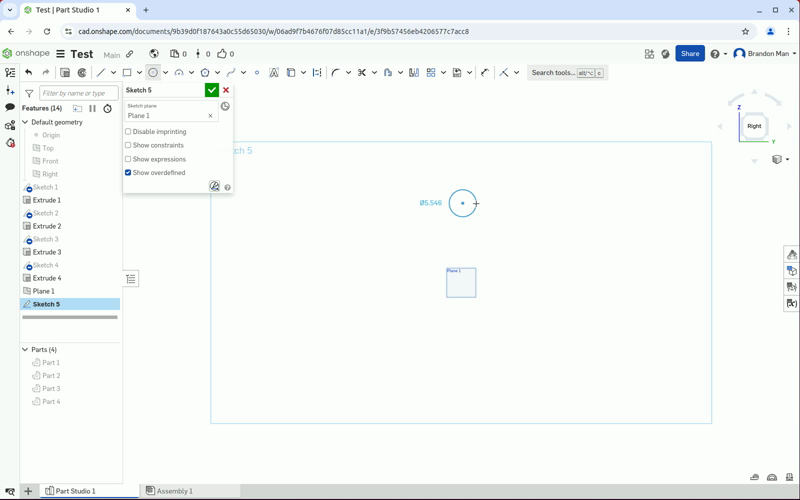
key(esc)
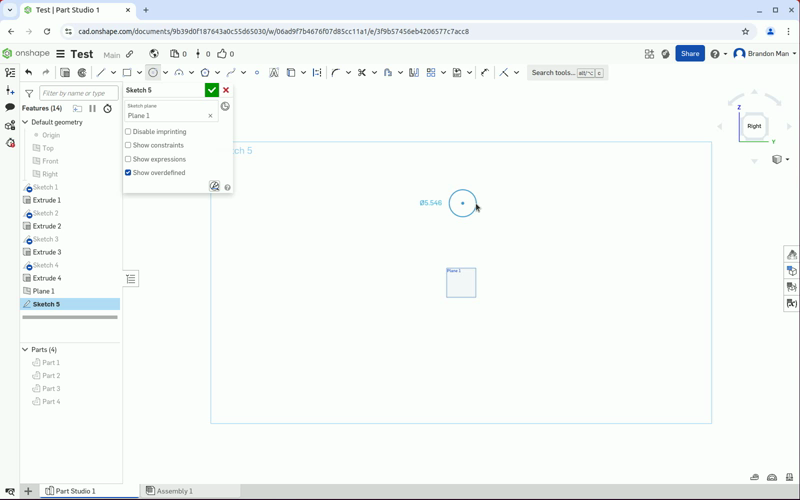
mouse_move(474, 205)
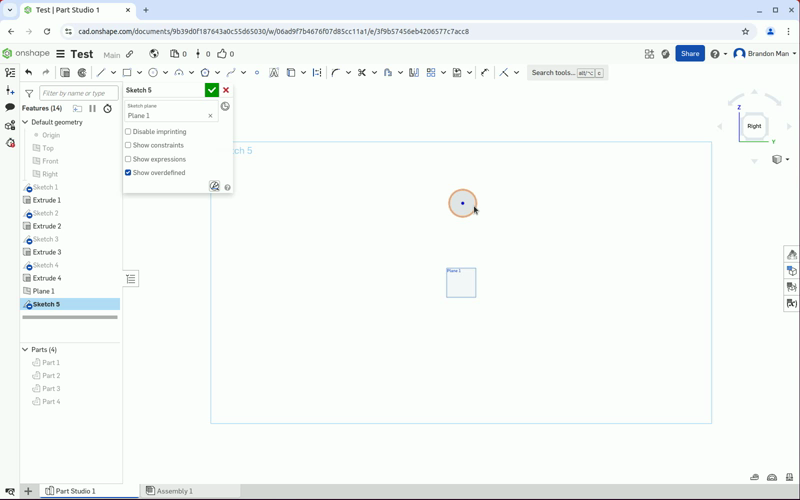
scroll(6)
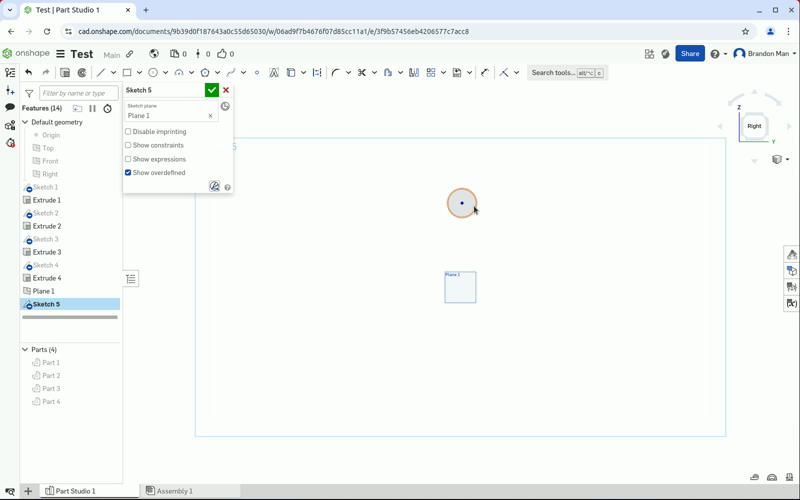
scroll(6)
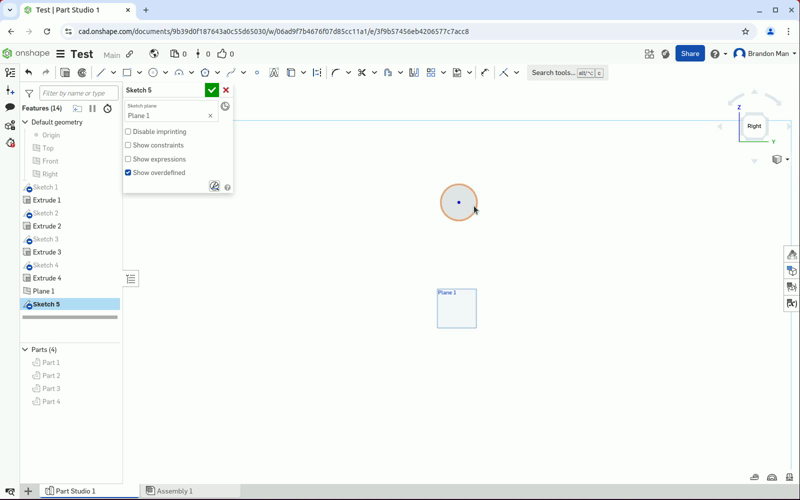
scroll(6)
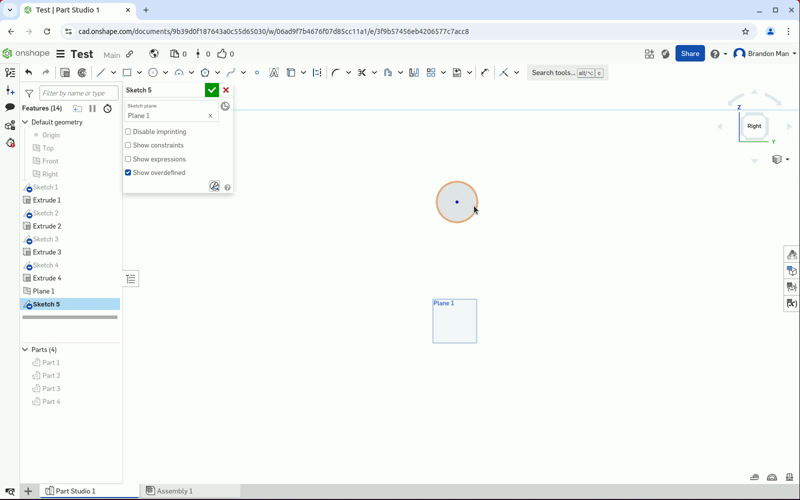
scroll(6)
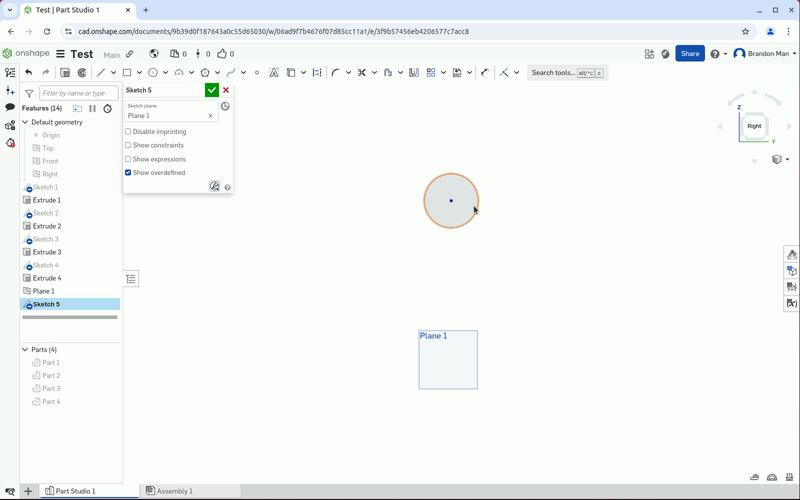
scroll(6)
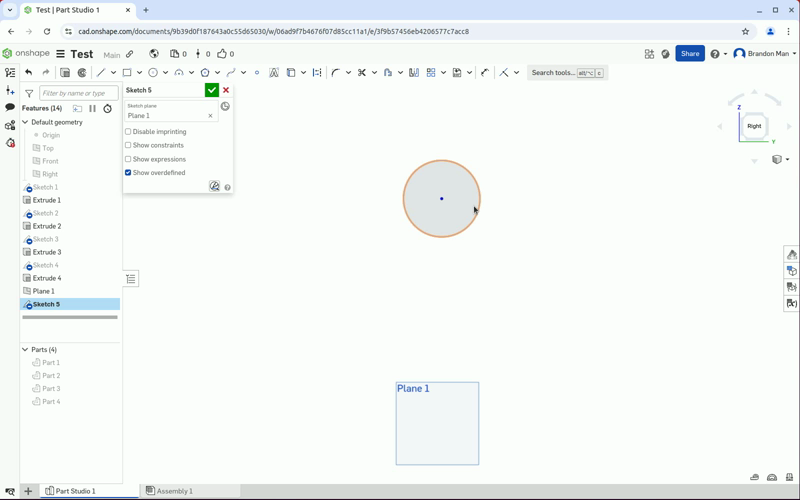
scroll(6)
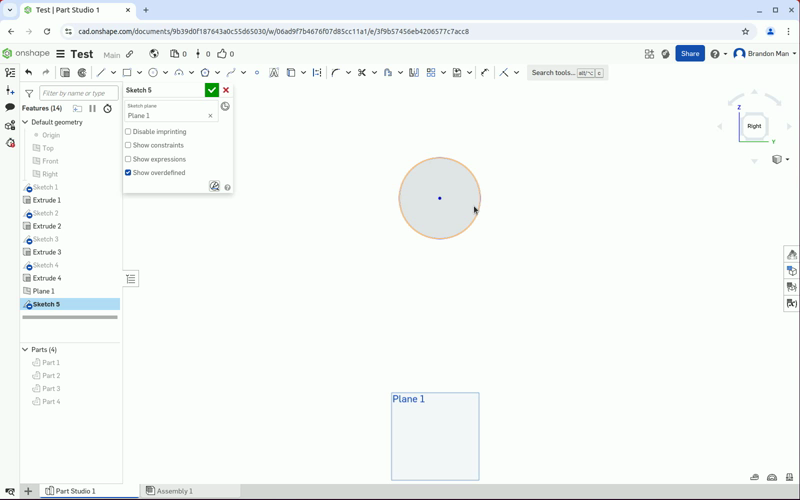
scroll(6)
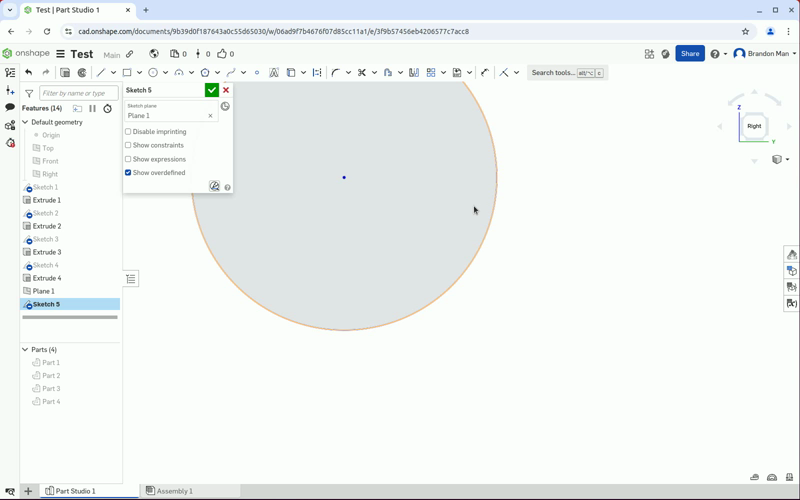
click(474, 205)
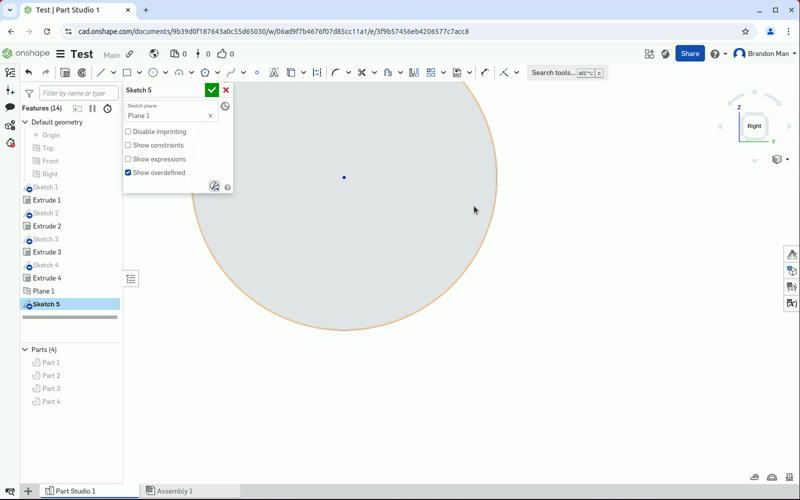
scroll(-6)
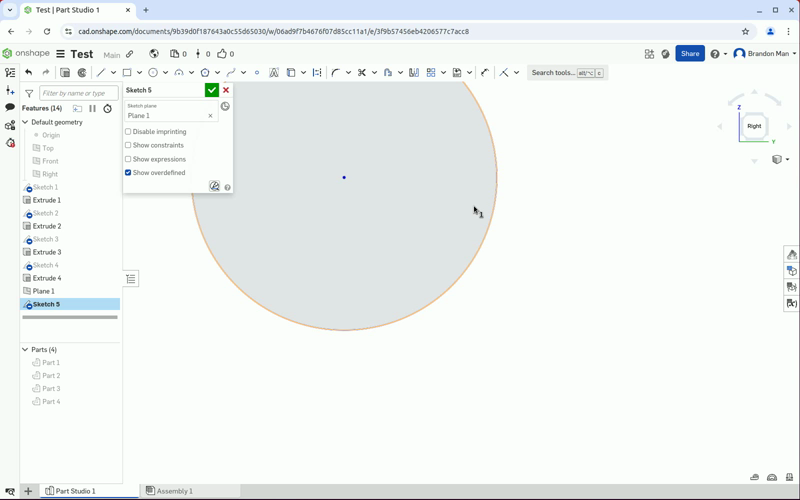
scroll(-6)
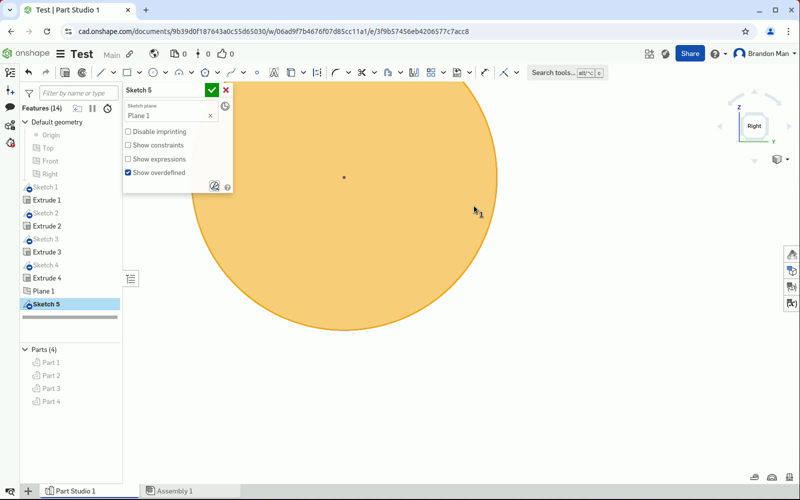
scroll(-6)
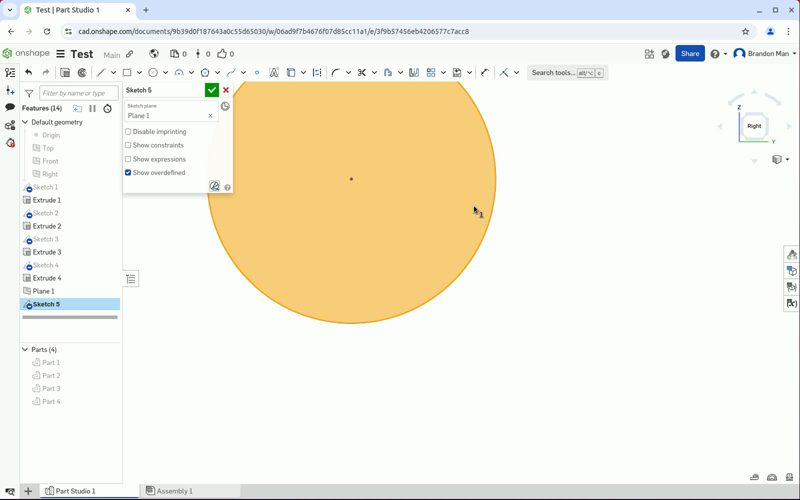
scroll(-6)
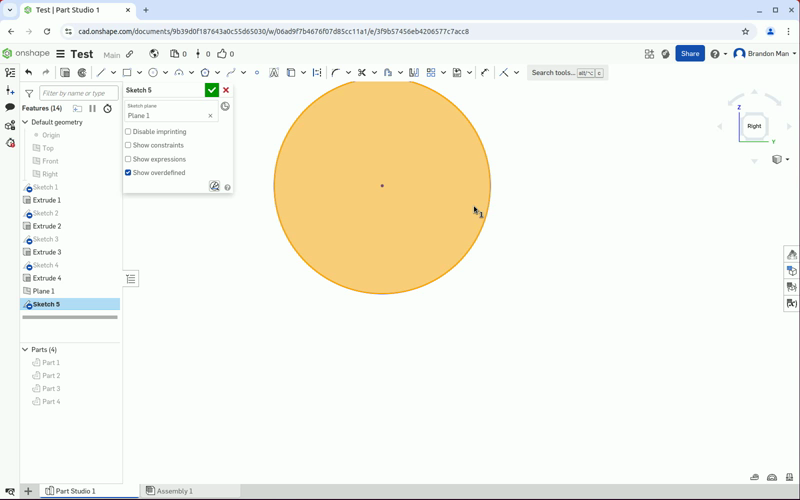
scroll(-6)
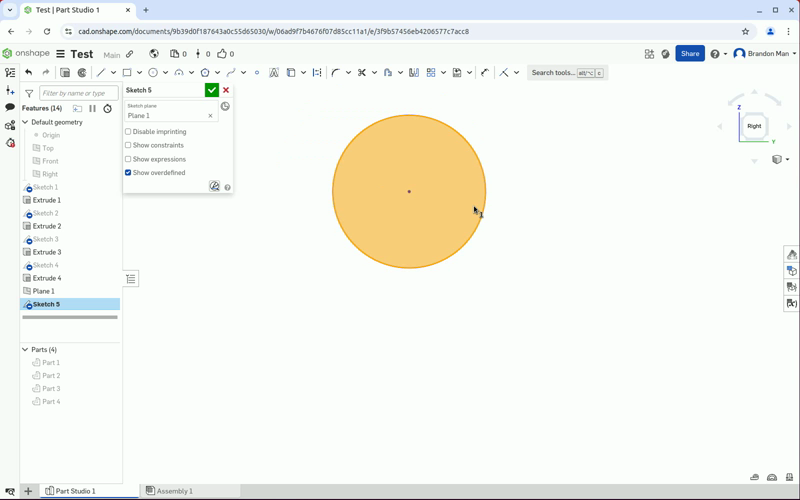
scroll(-6)
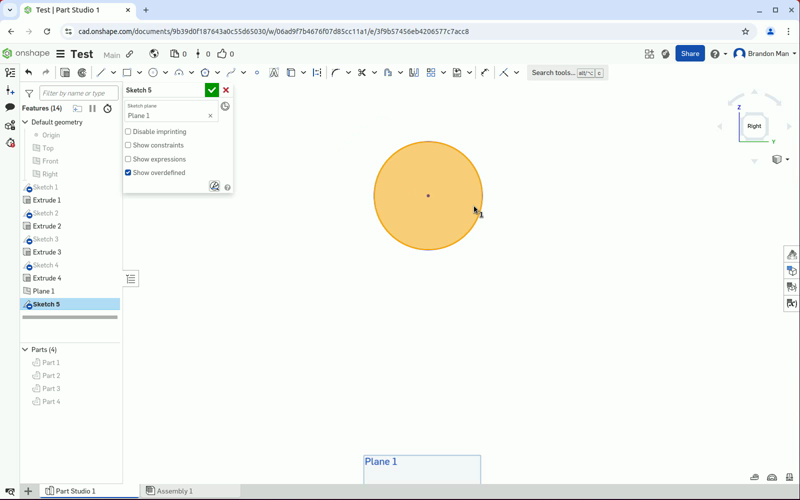
scroll(-6)
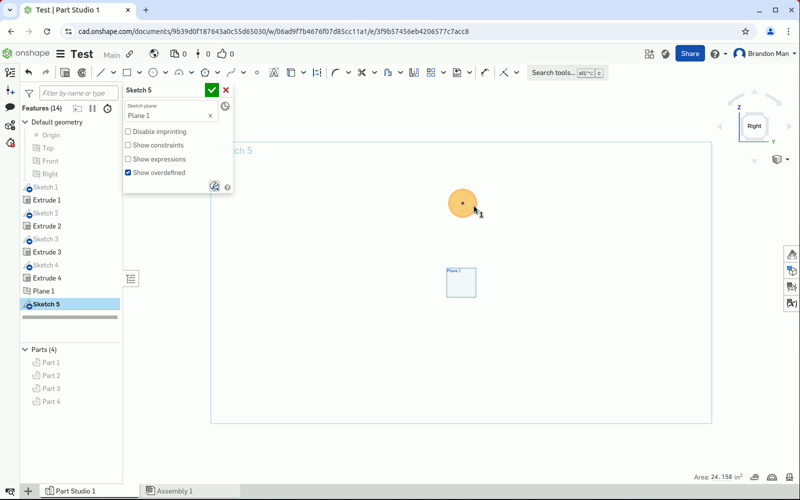
mouse_move(73, 352)
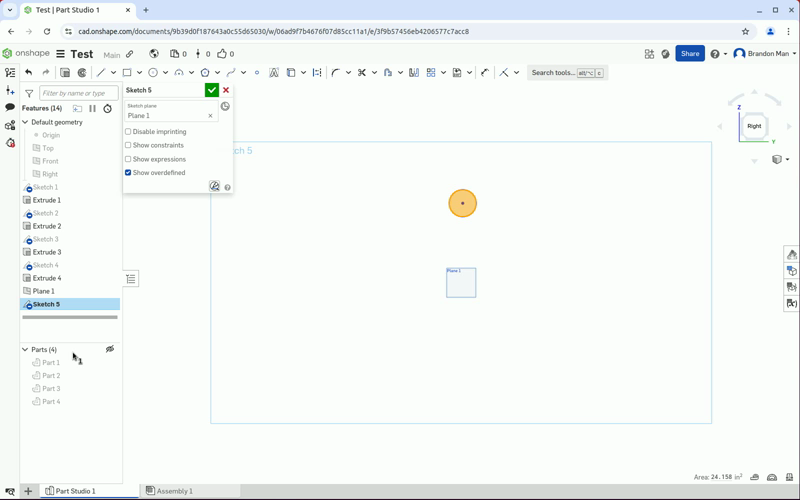
key(shift+y)
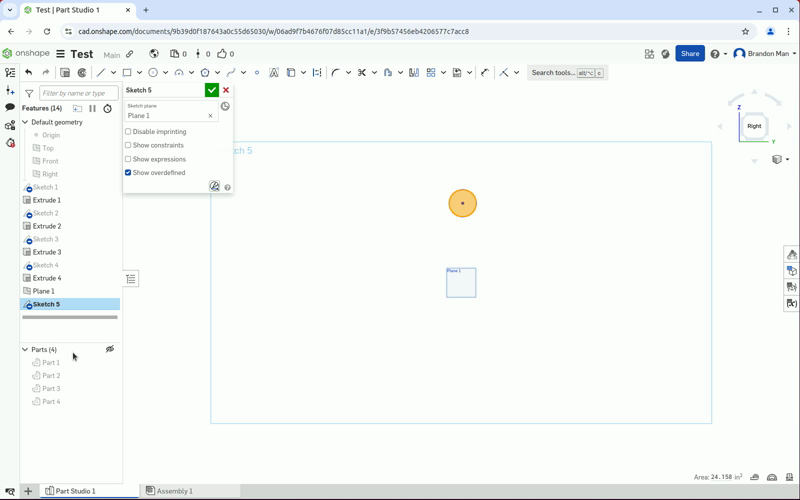
key(shift+e)
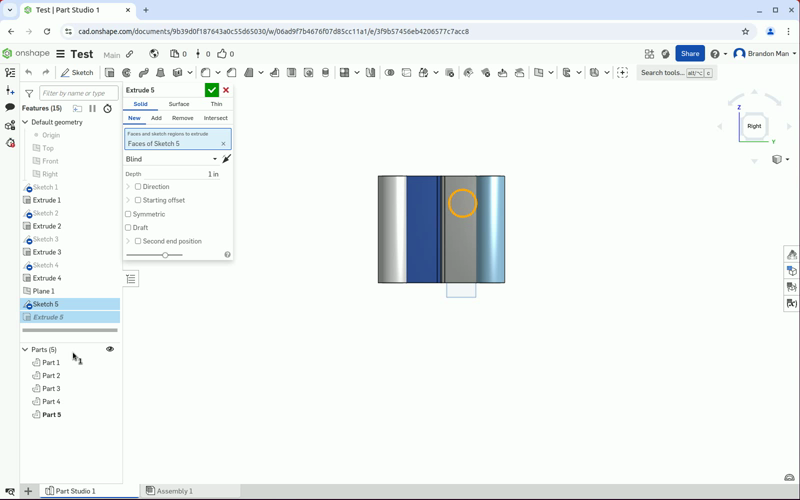
mouse_move(143, 106)
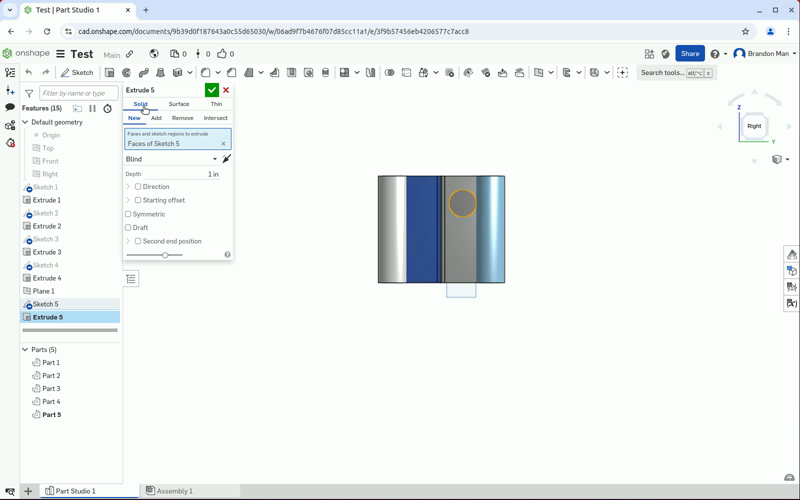
click(143, 106)
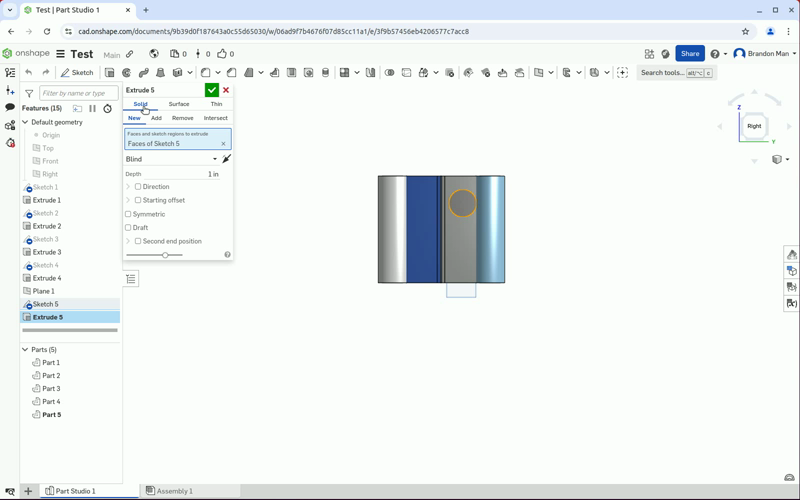
mouse_move(186, 120)
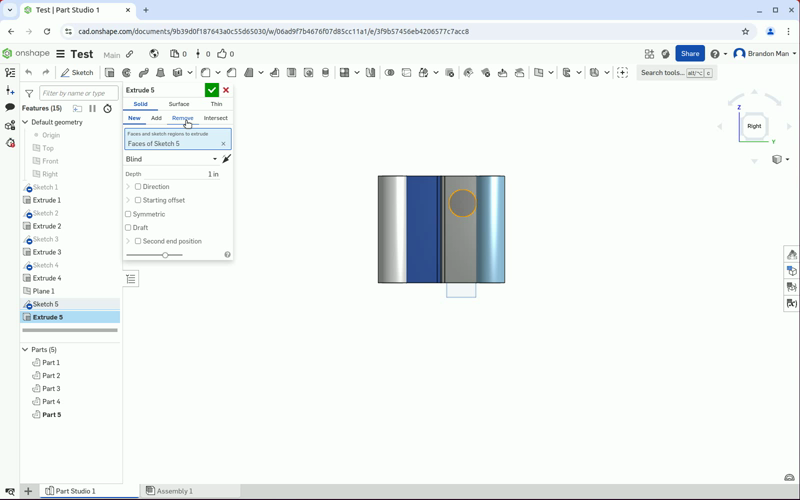
click(186, 120)
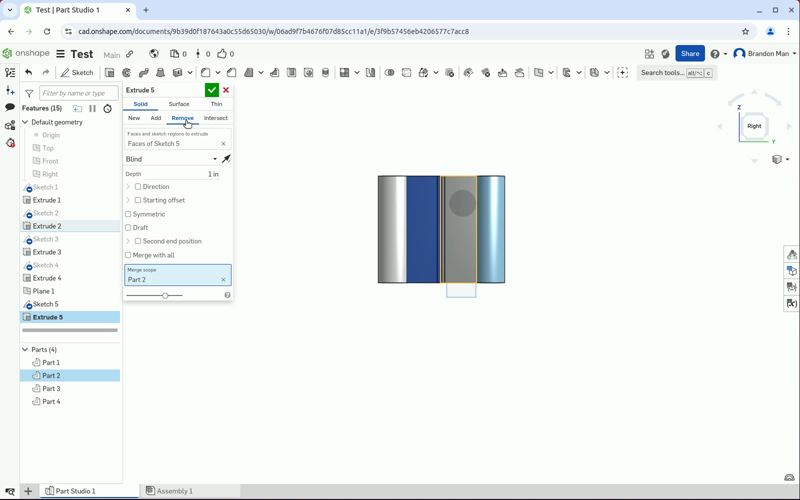
key(tab, 4)
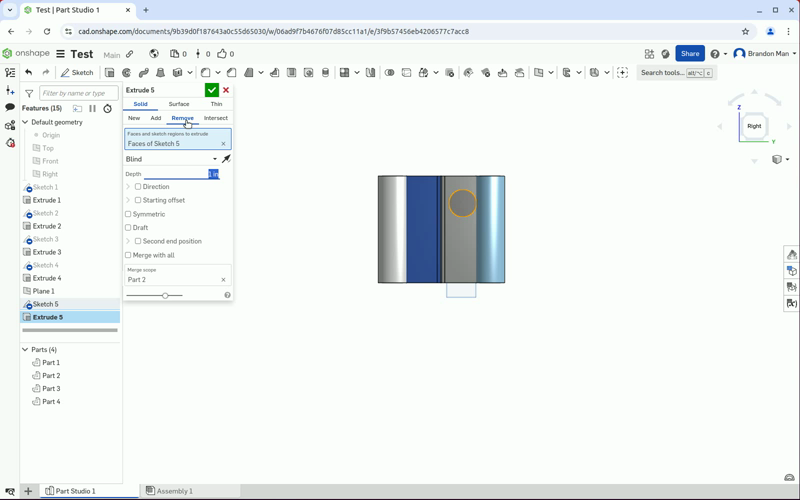
text(16.128)
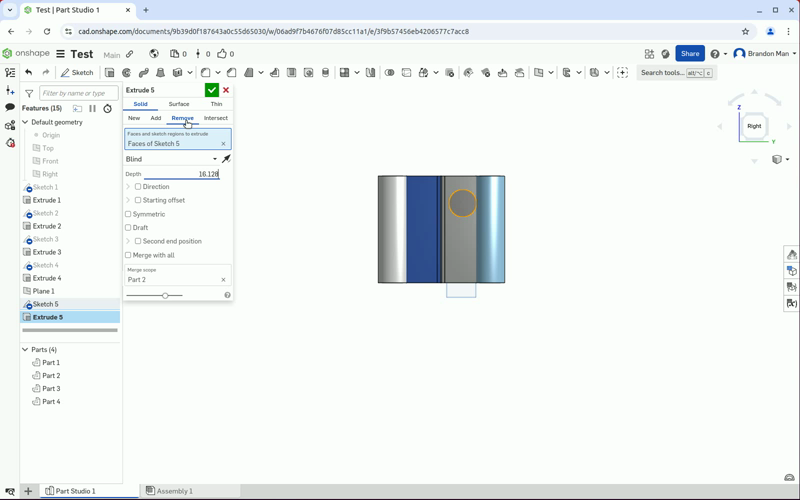
key(tab, 6)
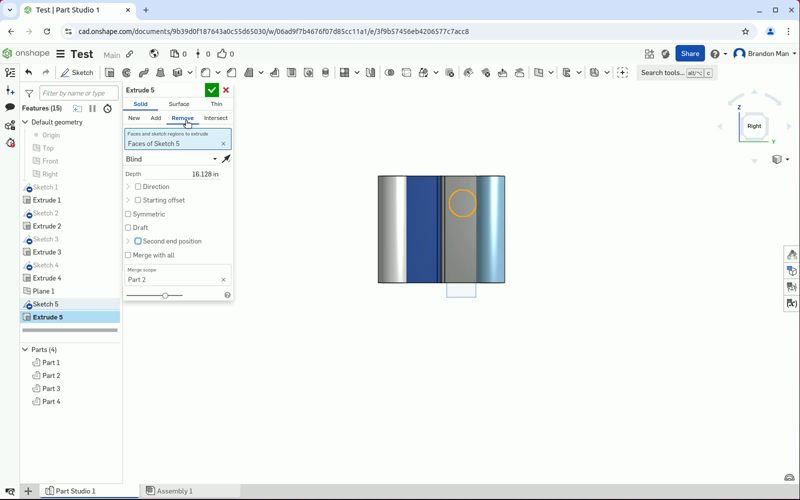
key(space)
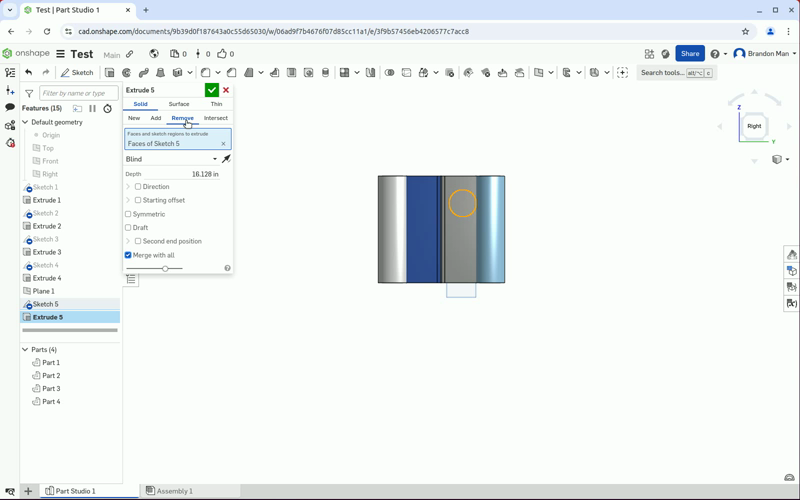
key(enter)
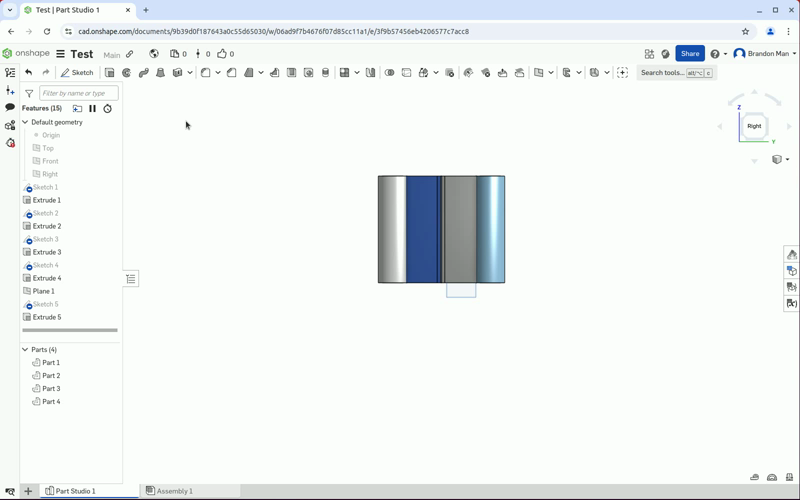
key(shift+h)
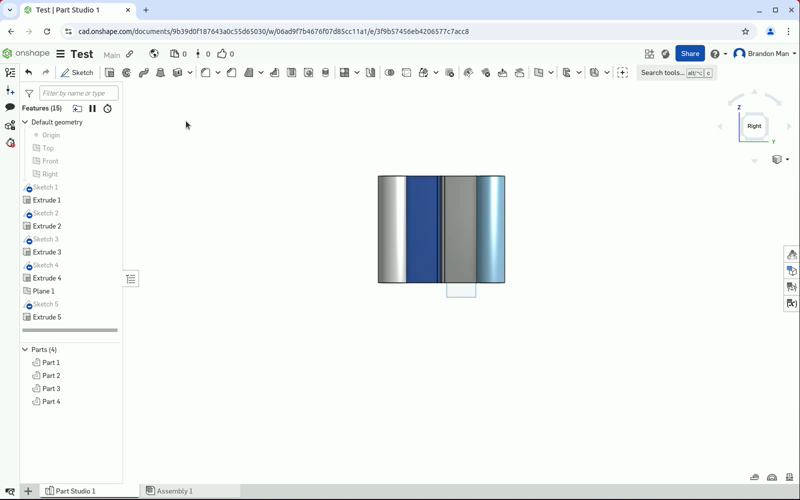
key(shift+h)
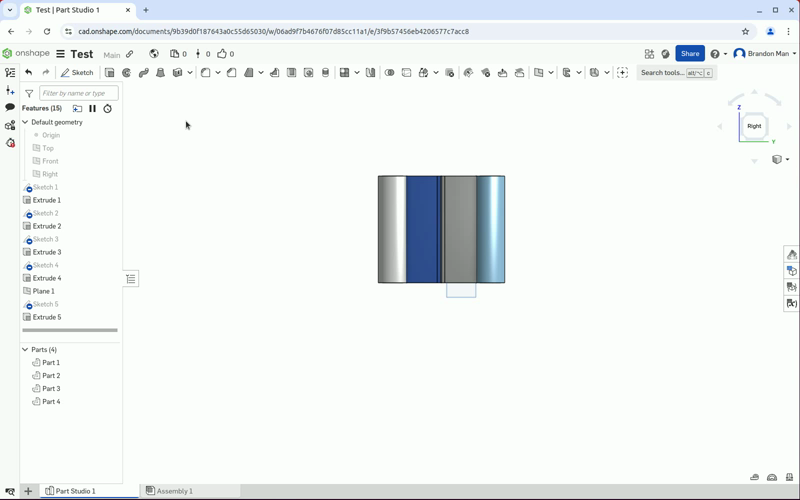
mouse_move(73, 189)
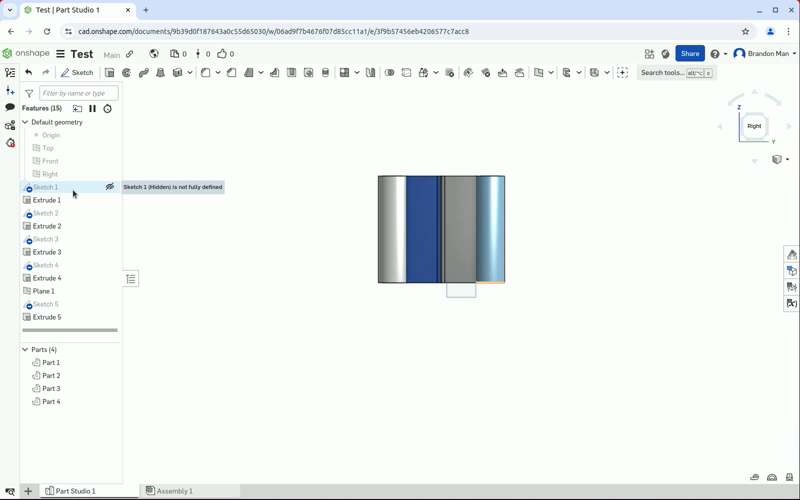
click(73, 189)
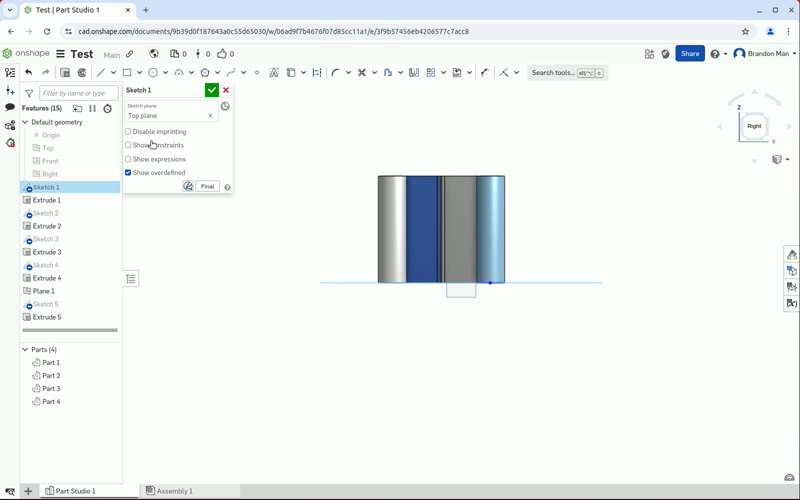
mouse_move(229, 92)
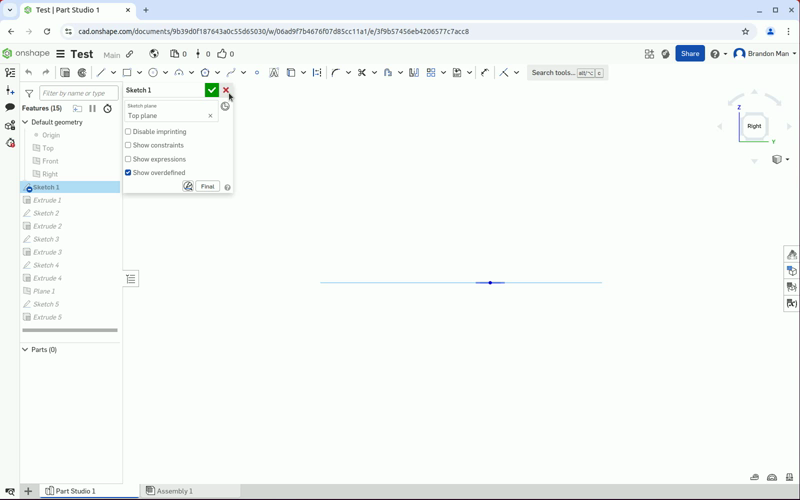
click(229, 92)
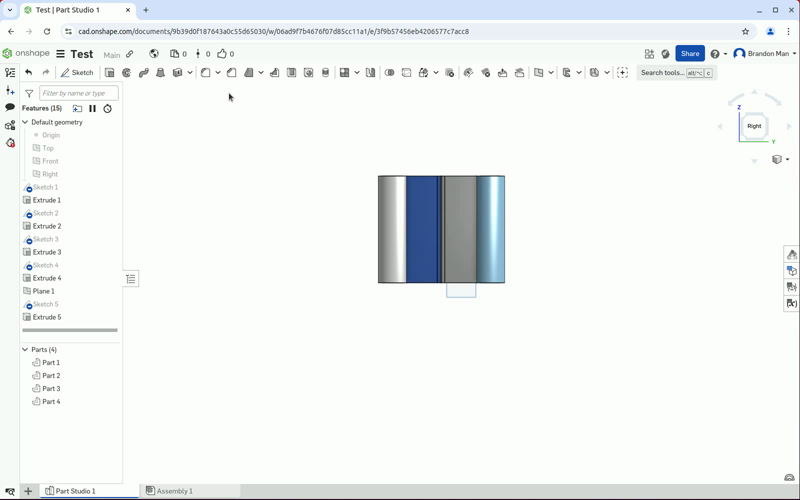
mouse_move(73, 352)
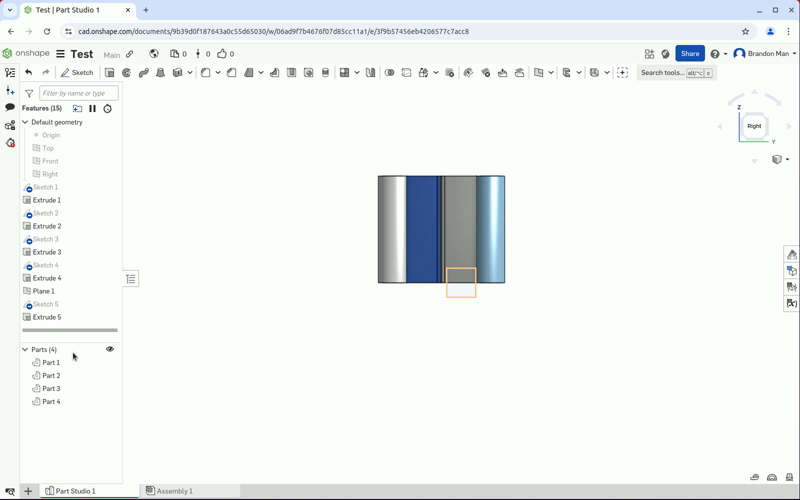
key(y)
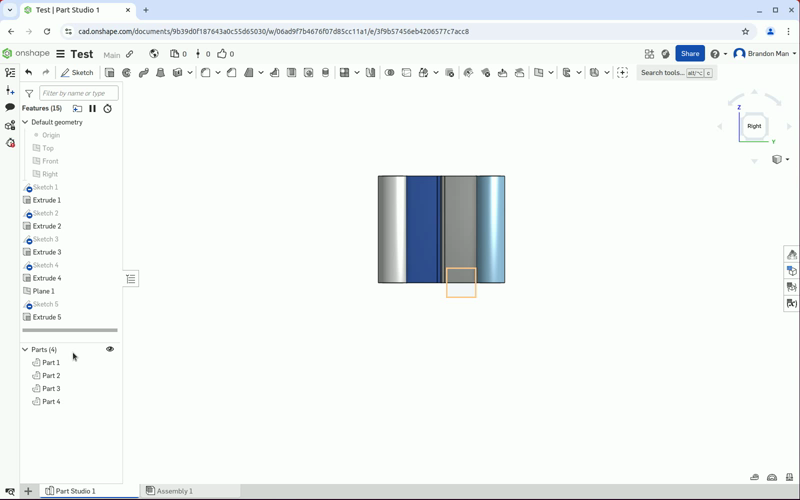
key(shift+p)
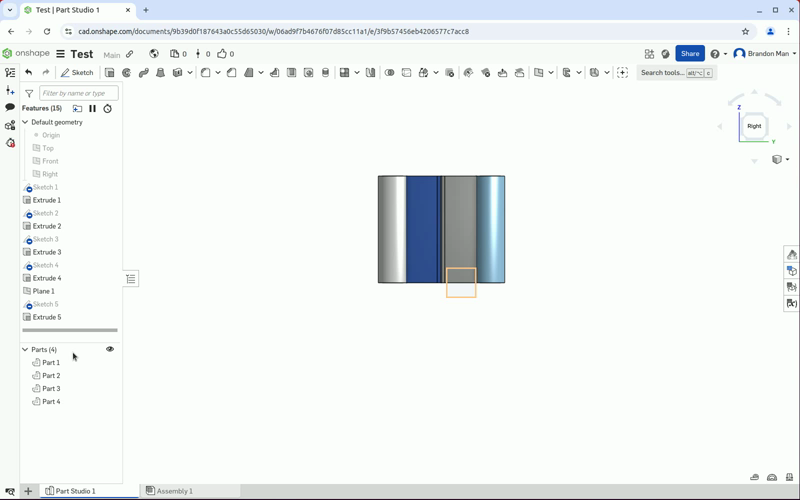
key(space)
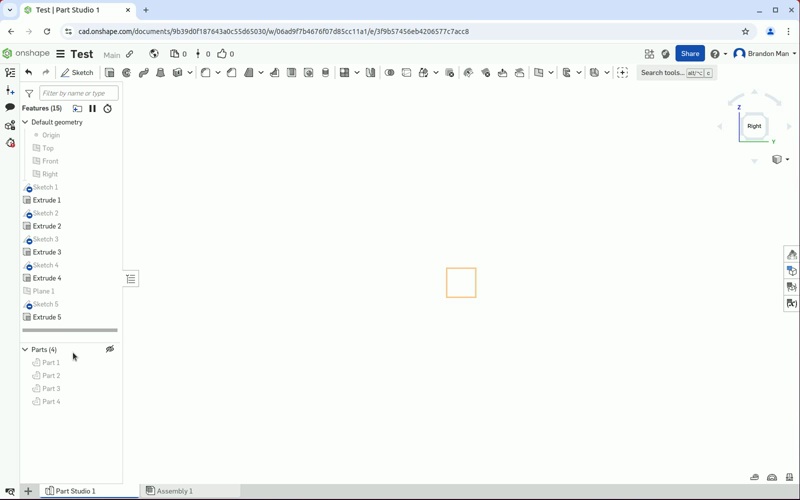
key_down(shift)
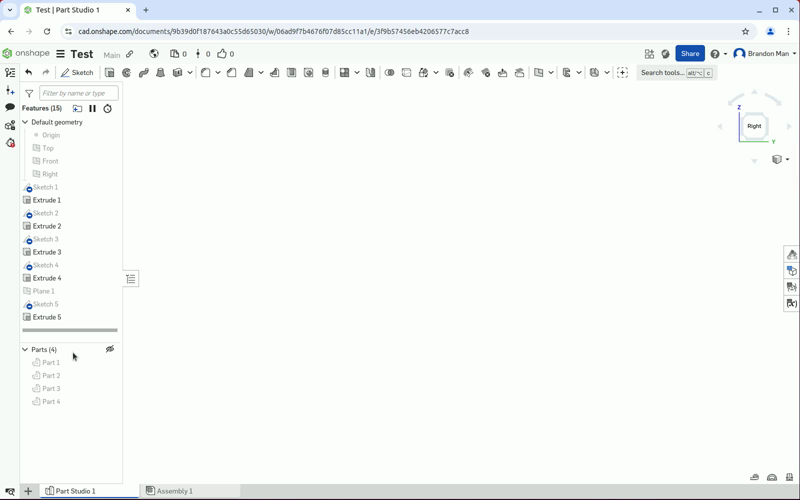
key(right)
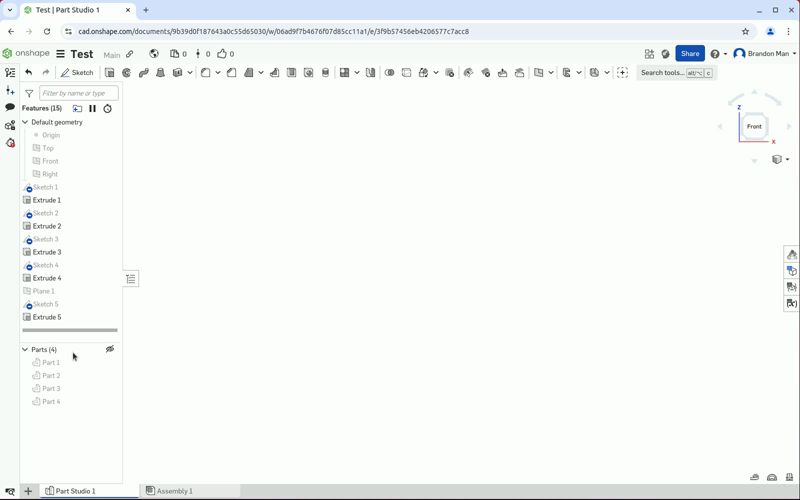
key_up(shift)
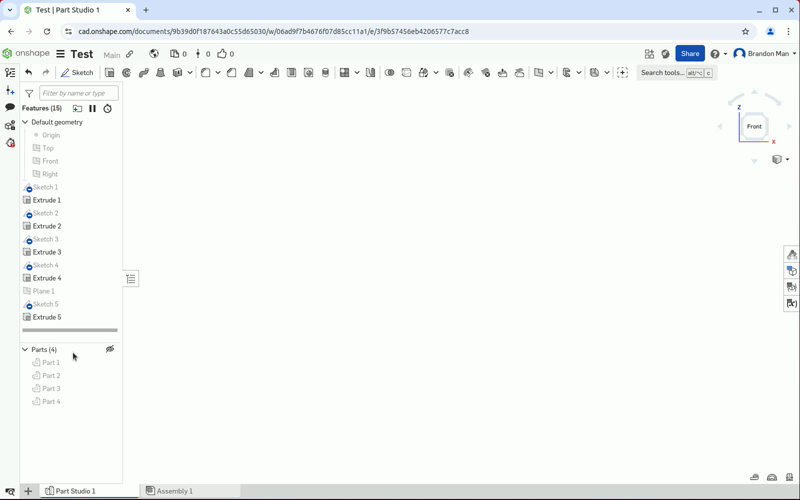
mouse_move(73, 352)
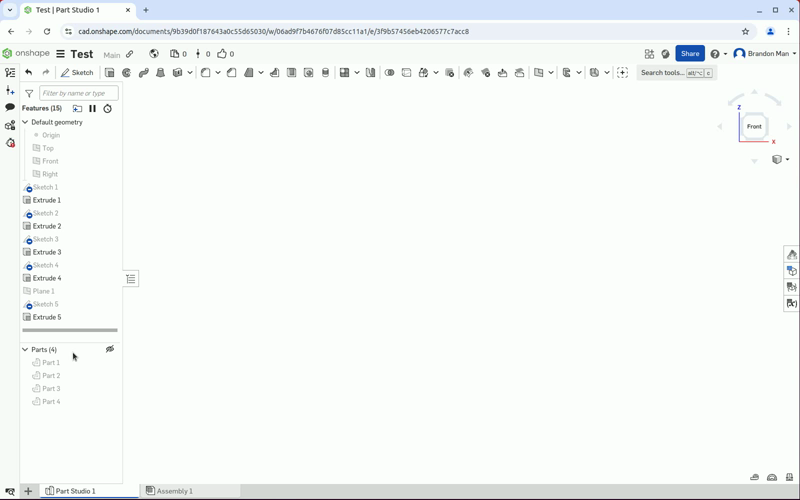
key(shift+y)
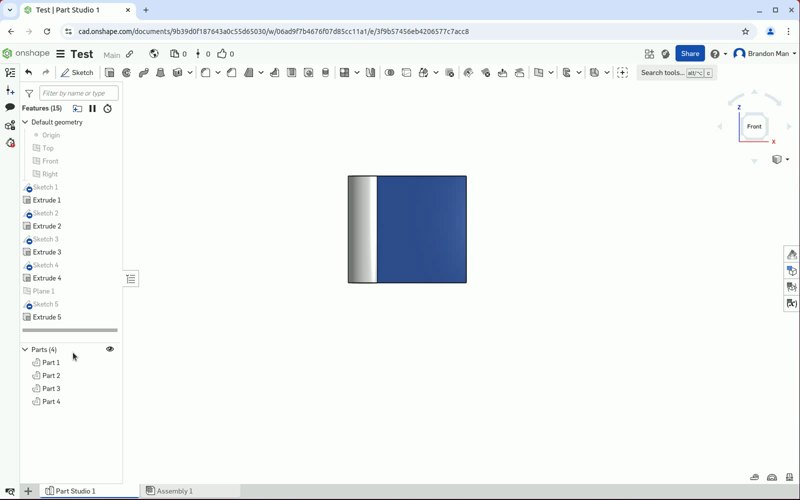
mouse_move(541, 75)
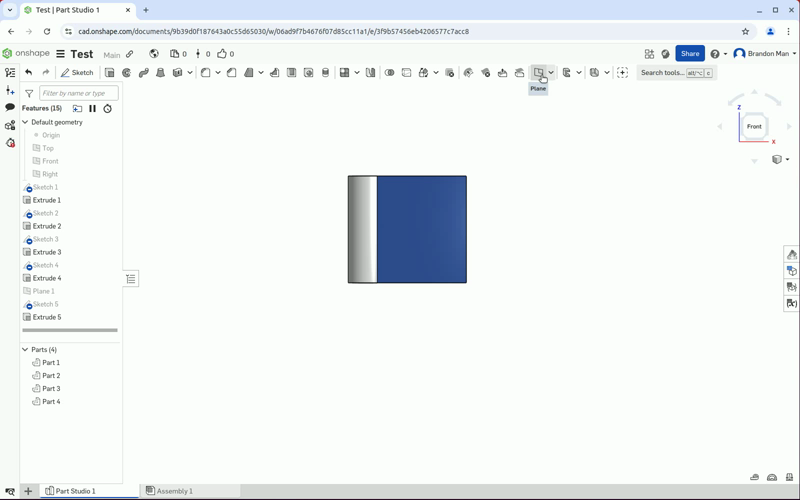
click(541, 75)
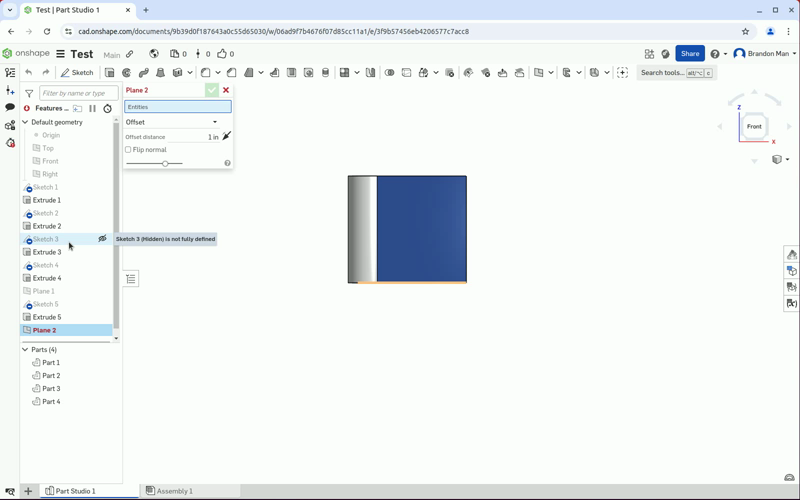
scroll(3)
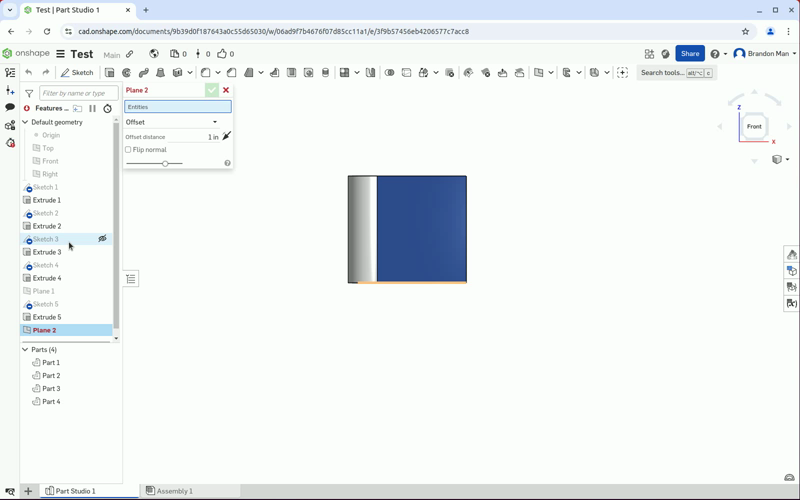
mouse_move(69, 163)
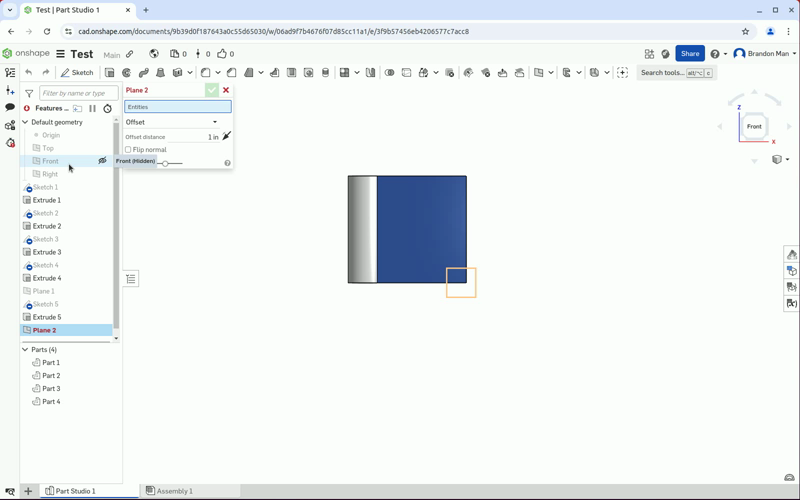
click(69, 163)
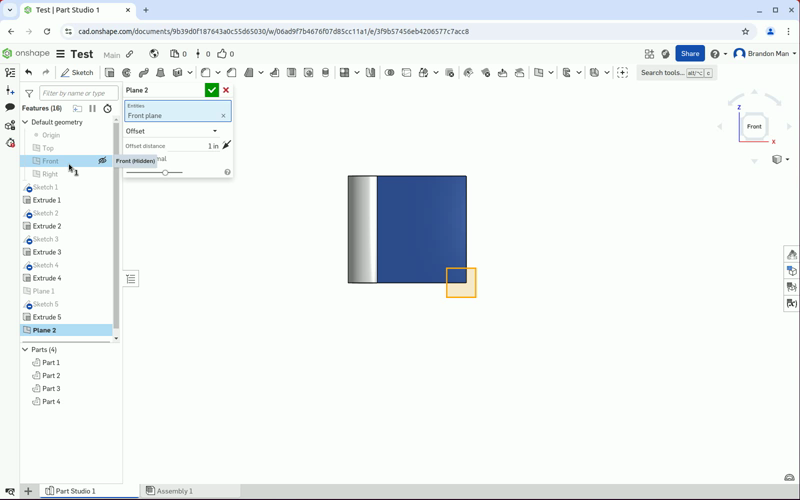
key(tab, 2)
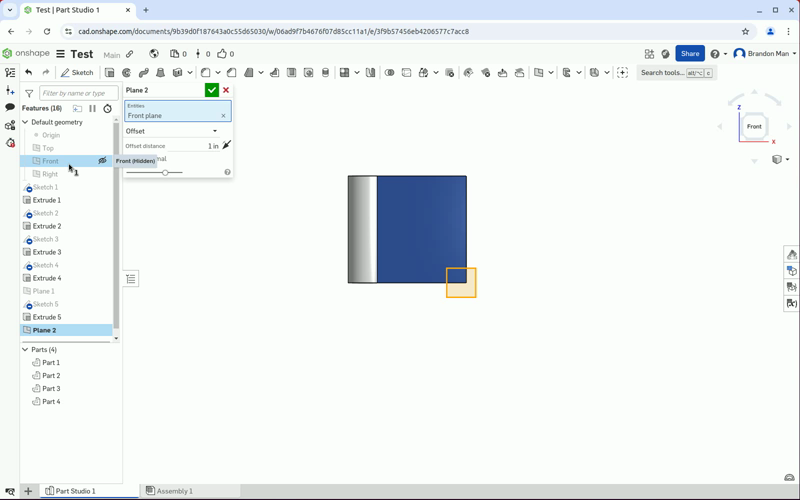
text(4.807)
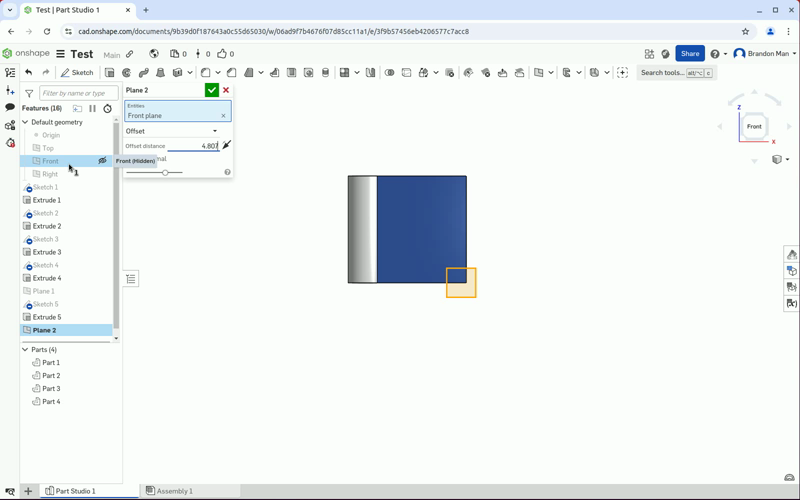
key(enter, 2)
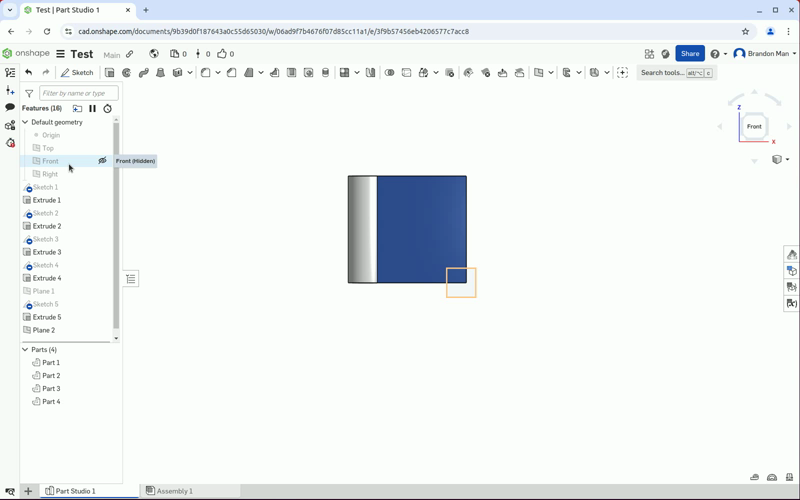
key(shift+s)
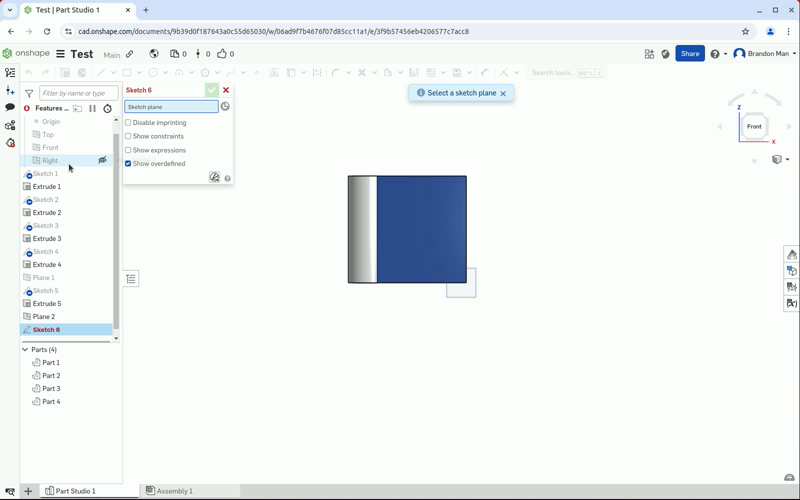
mouse_move(69, 319)
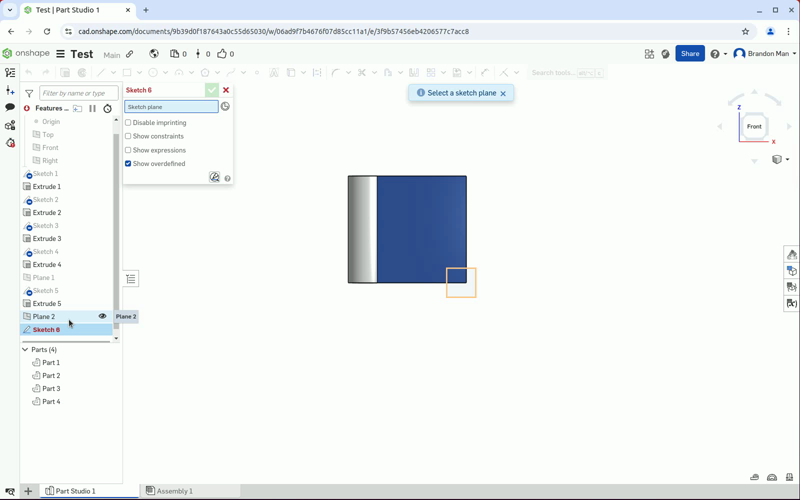
click(69, 319)
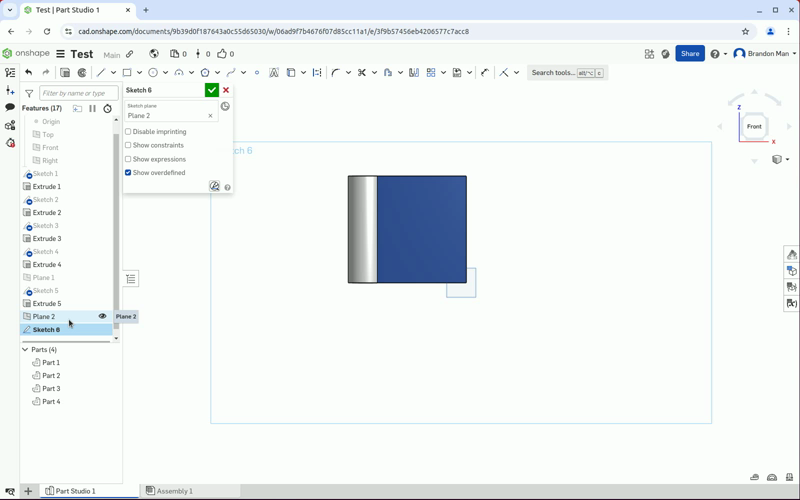
mouse_move(73, 352)
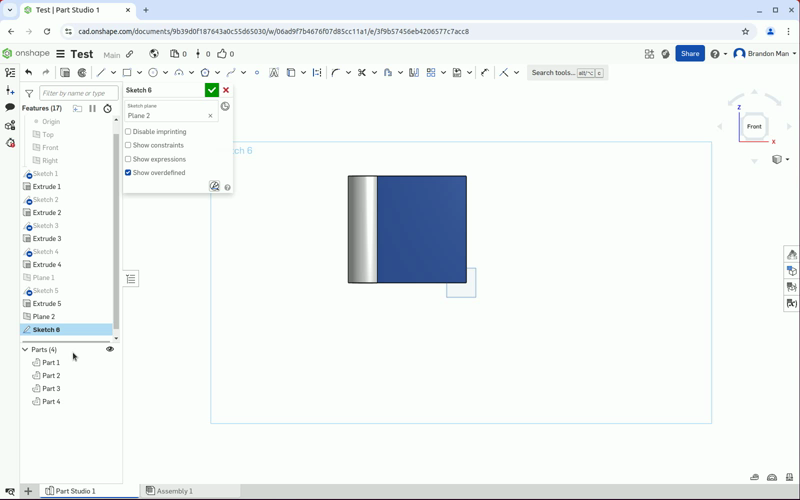
key(y)
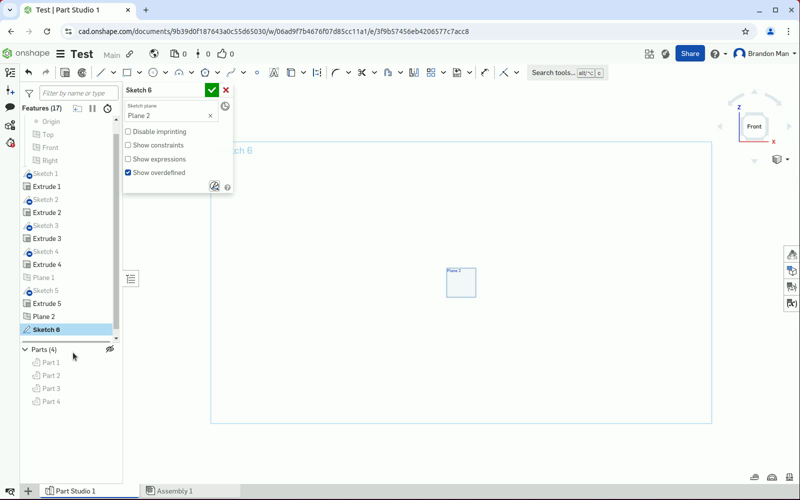
key(l)
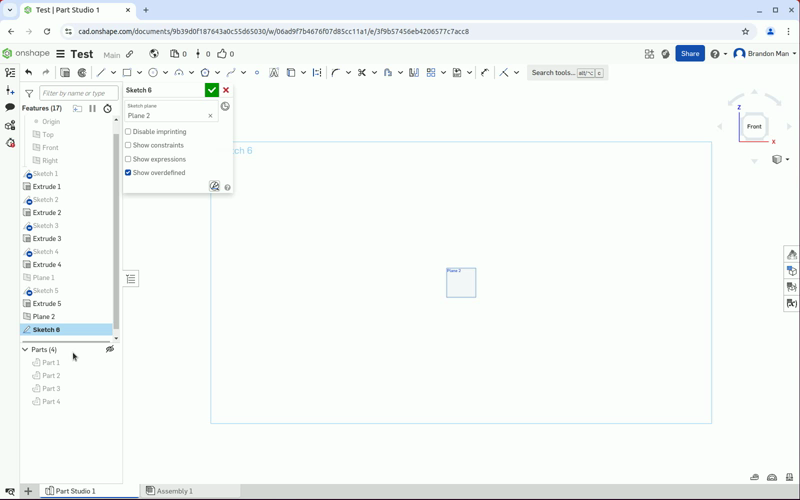
key_down(shift)
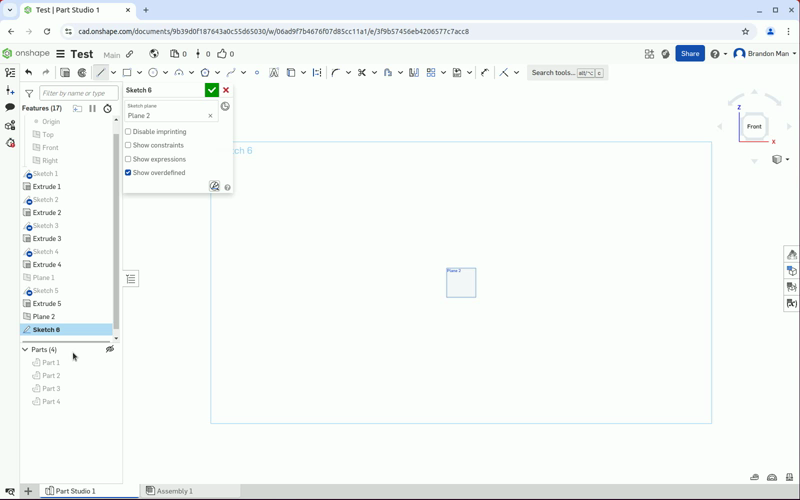
mouse_move(382, 198)
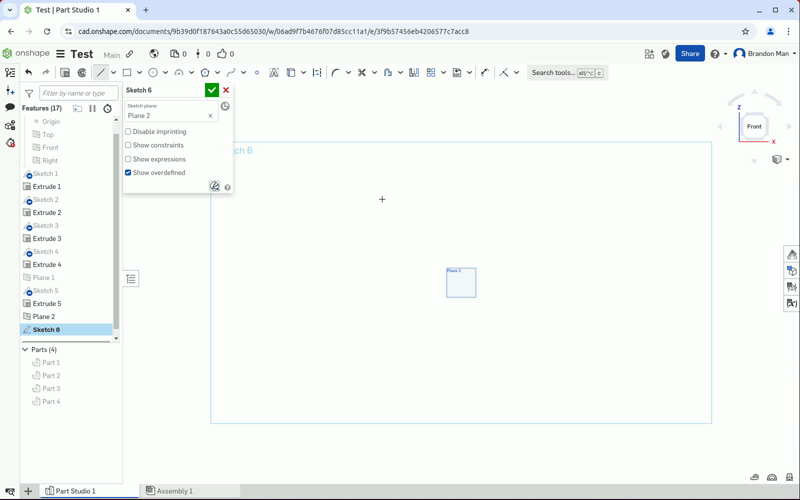
click(382, 198)
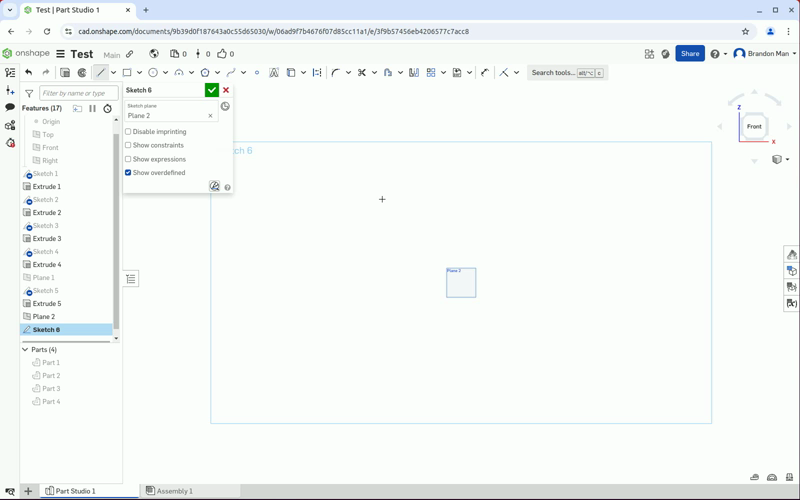
key_up(shift)
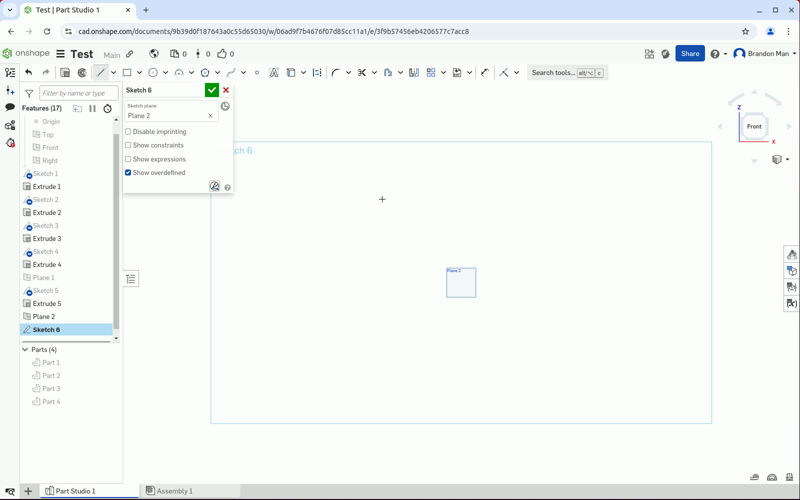
key_down(shift)
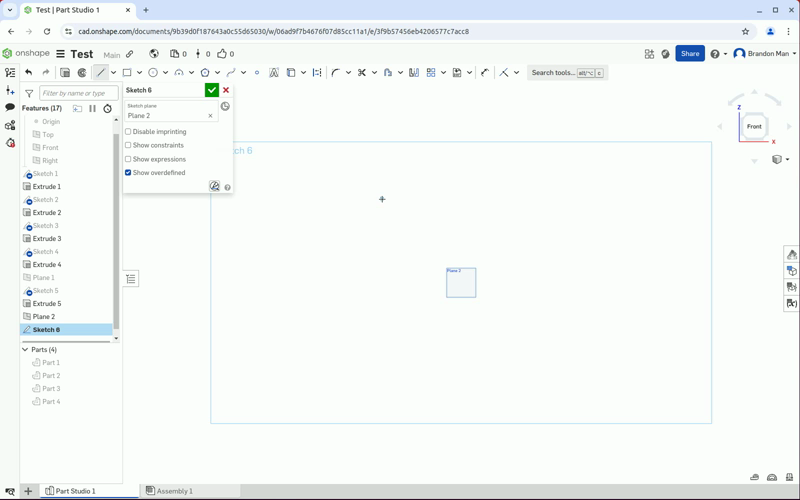
mouse_move(461, 198)
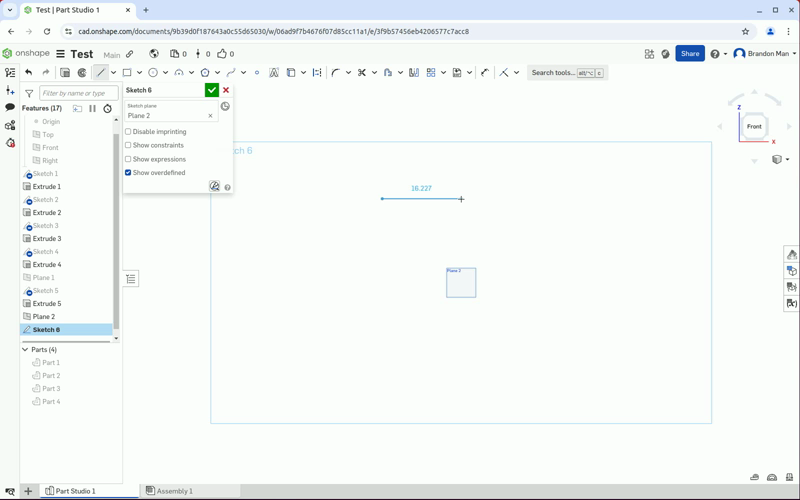
click(461, 198)
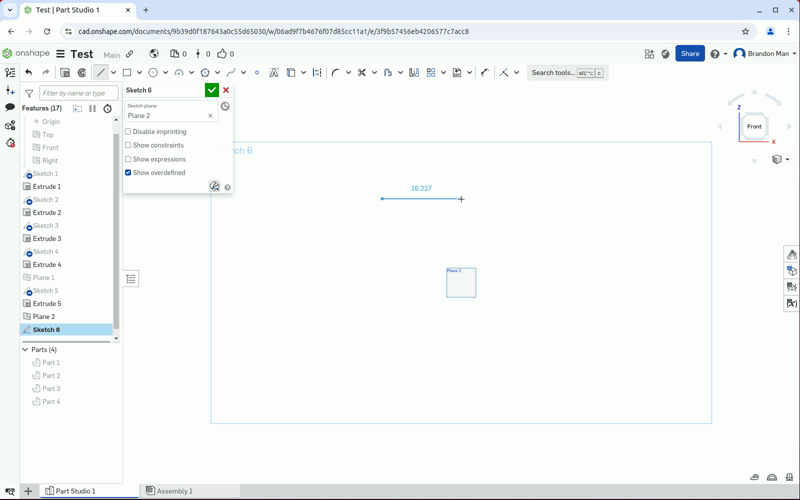
key_up(shift)
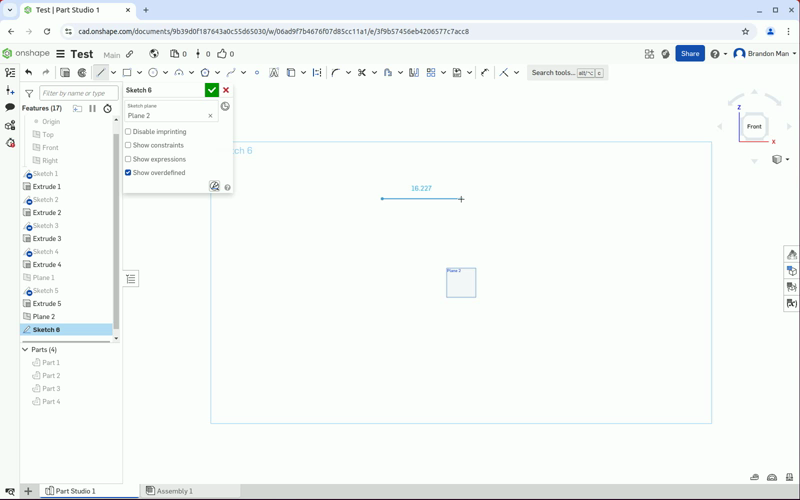
key_down(shift)
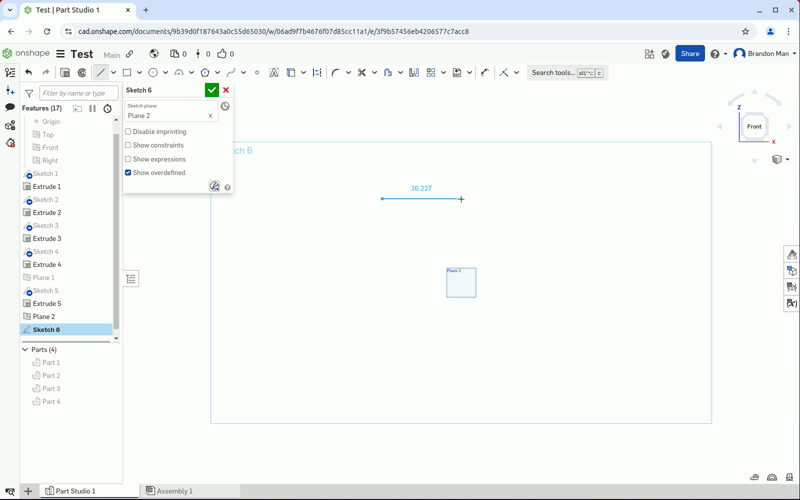
mouse_move(491, 198)
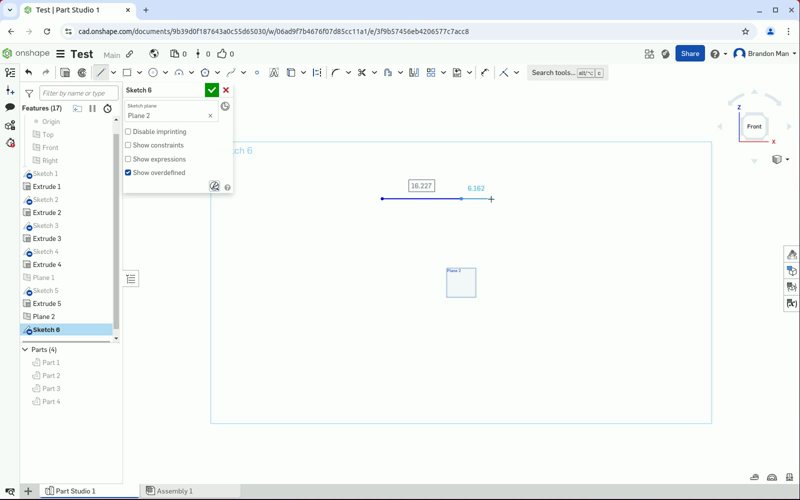
mouse_move(461, 189)
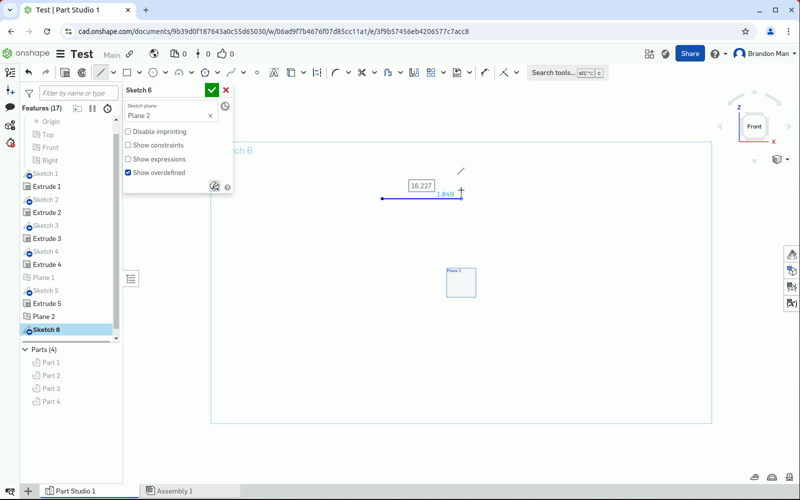
click(461, 189)
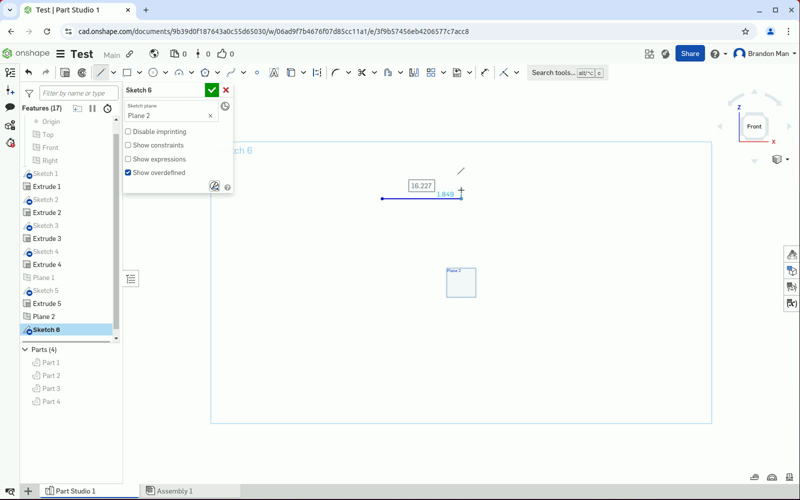
key_up(shift)
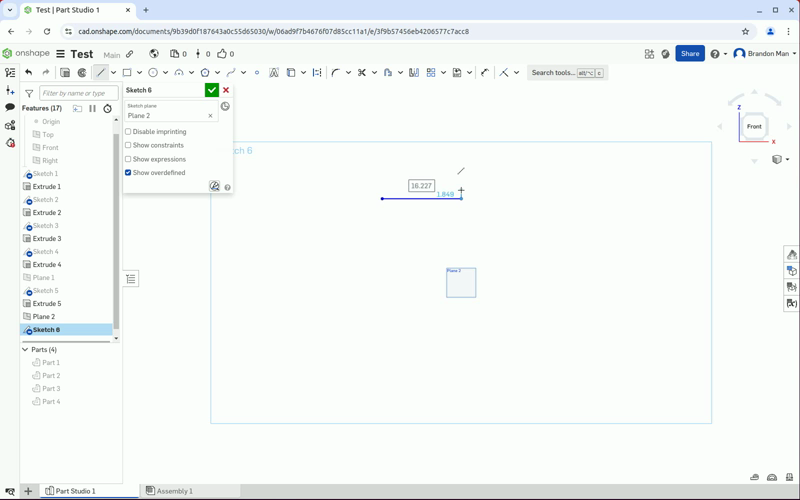
key_down(shift)
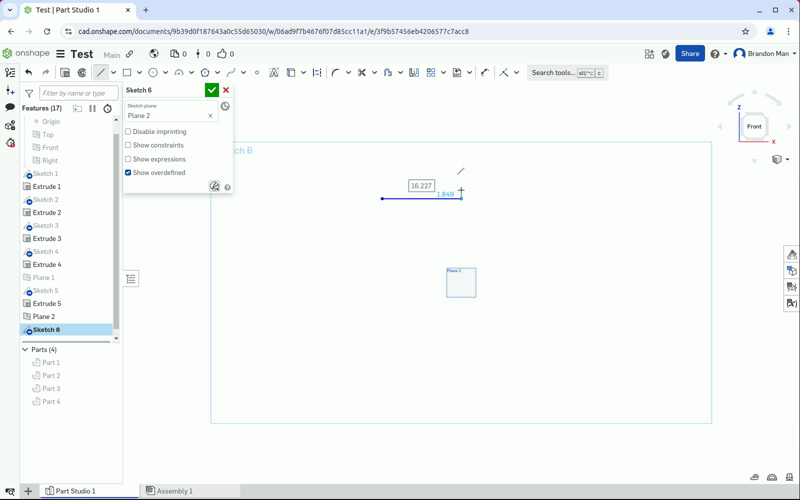
mouse_move(382, 189)
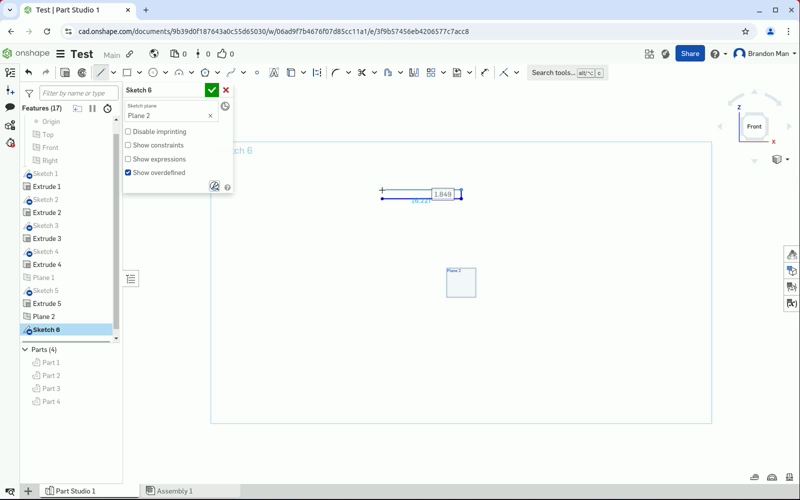
click(382, 189)
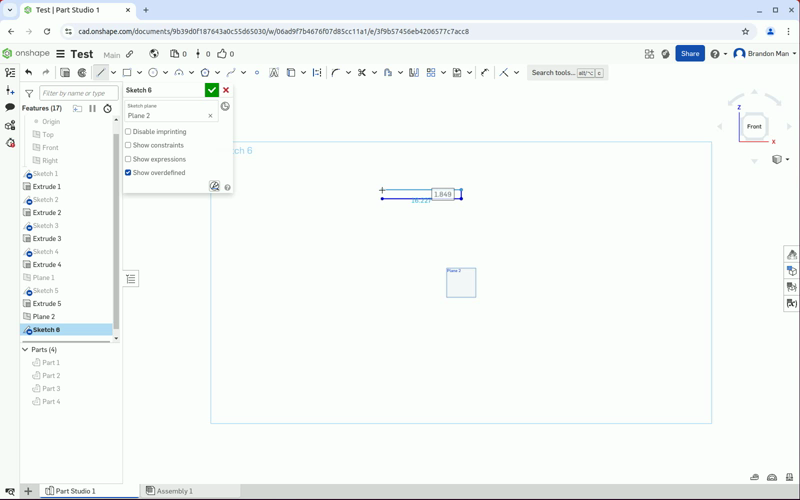
key_up(shift)
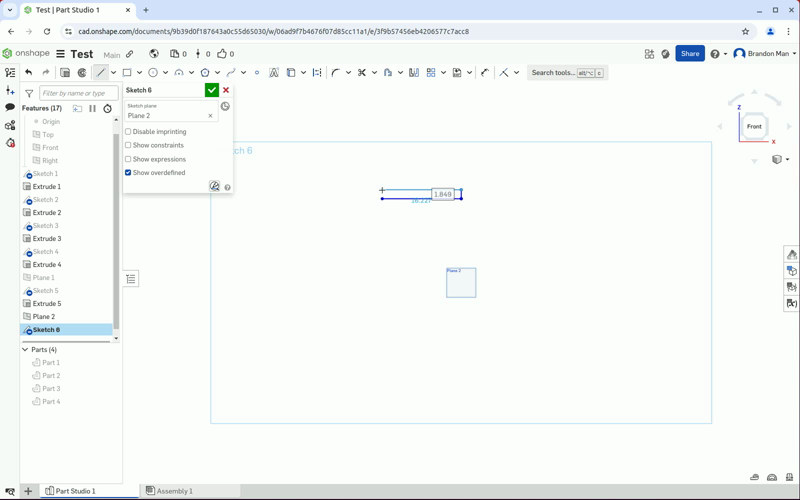
mouse_move(412, 189)
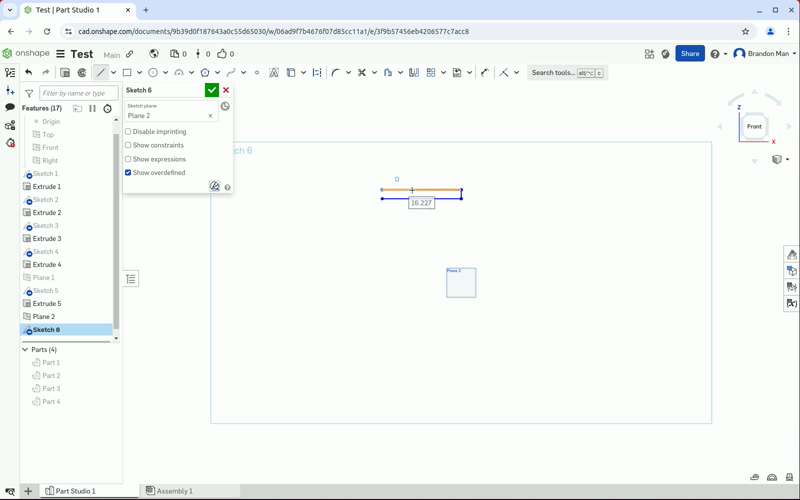
key_down(shift)
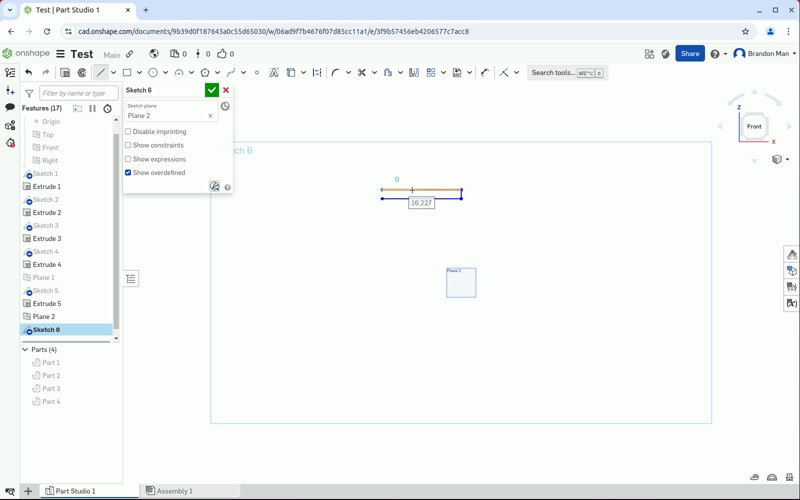
mouse_move(382, 198)
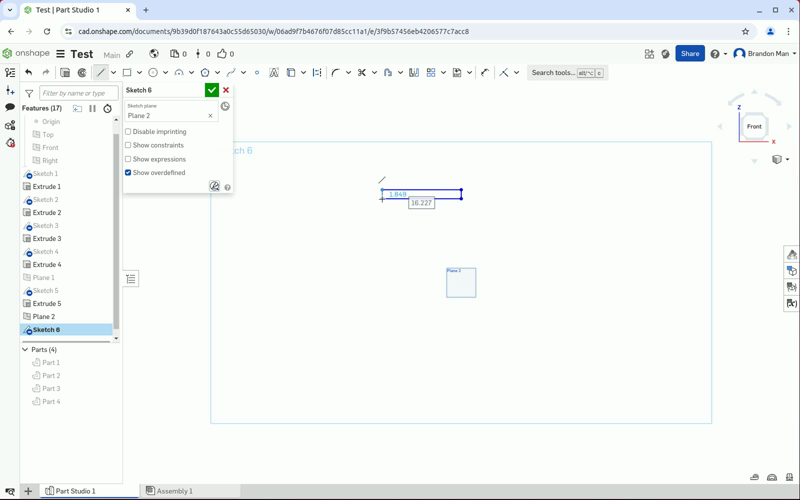
key_up(shift)
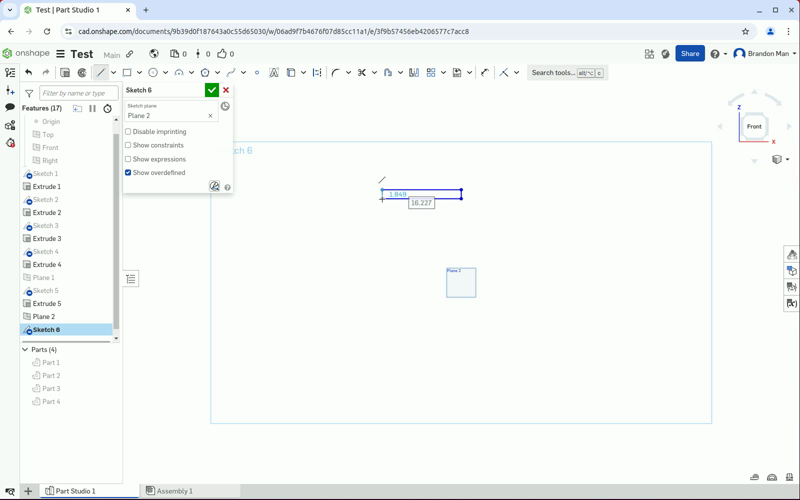
click(382, 198)
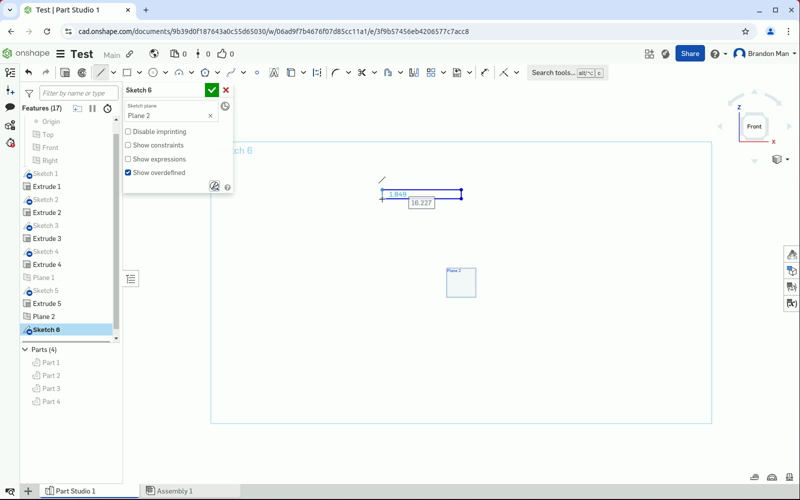
key(esc)
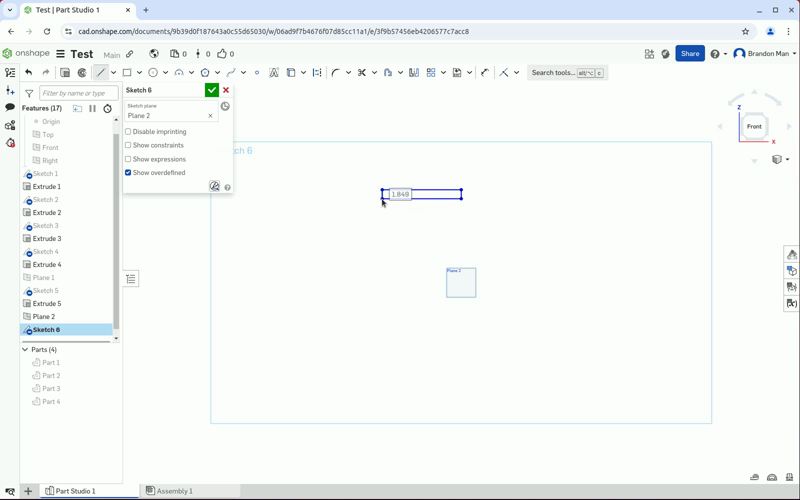
mouse_move(392, 196)
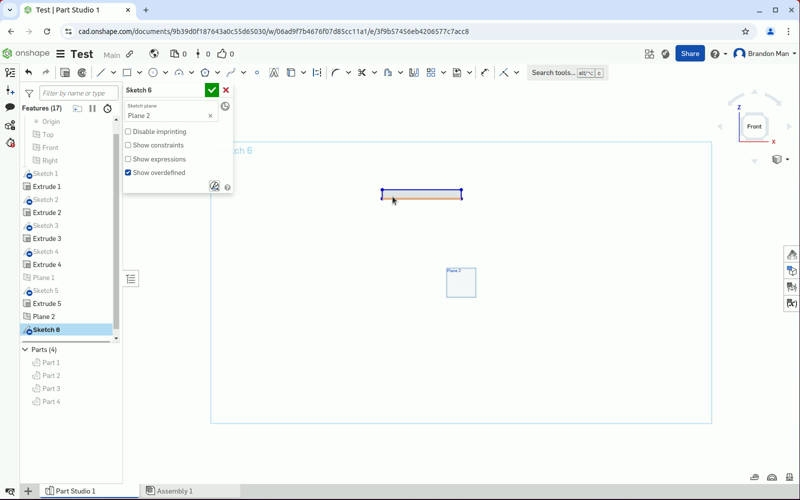
scroll(6)
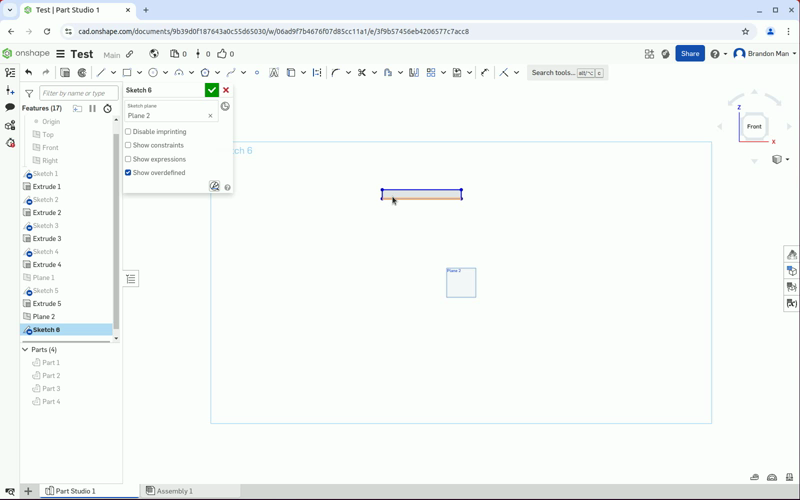
scroll(6)
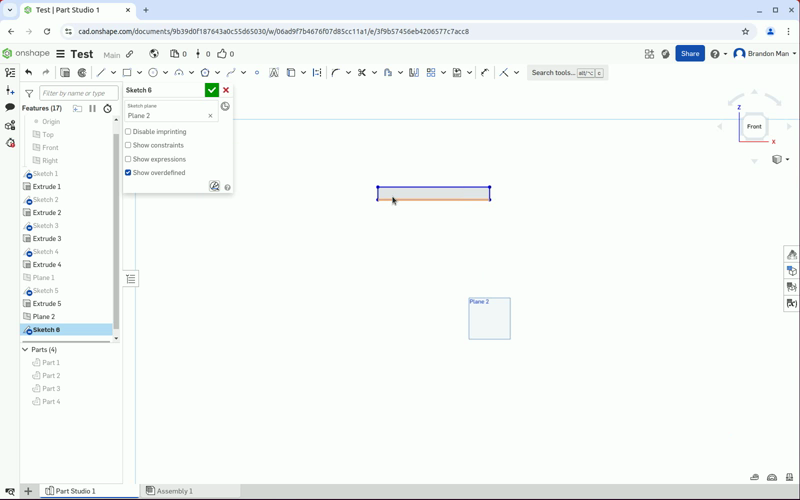
scroll(6)
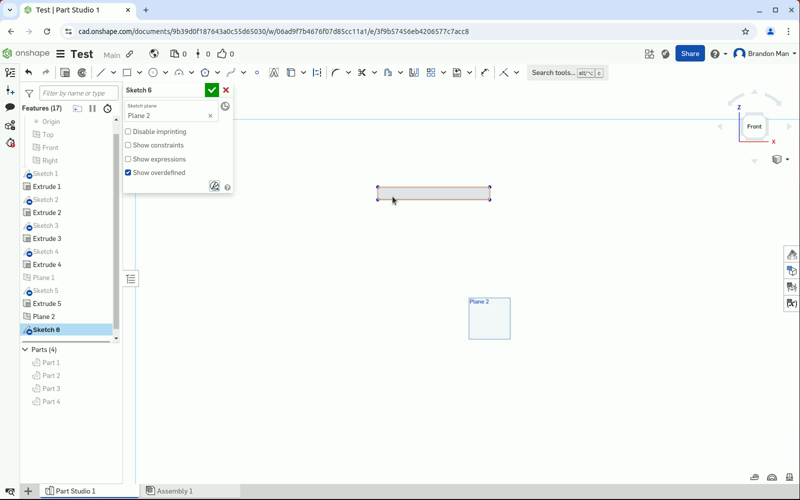
scroll(6)
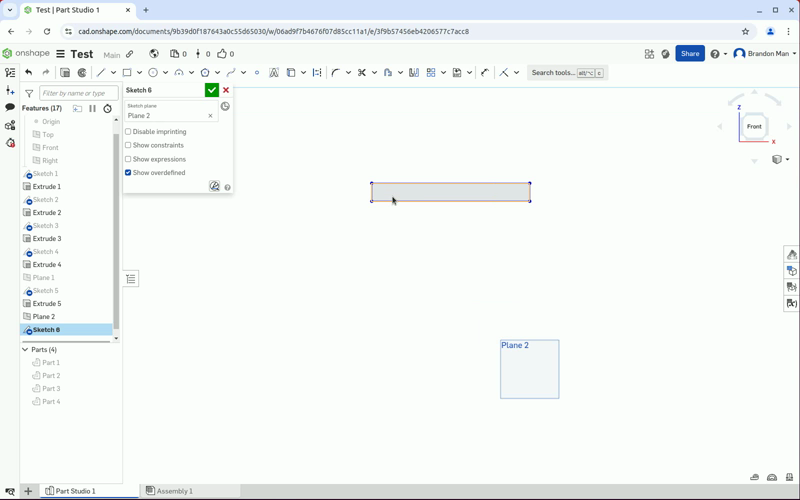
scroll(6)
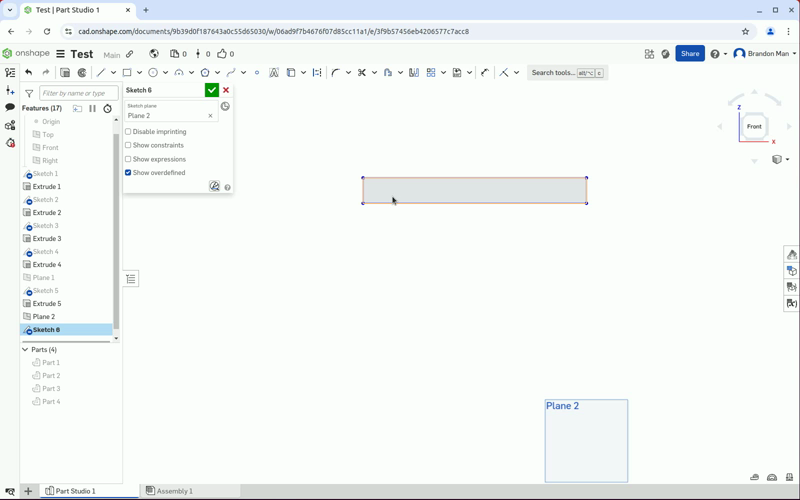
scroll(6)
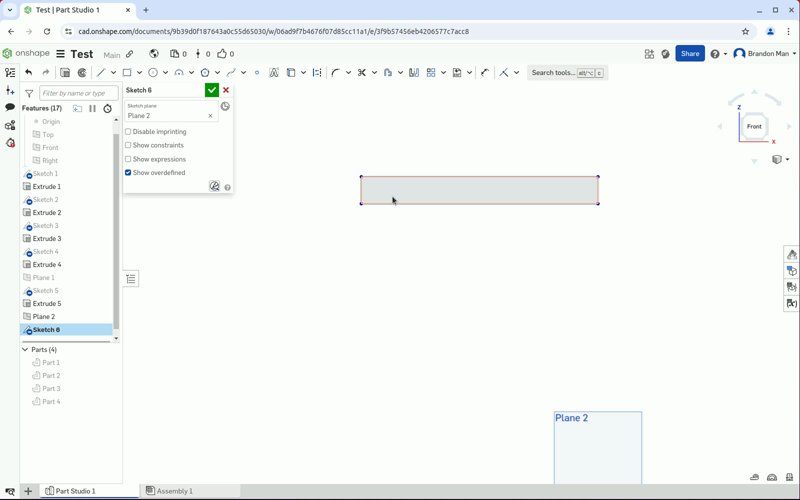
scroll(6)
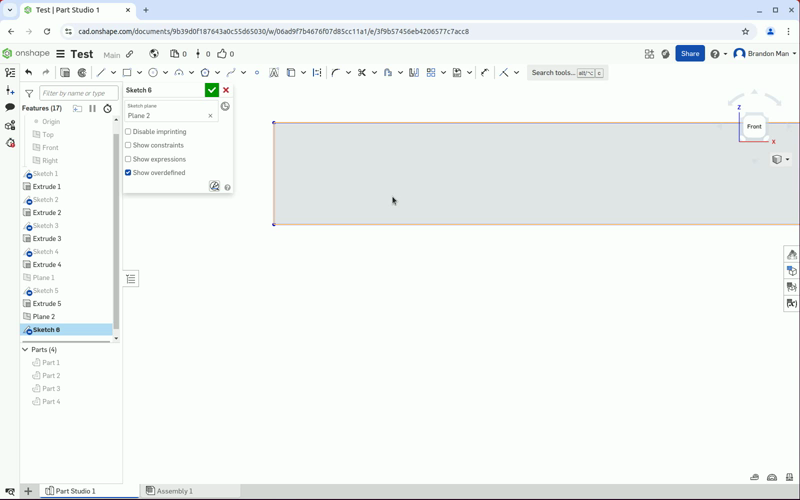
click(392, 196)
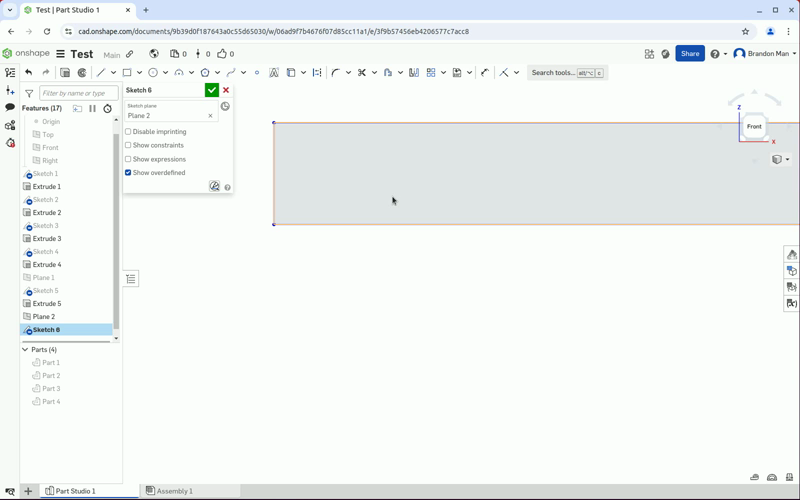
scroll(-6)
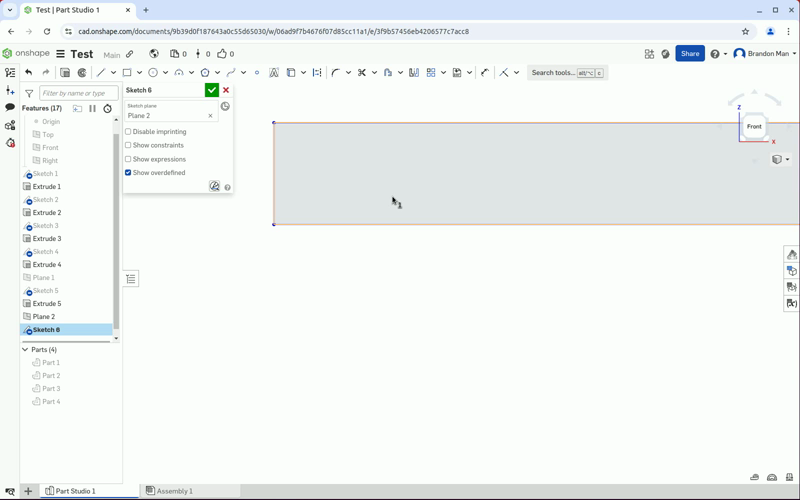
scroll(-6)
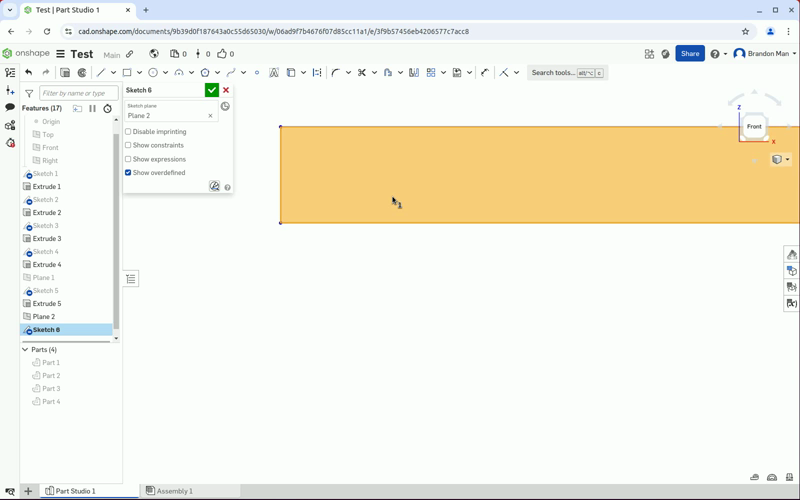
scroll(-6)
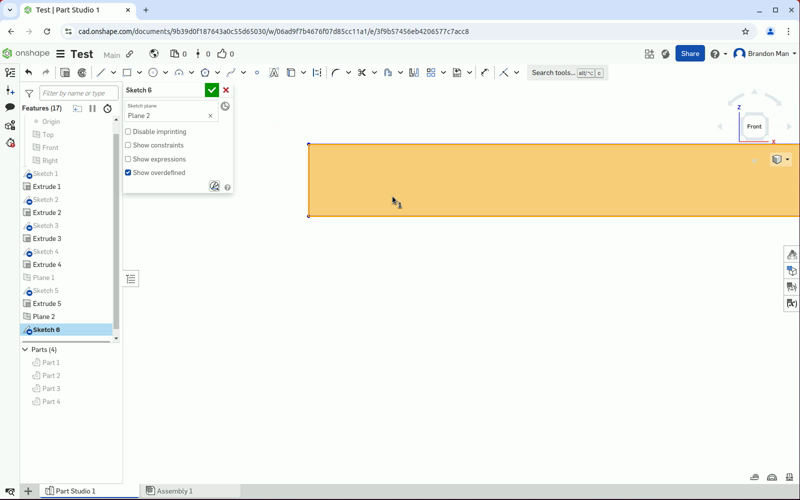
scroll(-6)
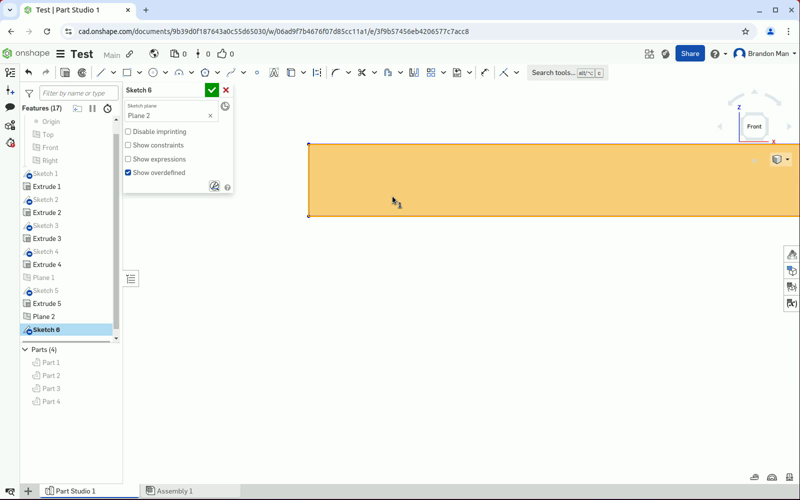
scroll(-6)
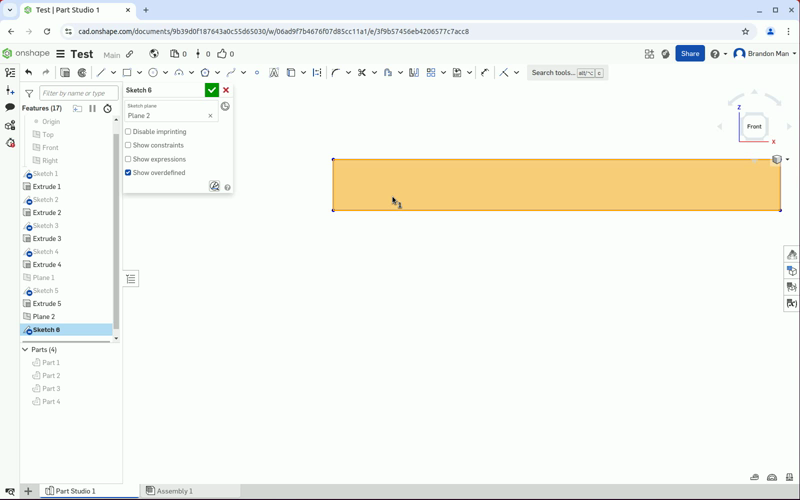
scroll(-6)
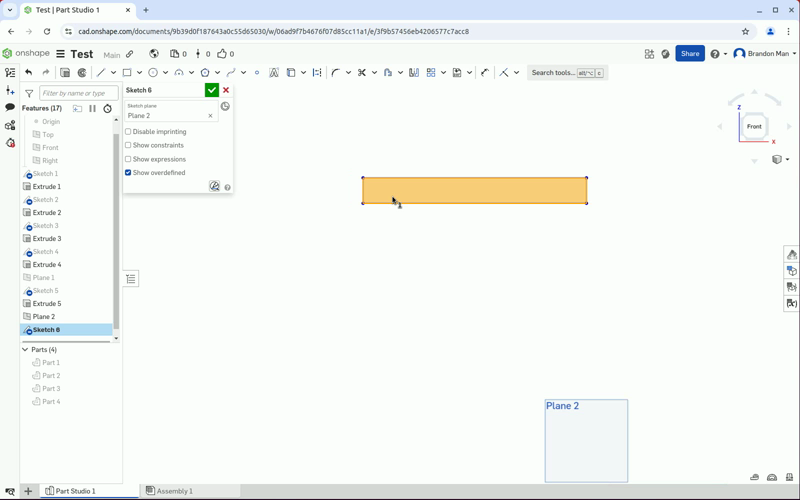
scroll(-6)
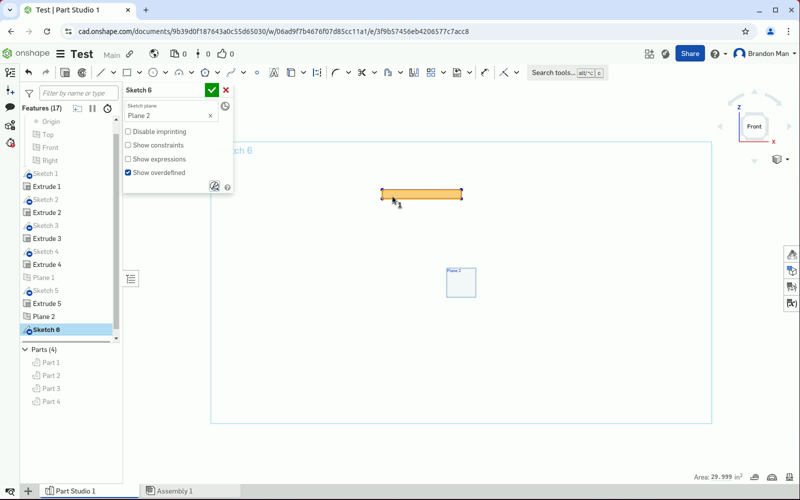
mouse_move(73, 352)
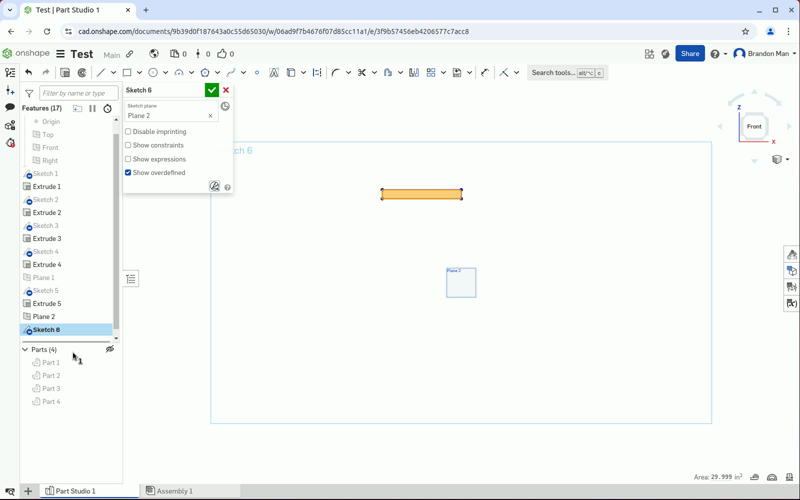
key(shift+y)
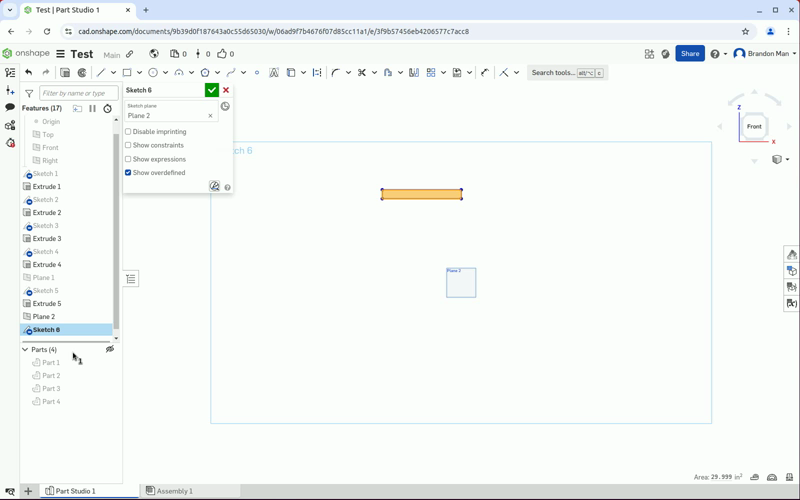
key(shift+e)
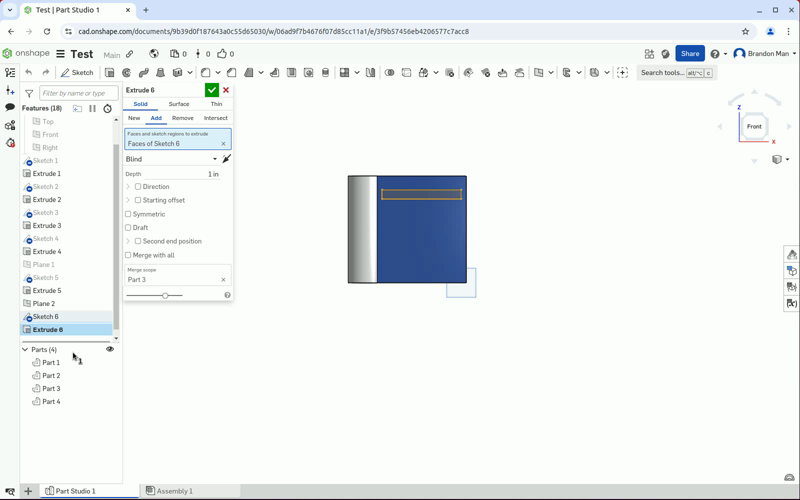
mouse_move(143, 106)
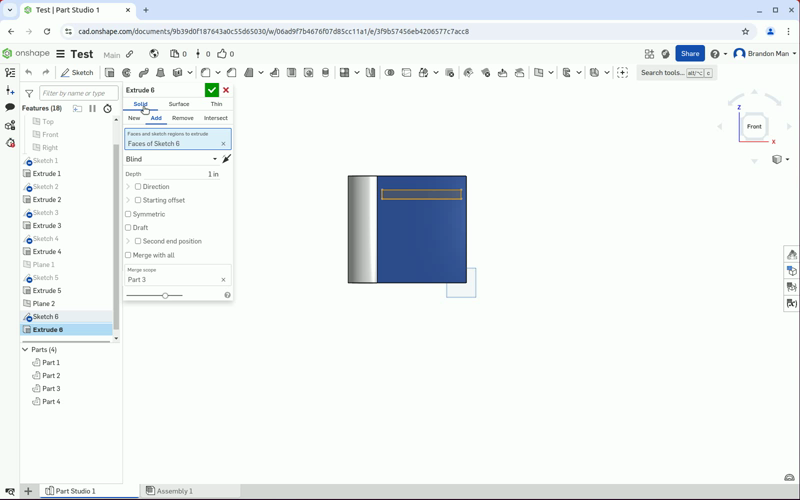
click(143, 106)
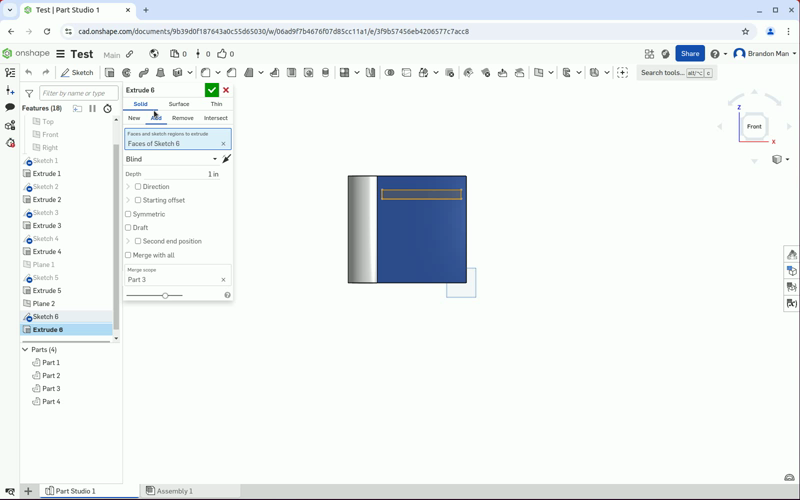
mouse_move(186, 120)
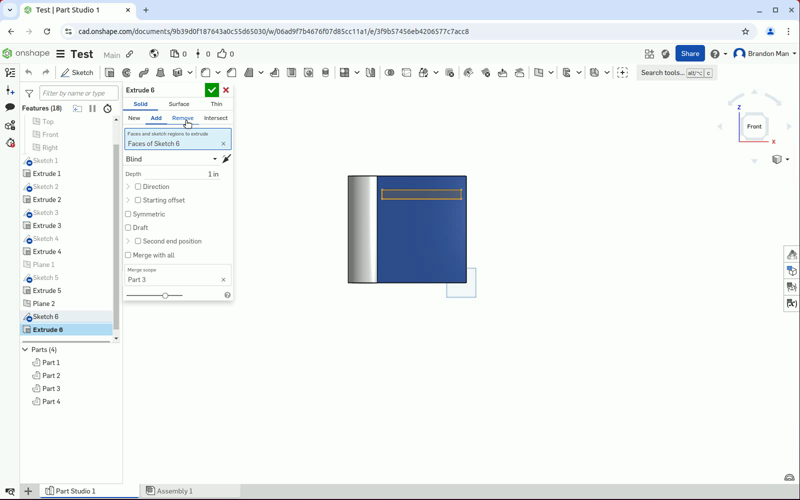
click(186, 120)
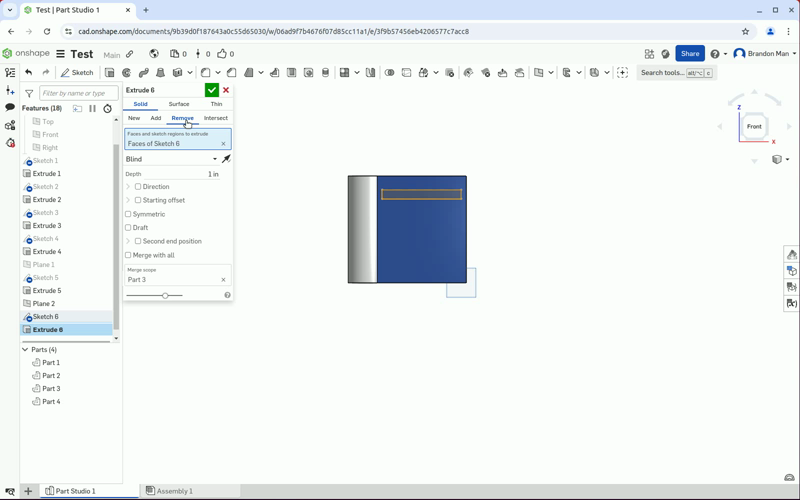
key(tab, 4)
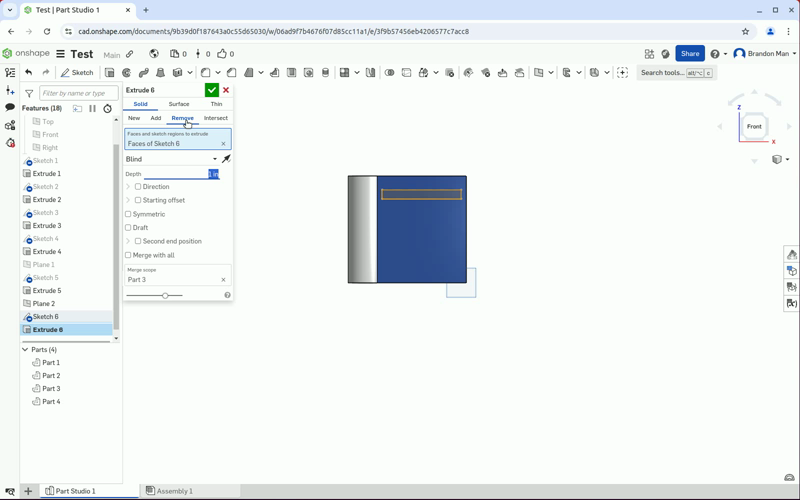
text(16.128)
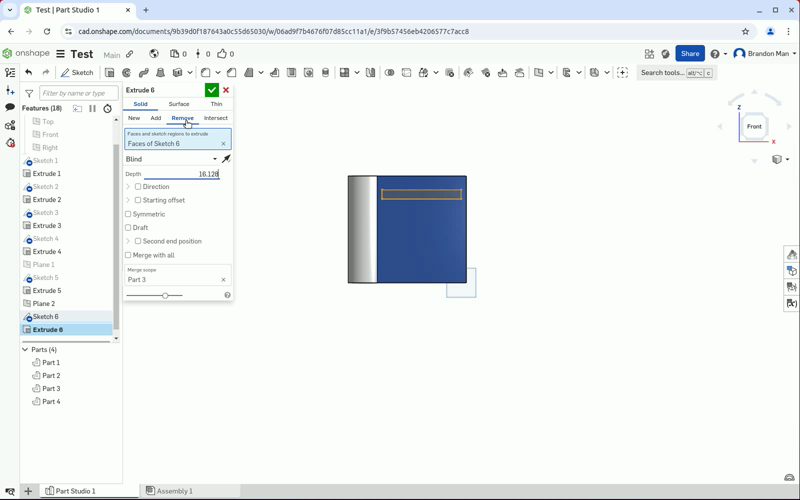
key(tab, 6)
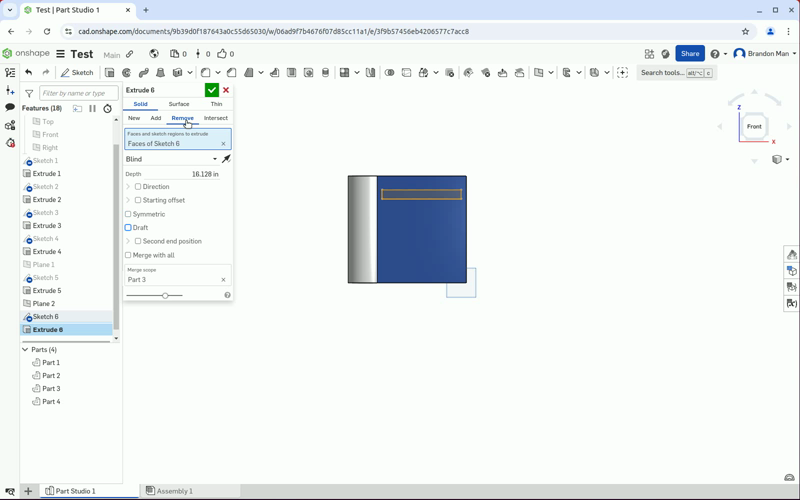
key(space)
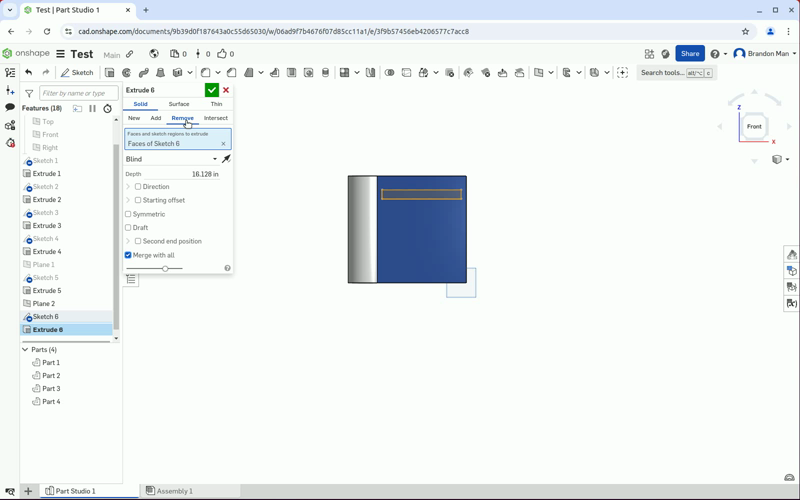
key(enter)
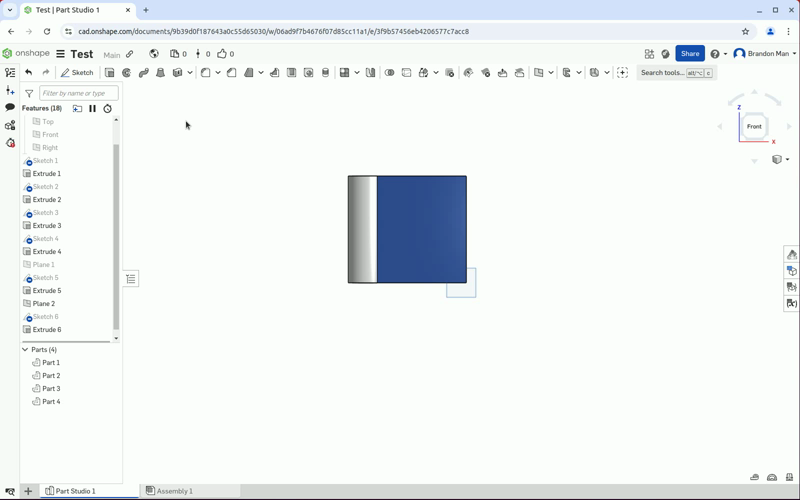
key(shift+h)
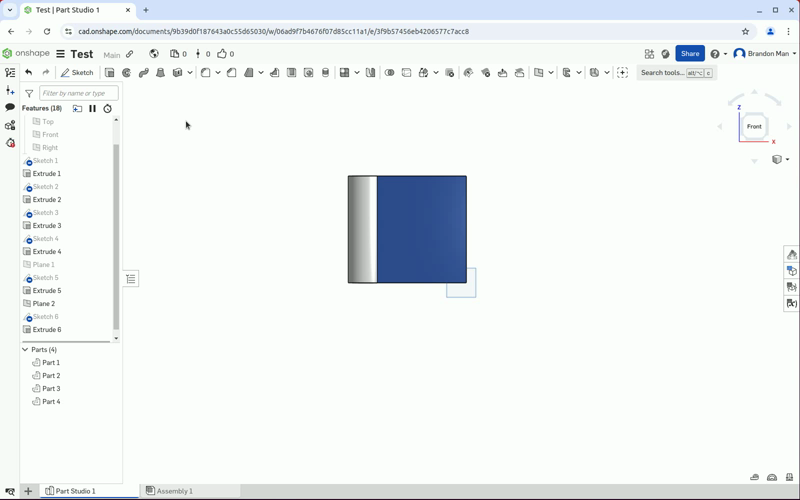
key(shift+h)
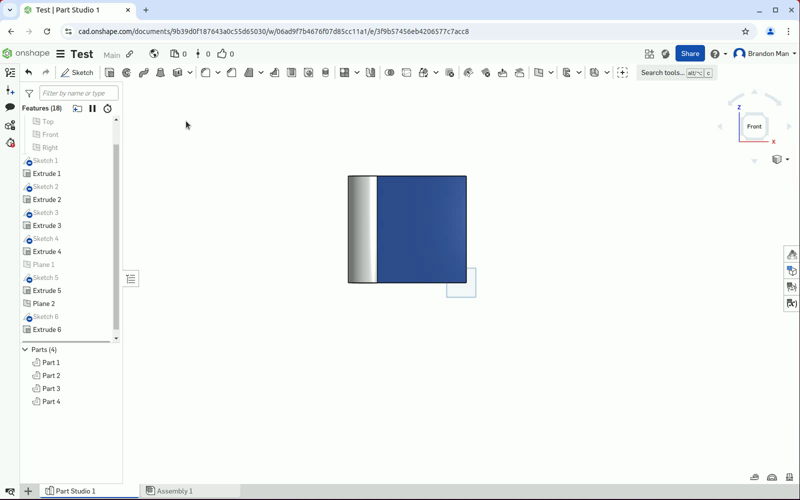
mouse_move(69, 163)
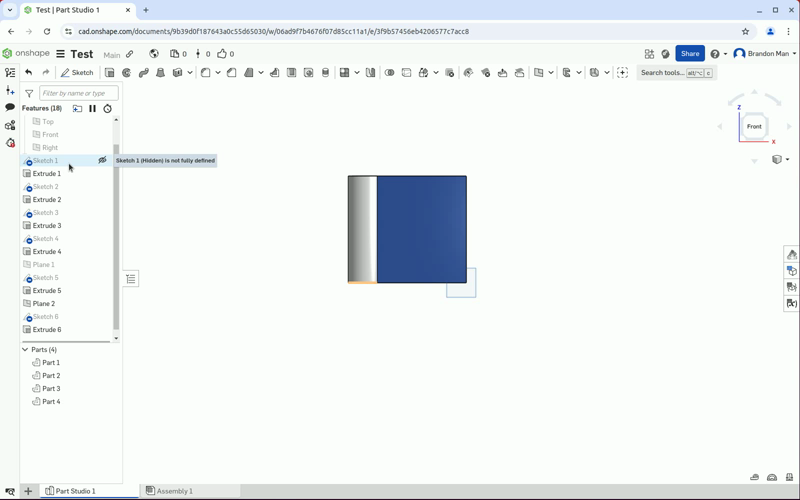
click(69, 163)
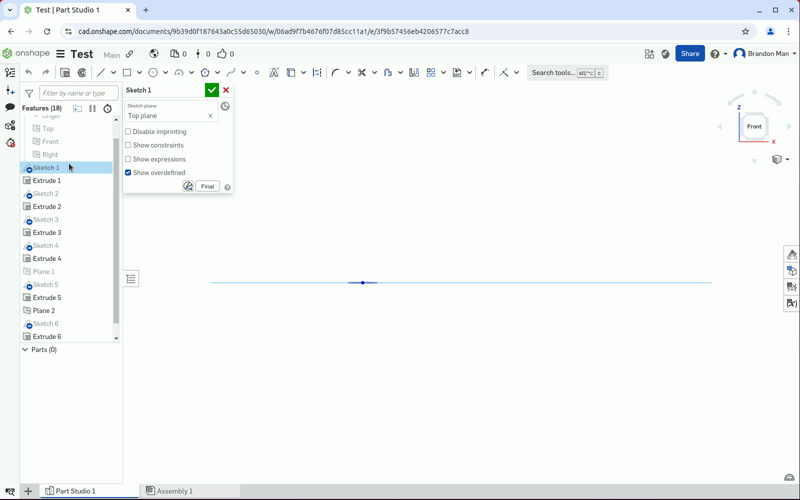
mouse_move(229, 92)
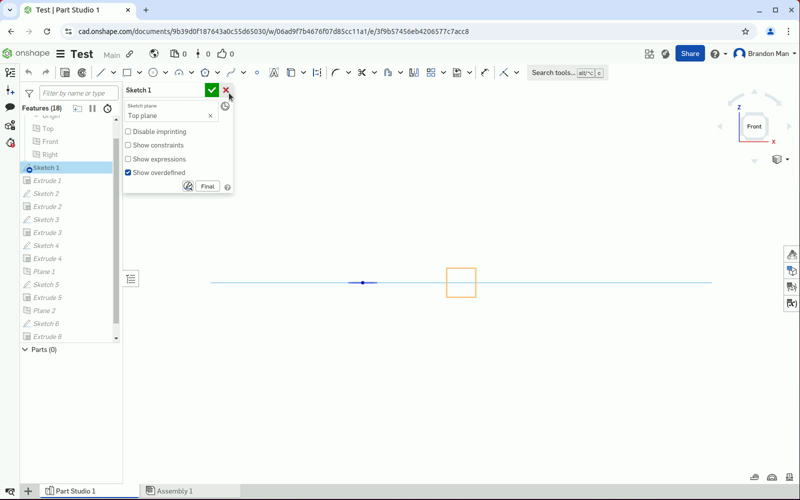
click(229, 92)
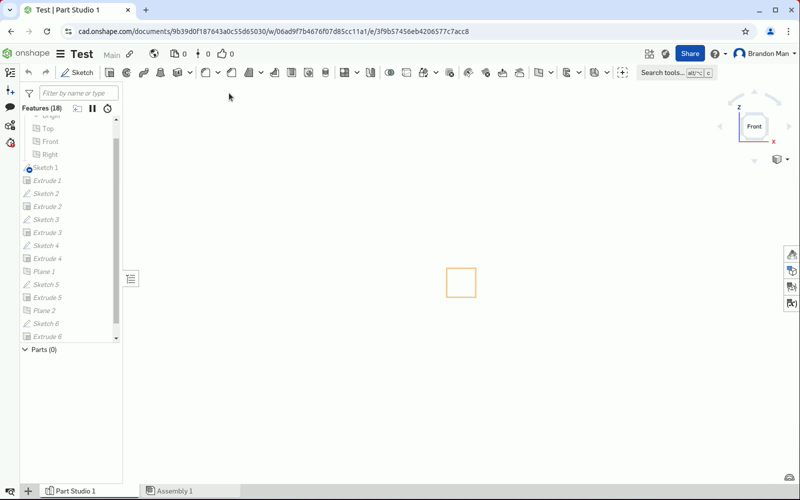
key(shift+s)
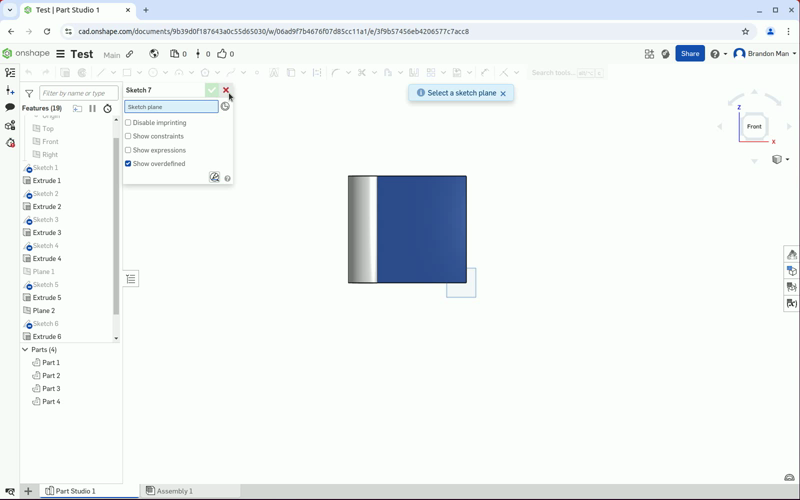
mouse_move(69, 293)
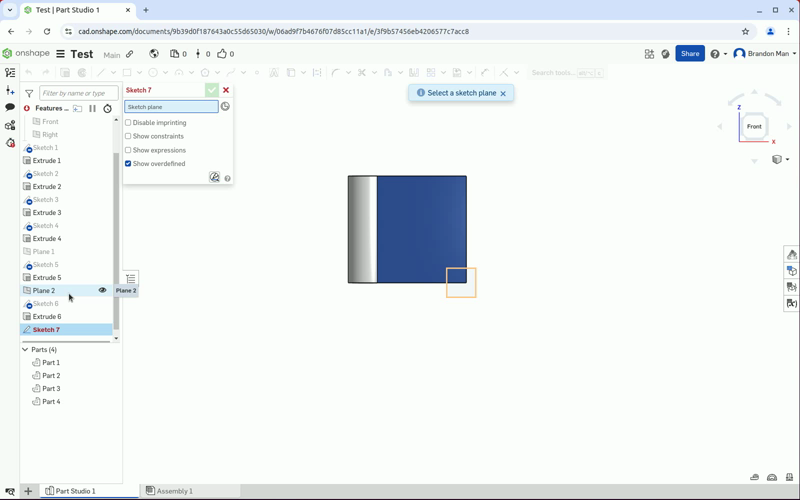
click(69, 293)
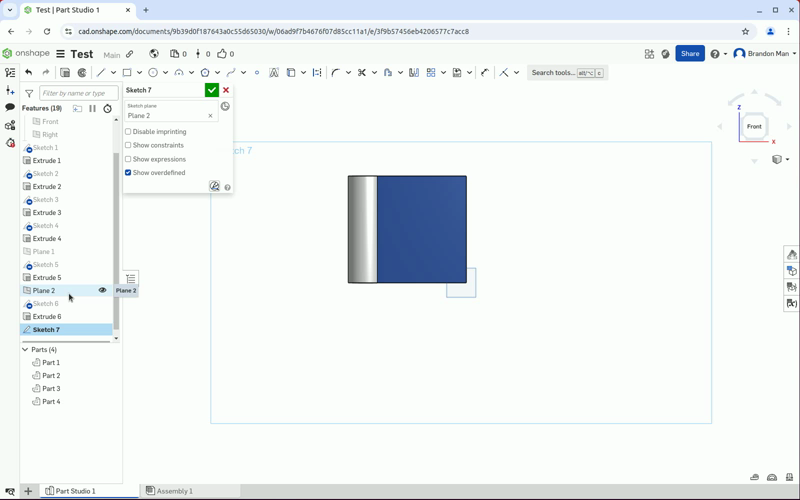
mouse_move(73, 352)
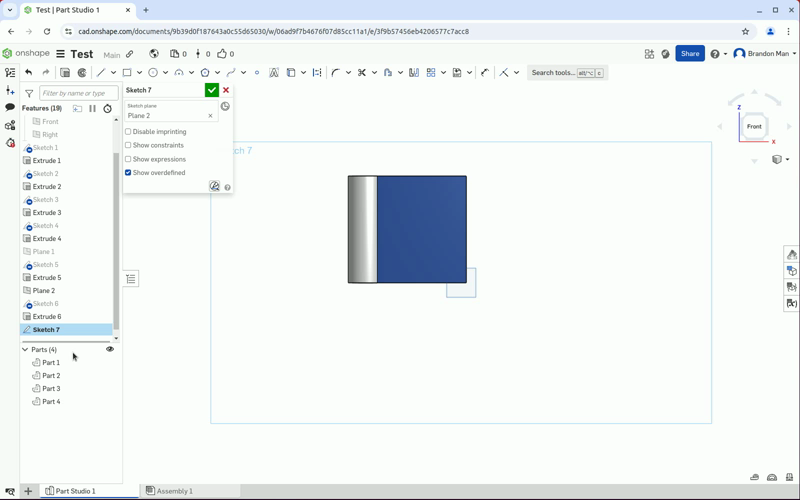
key(y)
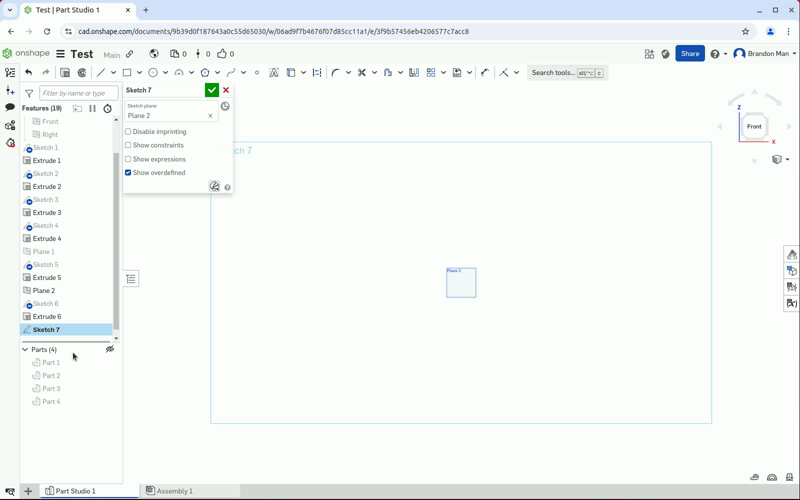
key(l)
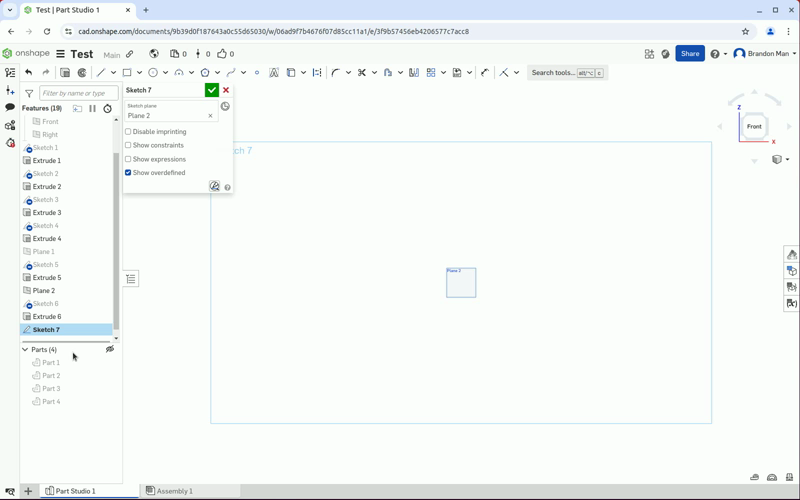
key_down(shift)
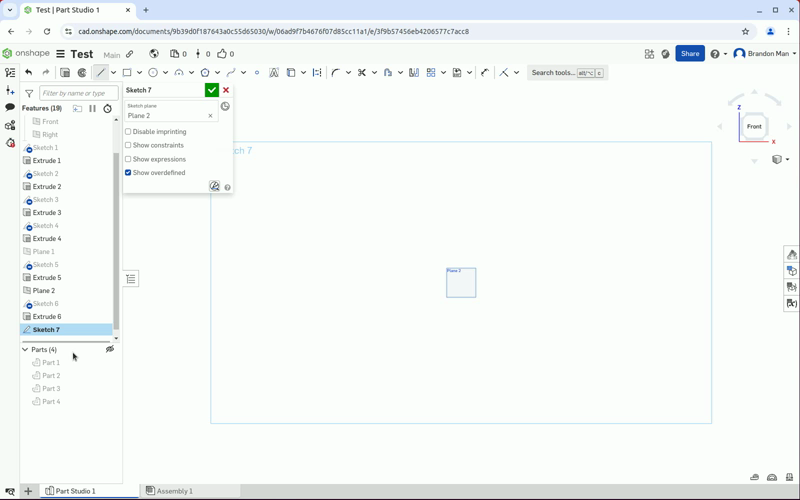
mouse_move(382, 270)
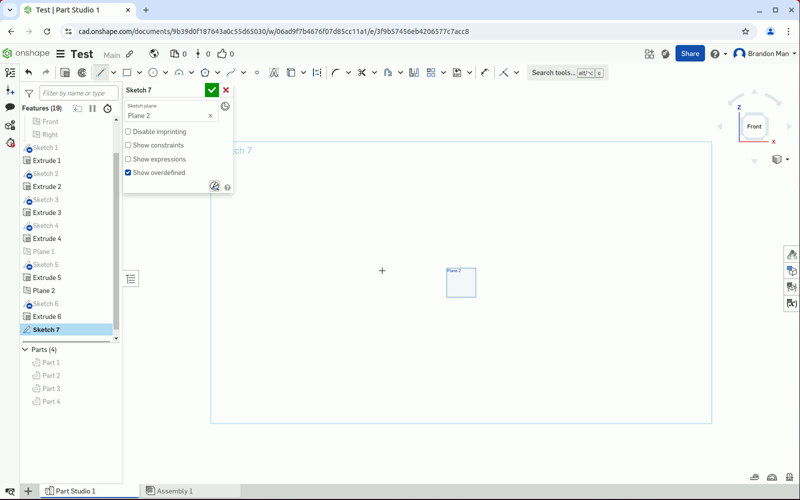
click(382, 270)
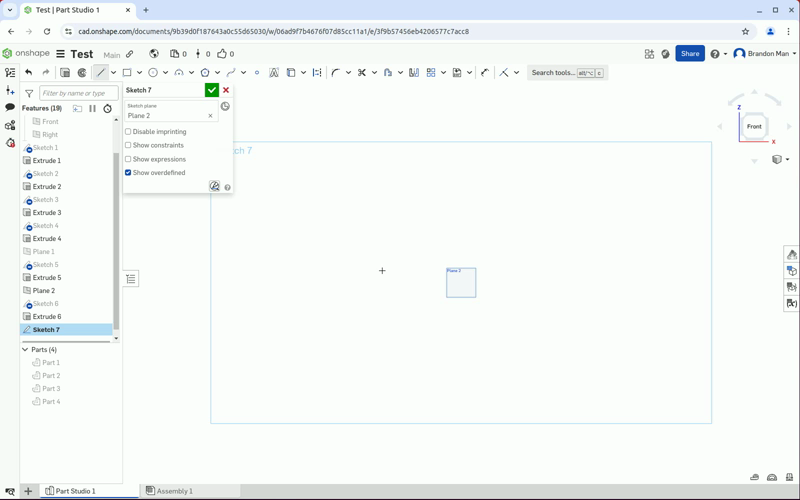
key_up(shift)
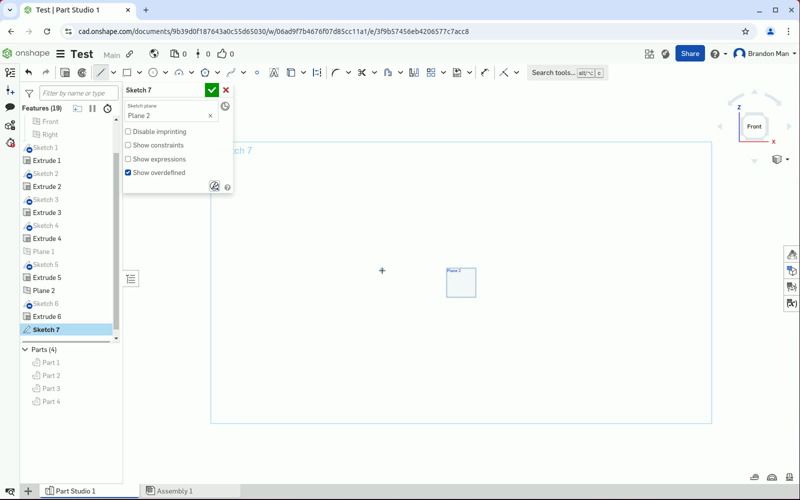
key_down(shift)
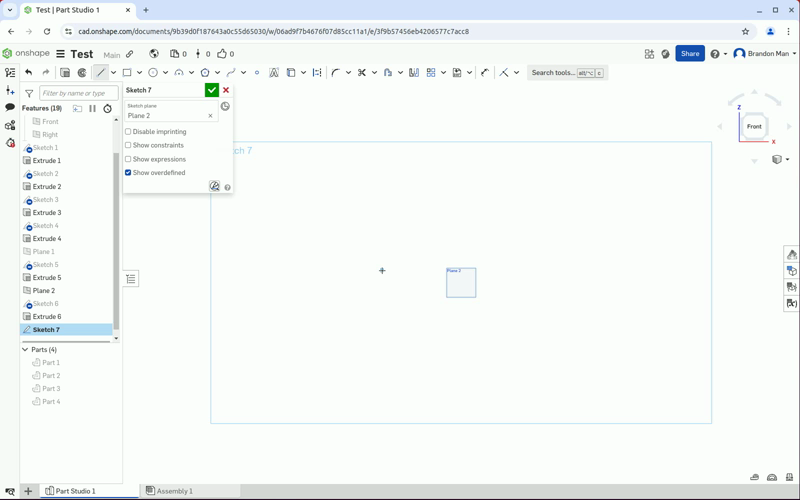
mouse_move(461, 270)
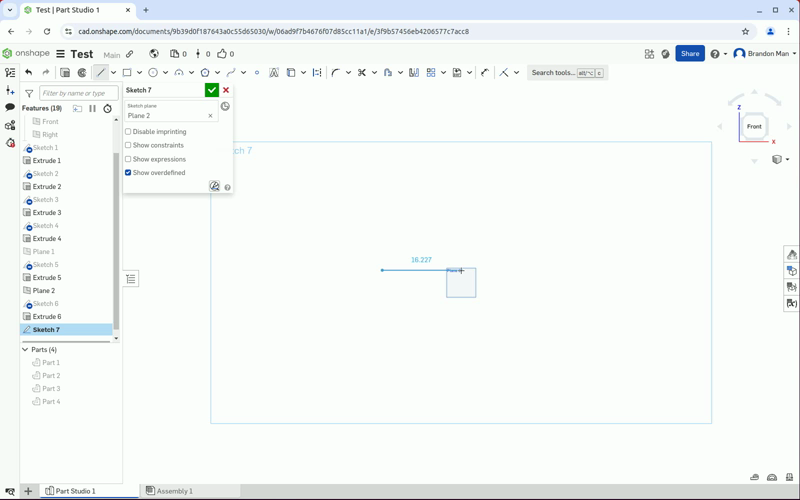
click(461, 270)
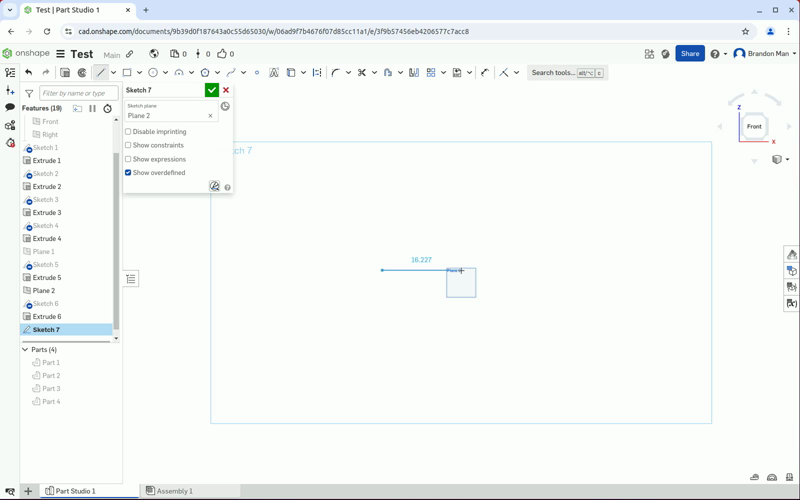
key_up(shift)
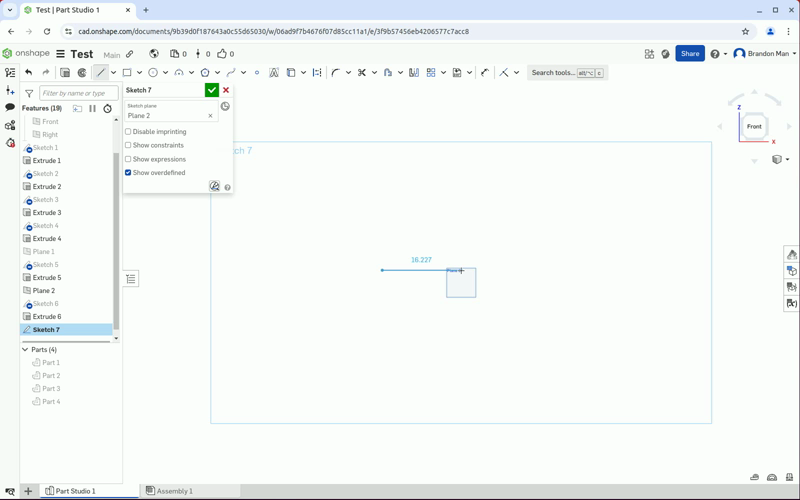
key_down(shift)
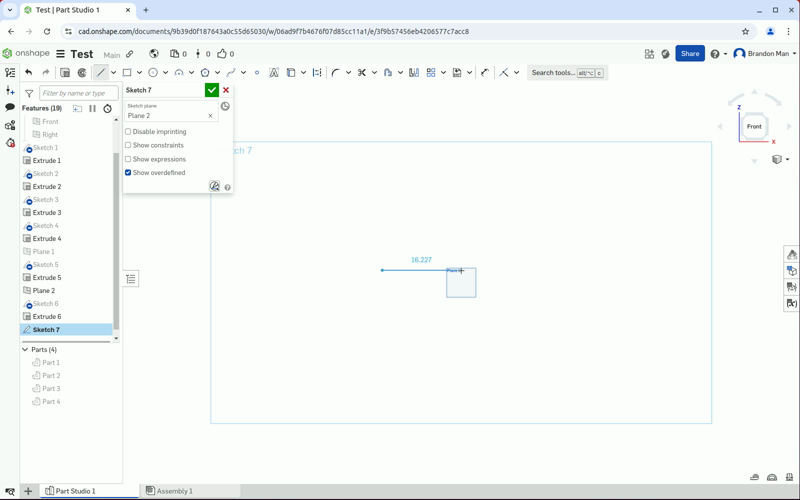
mouse_move(491, 270)
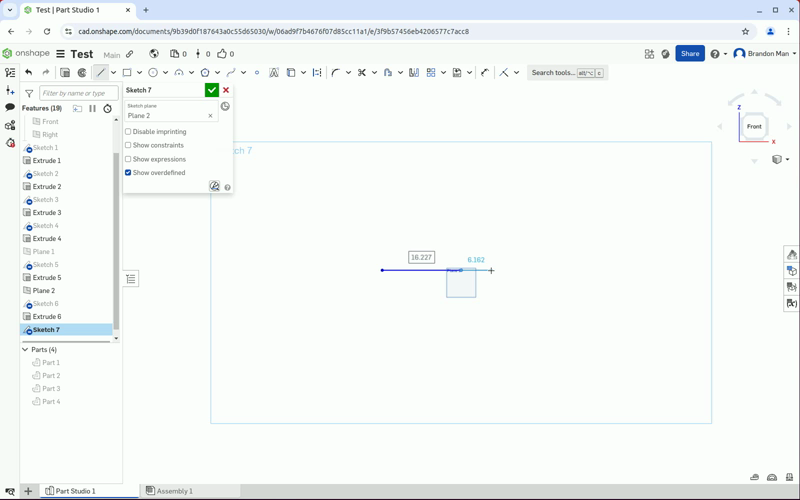
mouse_move(461, 261)
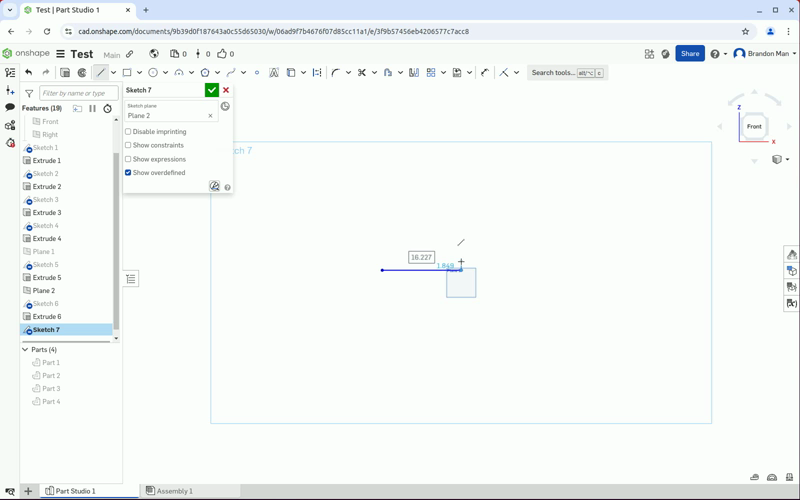
click(461, 261)
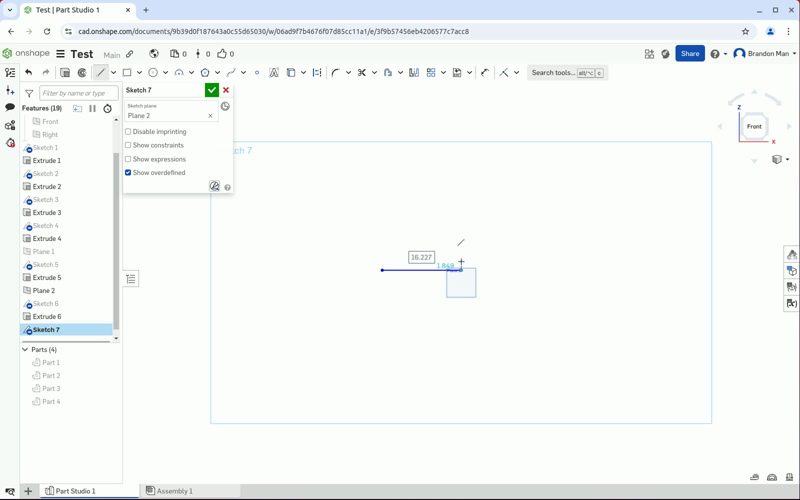
key_up(shift)
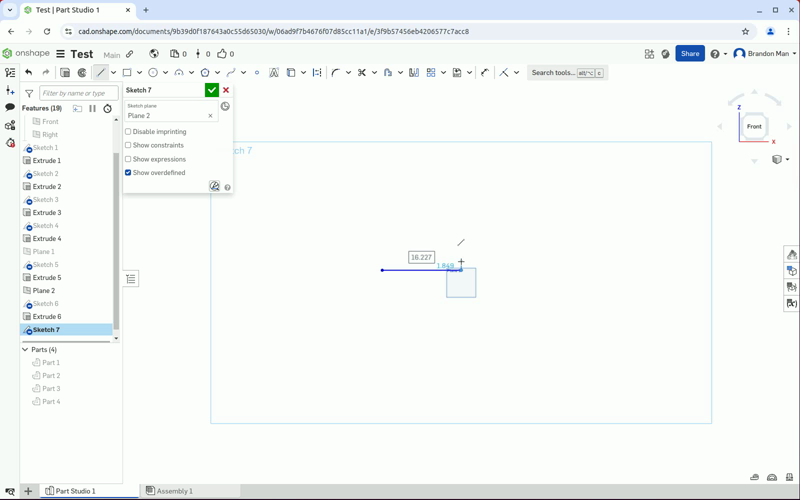
key_down(shift)
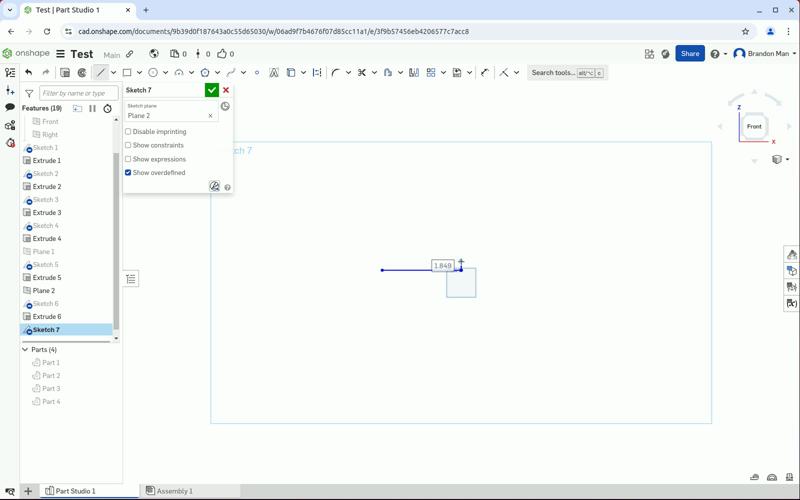
mouse_move(382, 261)
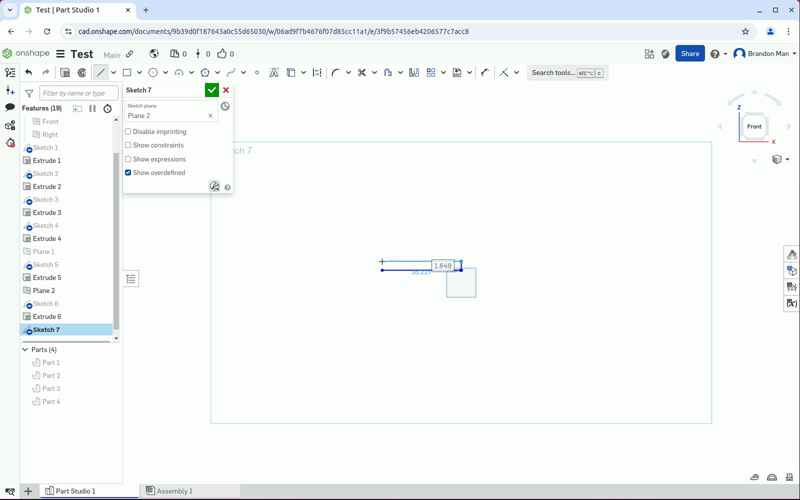
click(382, 261)
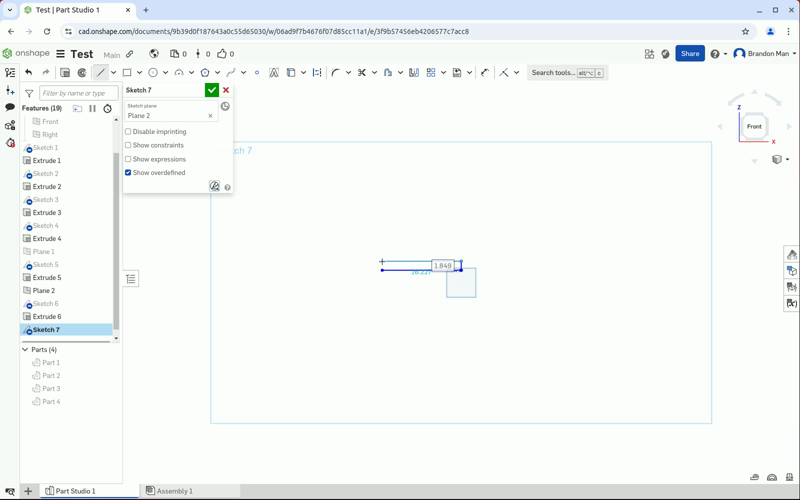
key_up(shift)
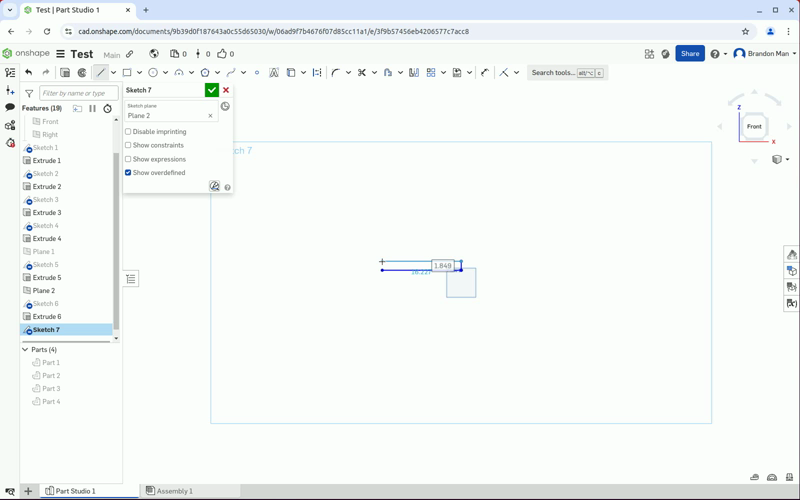
mouse_move(412, 261)
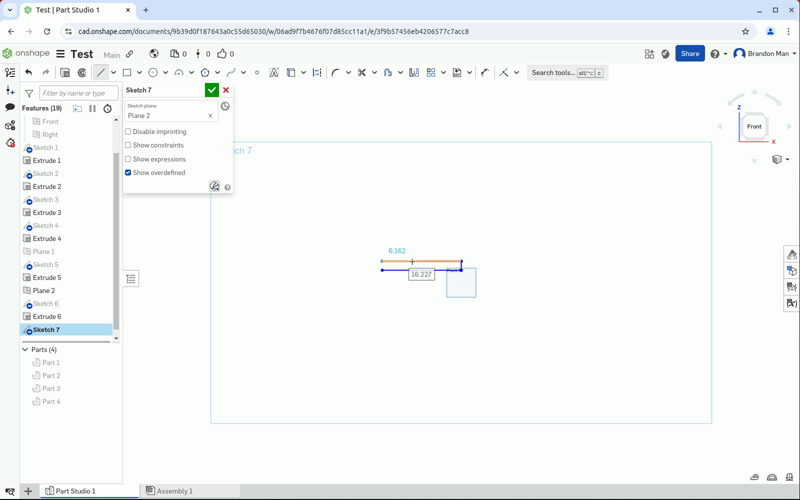
key_down(shift)
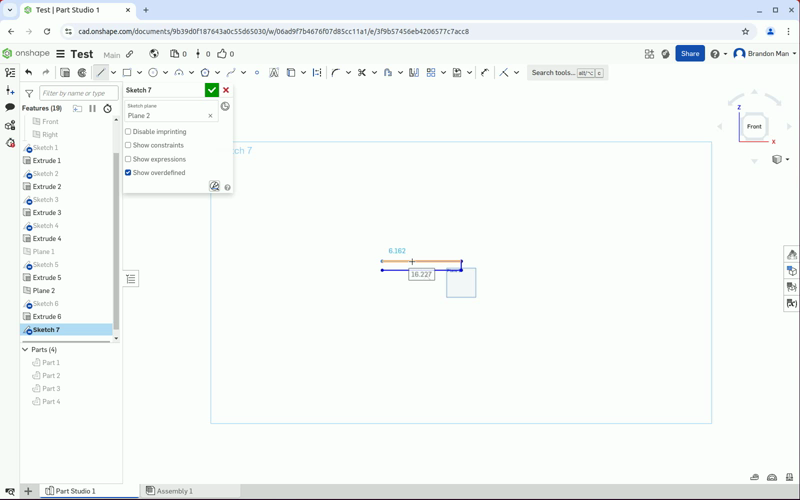
mouse_move(382, 270)
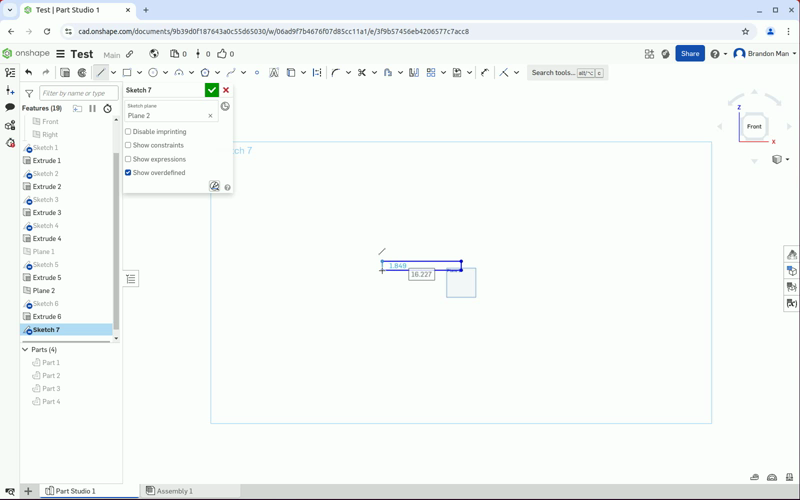
key_up(shift)
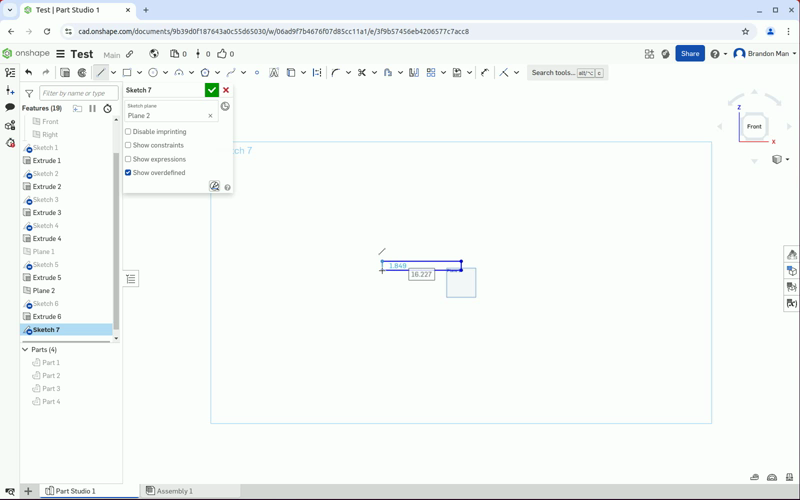
click(382, 270)
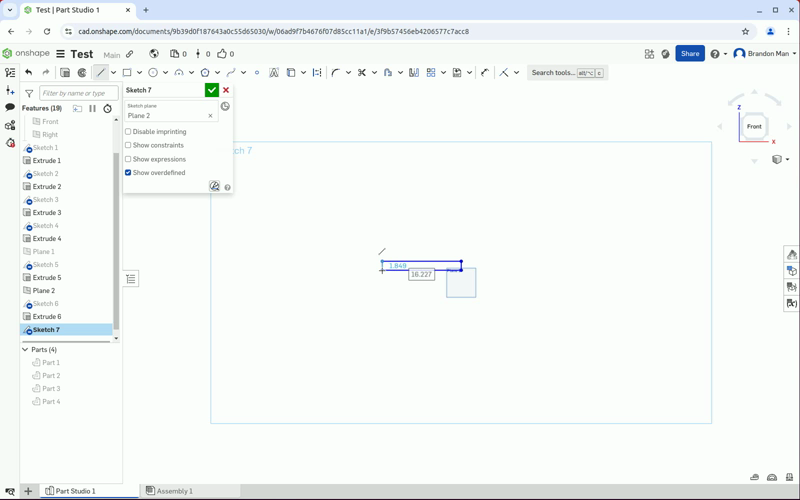
key(esc)
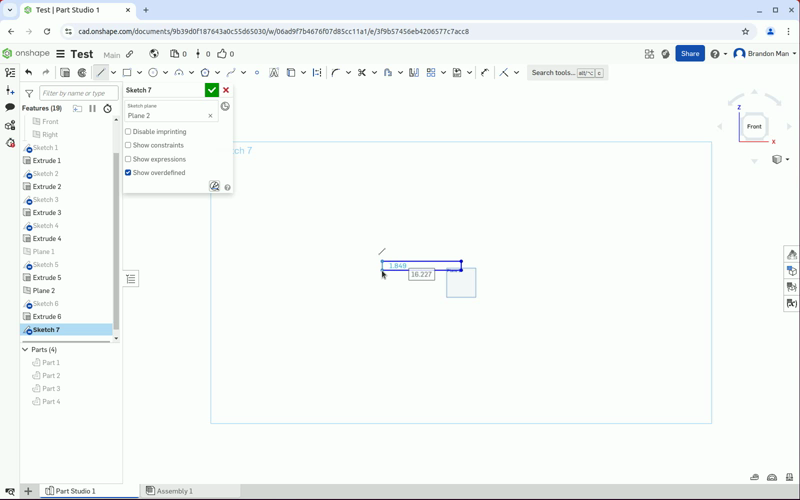
mouse_move(435, 262)
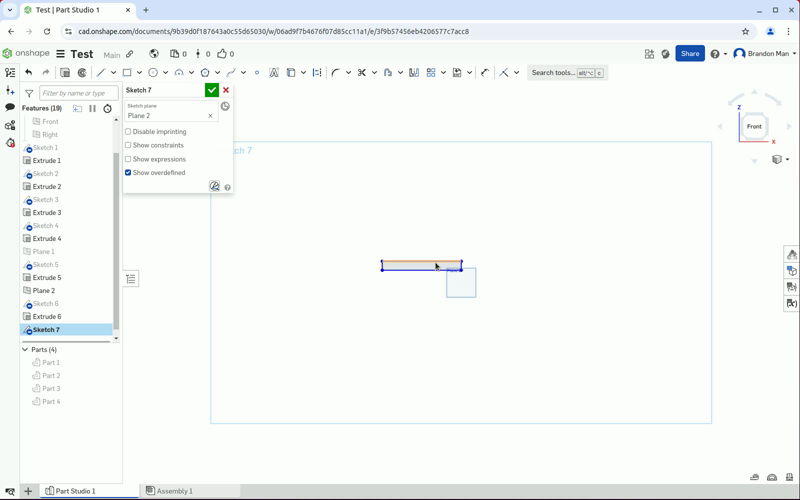
scroll(6)
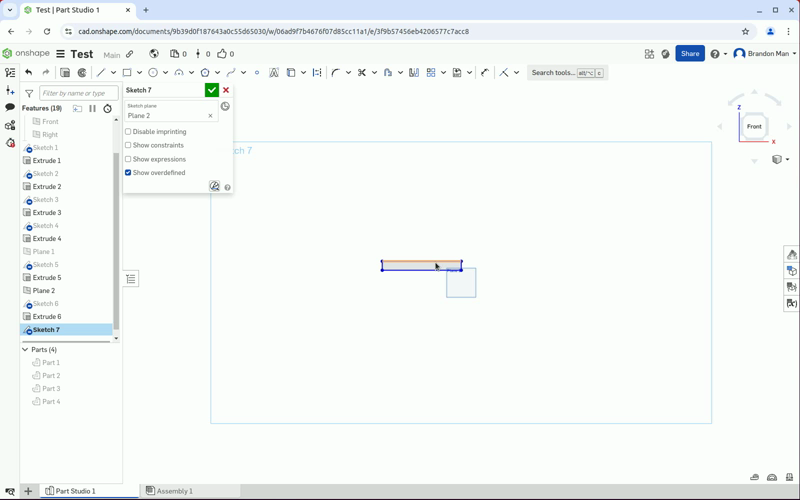
scroll(6)
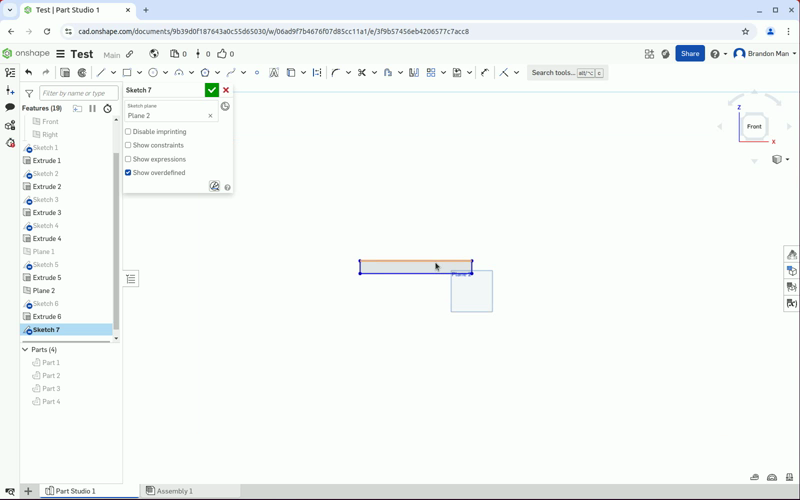
scroll(6)
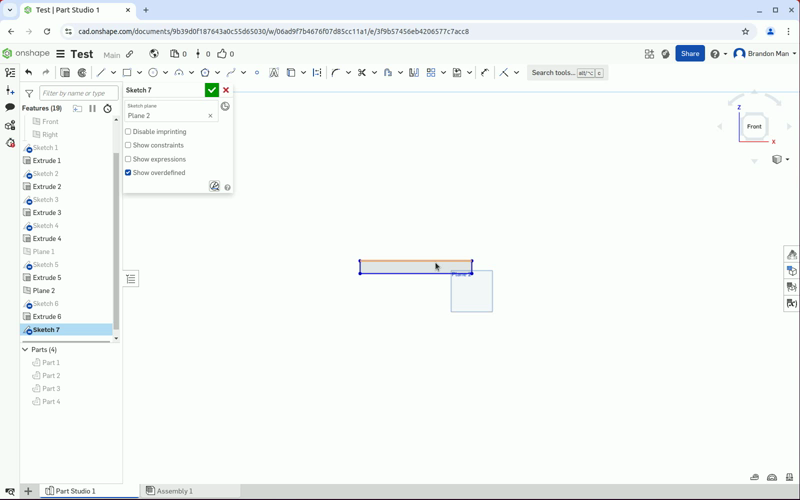
scroll(6)
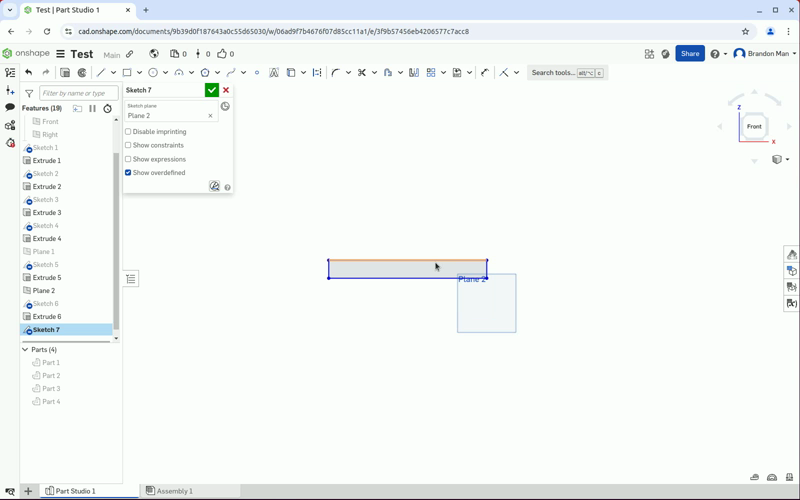
scroll(6)
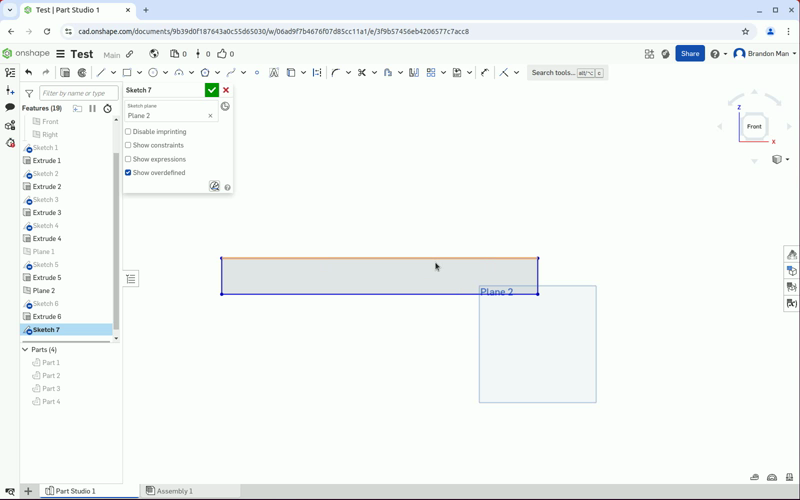
scroll(6)
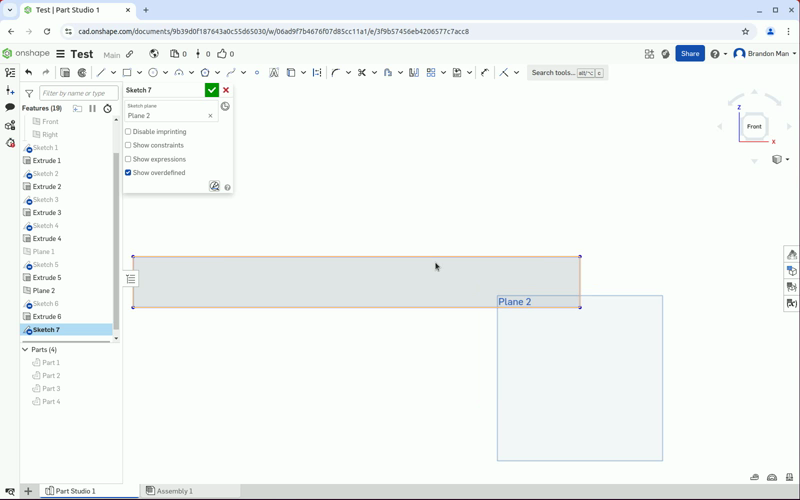
scroll(6)
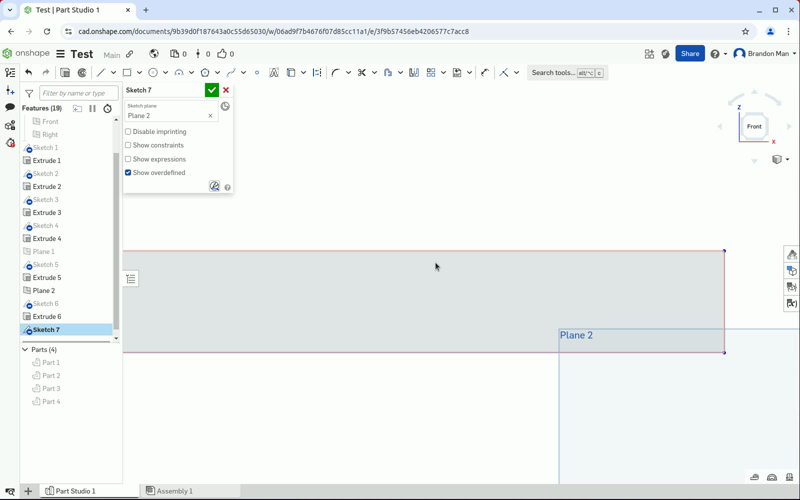
click(435, 262)
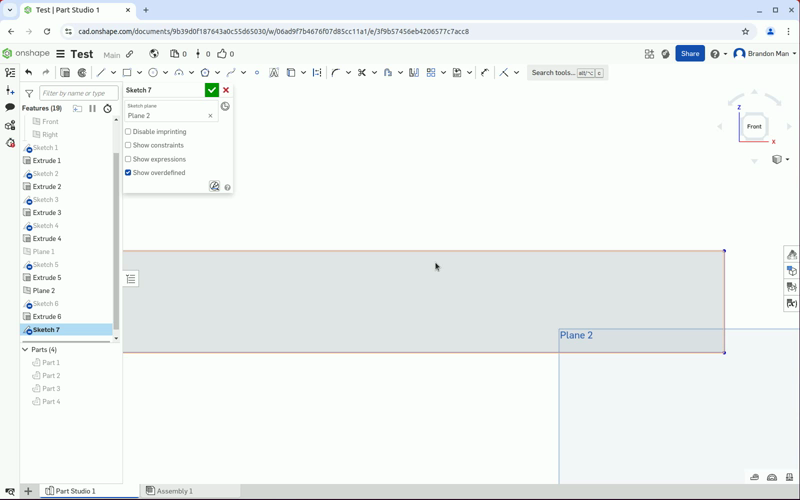
scroll(-6)
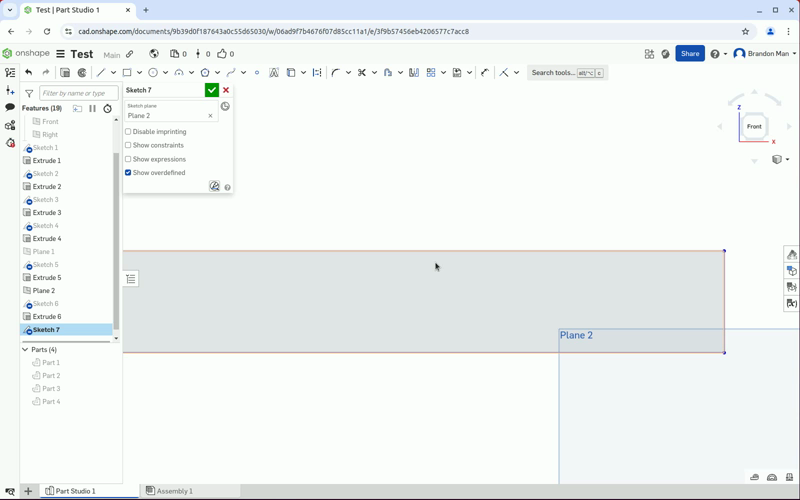
scroll(-6)
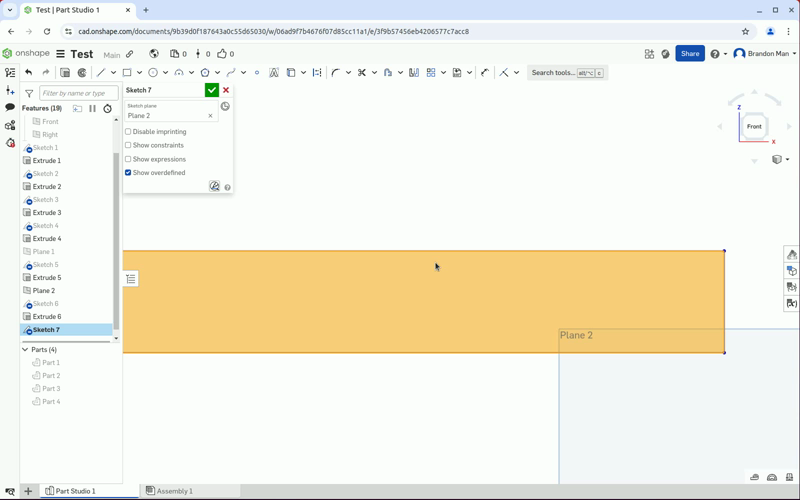
scroll(-6)
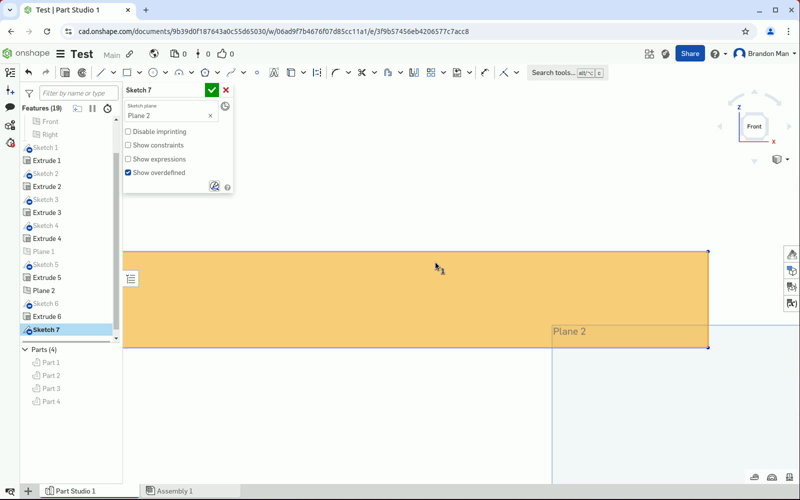
scroll(-6)
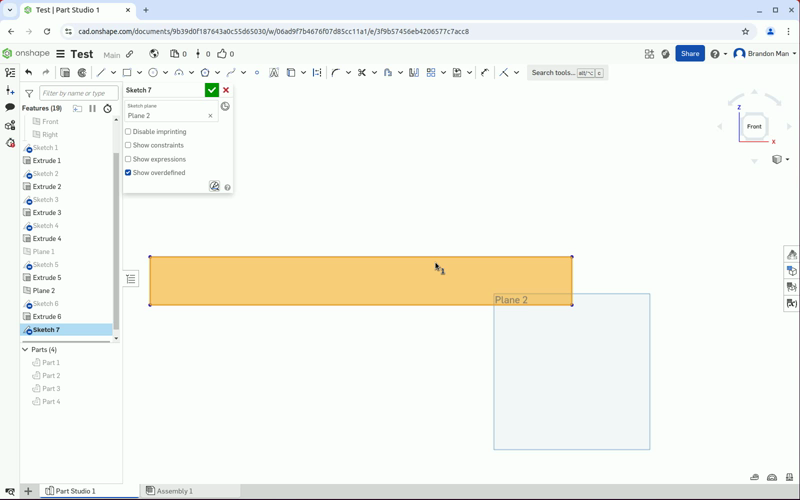
scroll(-6)
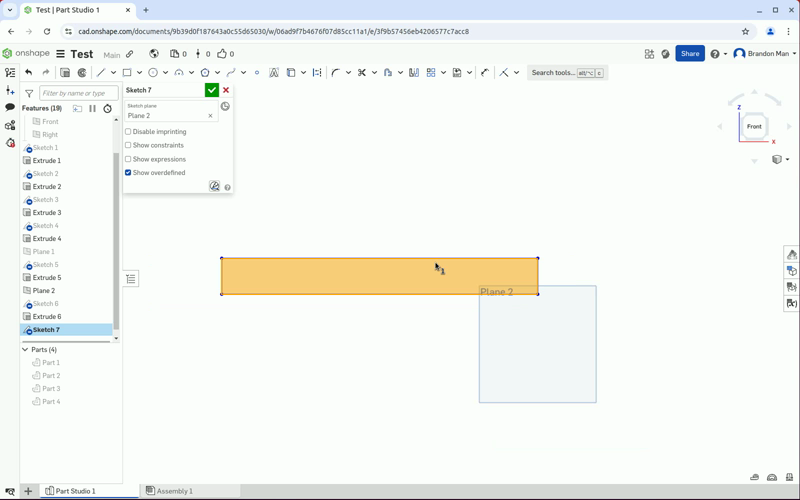
scroll(-6)
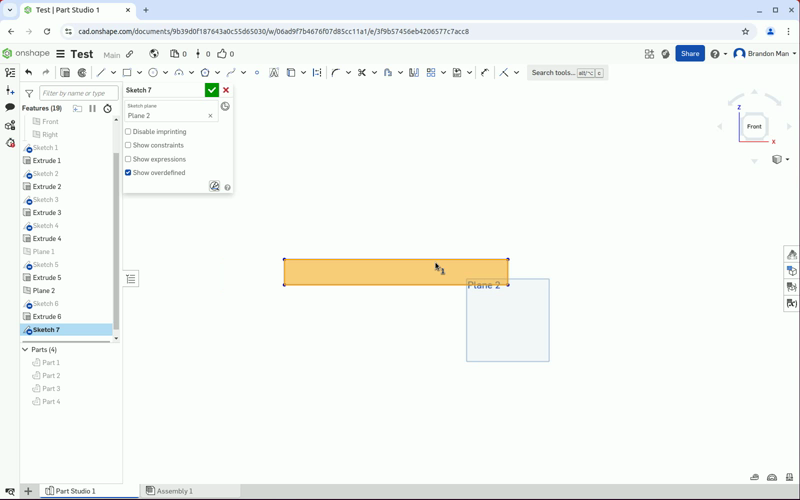
scroll(-6)
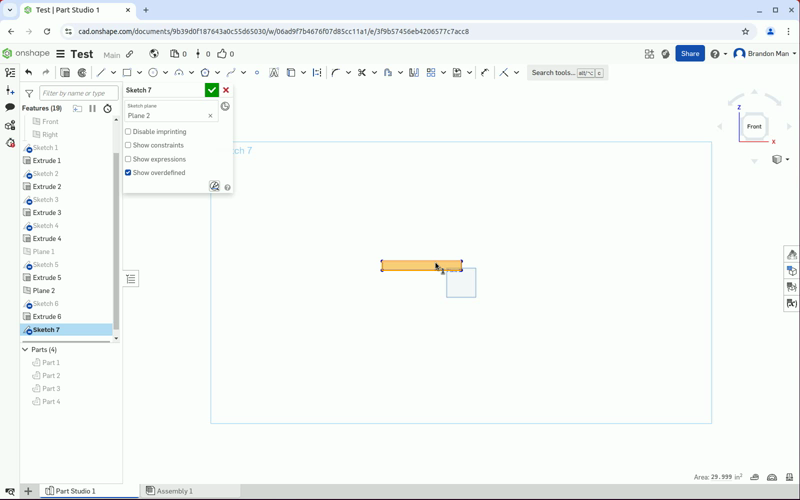
mouse_move(73, 352)
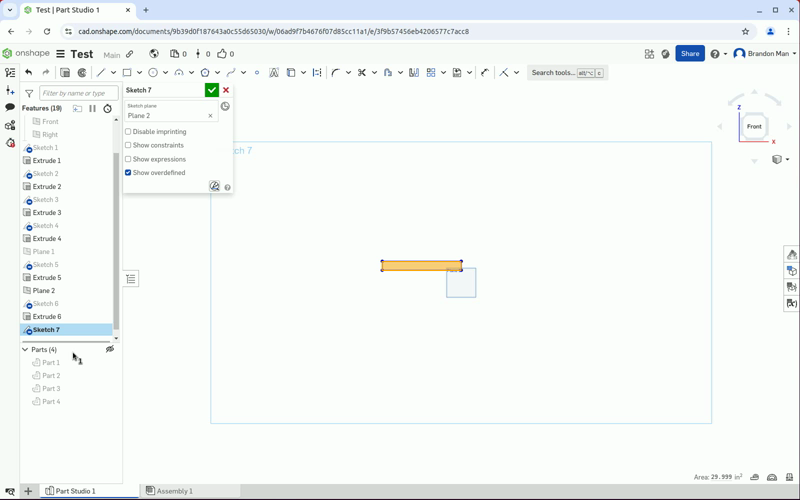
key(shift+y)
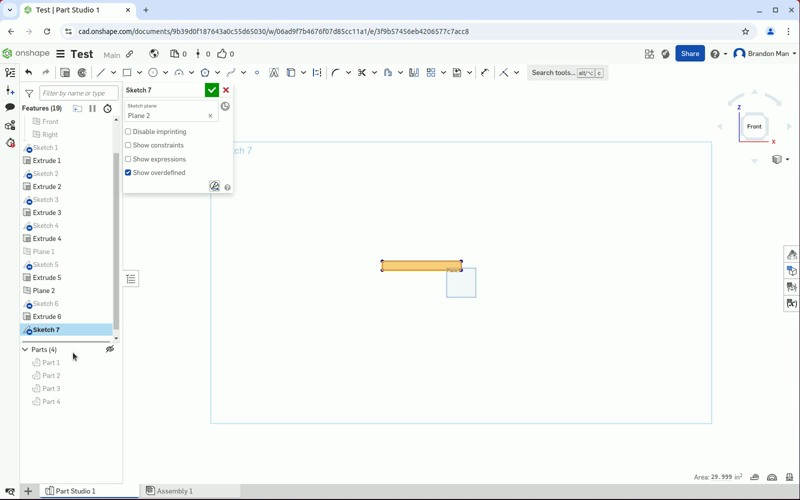
key(shift+e)
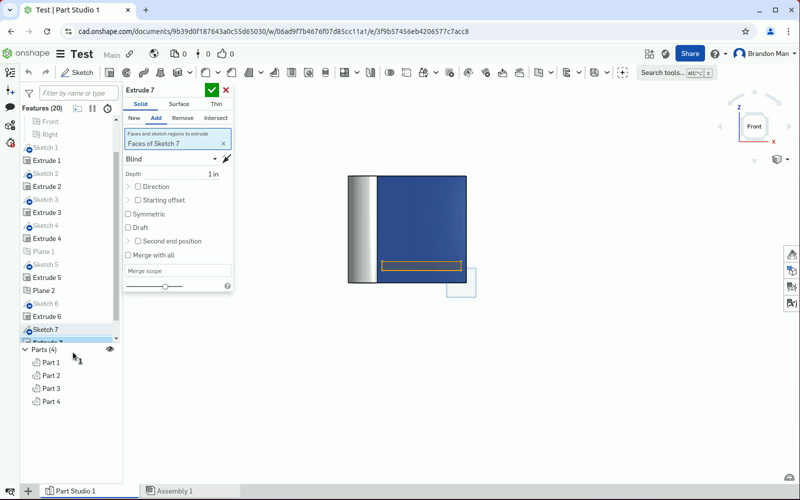
mouse_move(143, 106)
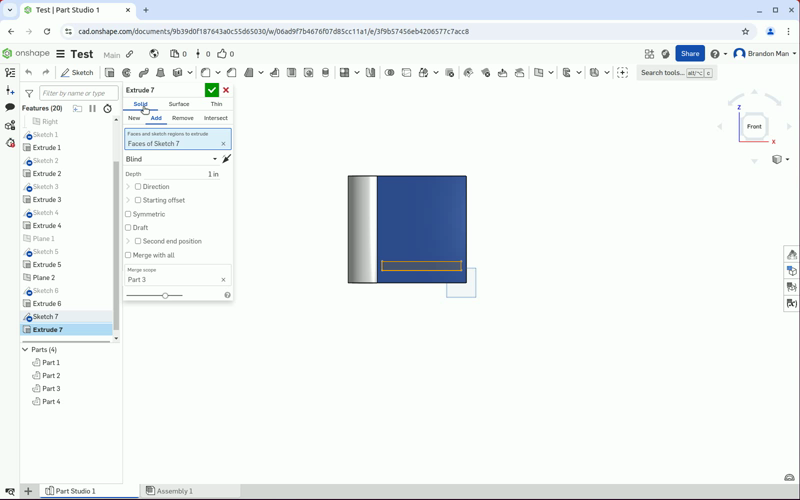
click(143, 106)
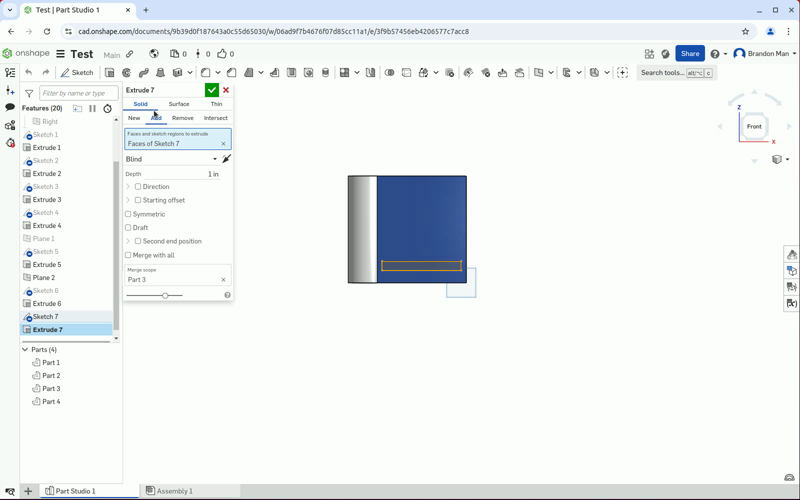
mouse_move(186, 120)
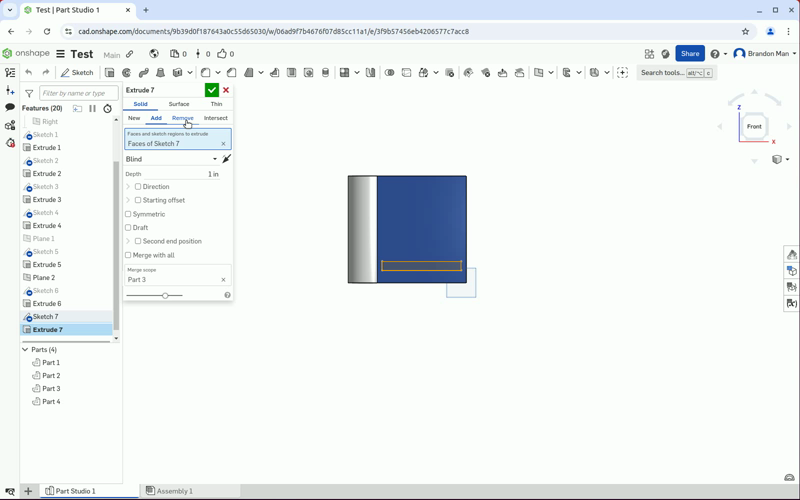
click(186, 120)
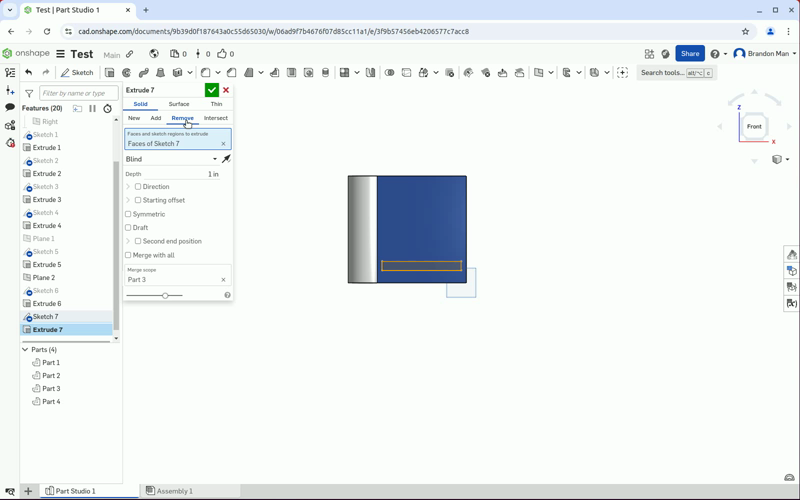
key(tab, 4)
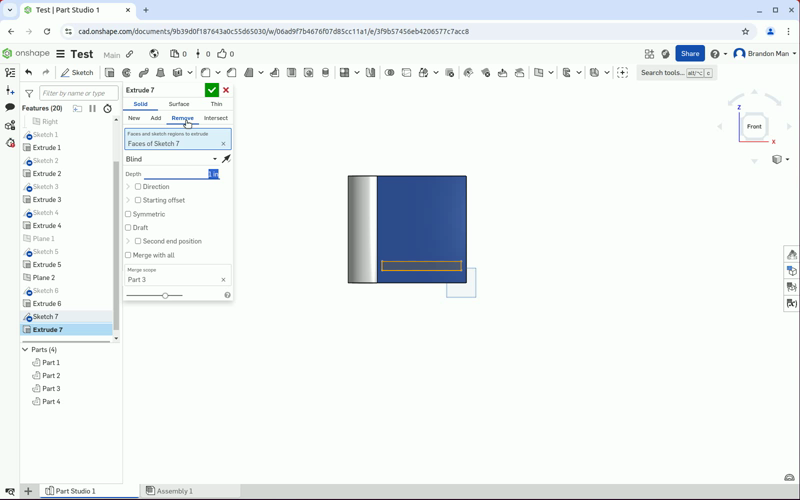
text(16.128)
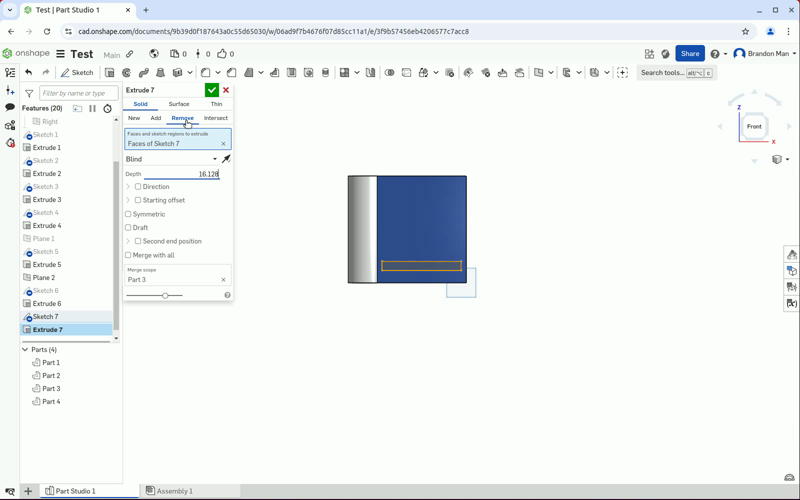
key(tab, 6)
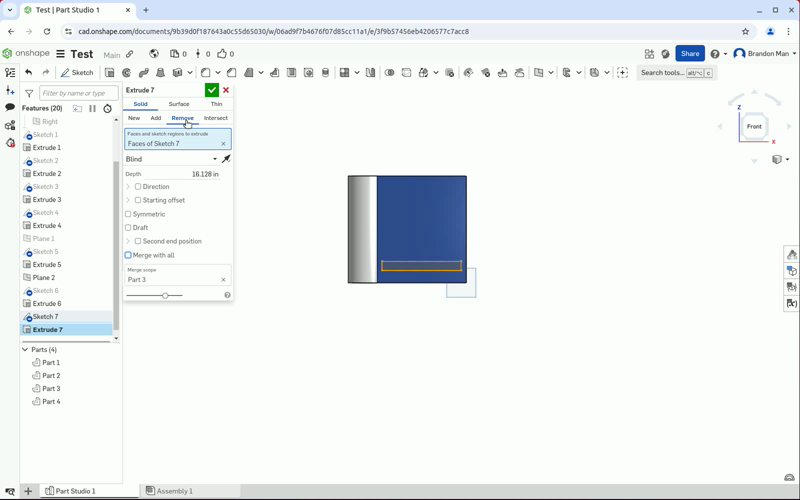
key(space)
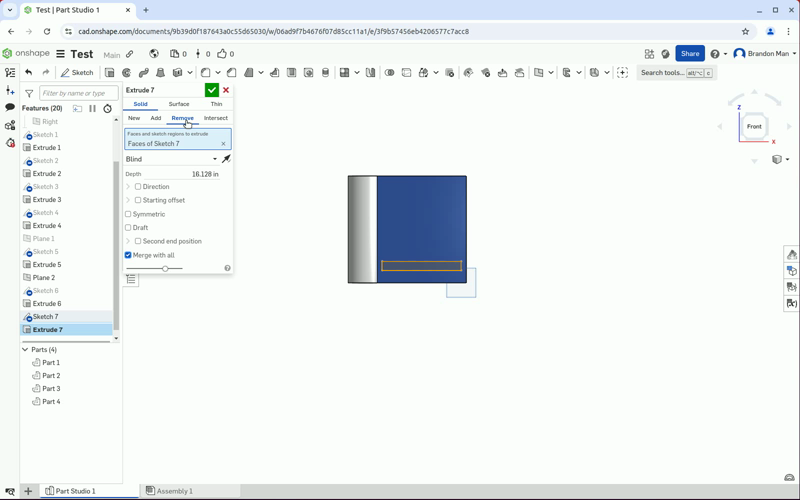
key(enter)
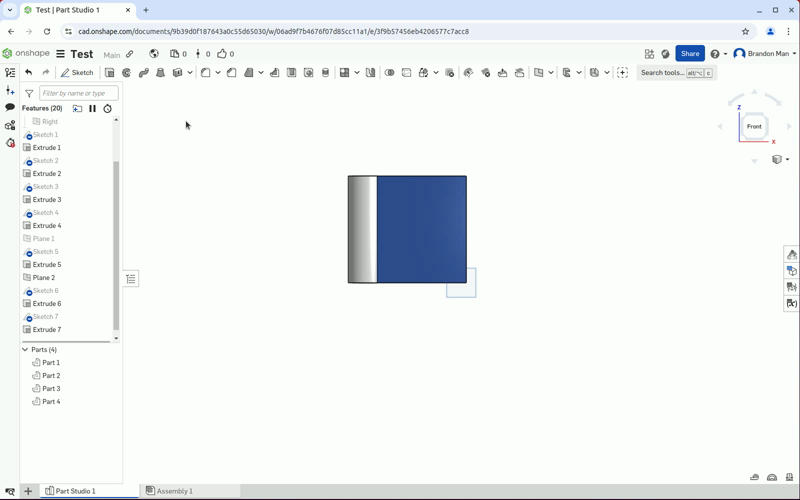
key(shift+h)
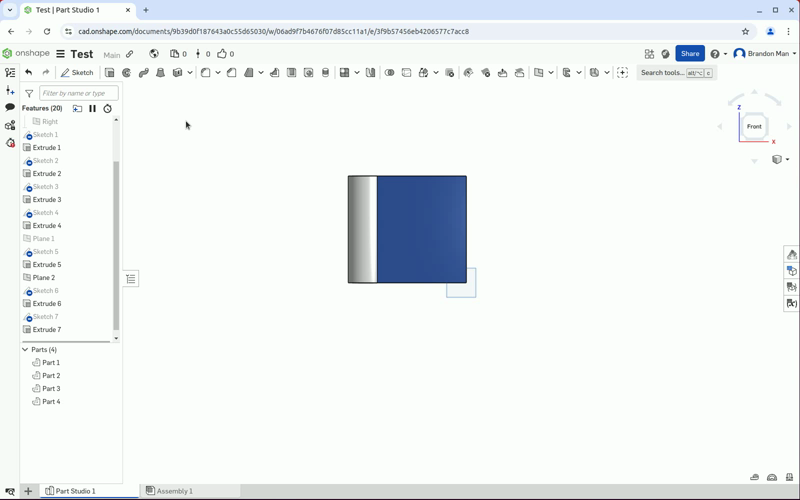
key(shift+h)
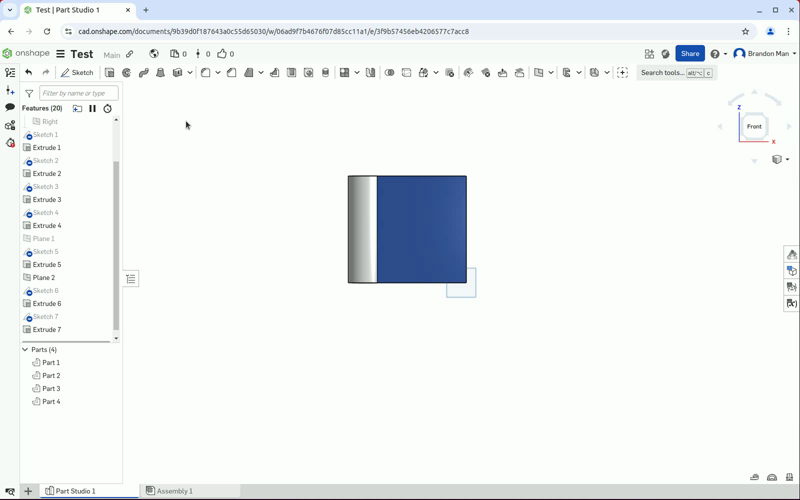
key(shift+7)
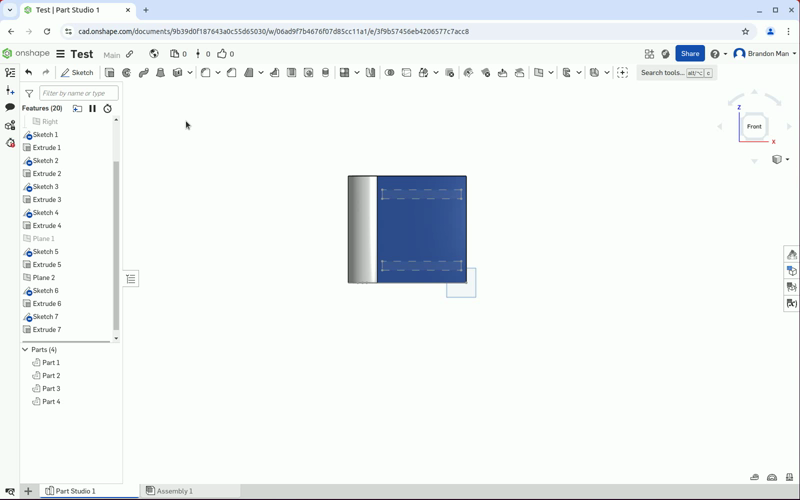
key(left, 2)
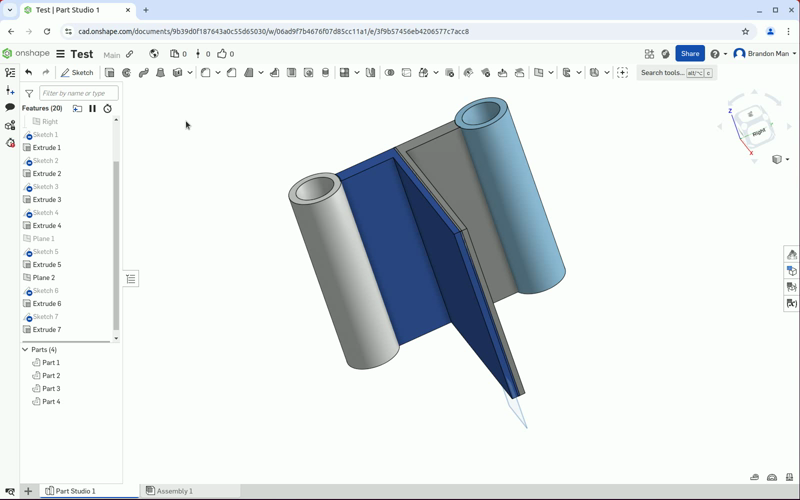
key(down, 2)
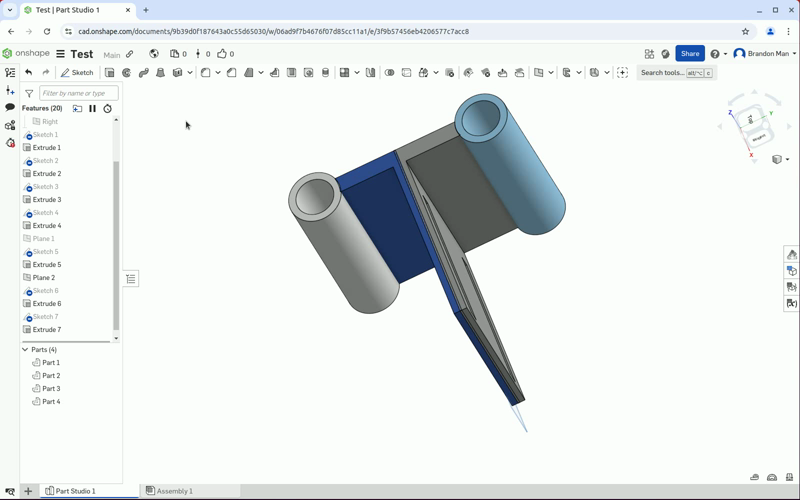
key(up, 2)
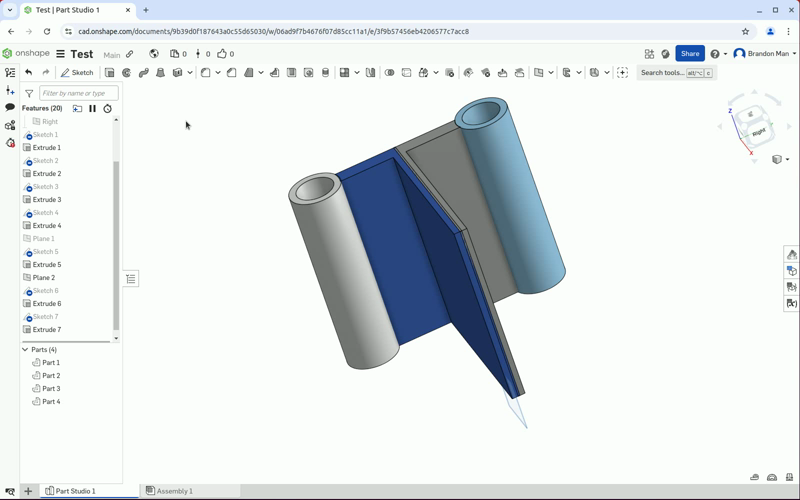
key(right, 2)
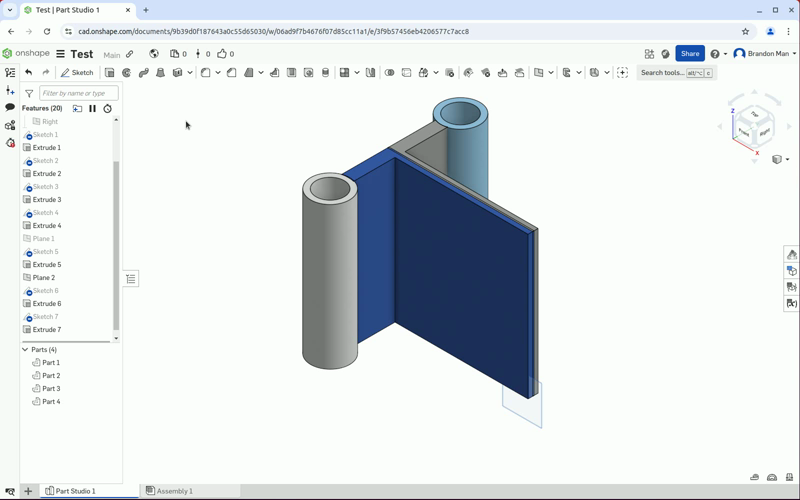
mouse_move(69, 137)
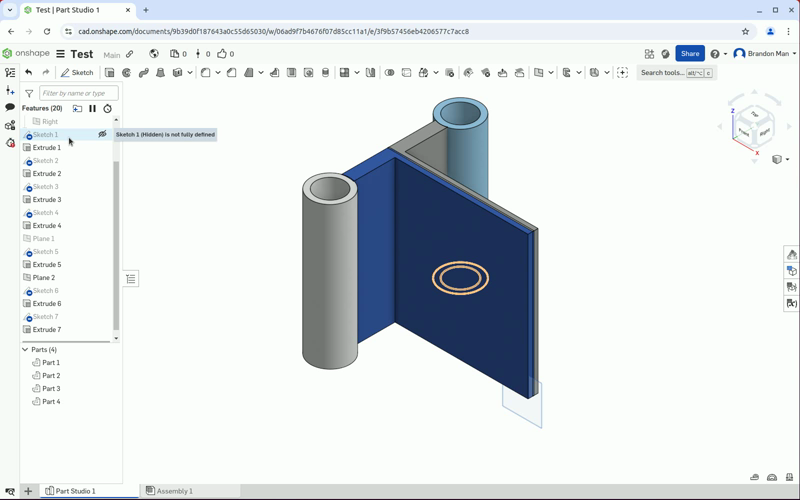
click(69, 137)